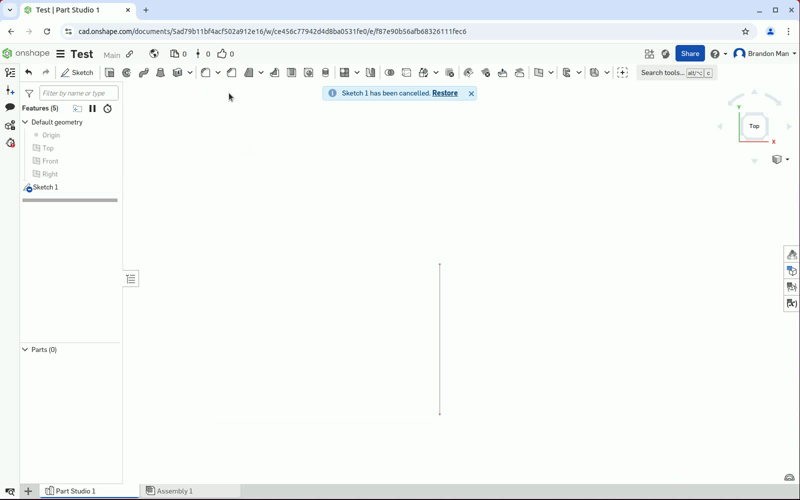
key(shift+h)
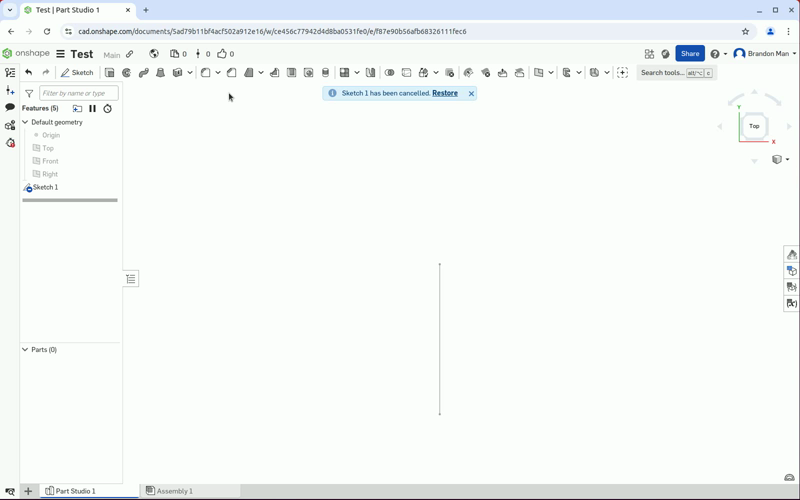
key(shift+s)
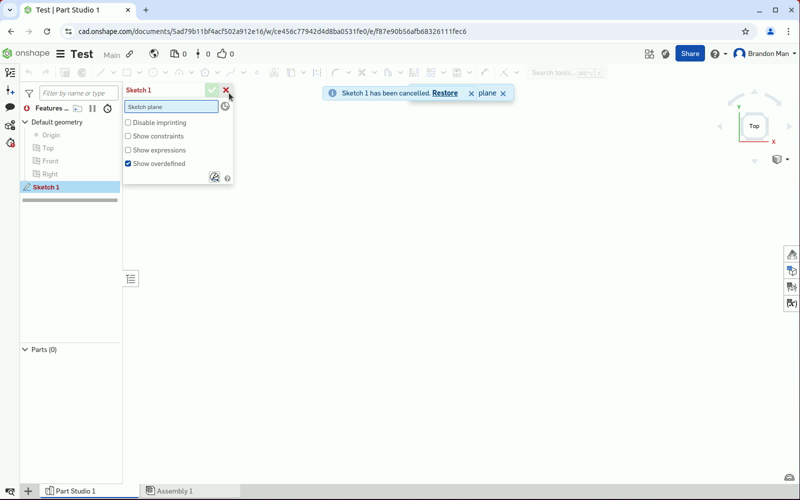
mouse_move(73, 150)
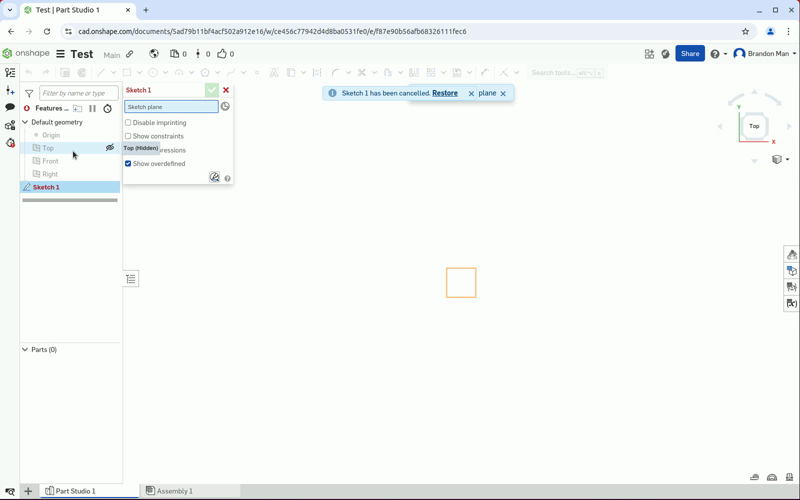
click(73, 150)
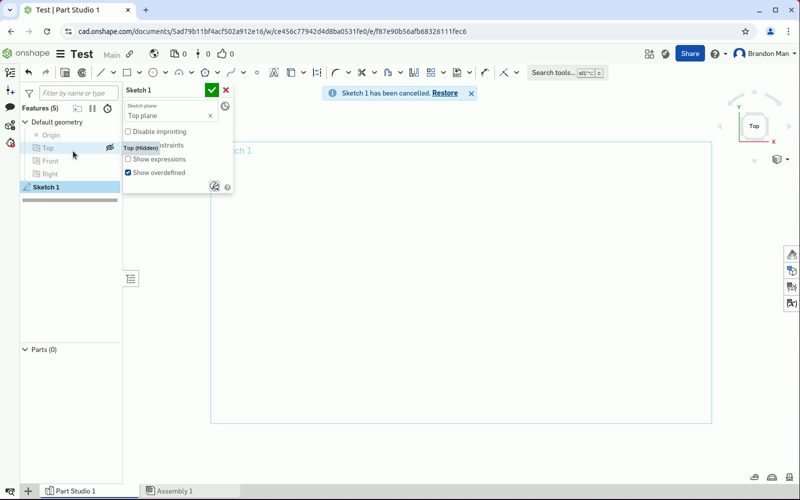
mouse_move(73, 352)
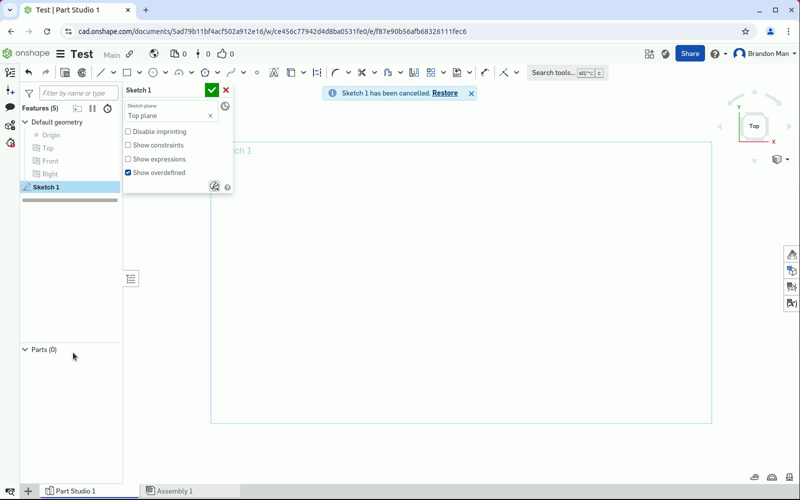
key(y)
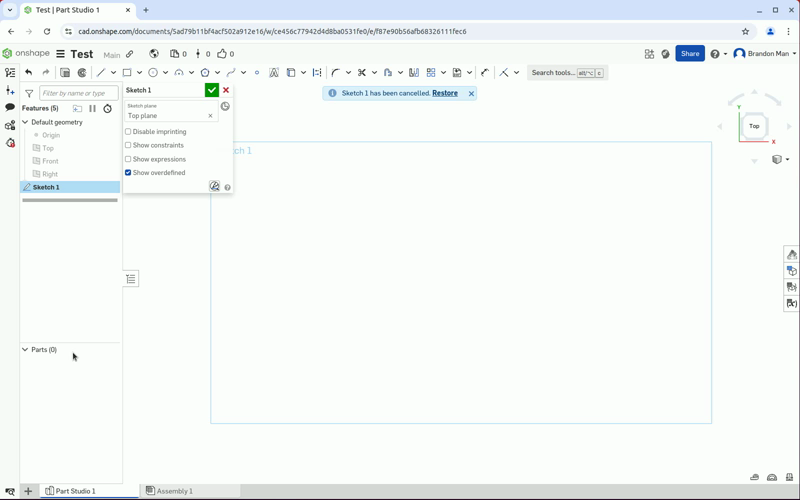
key(l)
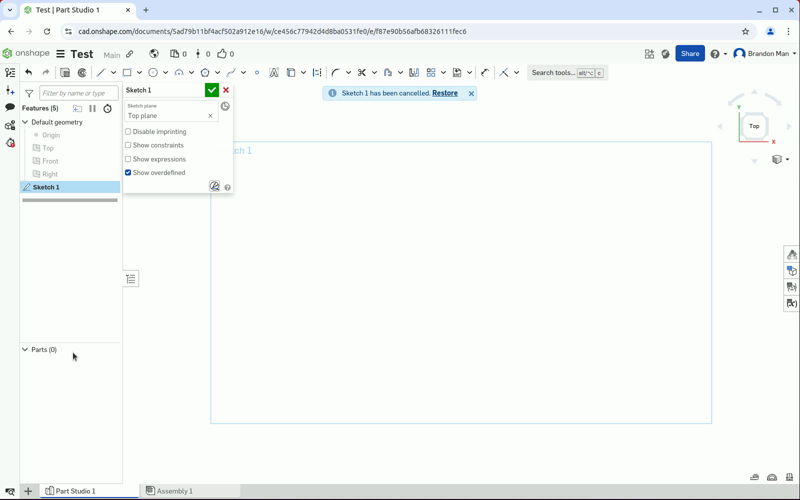
key_down(shift)
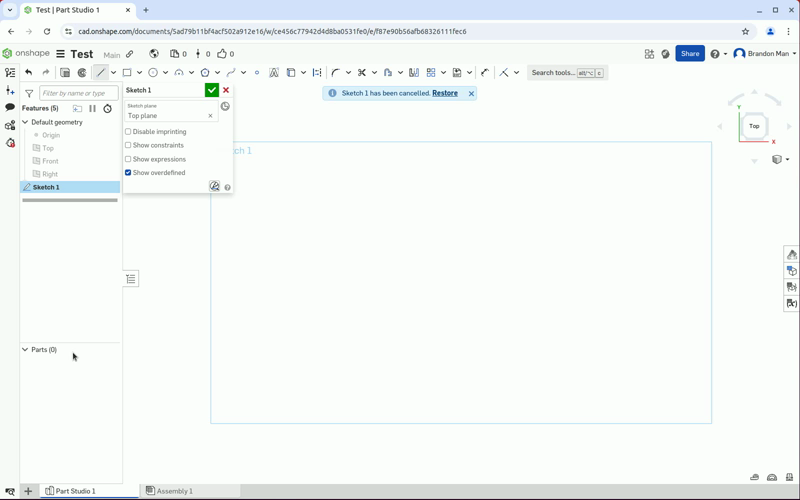
mouse_move(423, 320)
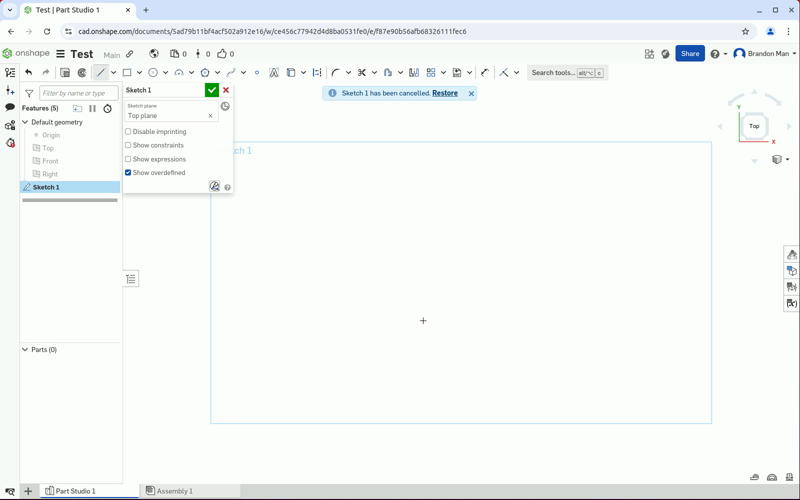
click(423, 320)
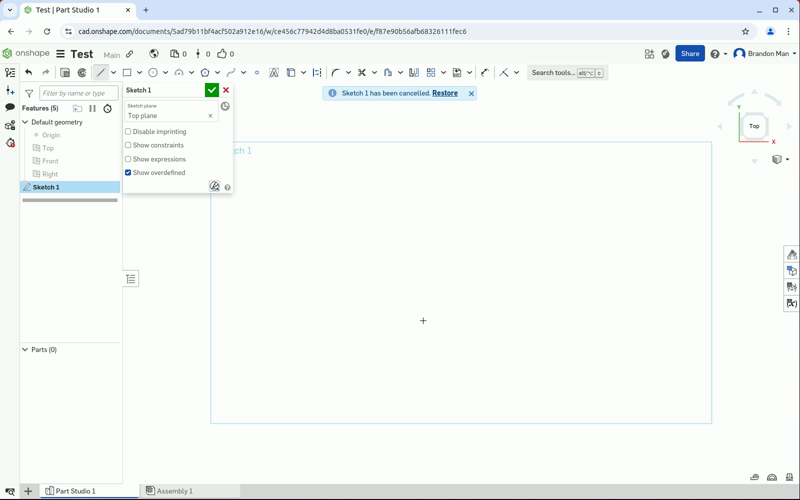
key_up(shift)
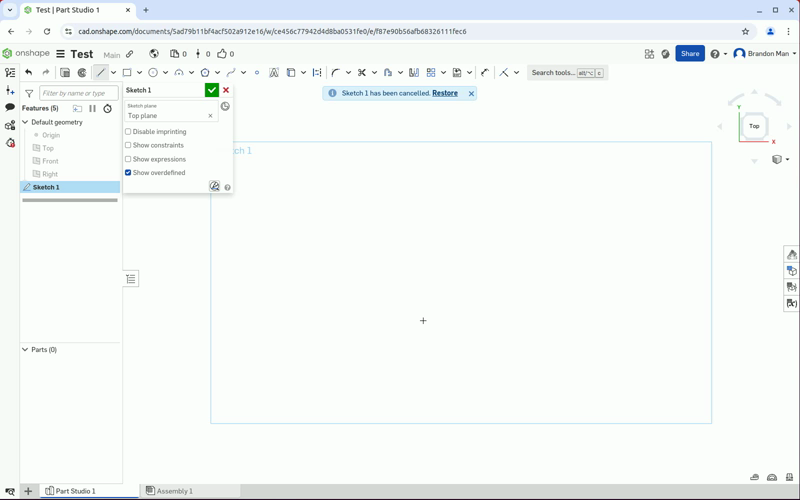
key_down(shift)
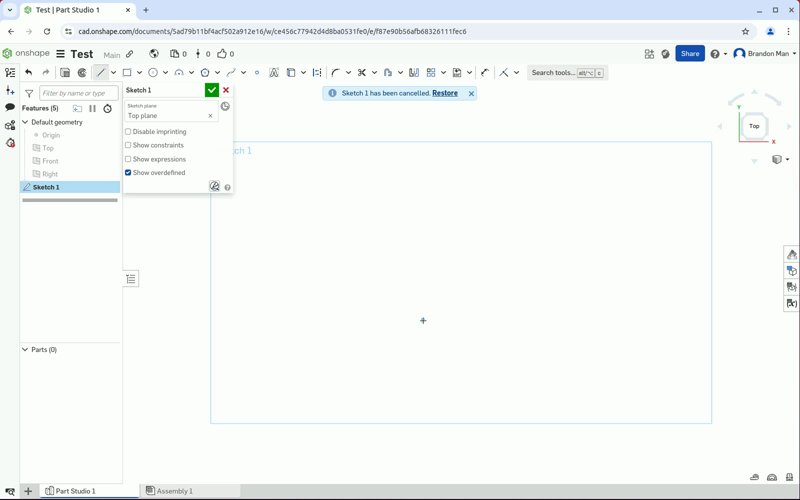
mouse_move(498, 320)
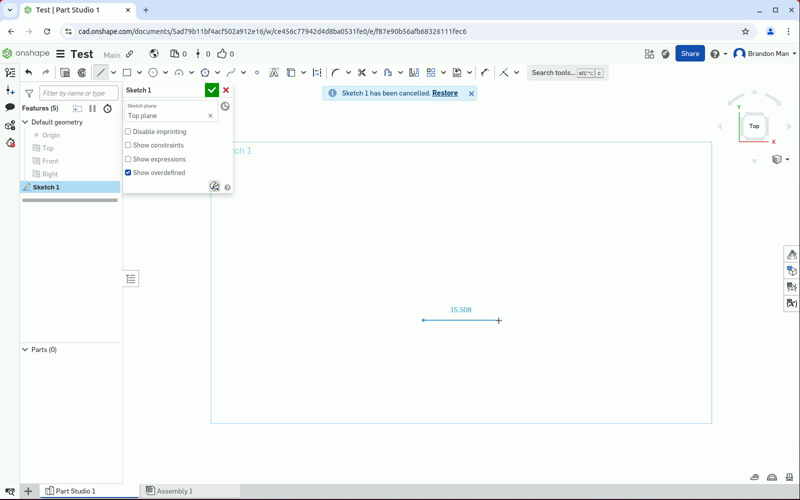
click(498, 320)
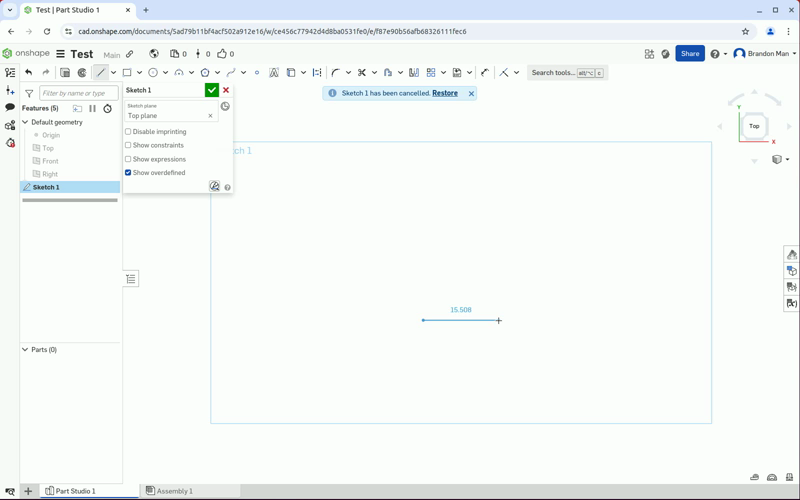
key_up(shift)
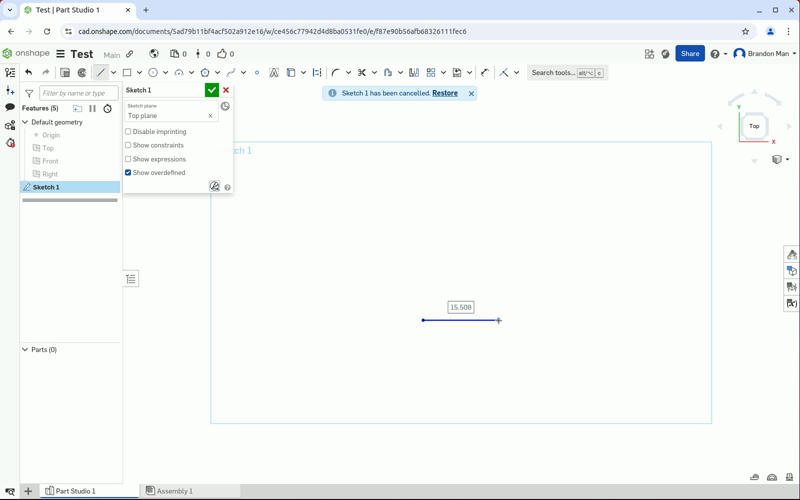
key_down(shift)
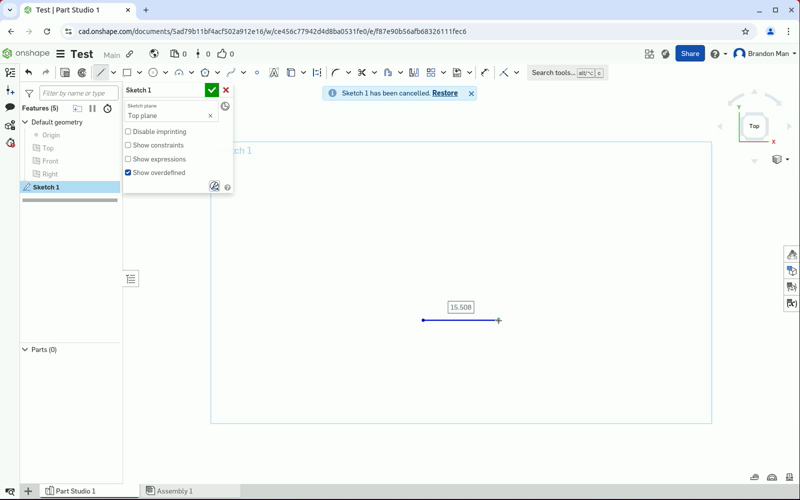
mouse_move(498, 245)
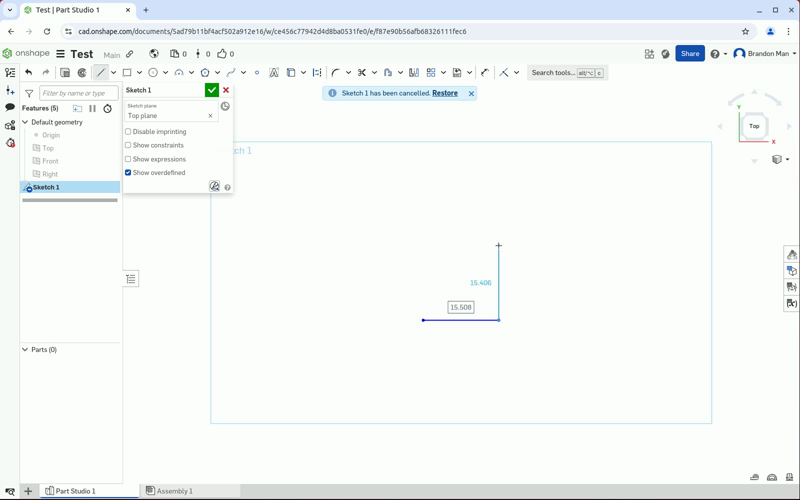
click(498, 245)
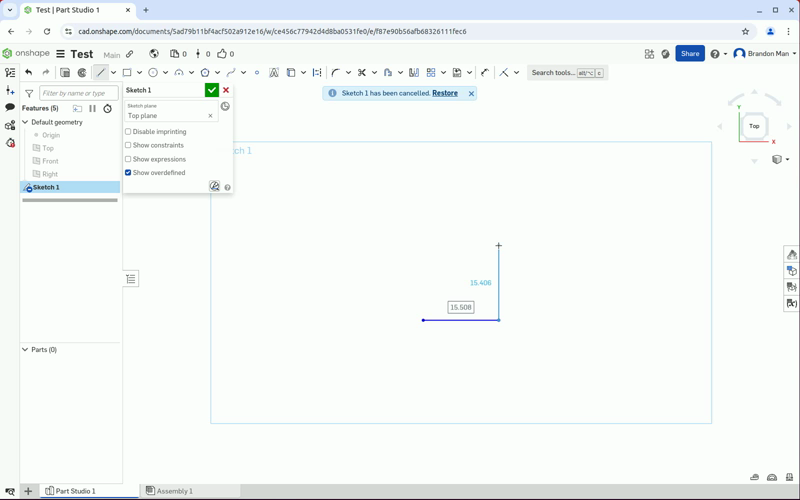
key_up(shift)
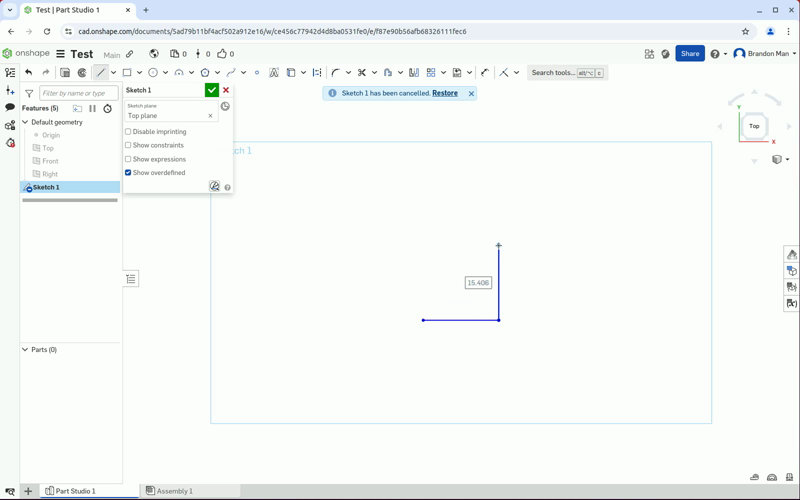
key_down(shift)
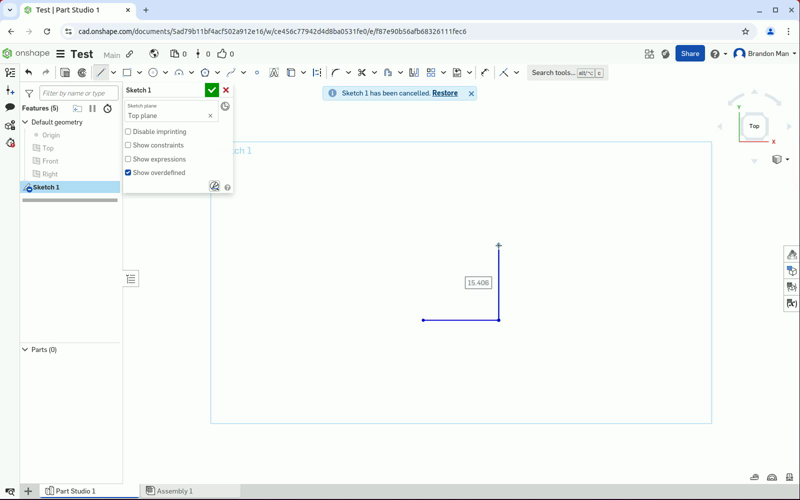
mouse_move(423, 245)
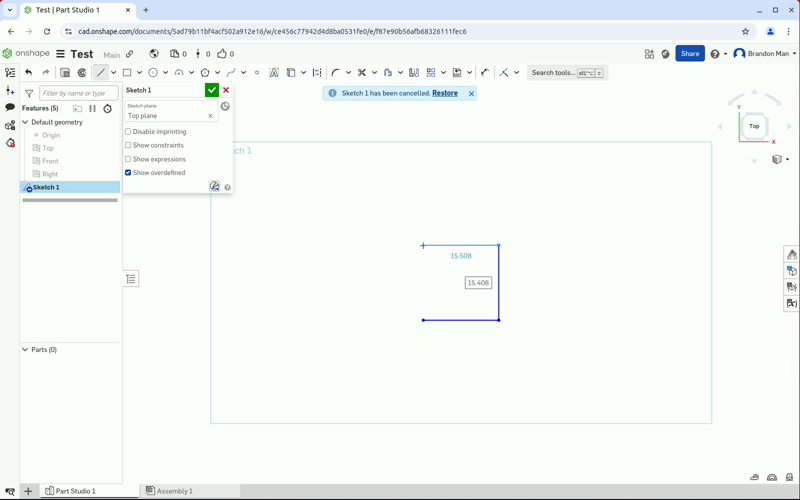
click(423, 245)
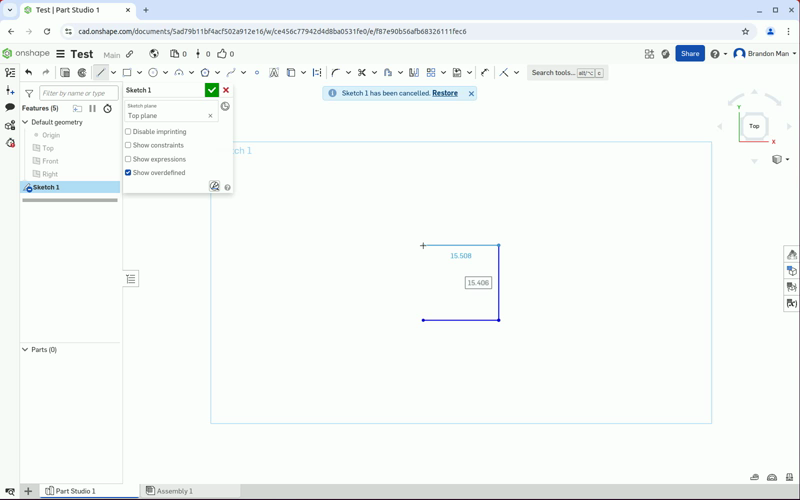
key_up(shift)
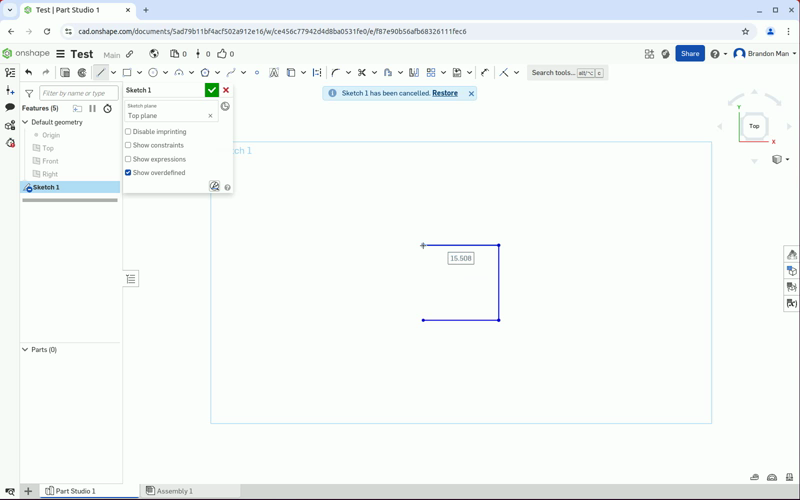
key_down(shift)
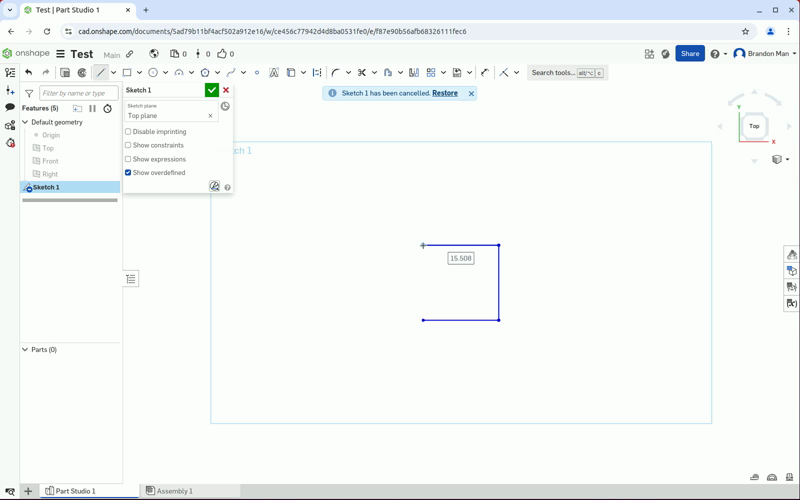
mouse_move(423, 320)
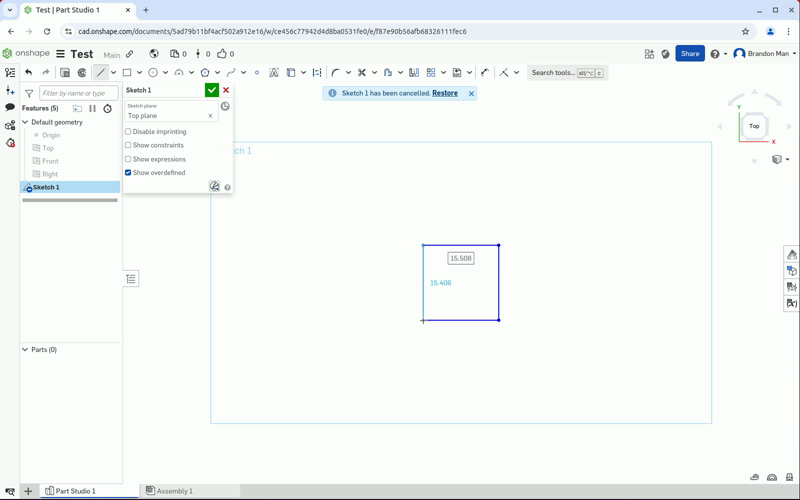
key_up(shift)
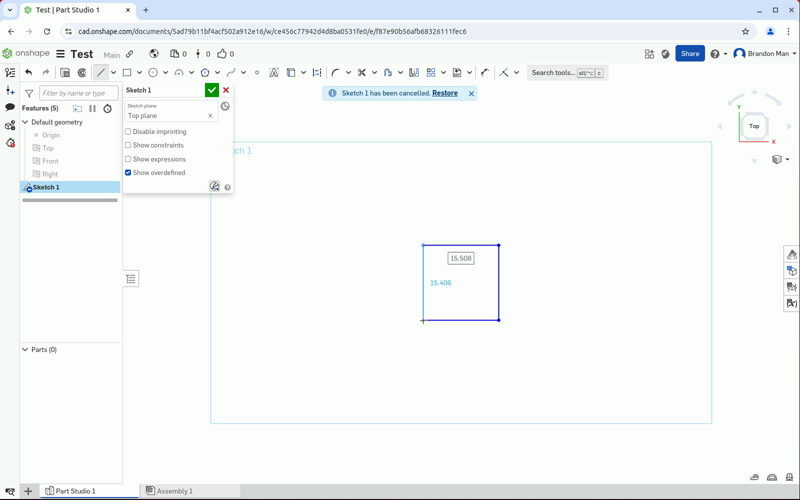
click(423, 320)
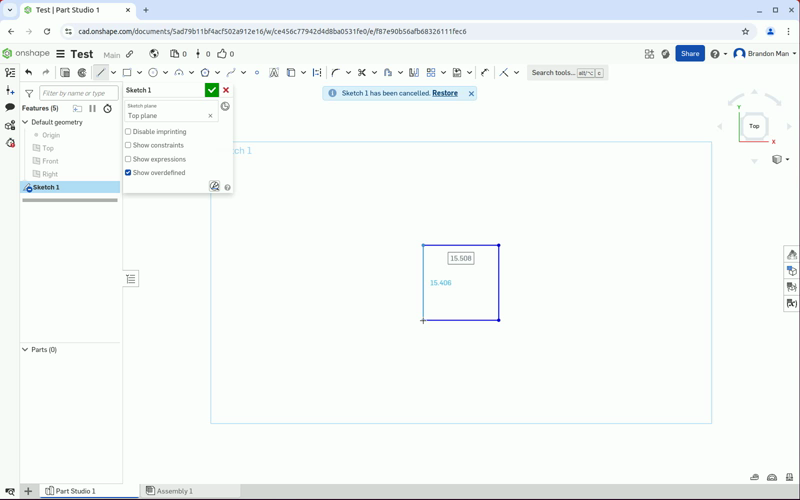
key(esc)
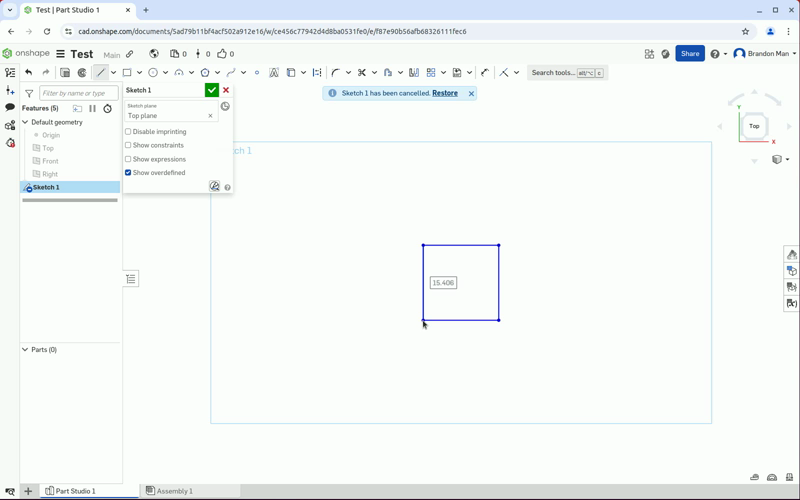
mouse_move(481, 309)
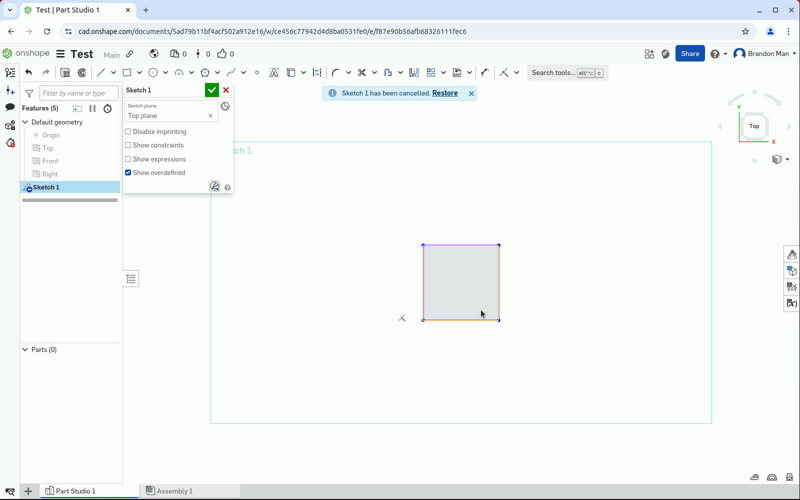
click(481, 309)
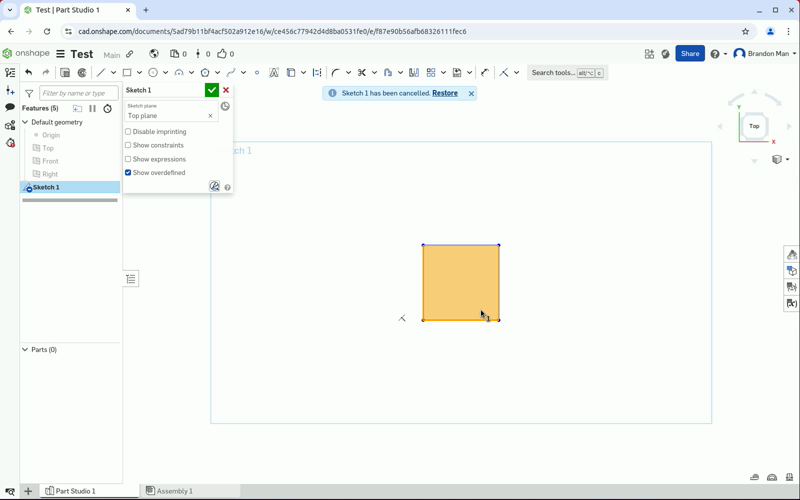
mouse_move(73, 352)
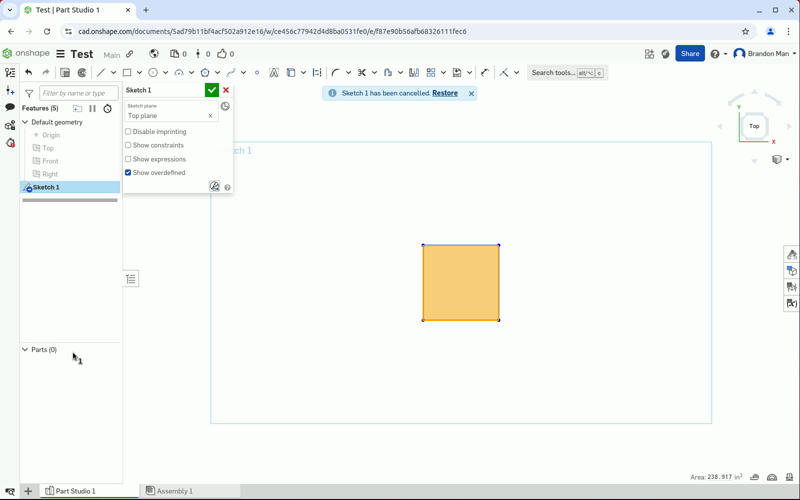
key(shift+y)
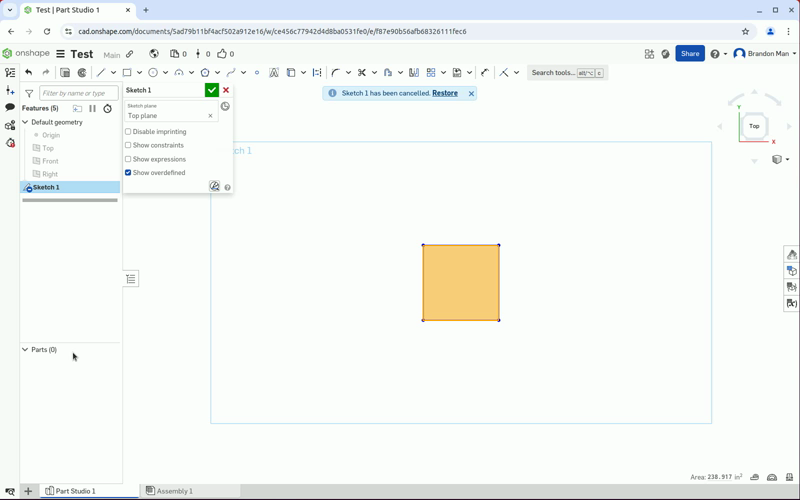
key(shift+e)
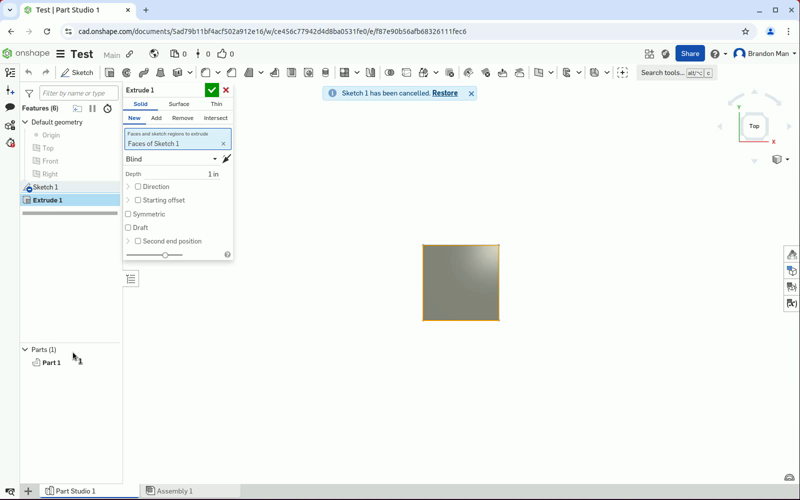
mouse_move(143, 106)
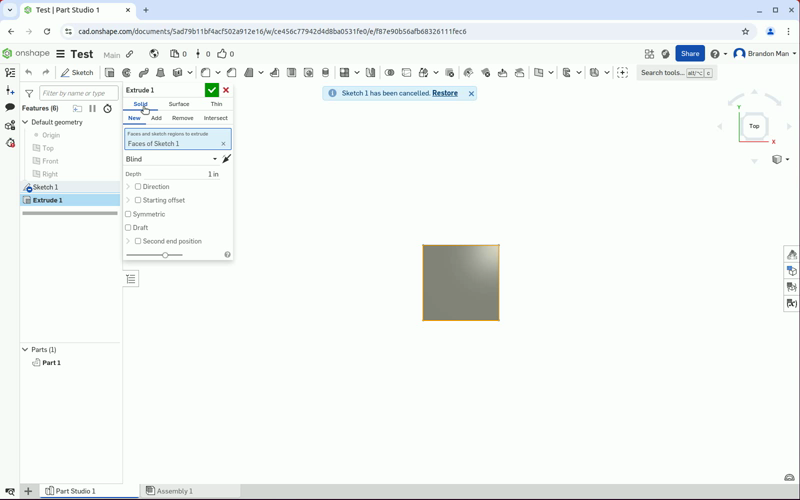
click(143, 106)
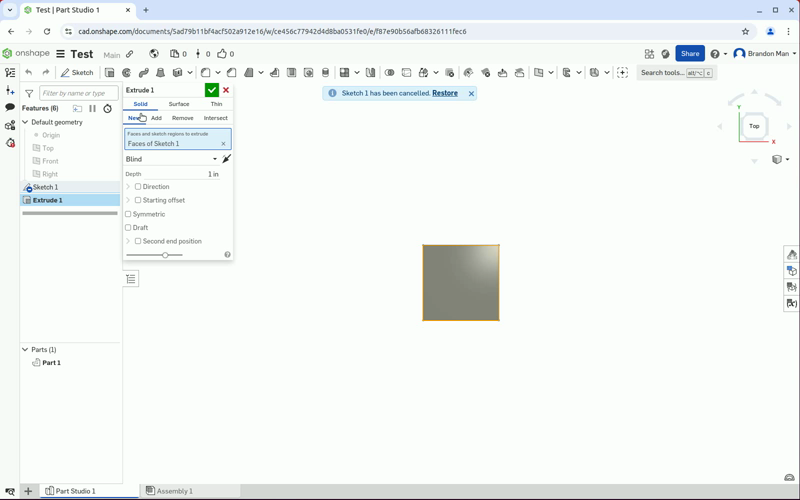
mouse_move(137, 120)
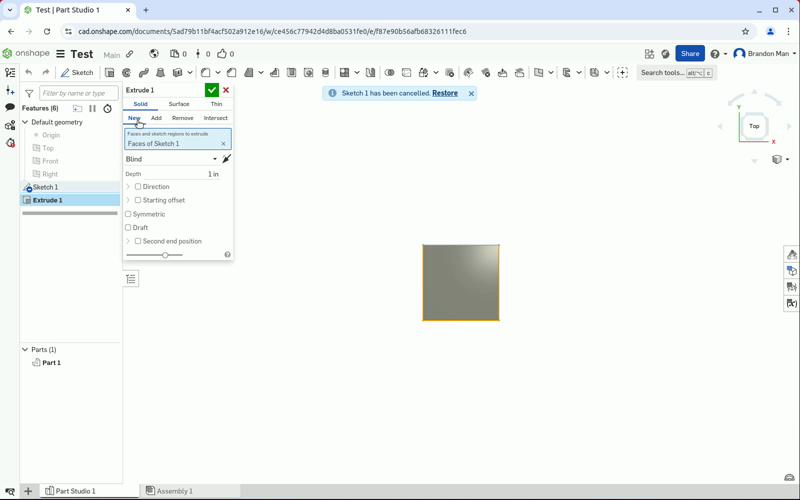
click(137, 120)
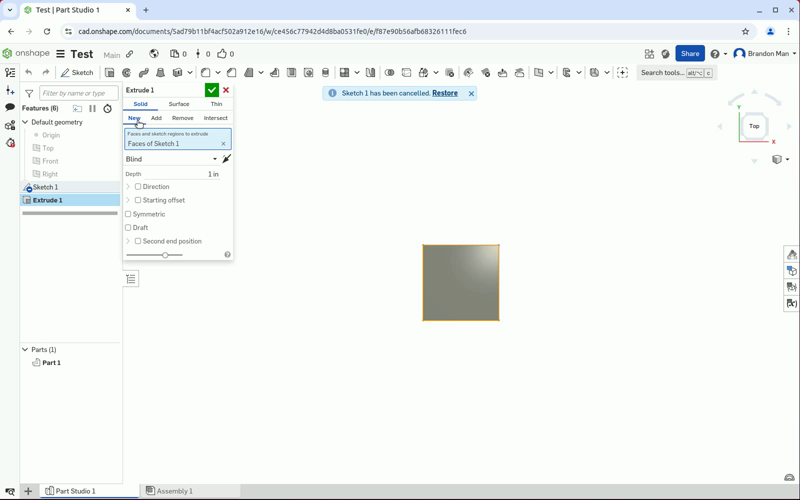
key(tab, 4)
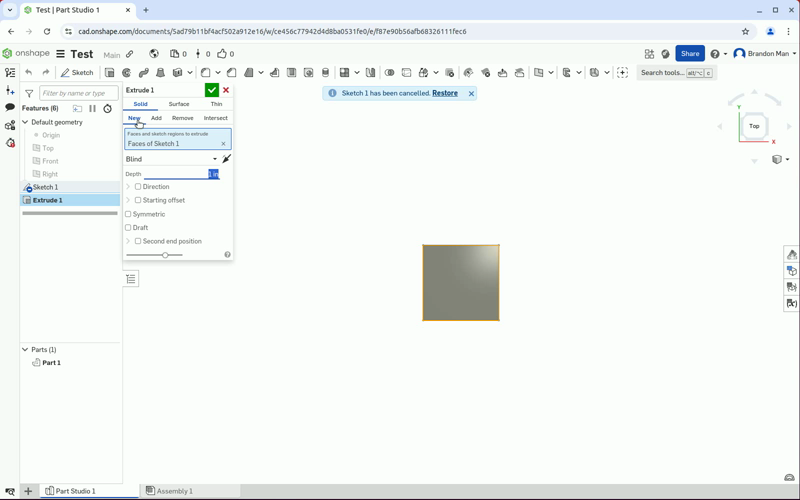
text(14.202)
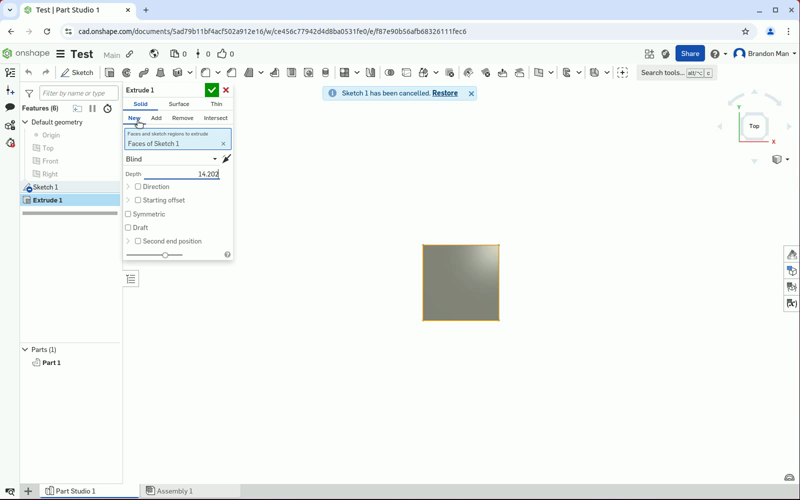
key(enter)
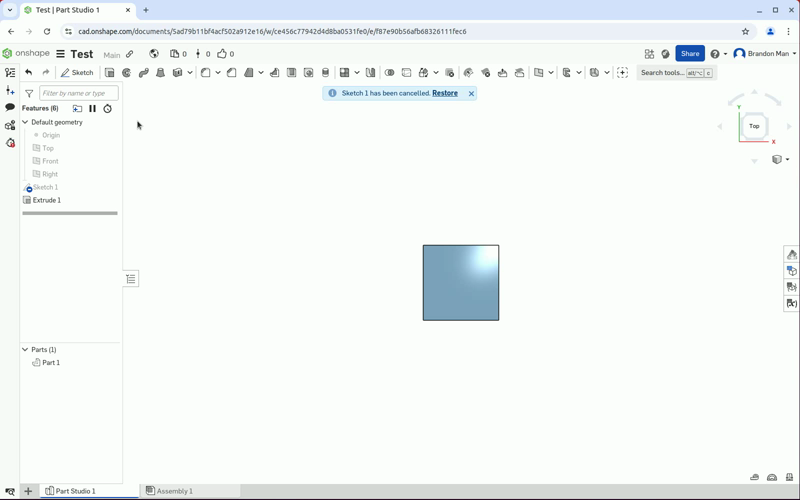
key(shift+h)
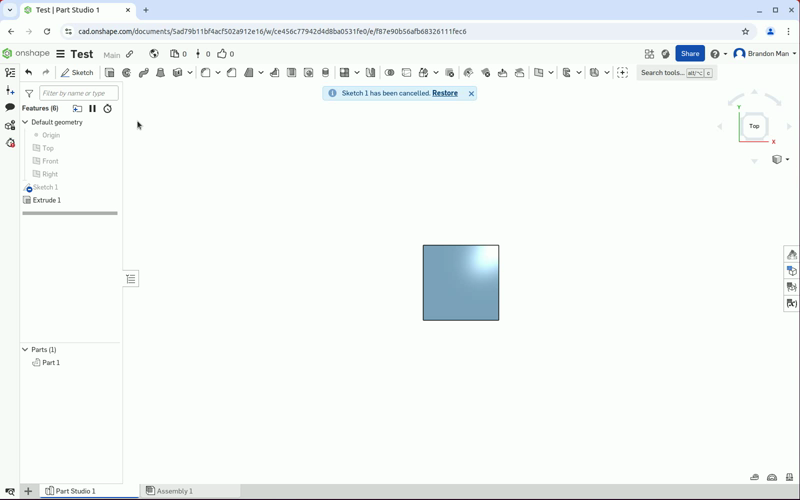
key(shift+h)
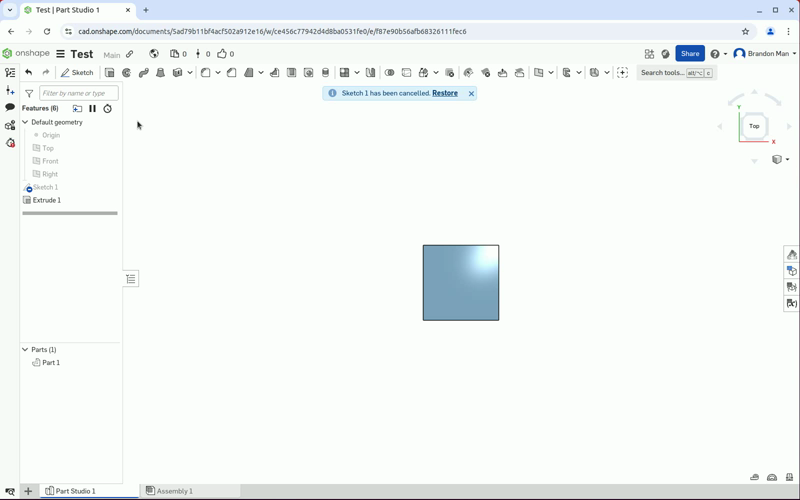
mouse_move(73, 189)
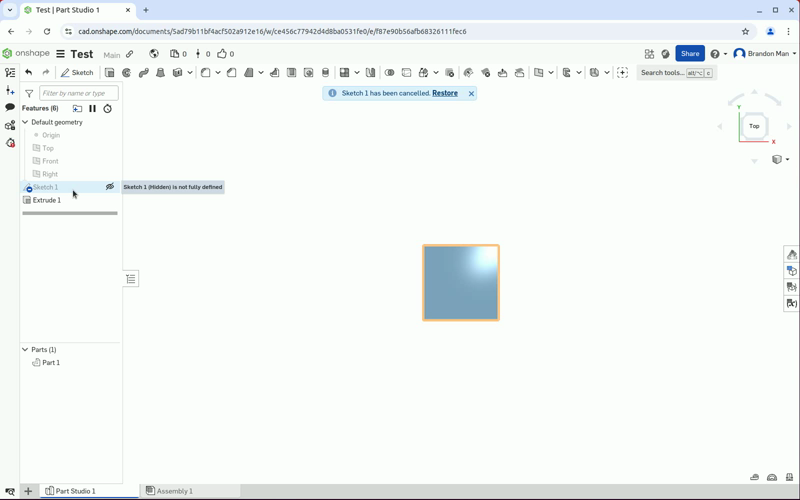
click(73, 189)
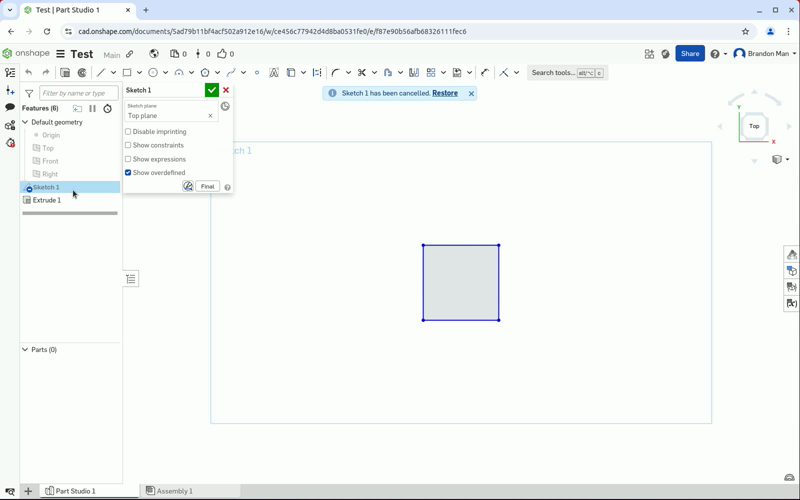
mouse_move(229, 92)
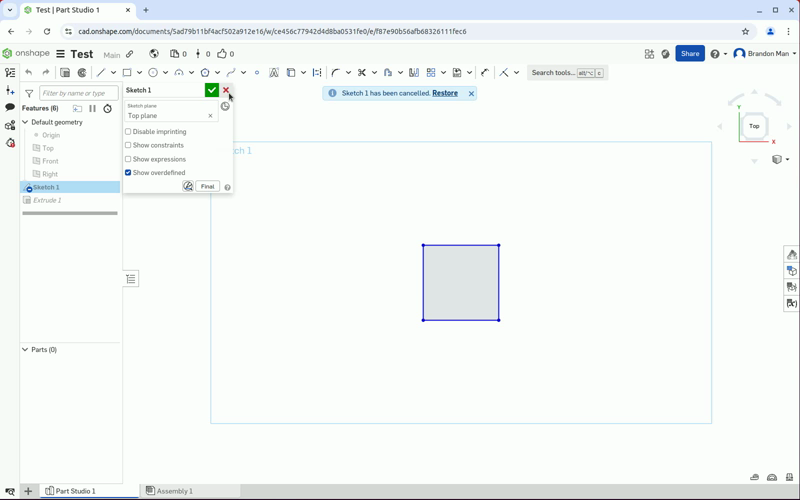
click(229, 92)
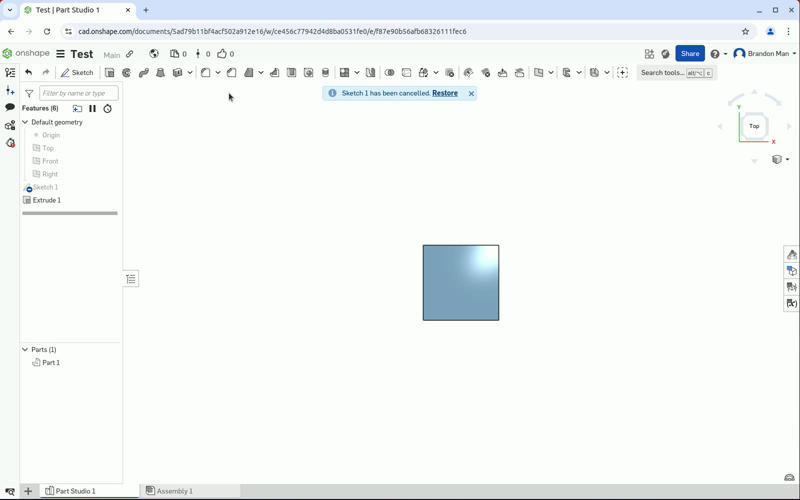
mouse_move(541, 75)
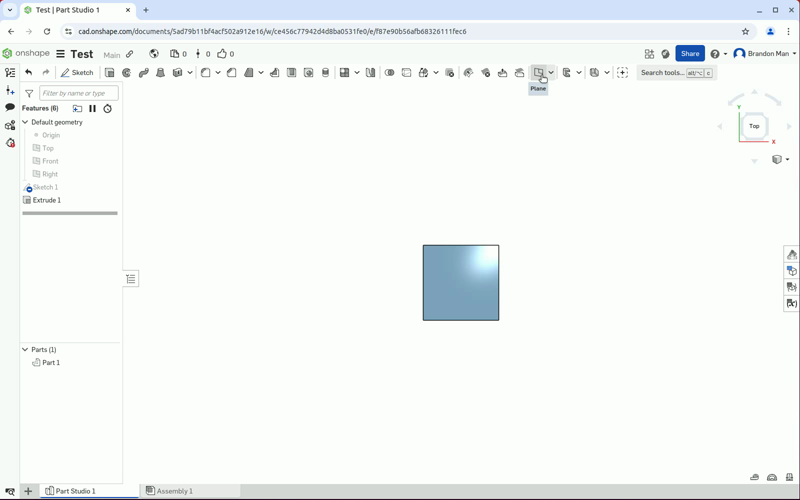
click(541, 75)
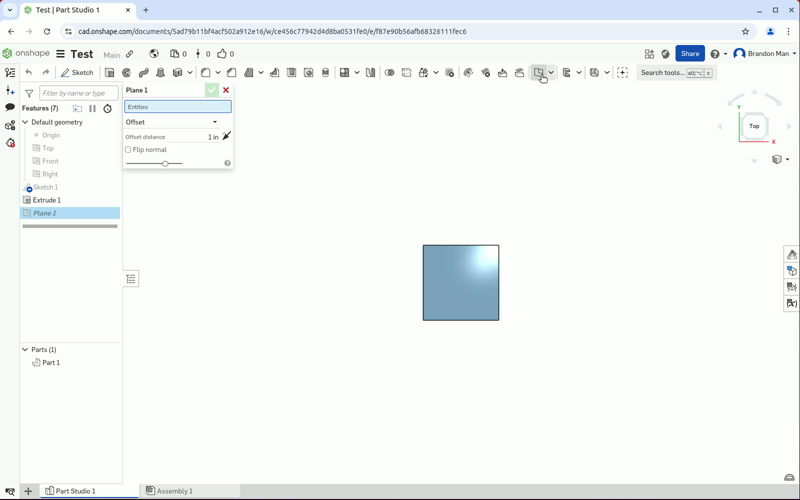
mouse_move(73, 150)
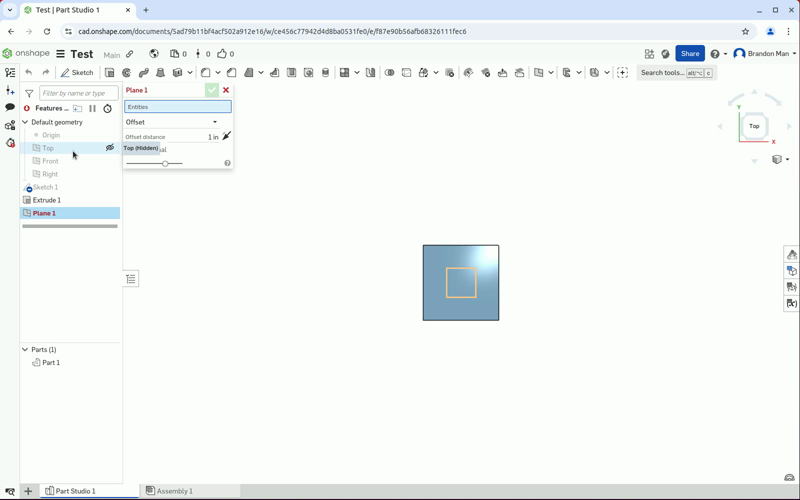
click(73, 150)
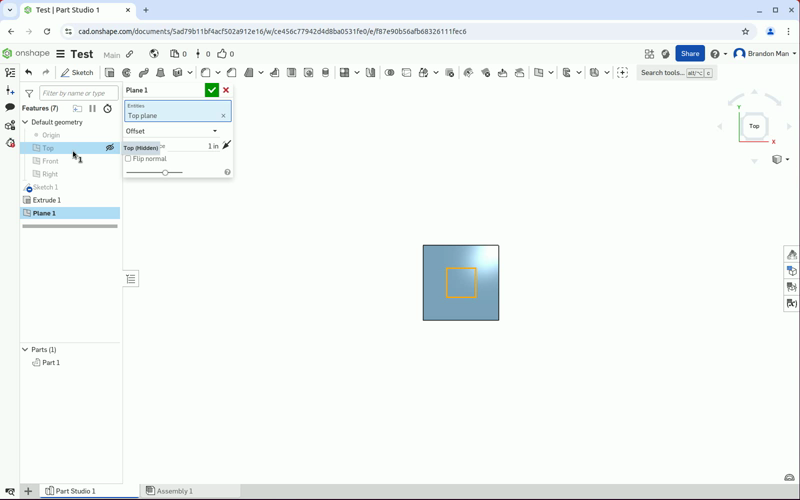
key(tab, 2)
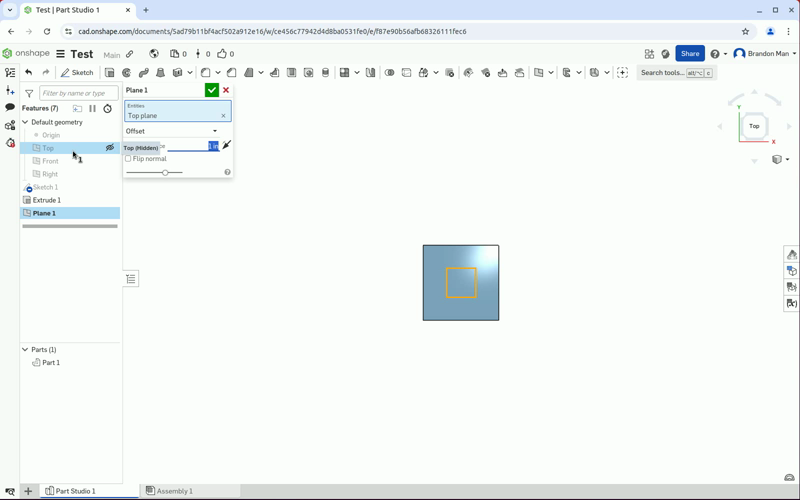
text(14.204)
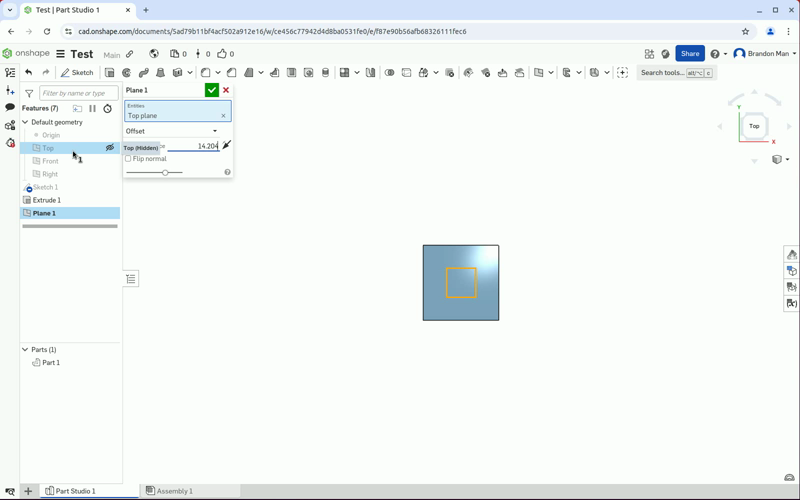
key(enter, 2)
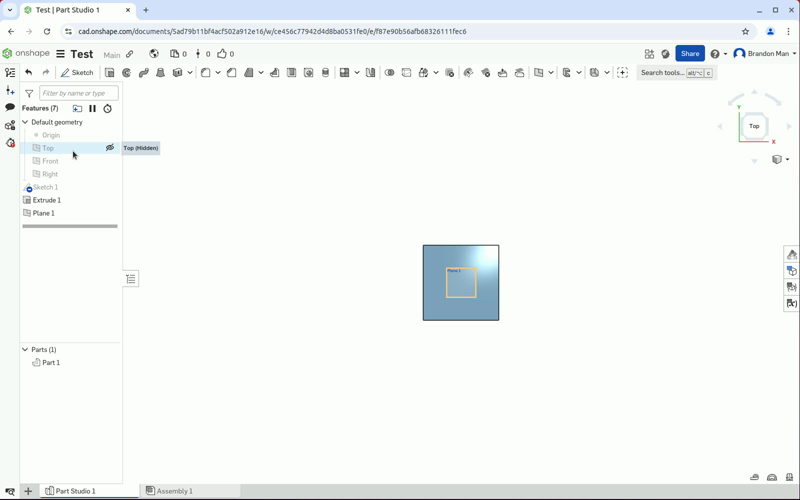
key(shift+s)
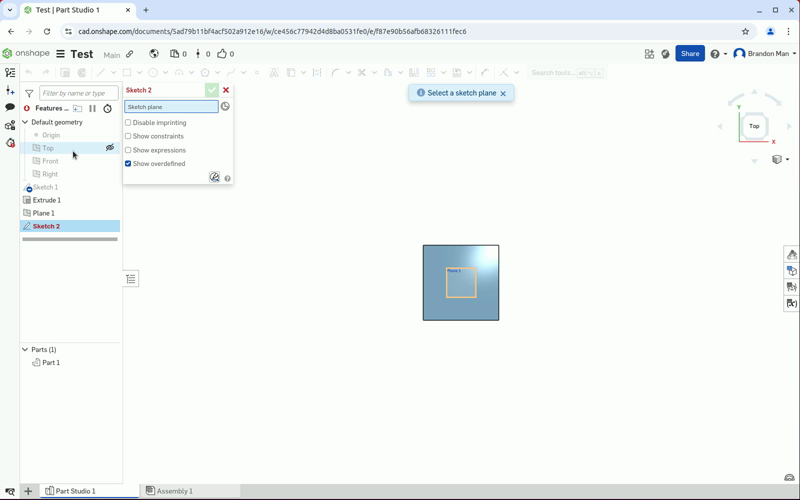
mouse_move(73, 215)
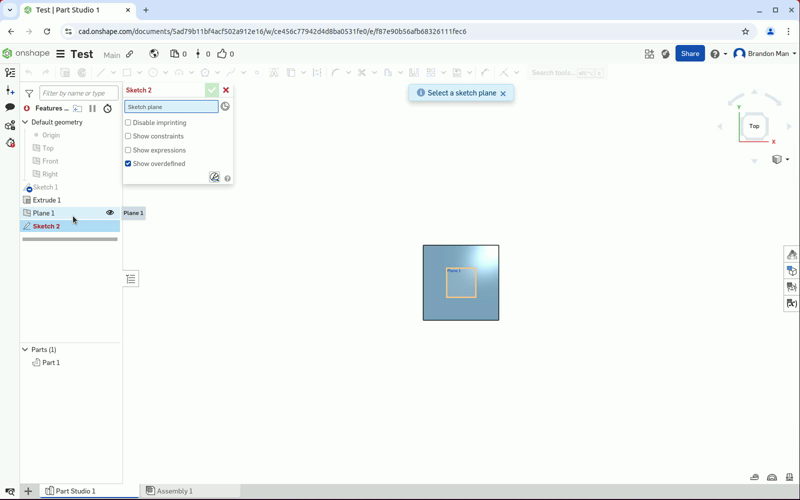
click(73, 215)
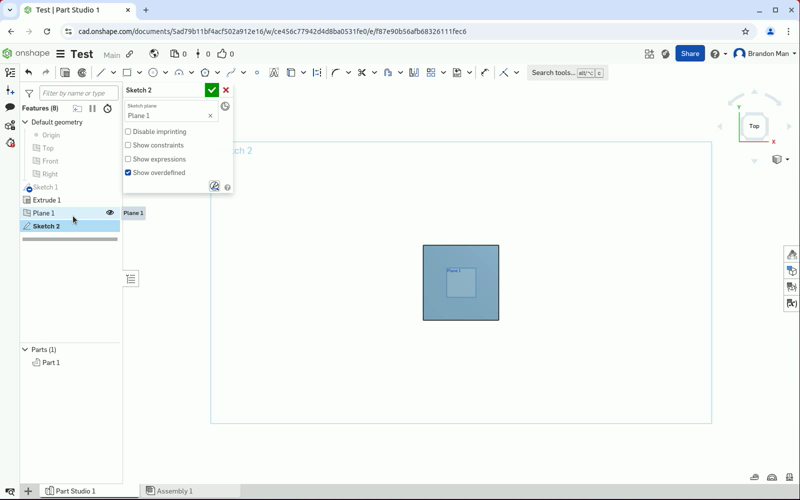
mouse_move(73, 352)
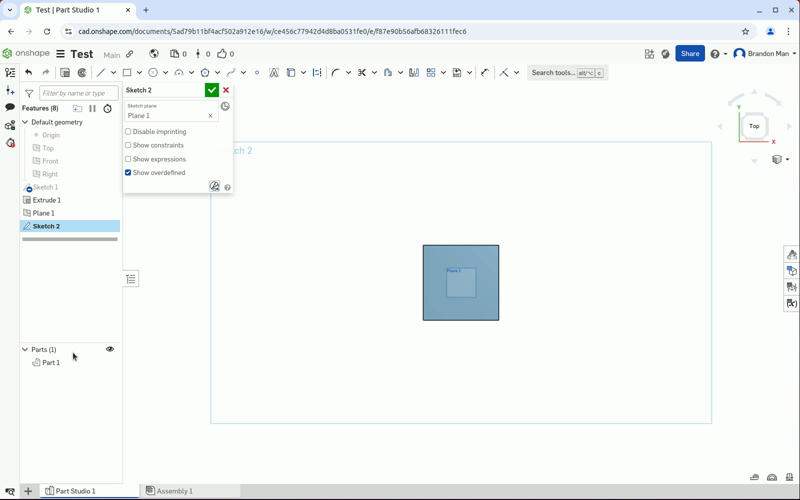
key(y)
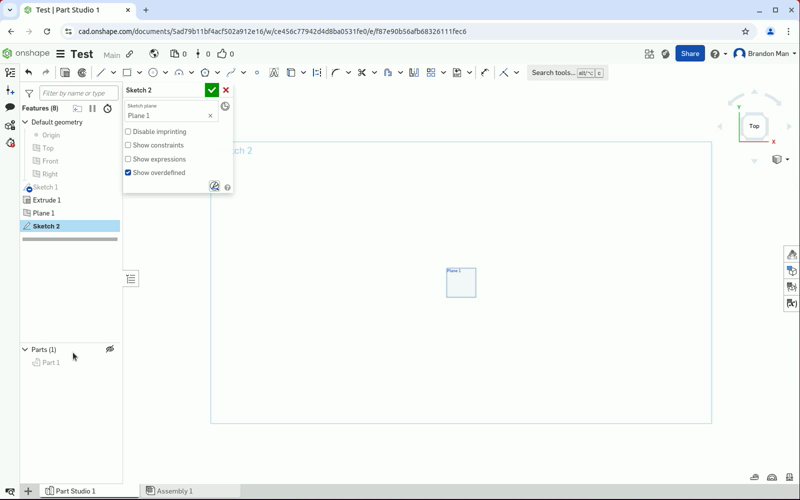
key(c)
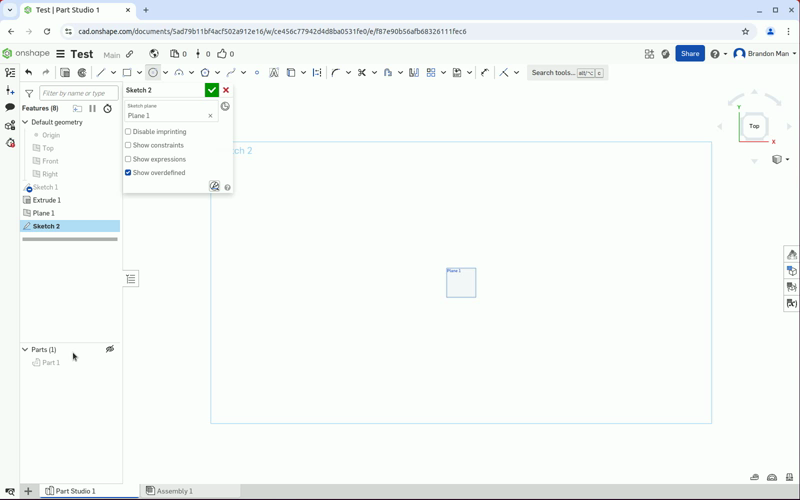
key_down(shift)
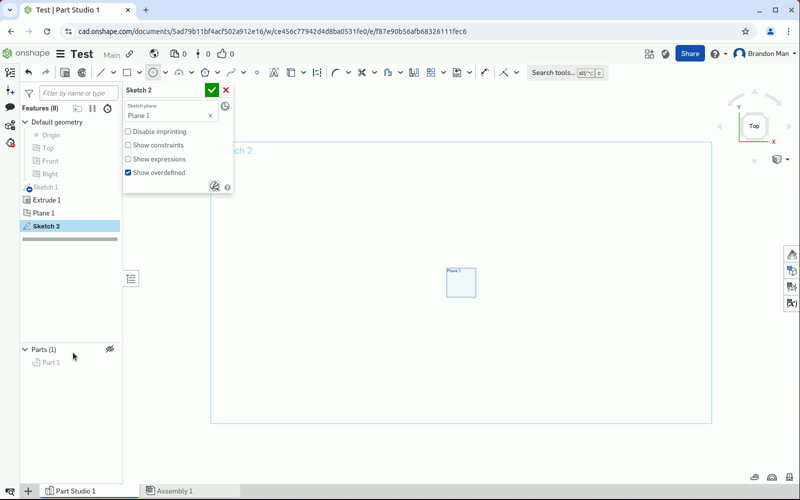
mouse_move(461, 282)
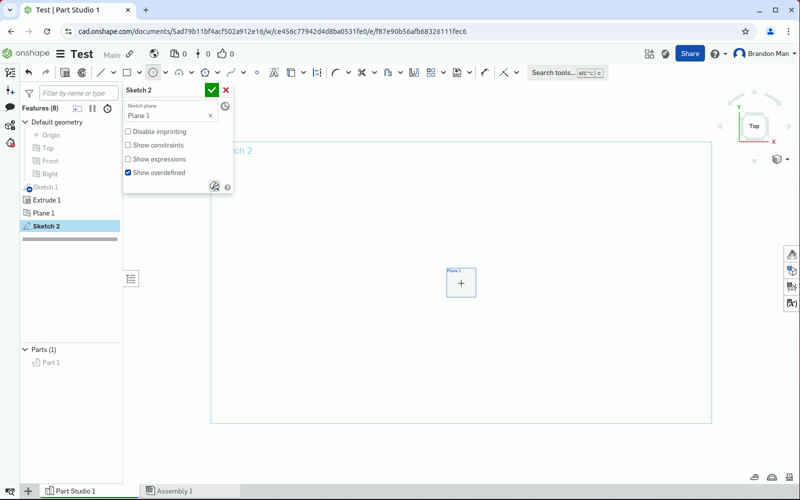
click(461, 282)
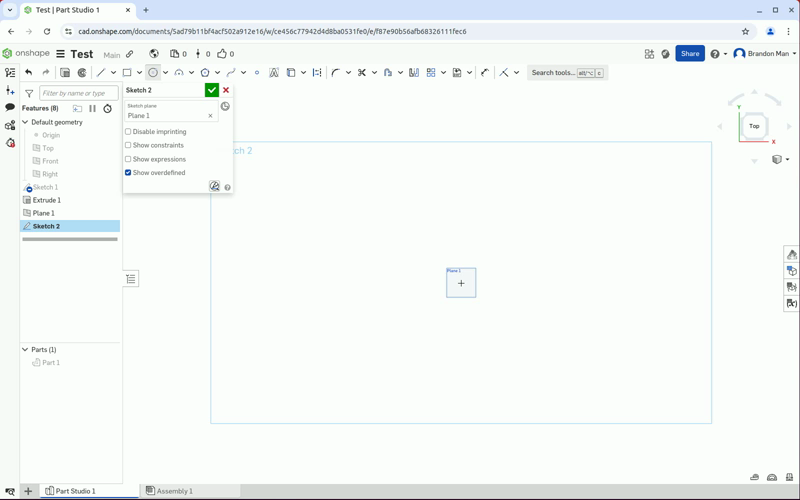
key_up(shift)
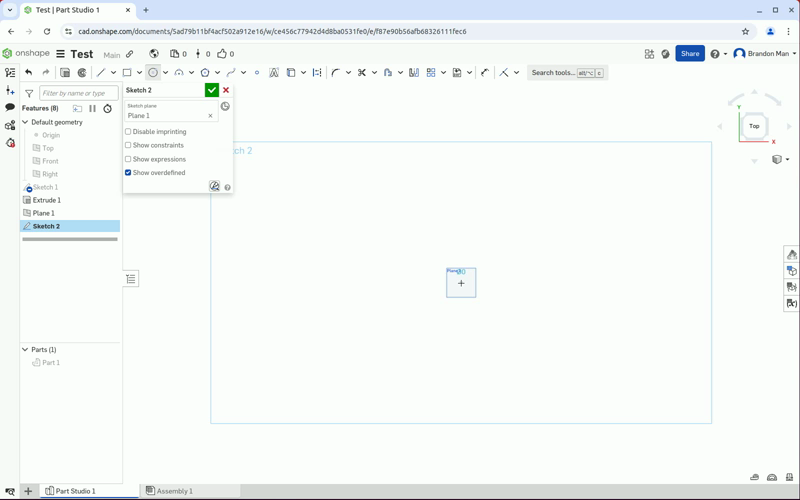
mouse_move(481, 282)
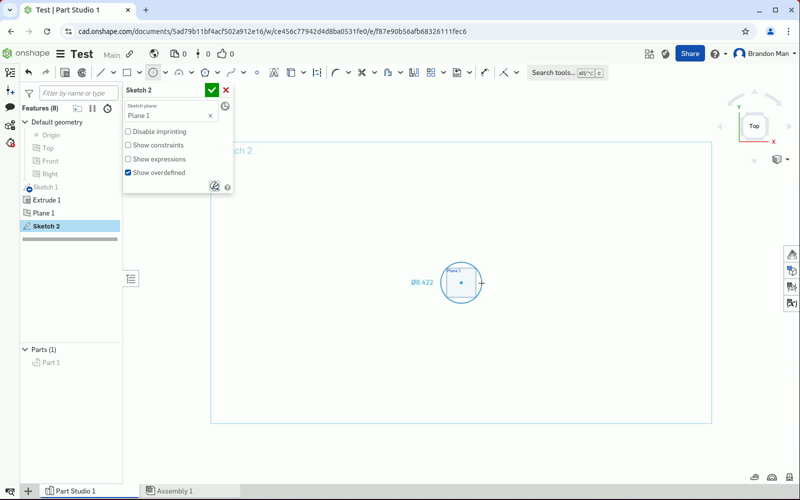
click(481, 282)
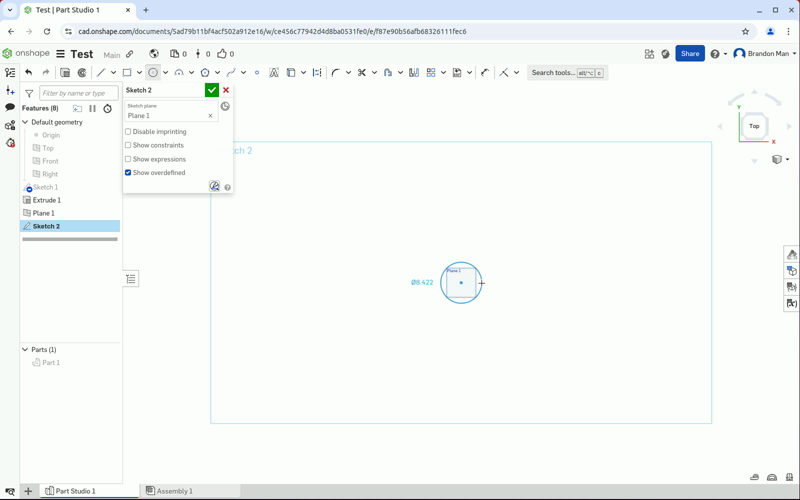
key(esc)
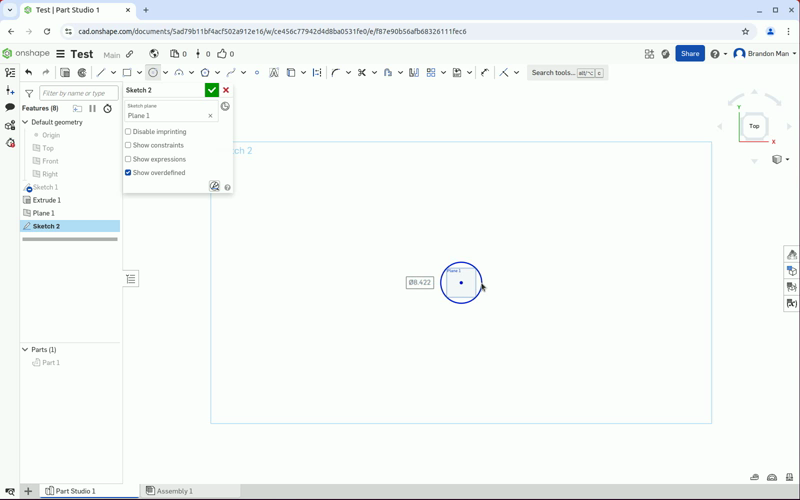
mouse_move(473, 271)
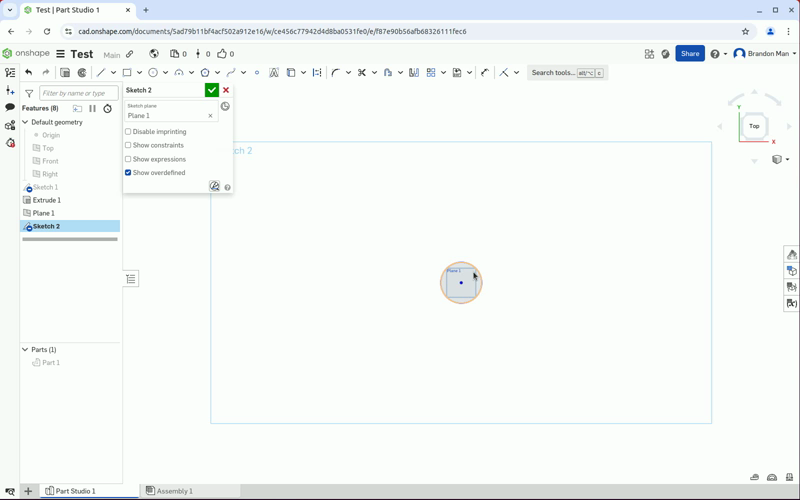
scroll(6)
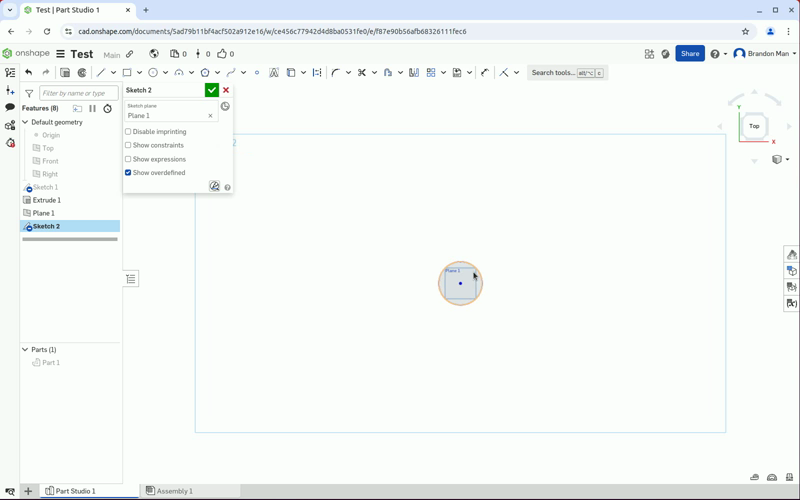
scroll(6)
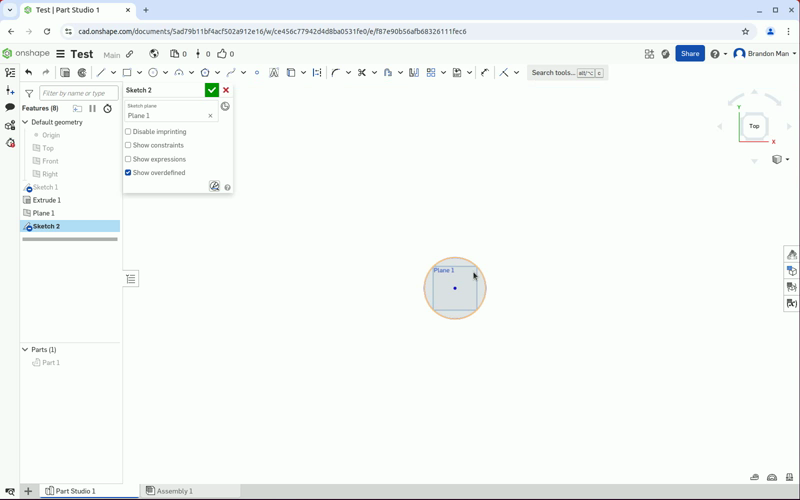
scroll(6)
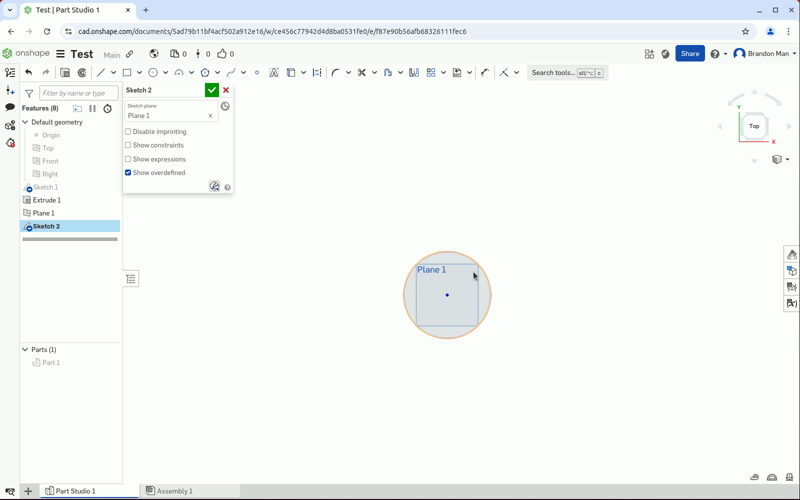
scroll(6)
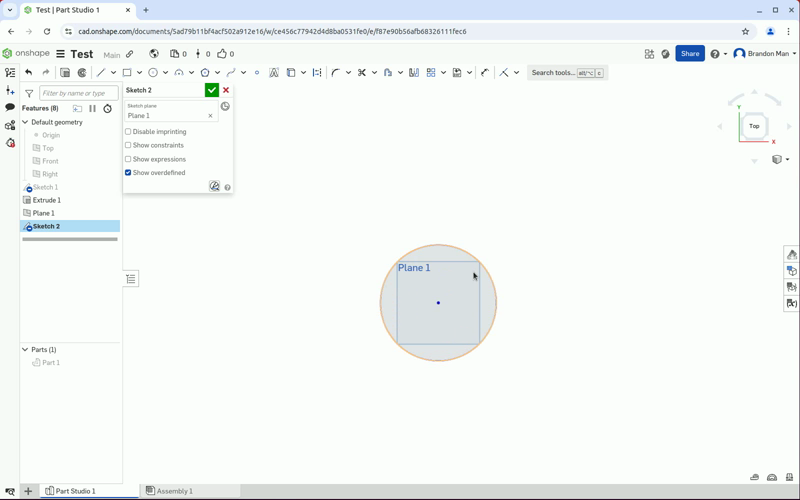
scroll(6)
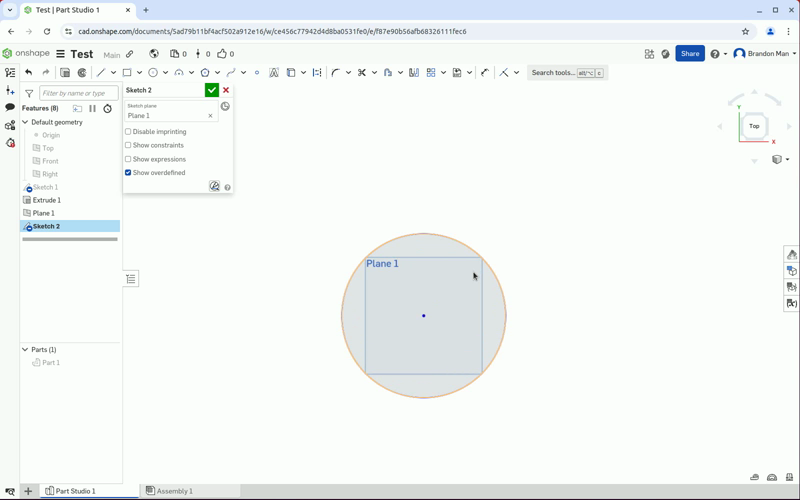
scroll(6)
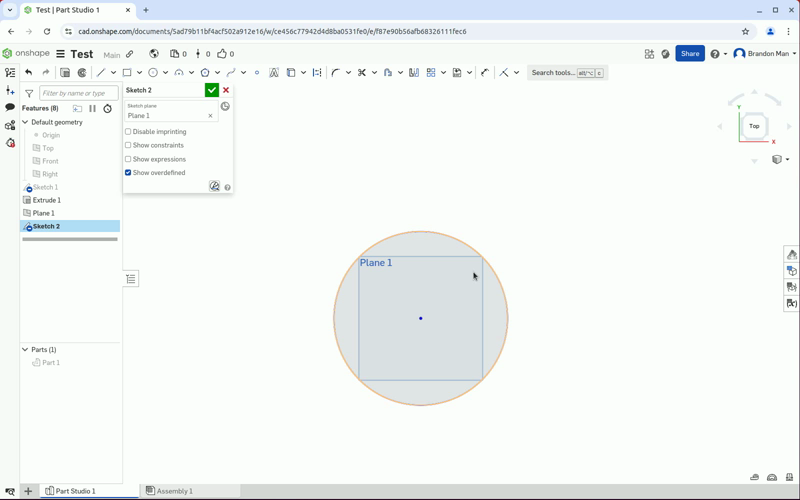
scroll(6)
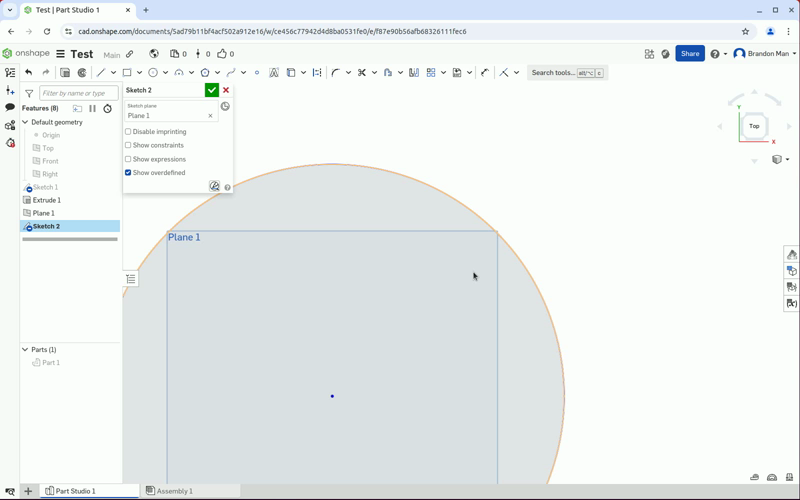
click(473, 271)
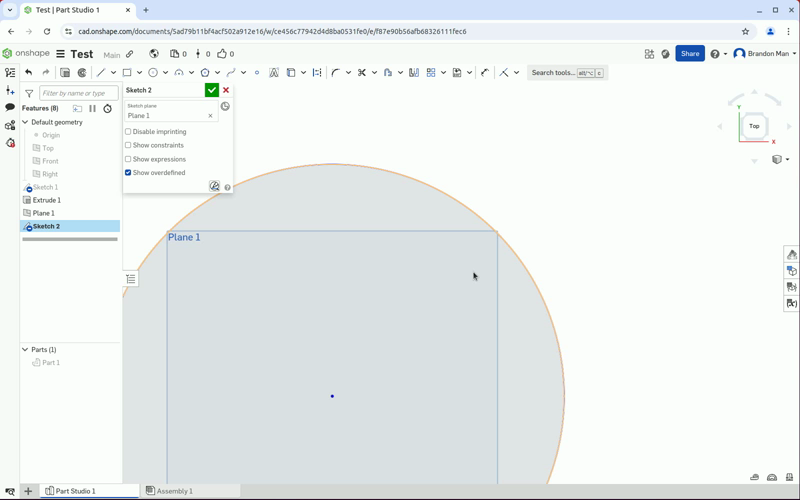
scroll(-6)
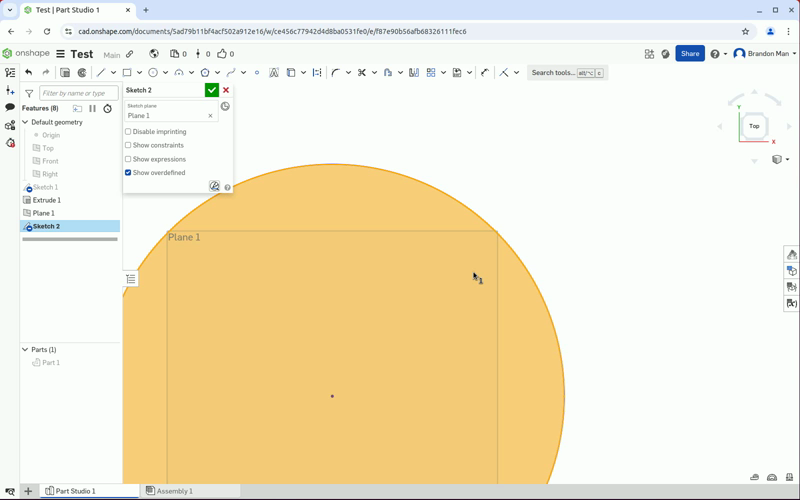
scroll(-6)
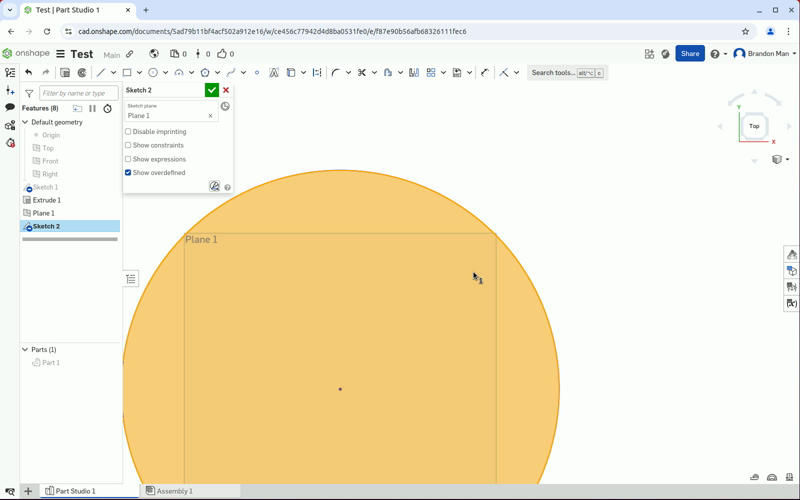
scroll(-6)
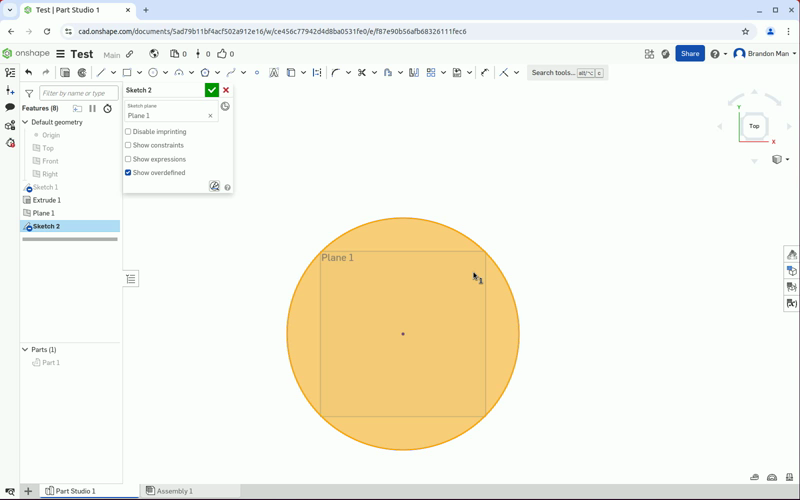
scroll(-6)
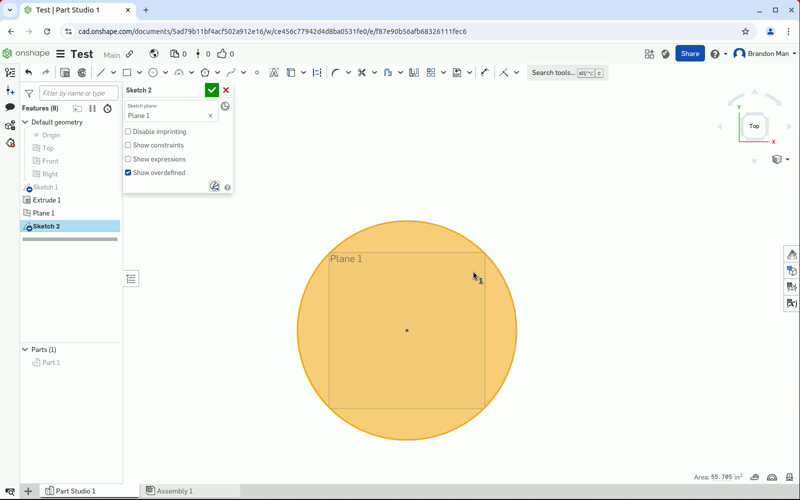
scroll(-6)
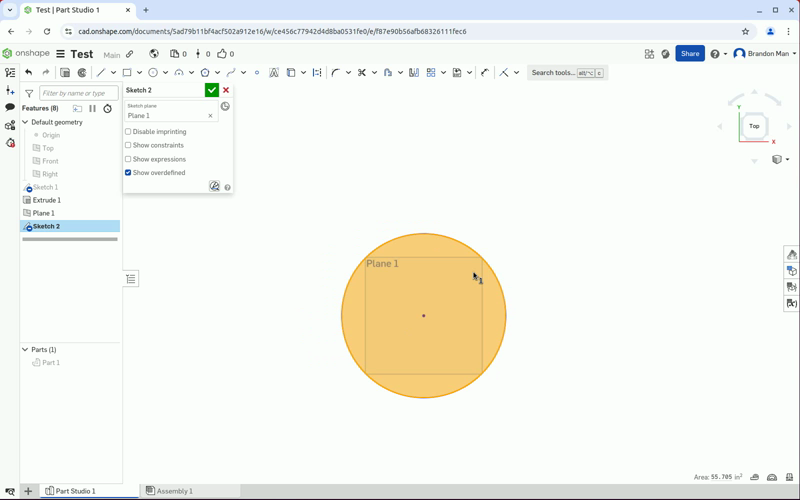
scroll(-6)
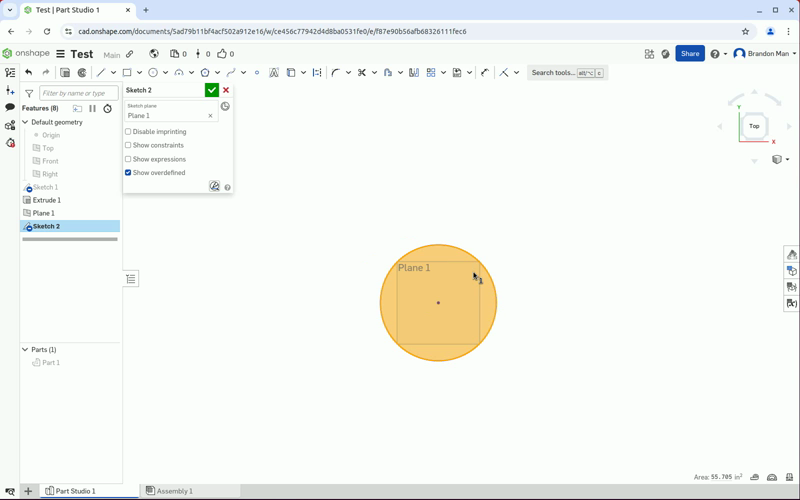
scroll(-6)
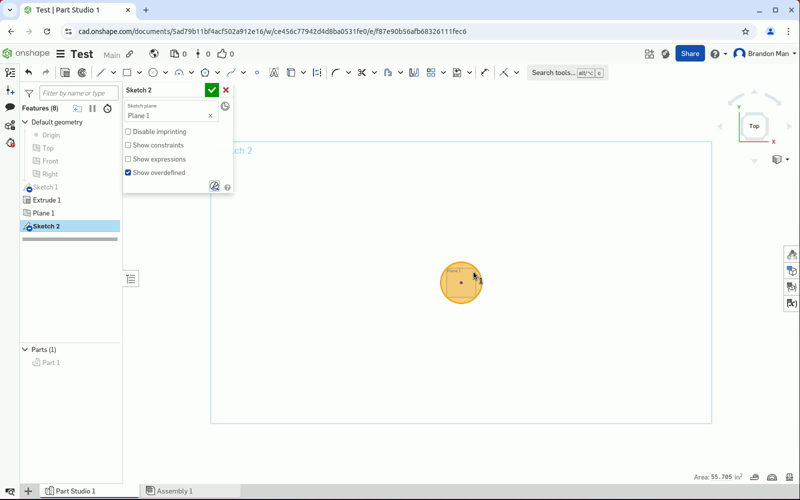
mouse_move(73, 352)
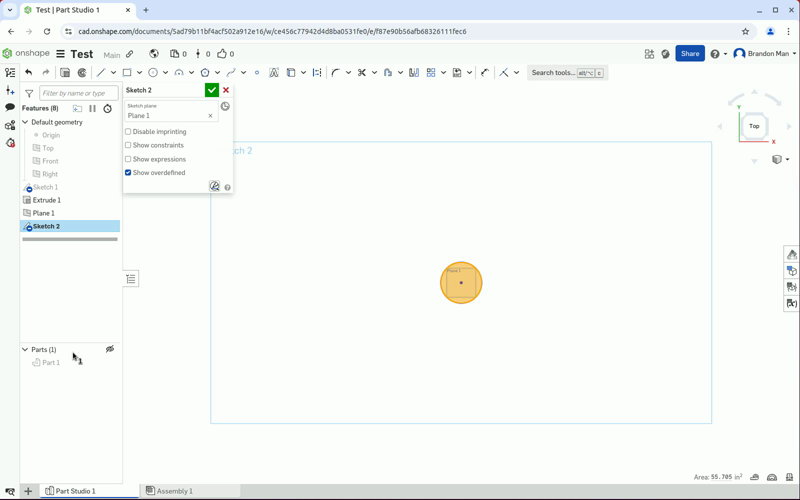
key(shift+y)
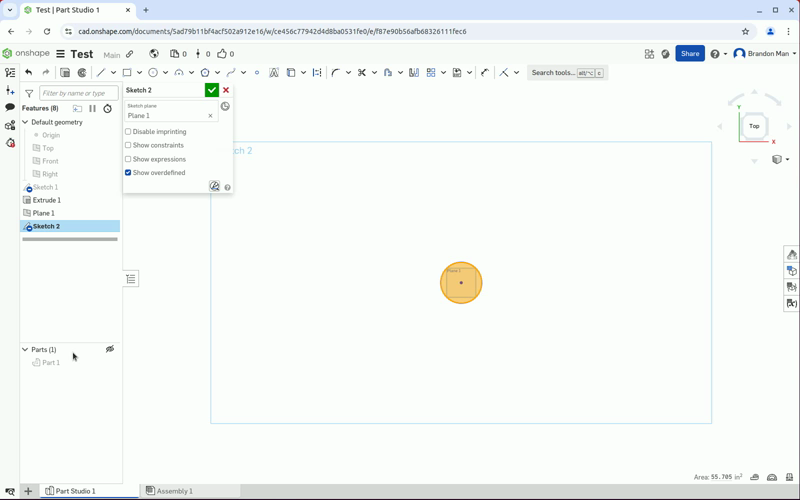
key(shift+e)
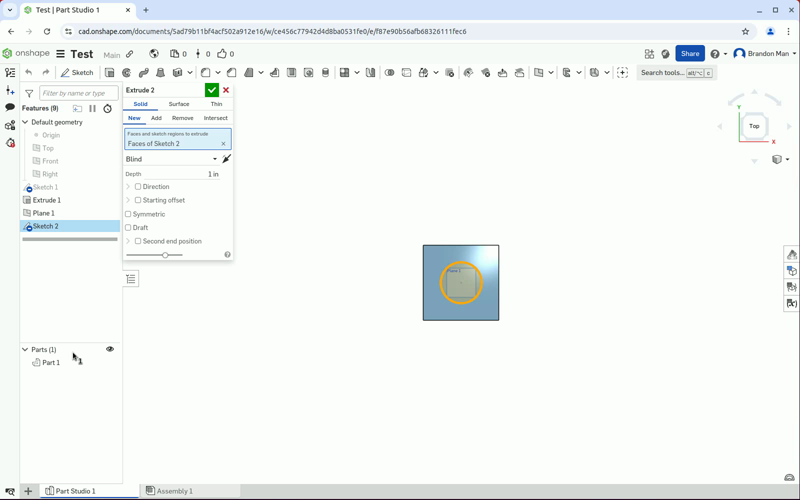
mouse_move(143, 106)
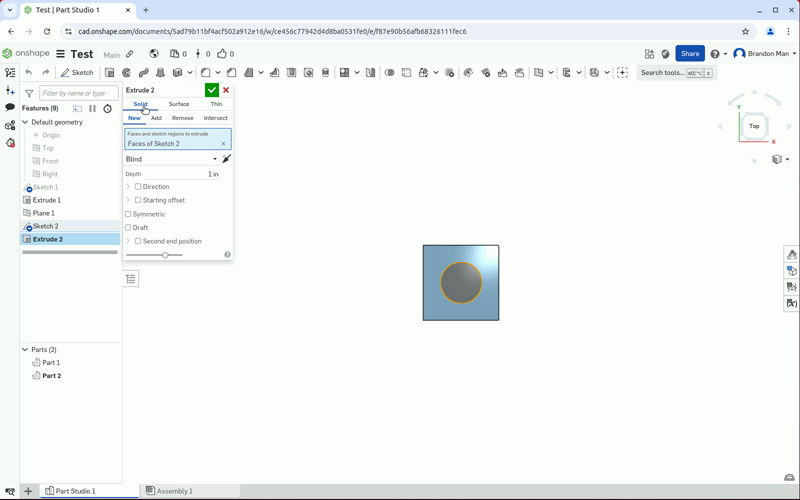
click(143, 106)
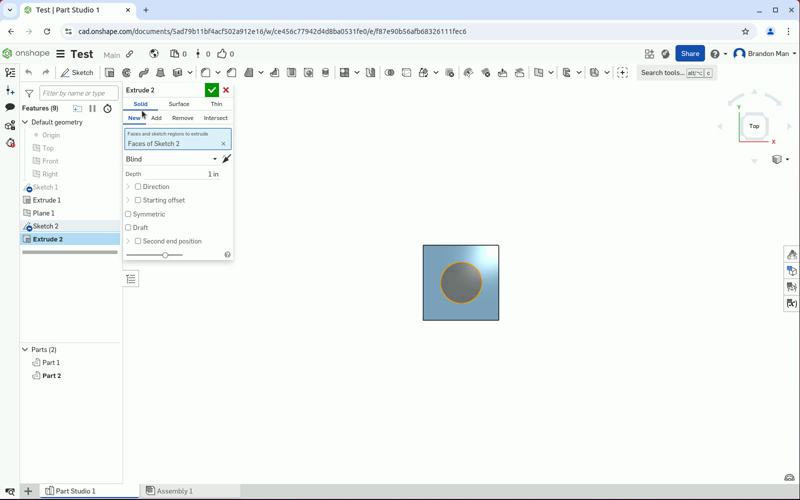
mouse_move(137, 120)
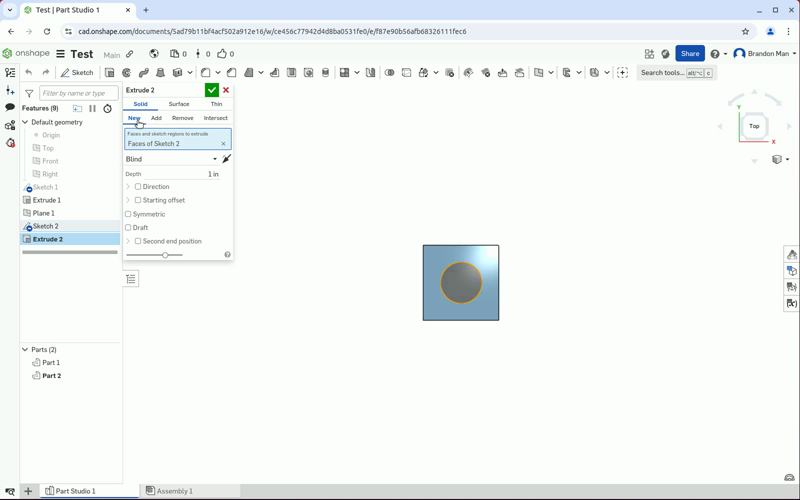
click(137, 120)
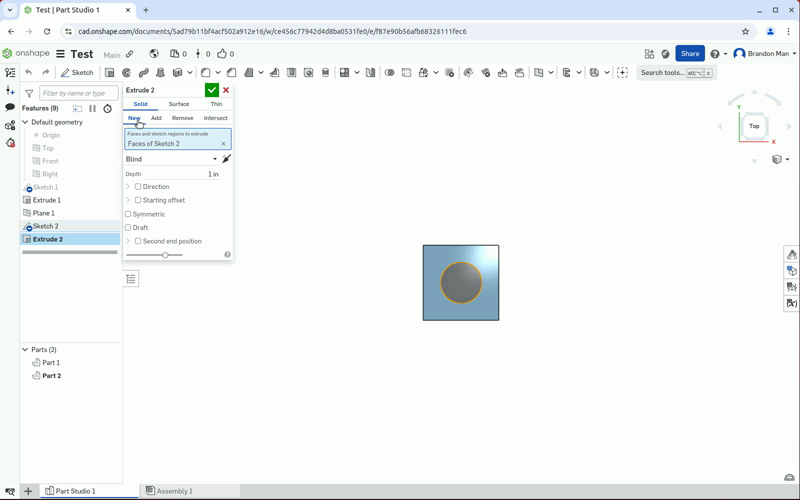
key(tab, 4)
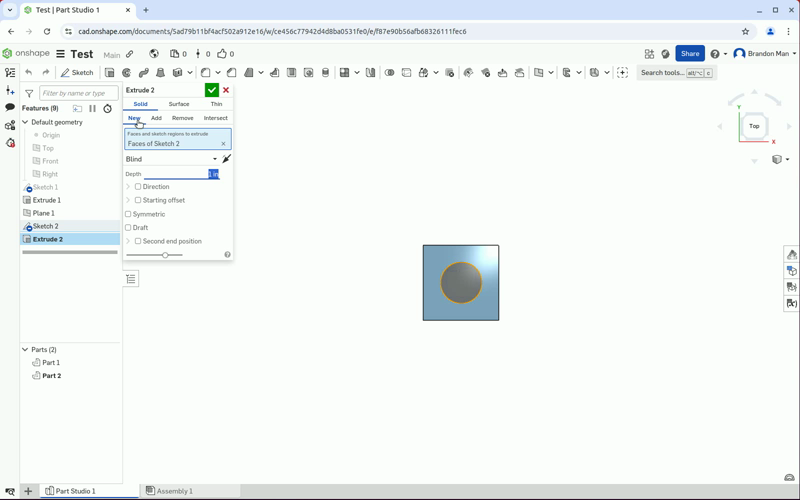
text(0.722)
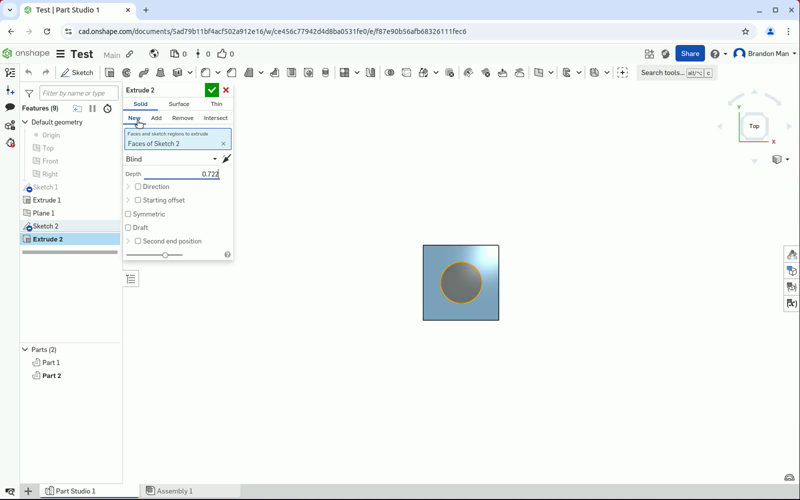
key(enter)
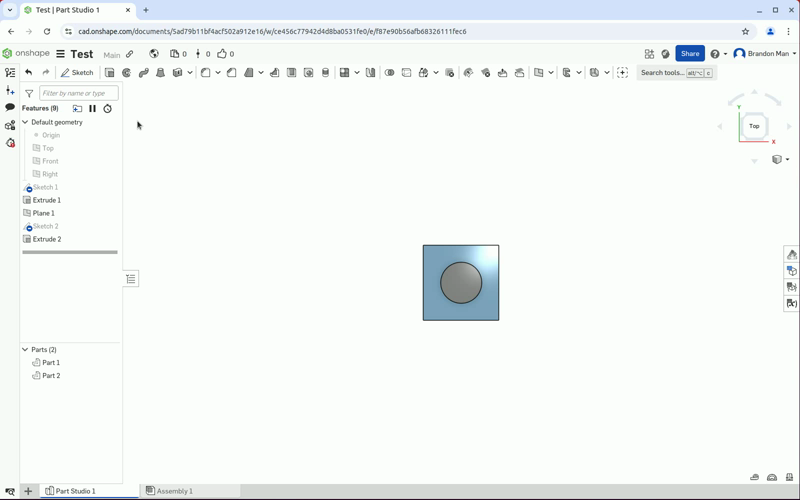
key(shift+h)
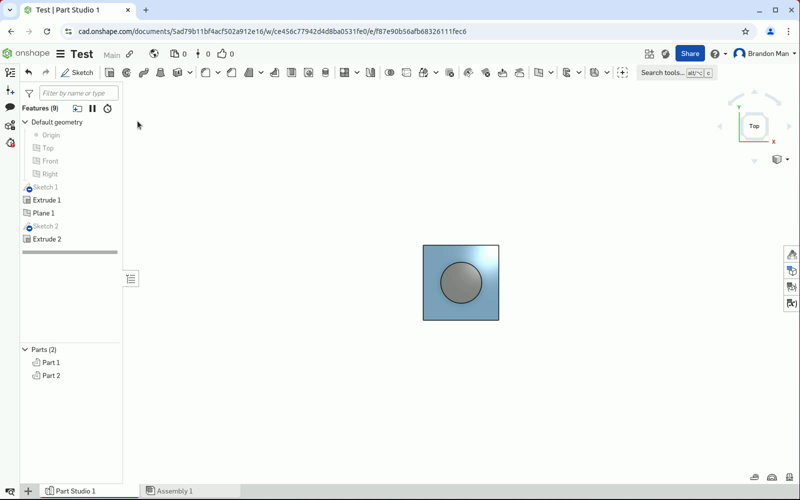
key(shift+h)
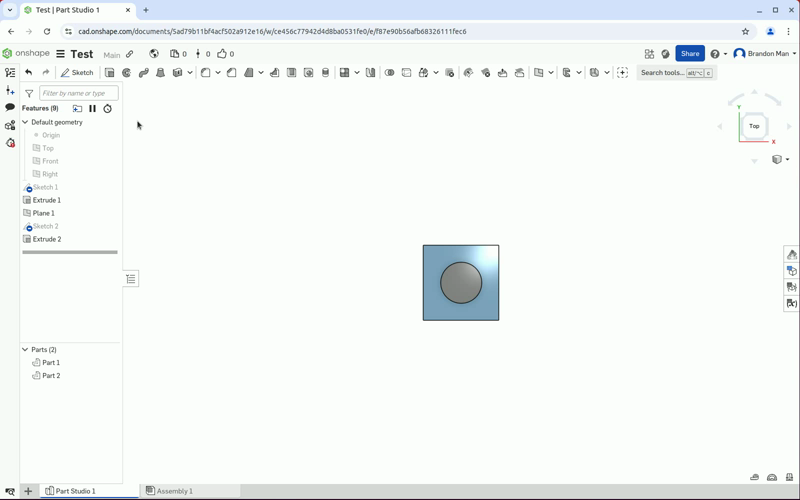
mouse_move(73, 189)
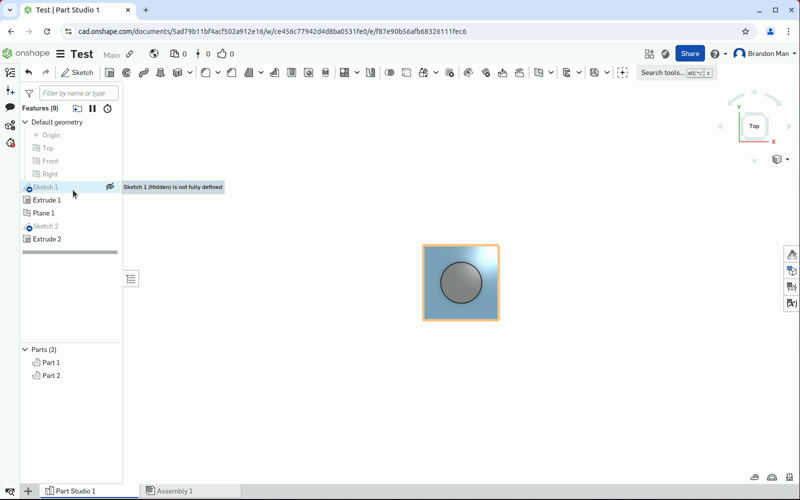
click(73, 189)
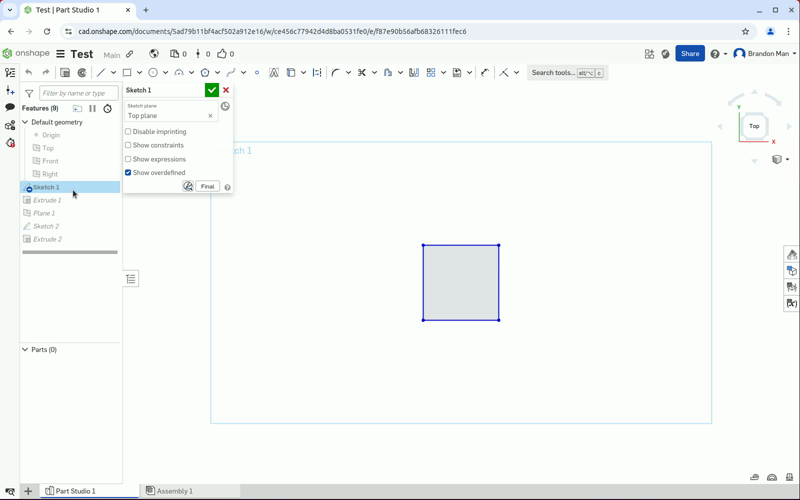
mouse_move(229, 92)
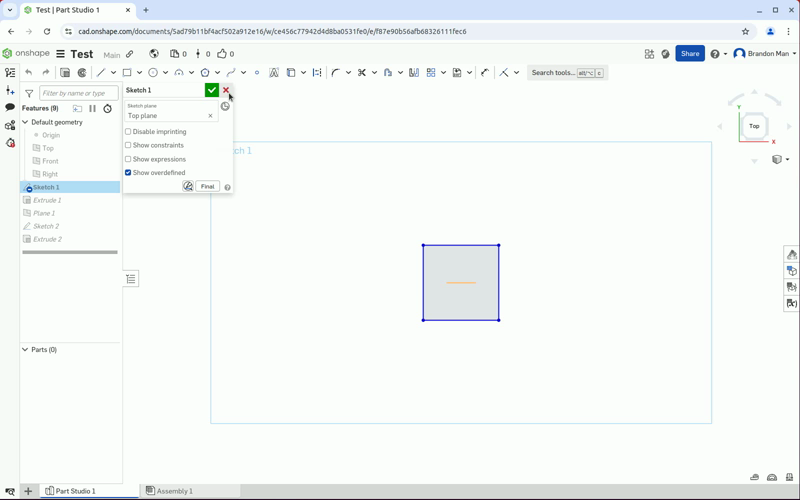
click(229, 92)
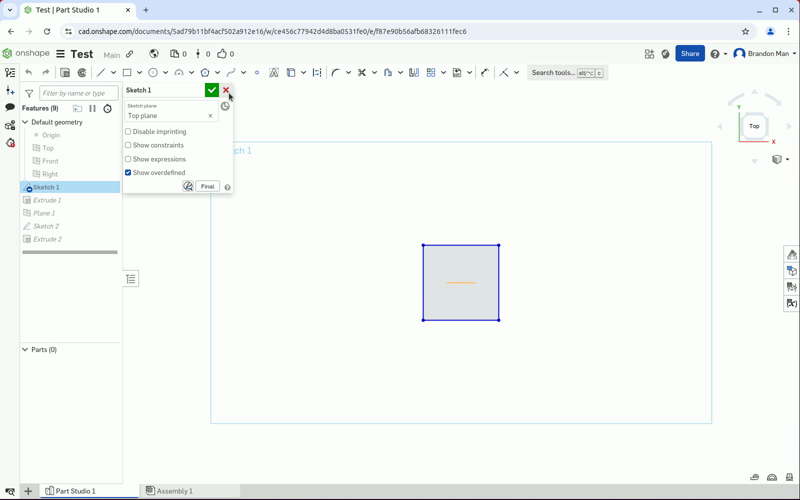
key(shift+s)
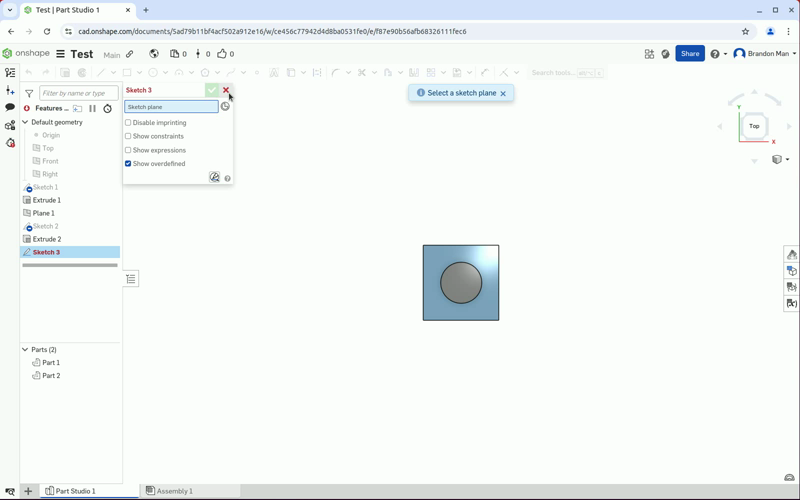
mouse_move(73, 215)
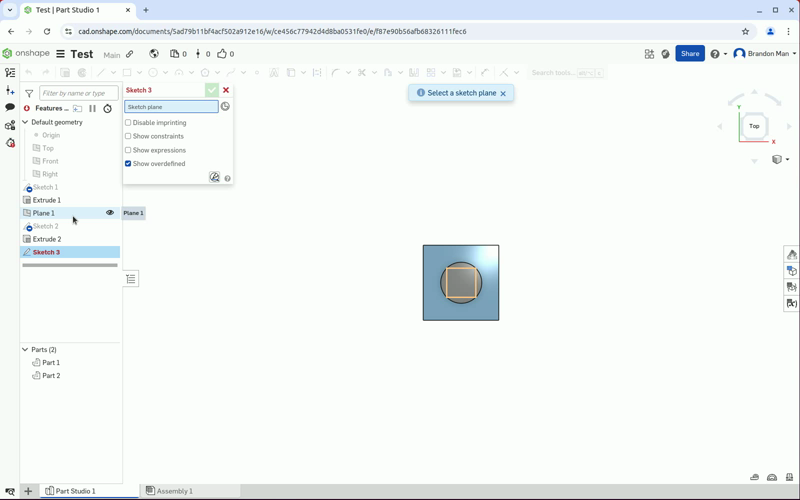
click(73, 215)
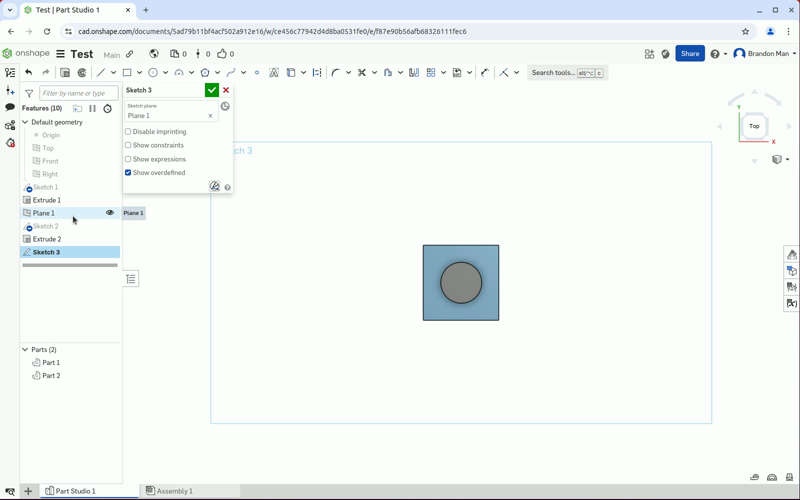
mouse_move(73, 352)
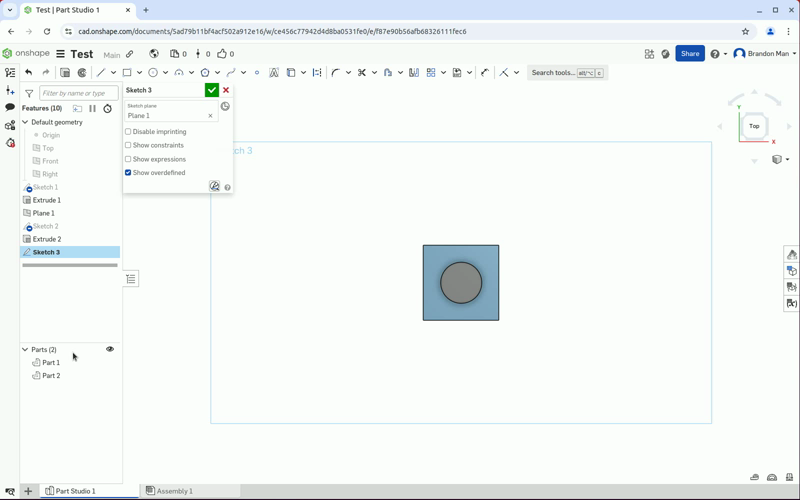
key(y)
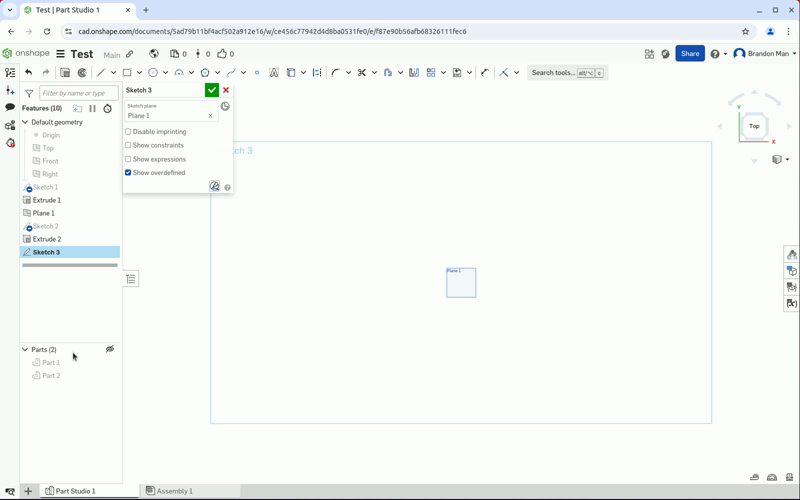
key(c)
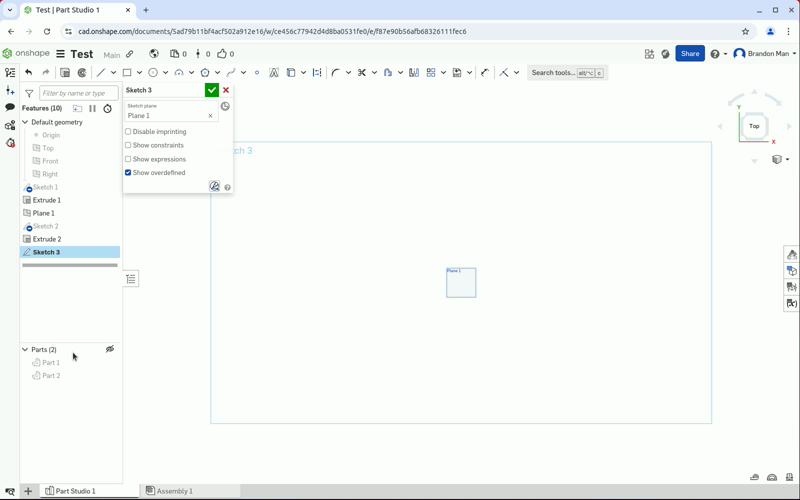
key_down(shift)
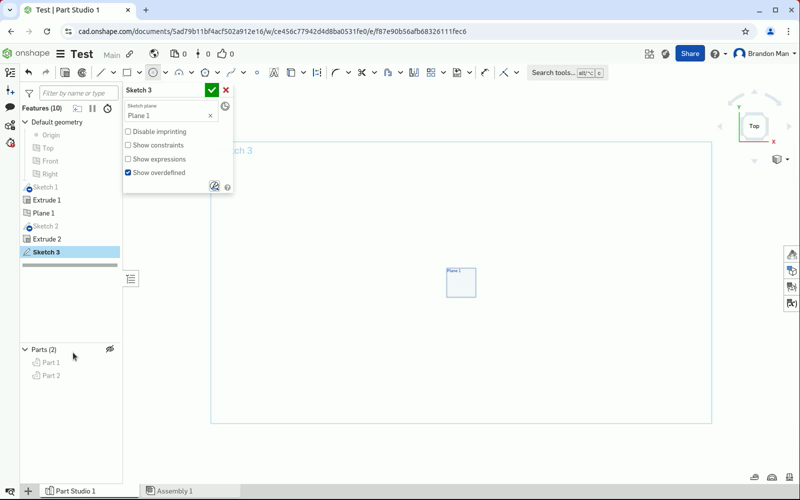
mouse_move(489, 254)
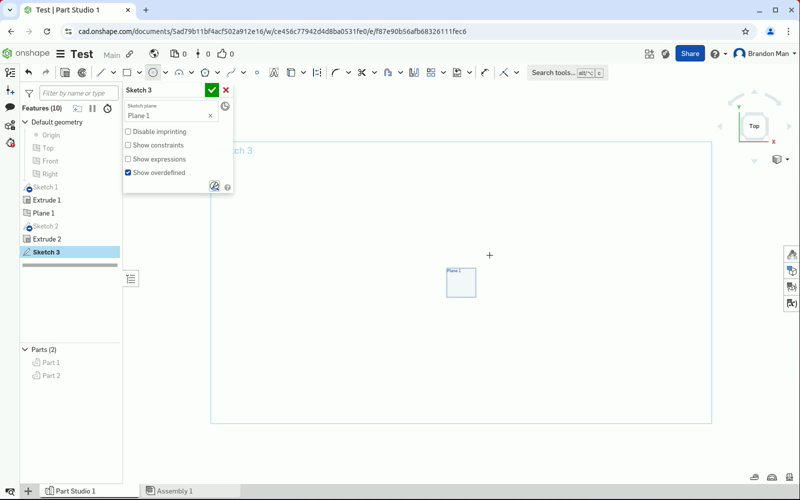
click(489, 254)
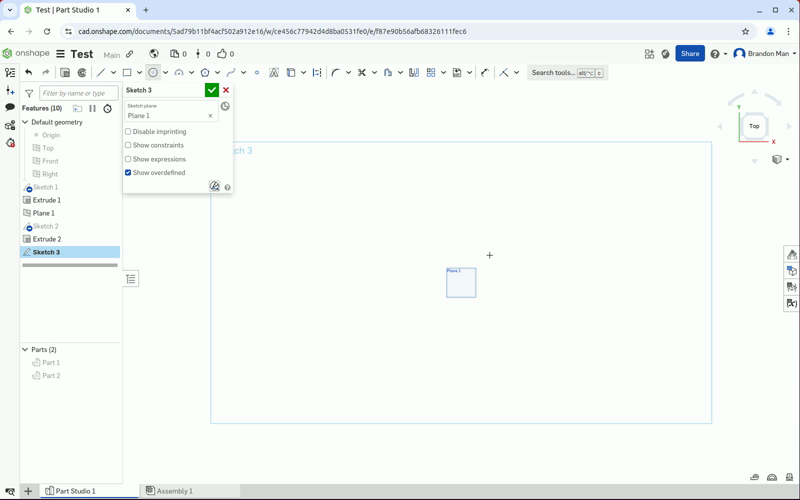
key_up(shift)
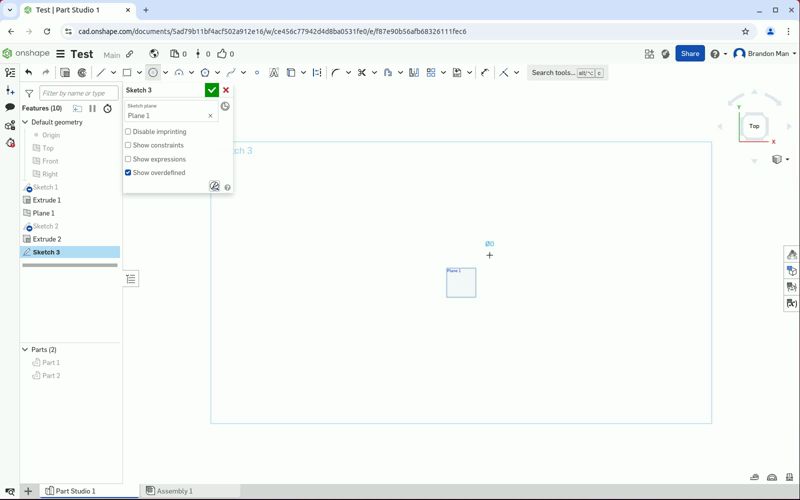
mouse_move(493, 254)
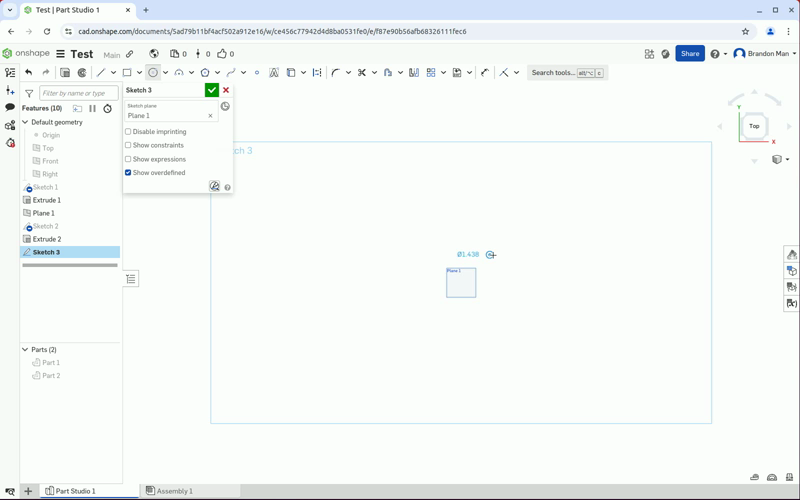
click(493, 254)
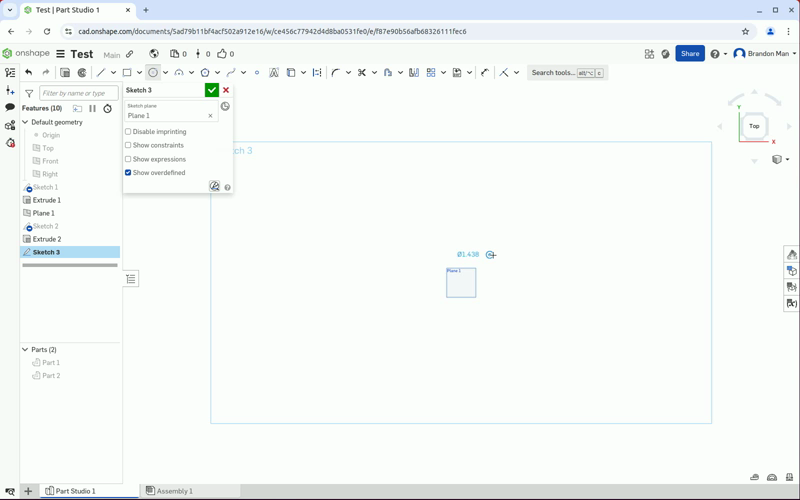
key(esc)
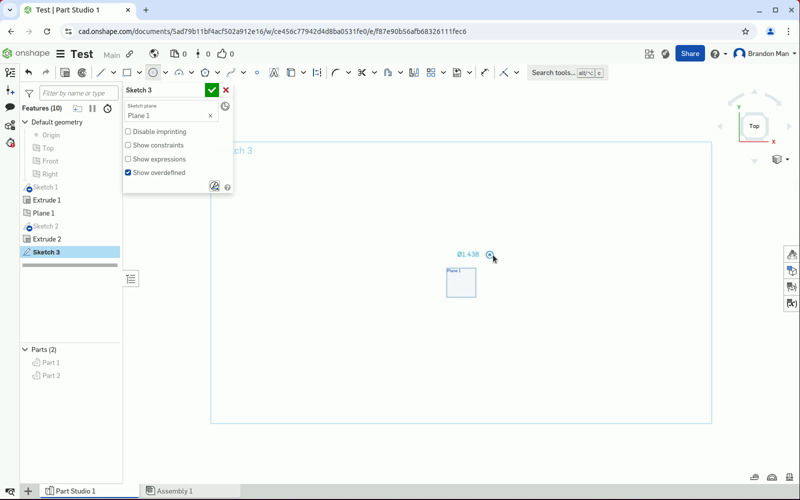
mouse_move(487, 253)
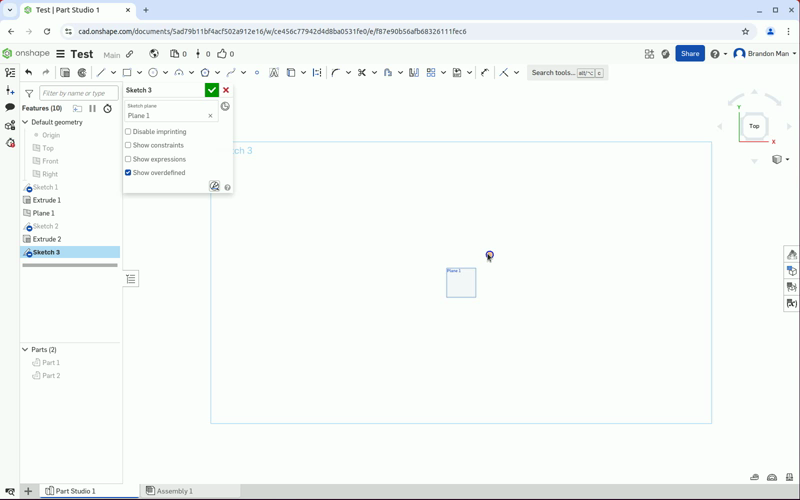
scroll(6)
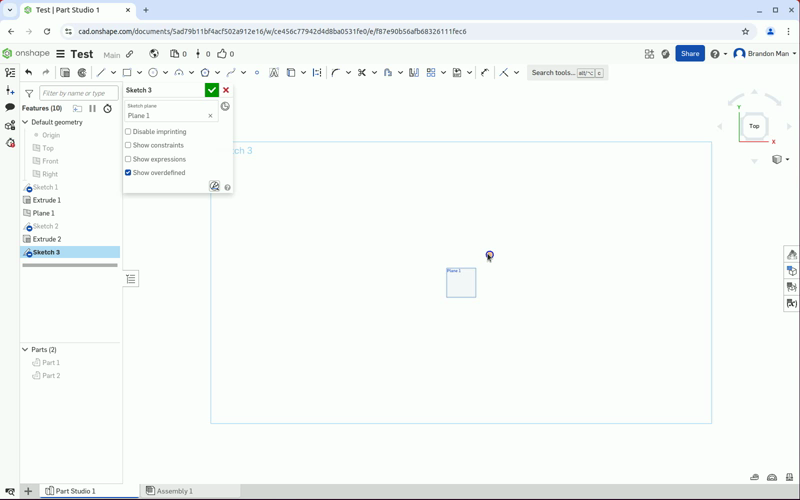
scroll(6)
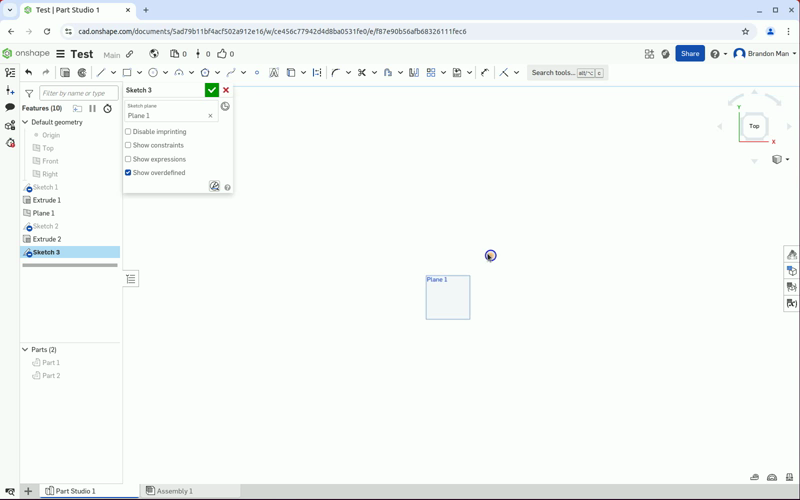
scroll(6)
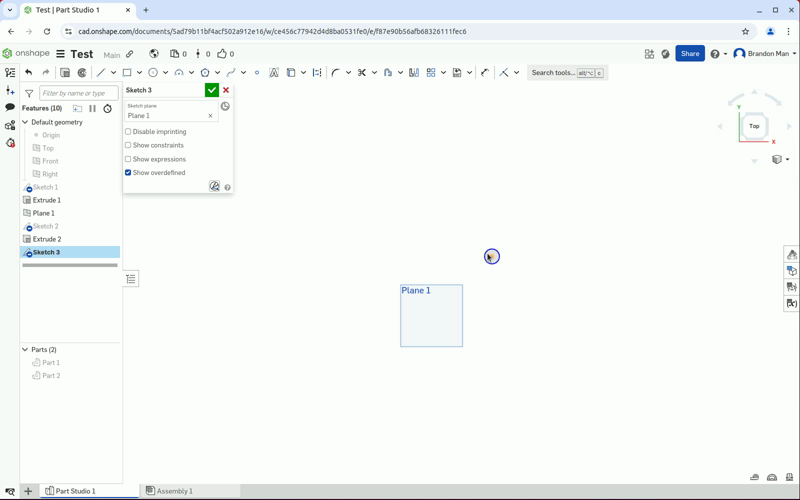
scroll(6)
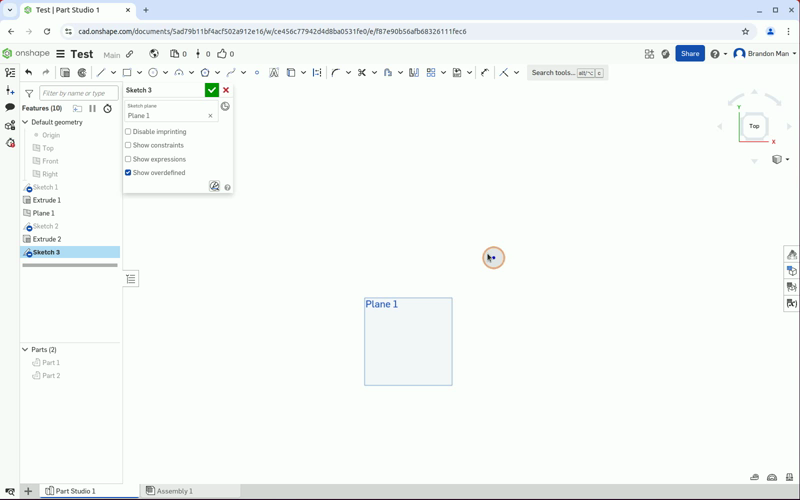
scroll(6)
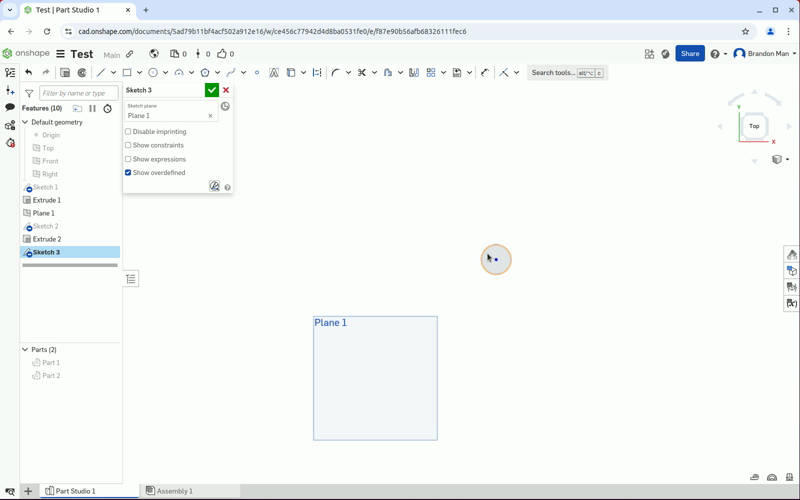
scroll(6)
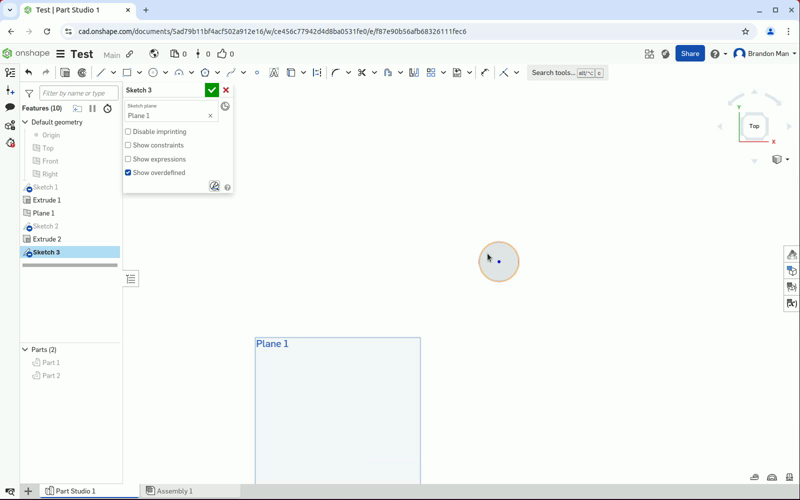
scroll(6)
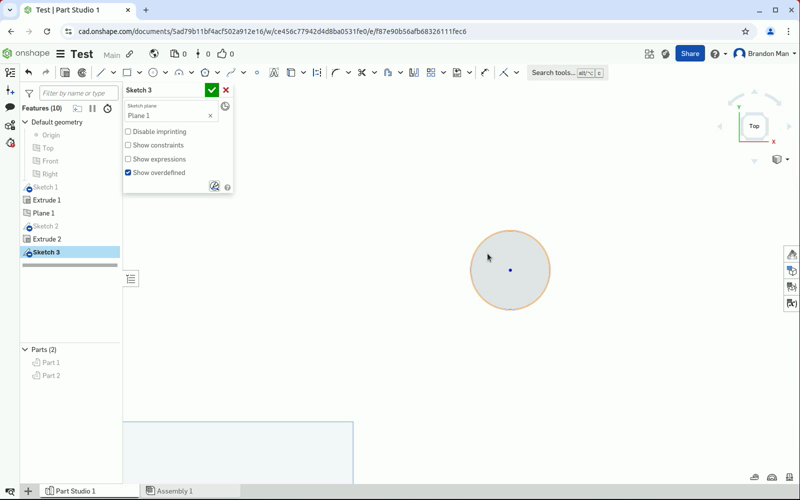
click(487, 253)
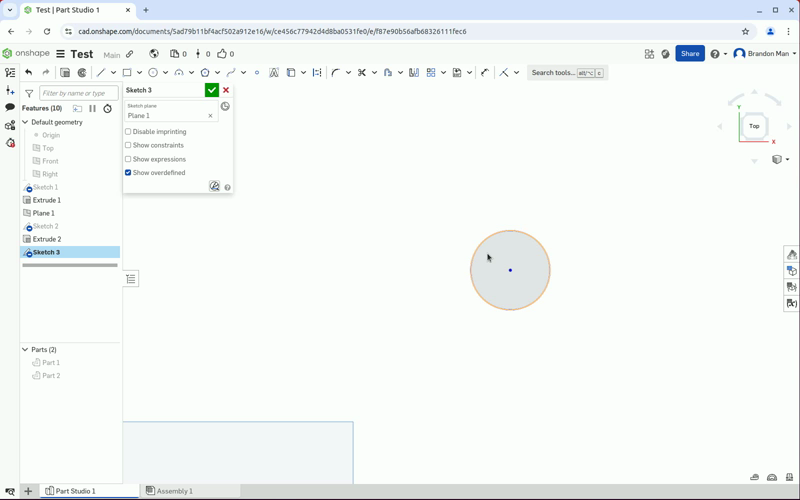
scroll(-6)
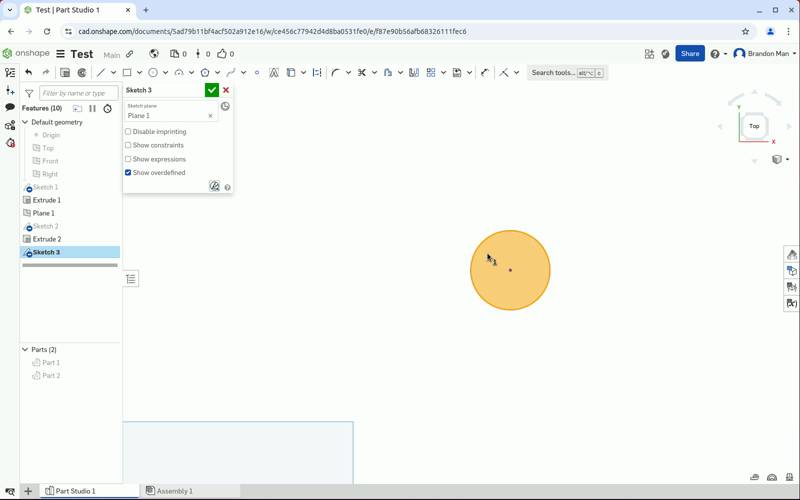
scroll(-6)
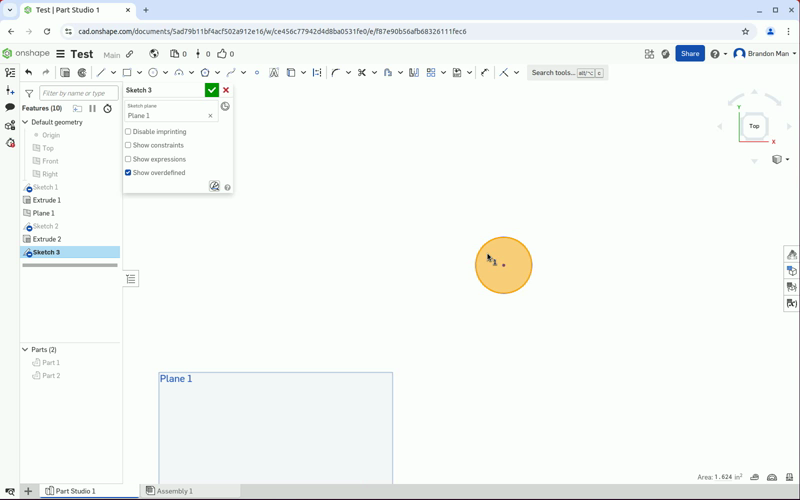
scroll(-6)
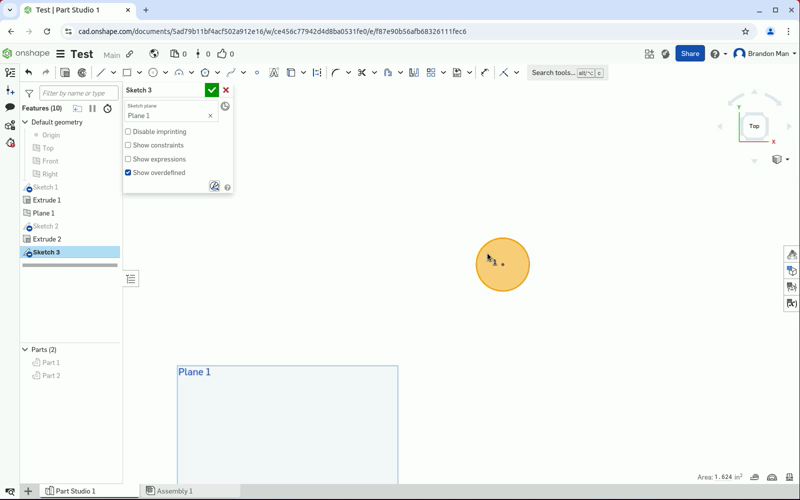
scroll(-6)
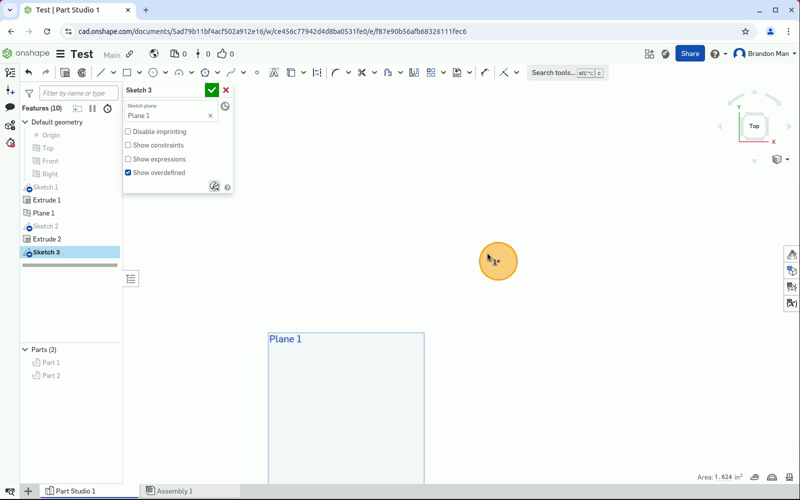
scroll(-6)
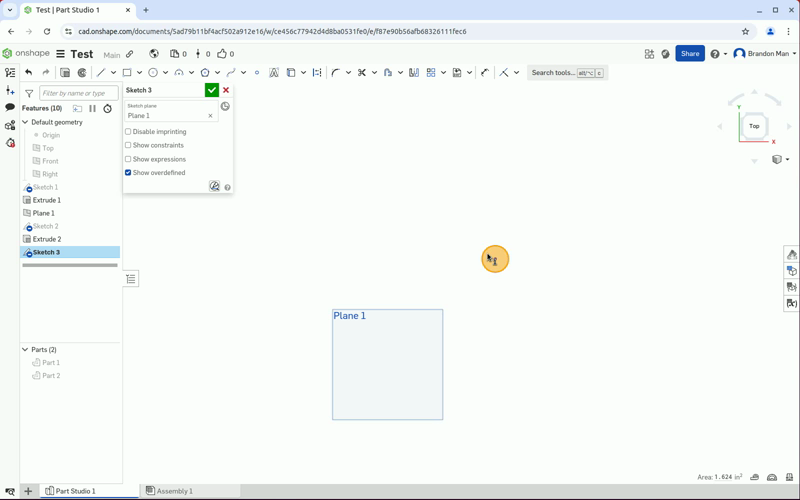
scroll(-6)
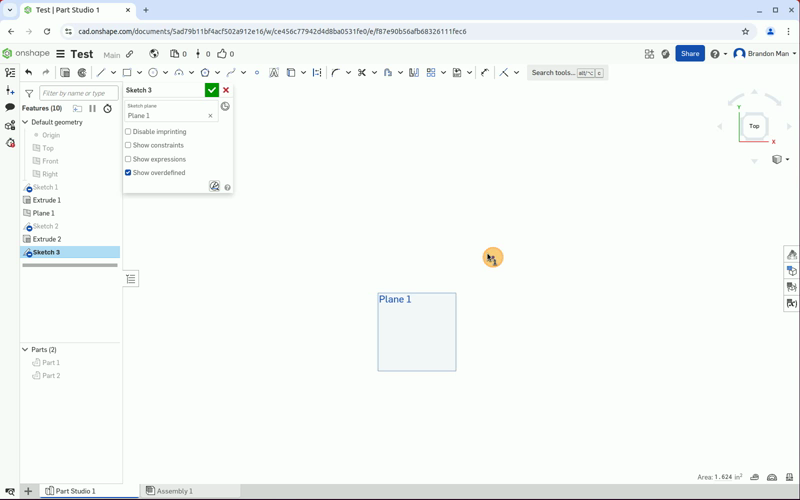
scroll(-6)
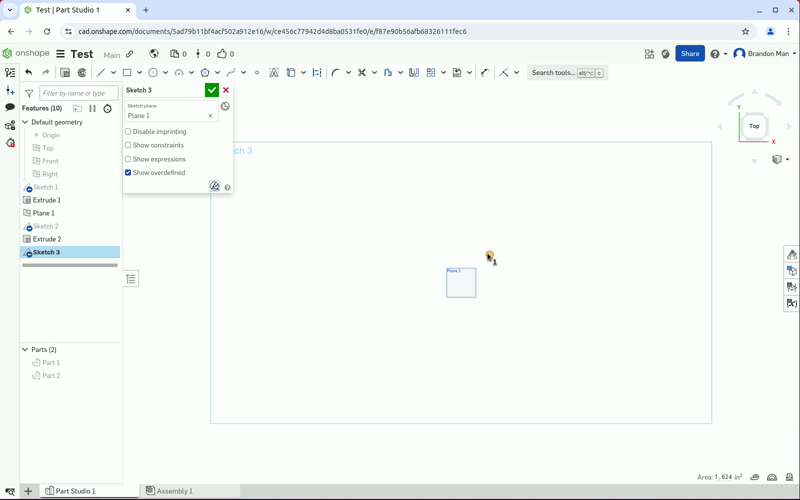
mouse_move(73, 352)
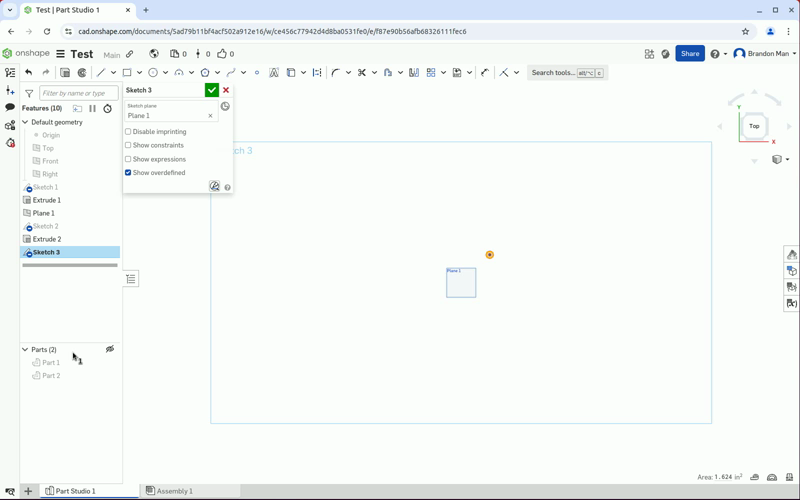
key(shift+y)
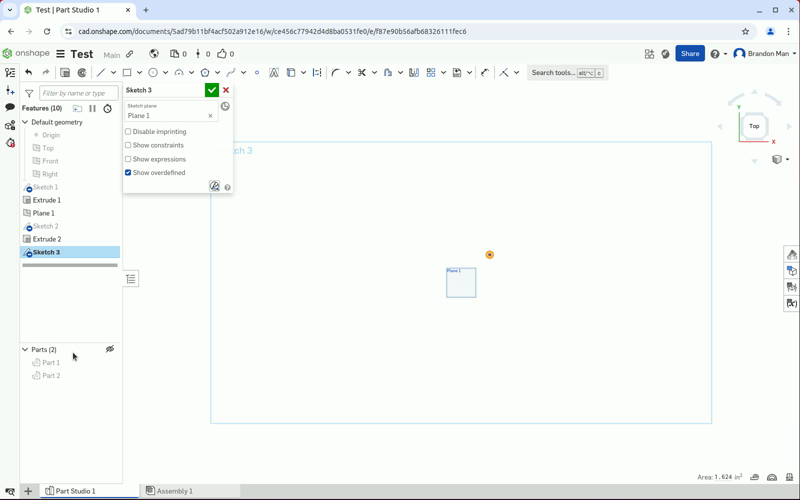
key(shift+e)
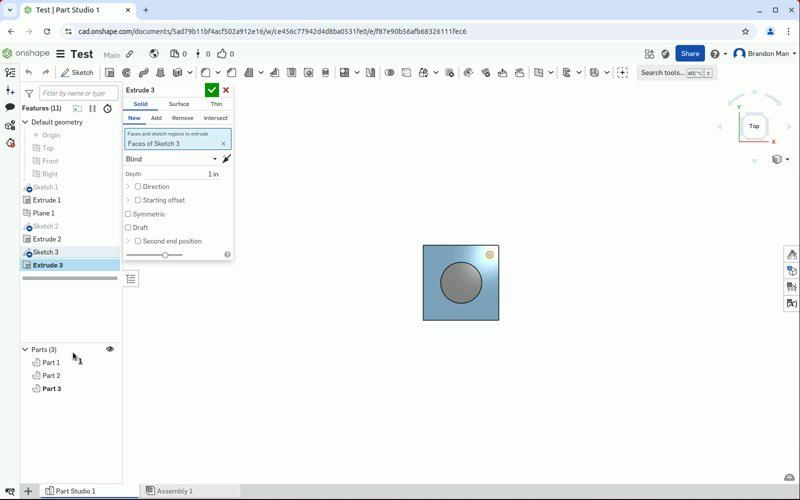
mouse_move(143, 106)
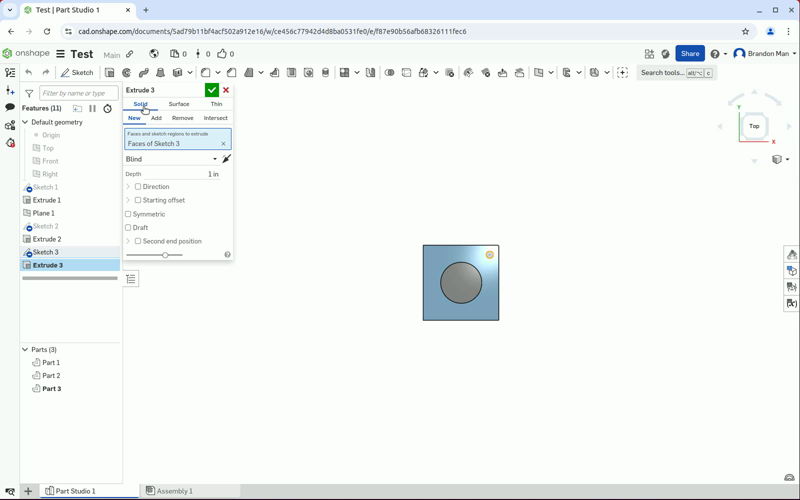
click(143, 106)
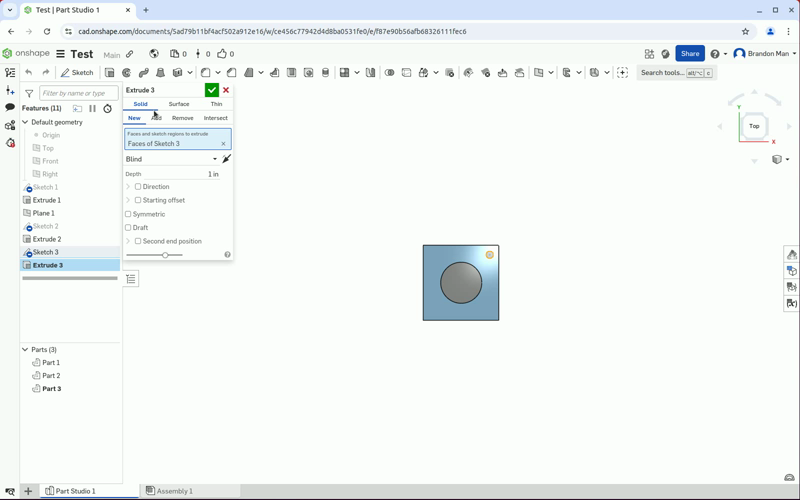
mouse_move(186, 120)
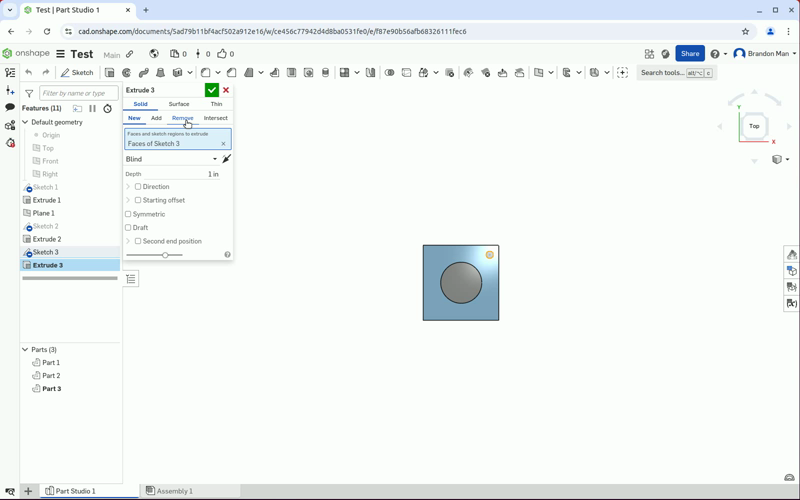
click(186, 120)
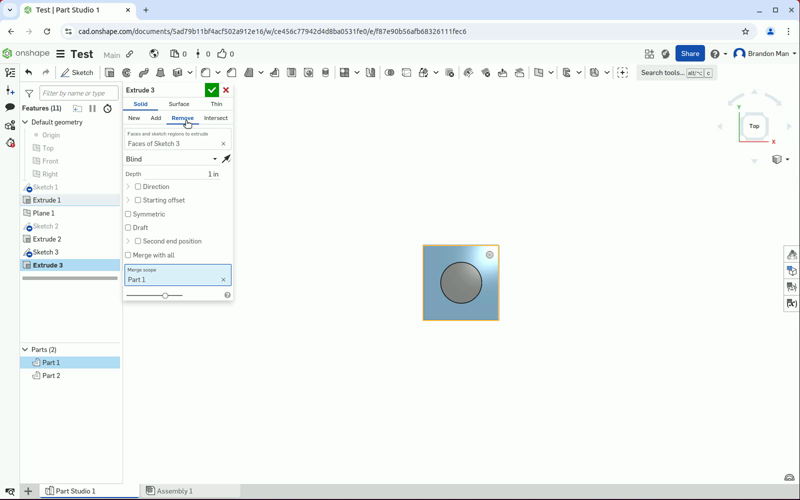
key(tab, 4)
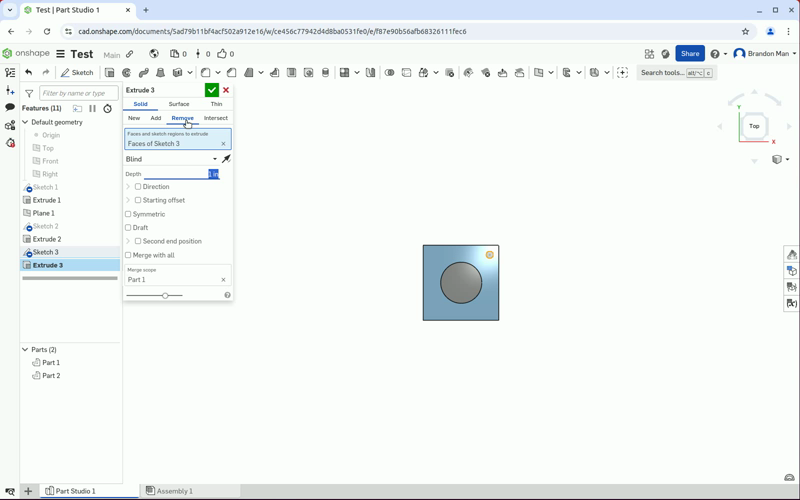
text(1.685)
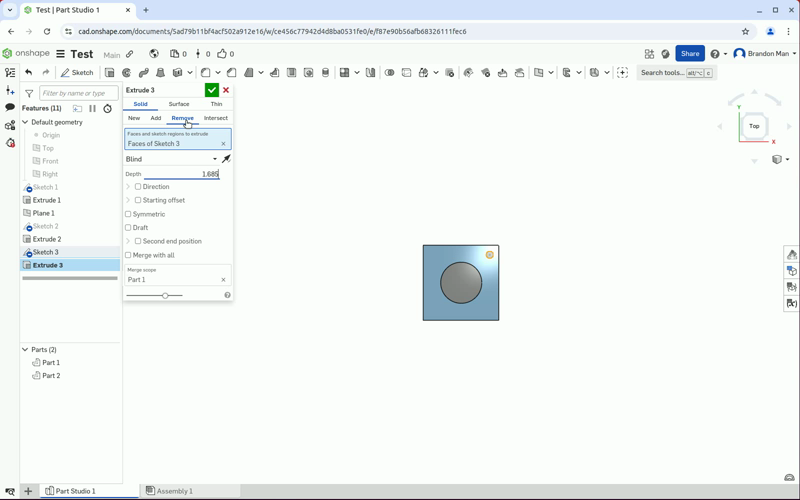
key(tab, 6)
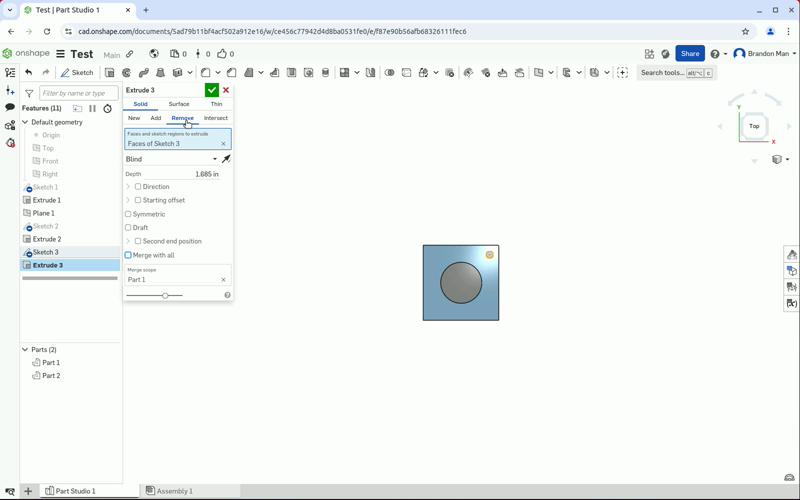
key(space)
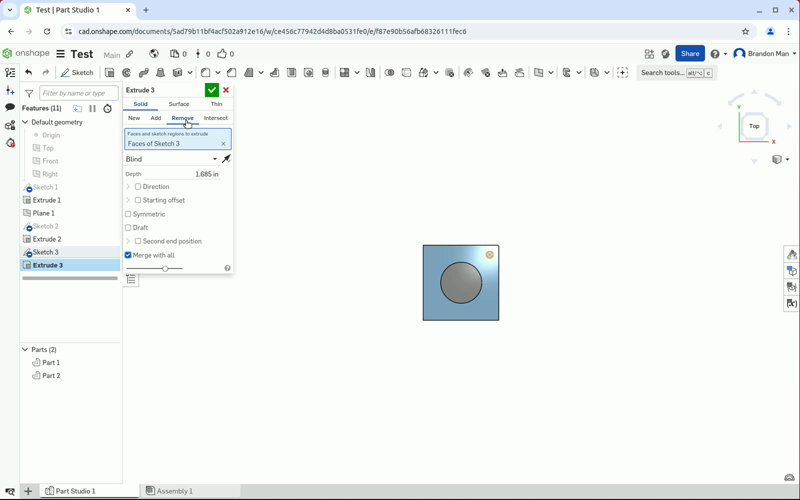
key(enter)
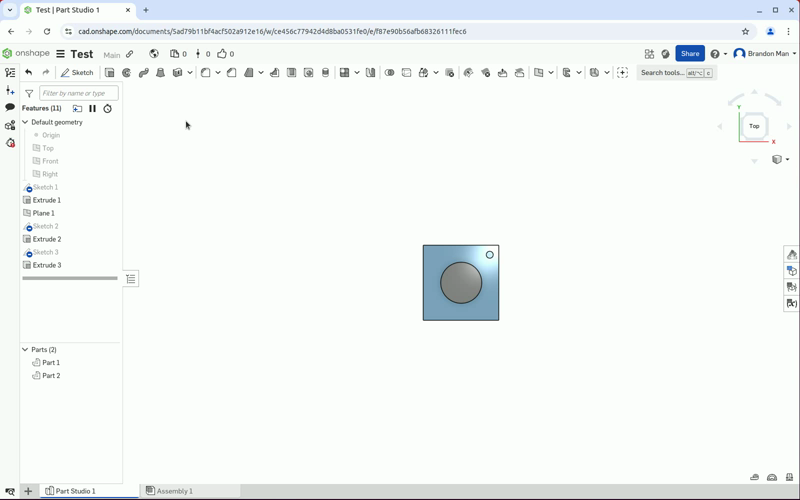
key(shift+h)
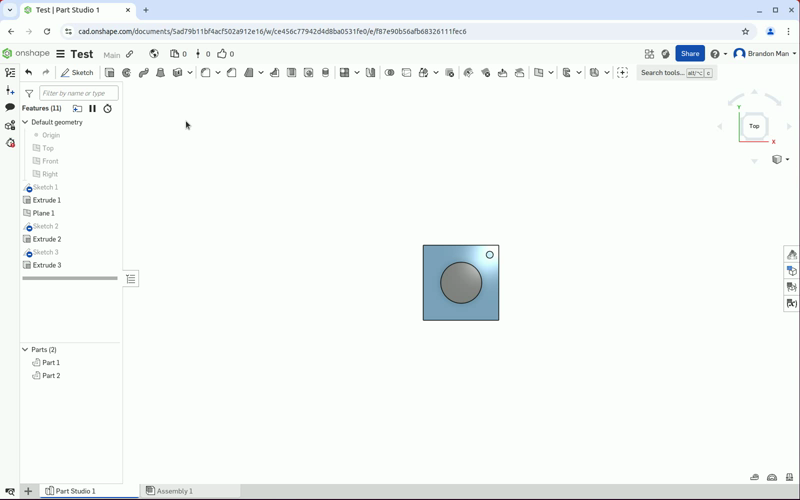
key(shift+h)
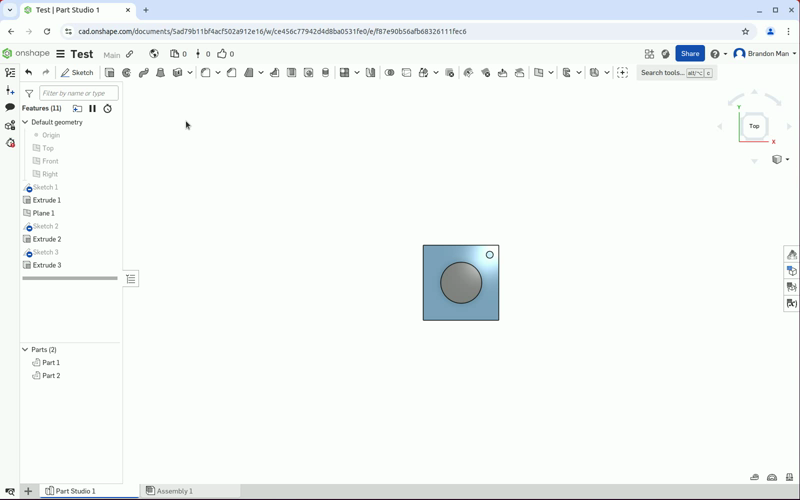
mouse_move(73, 189)
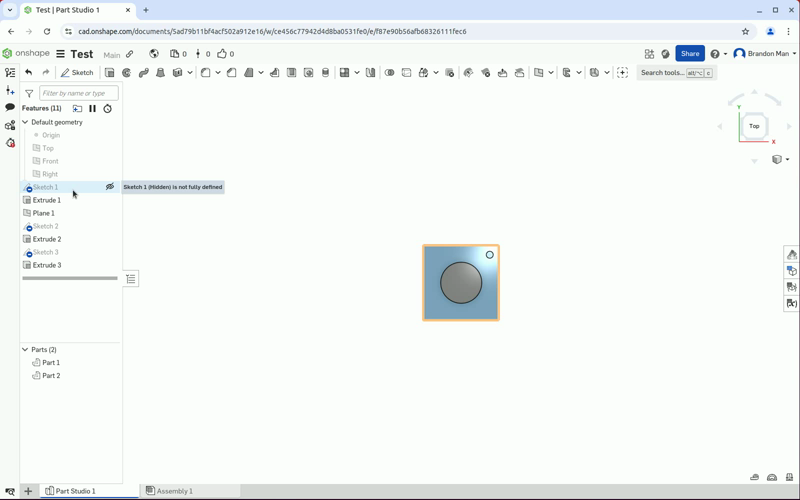
click(73, 189)
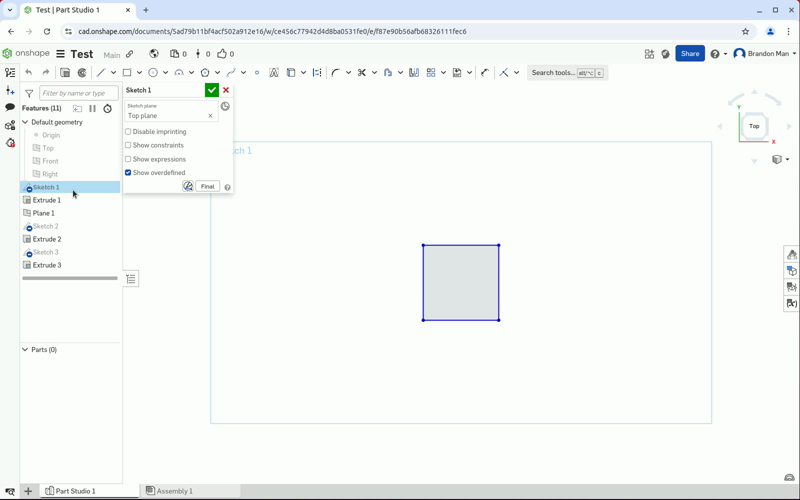
mouse_move(229, 92)
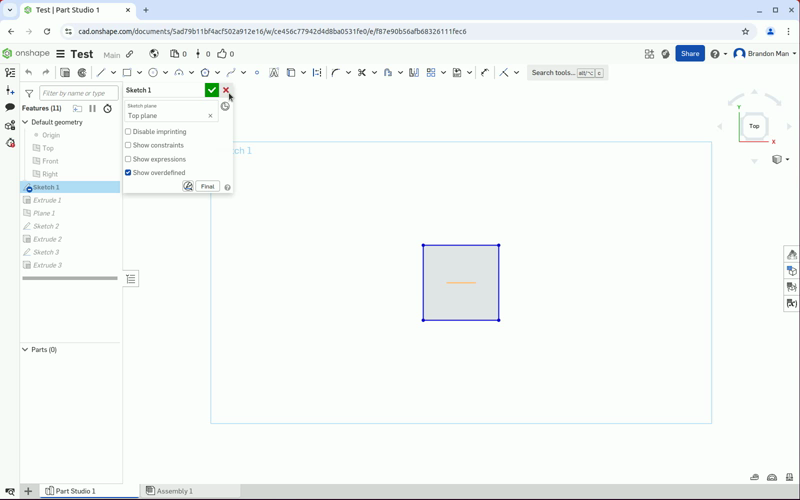
click(229, 92)
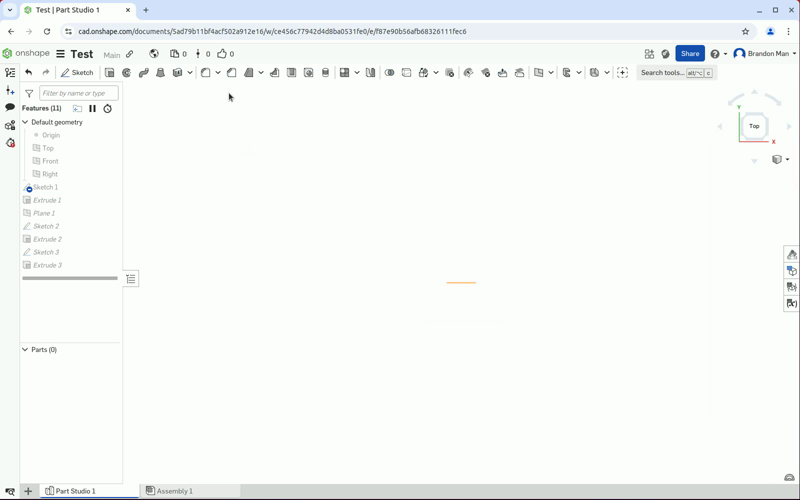
key(shift+s)
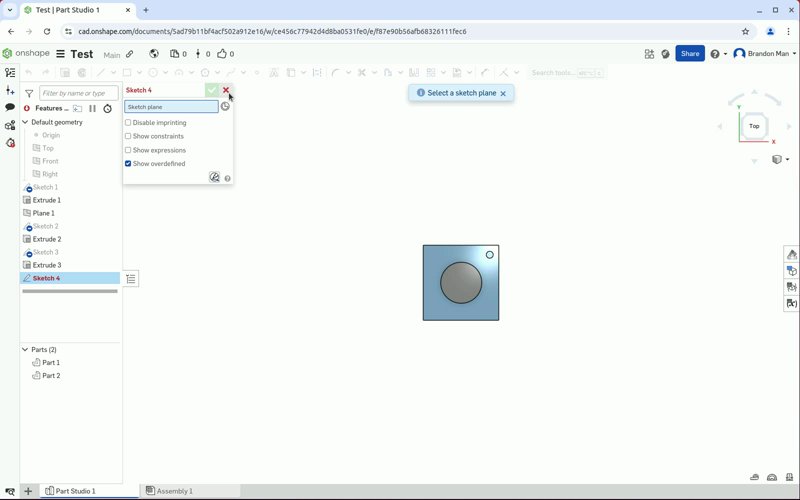
mouse_move(73, 215)
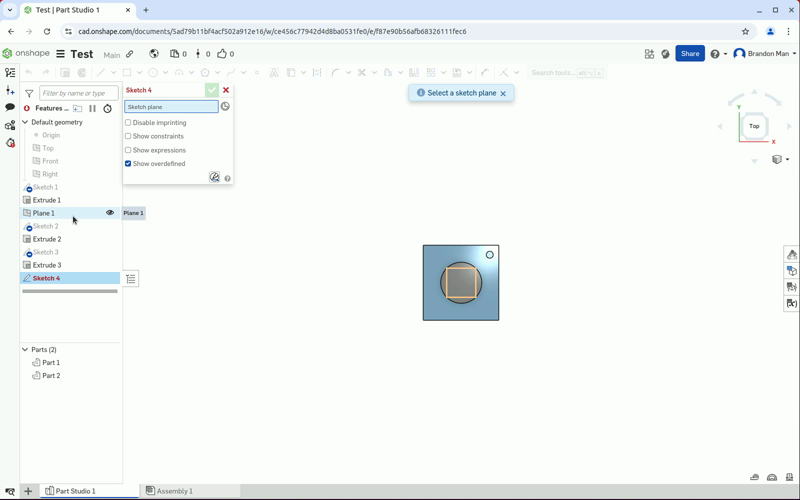
click(73, 215)
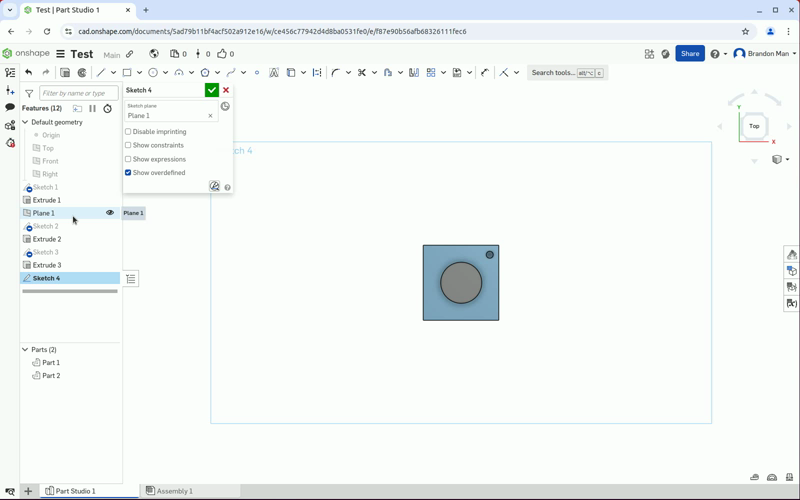
mouse_move(73, 352)
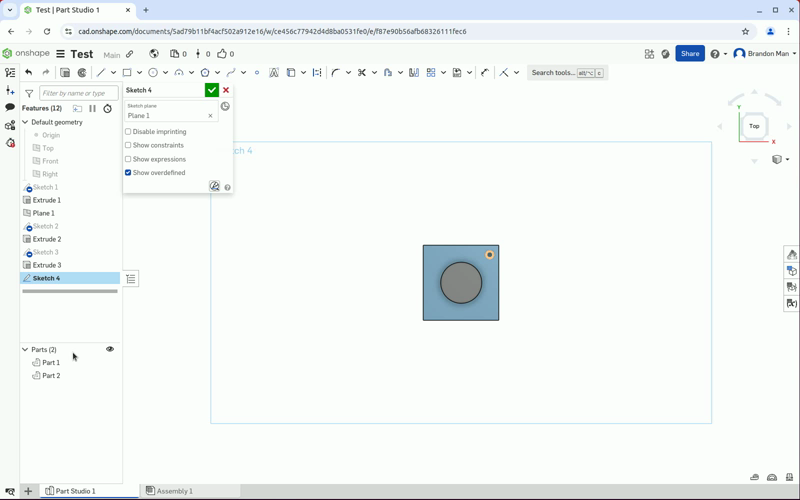
key(y)
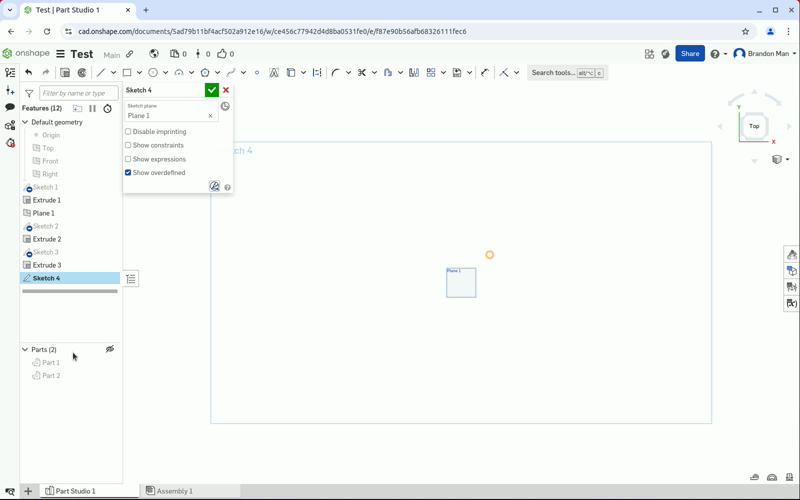
key(c)
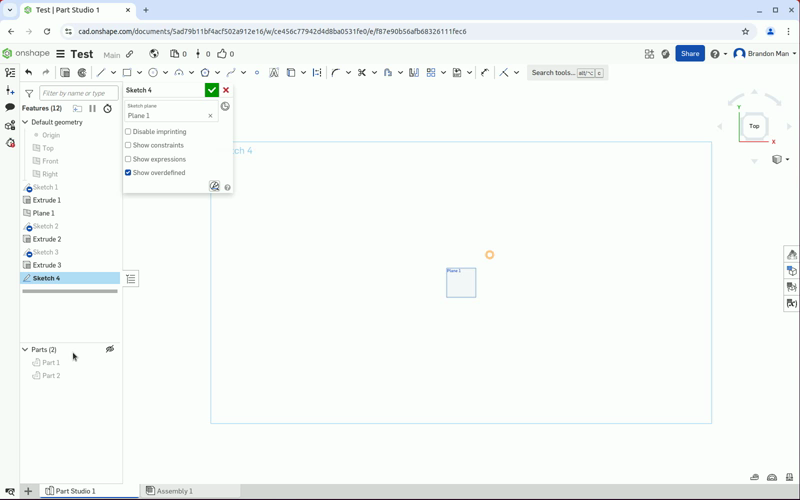
key_down(shift)
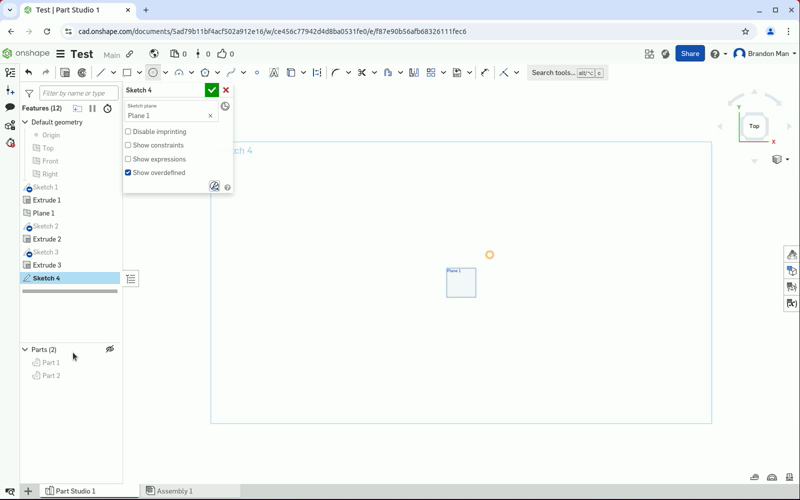
mouse_move(489, 311)
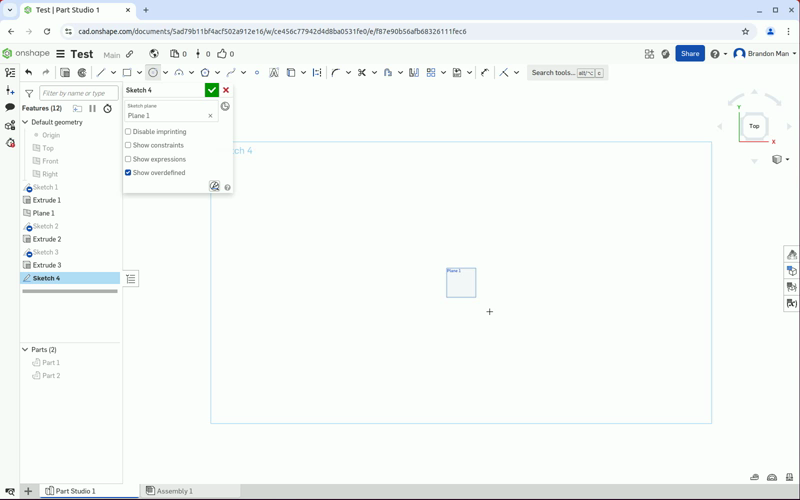
click(489, 311)
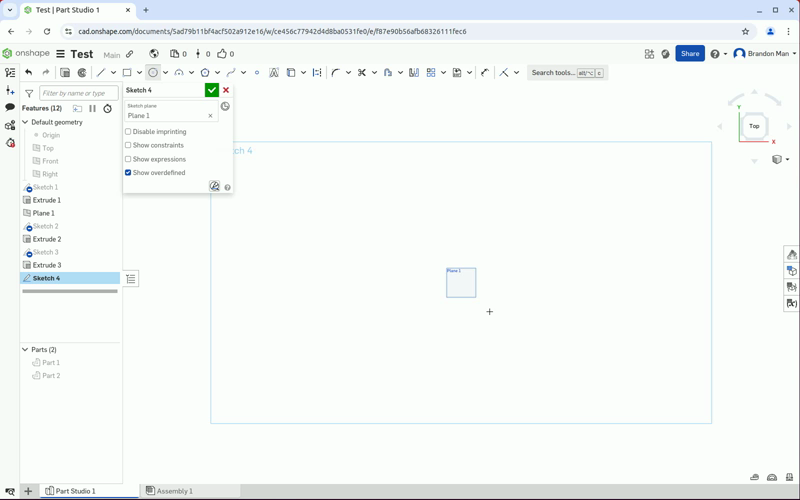
key_up(shift)
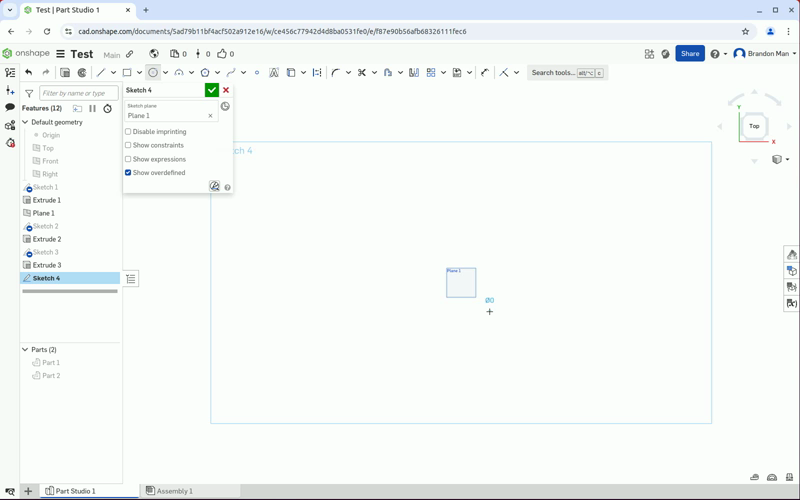
mouse_move(493, 311)
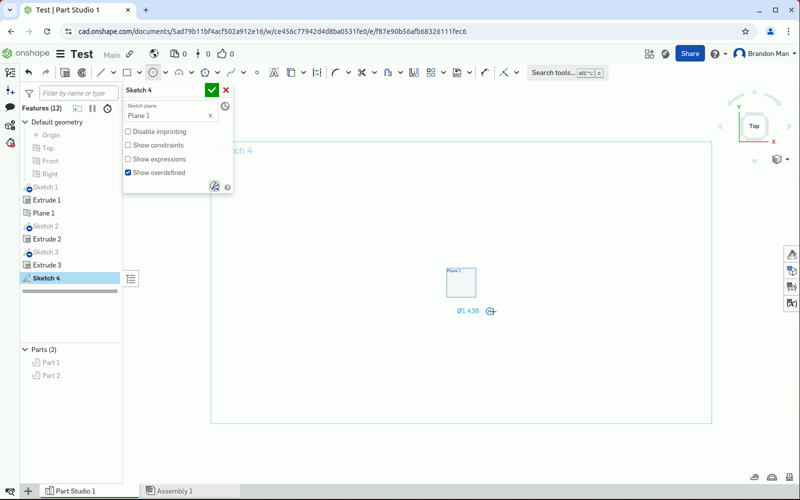
click(493, 311)
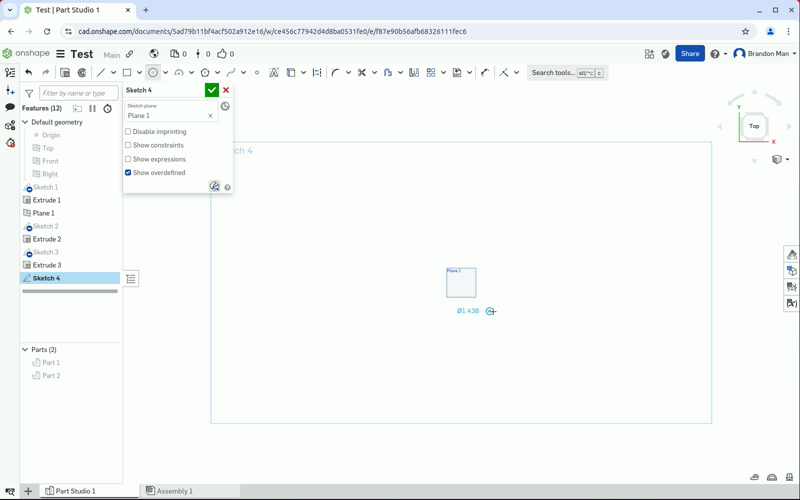
key(esc)
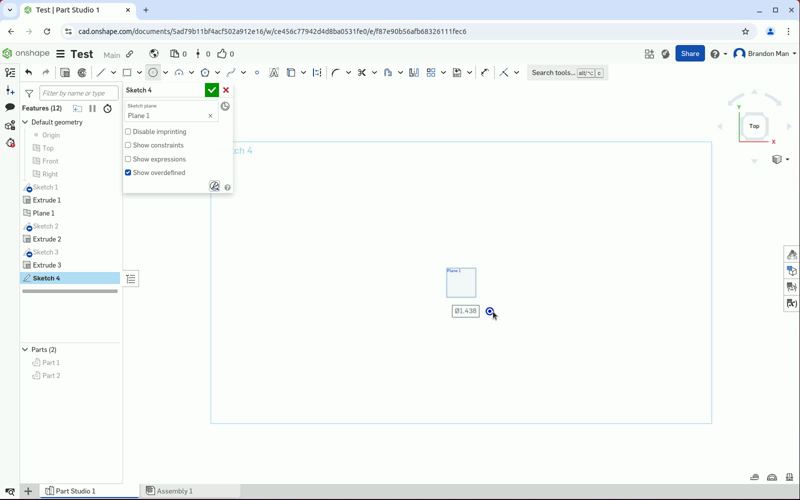
mouse_move(489, 314)
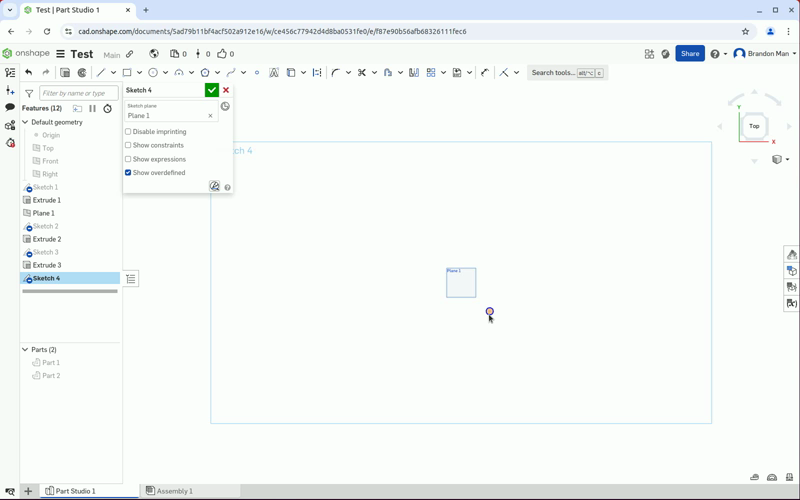
scroll(6)
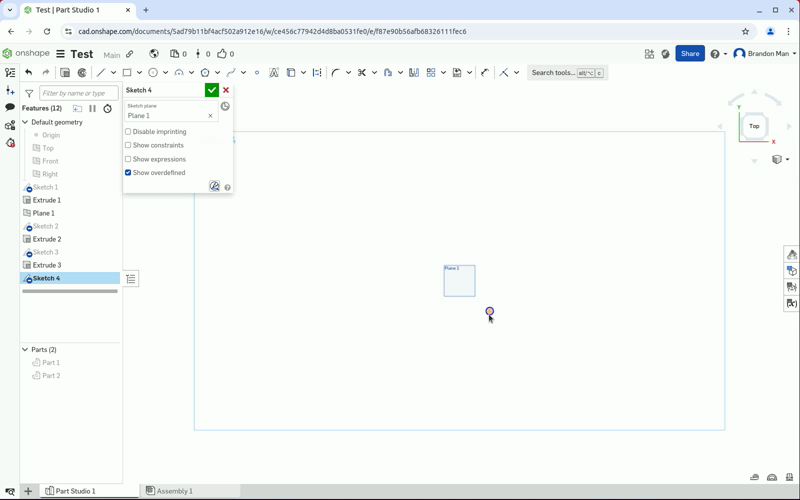
scroll(6)
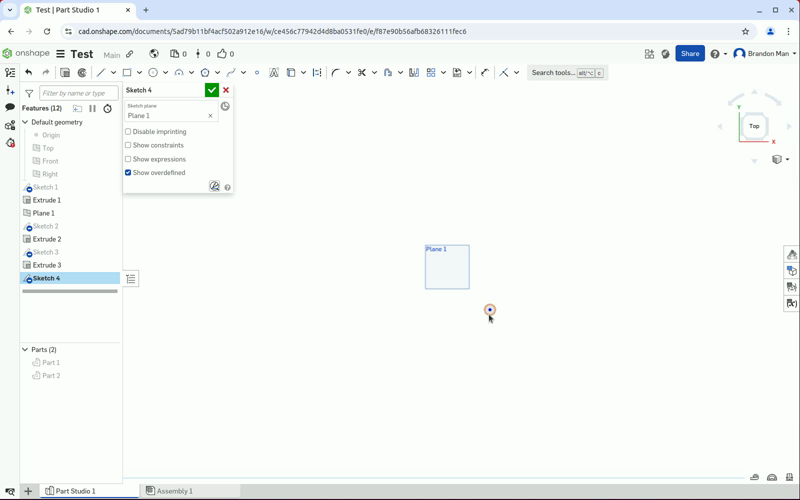
scroll(6)
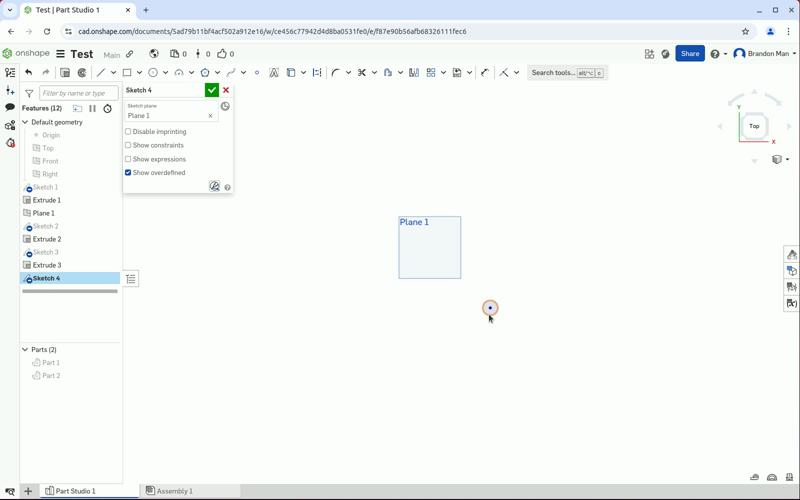
scroll(6)
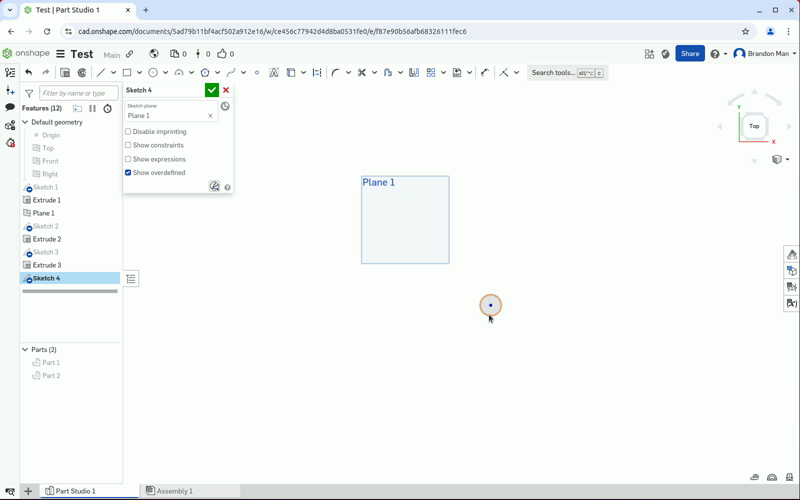
scroll(6)
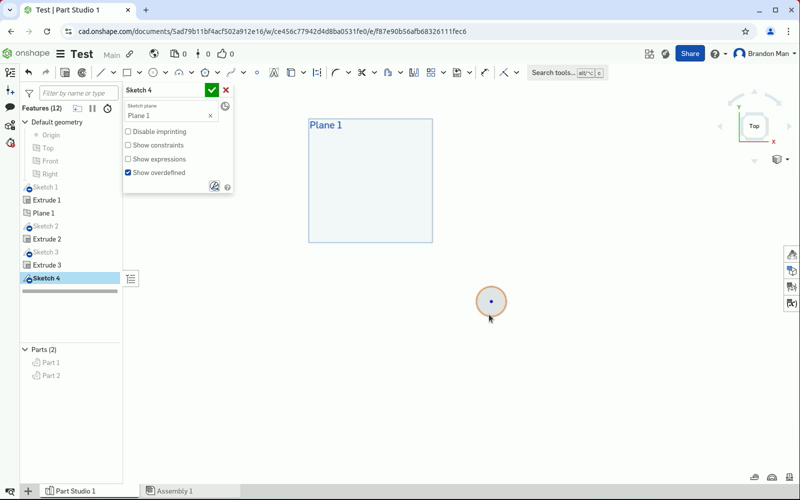
scroll(6)
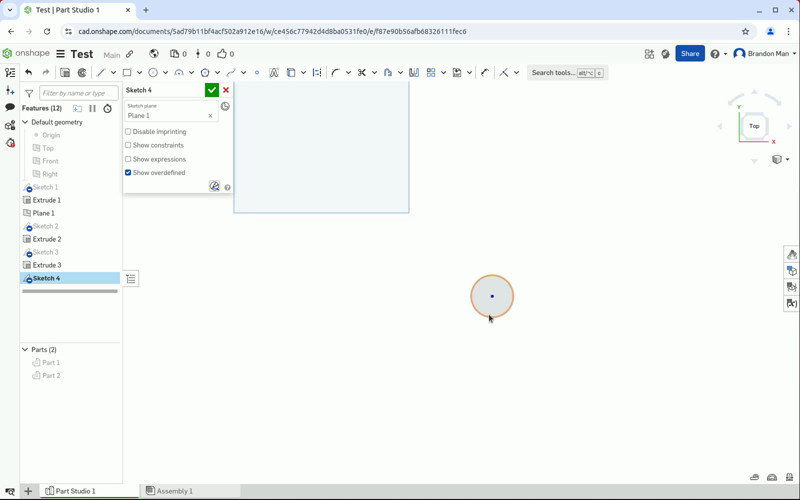
scroll(6)
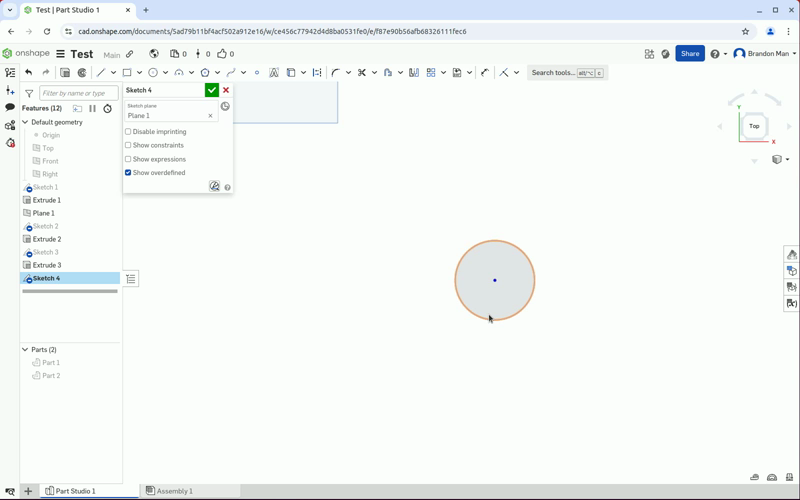
click(489, 314)
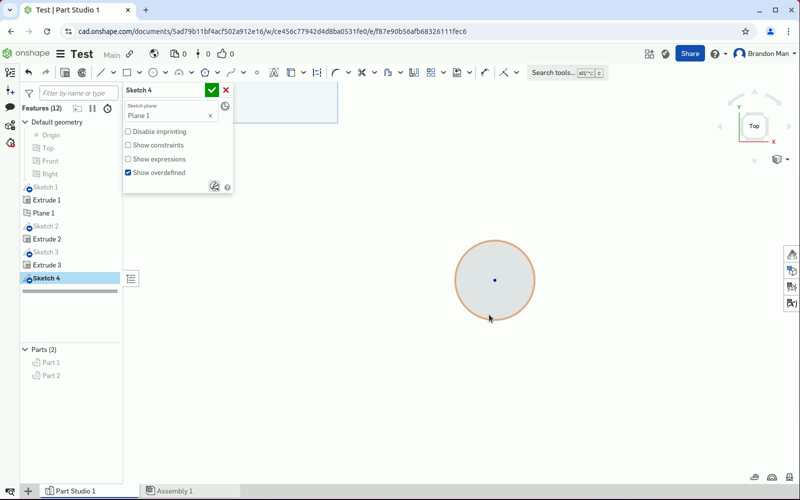
scroll(-6)
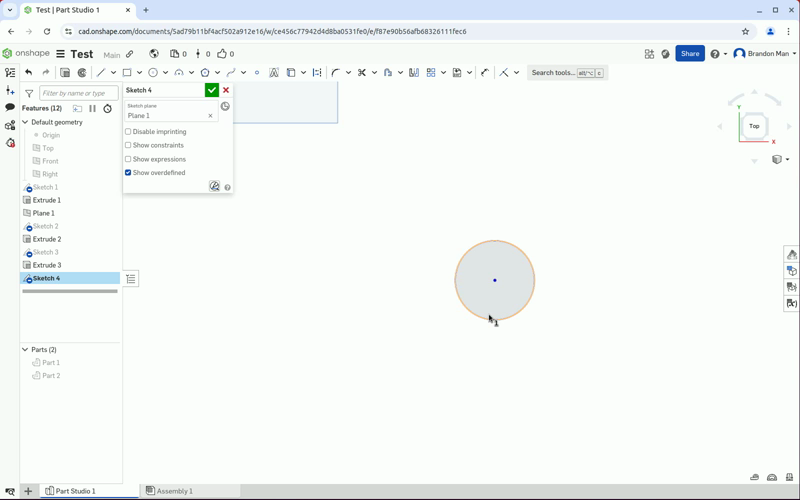
scroll(-6)
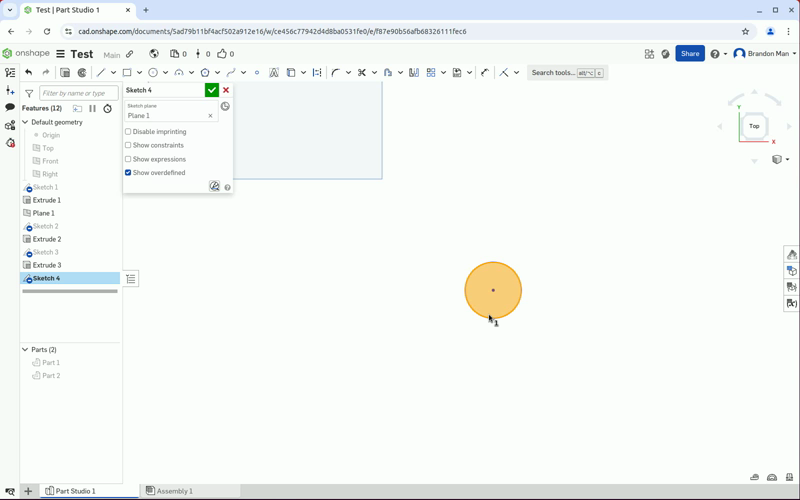
scroll(-6)
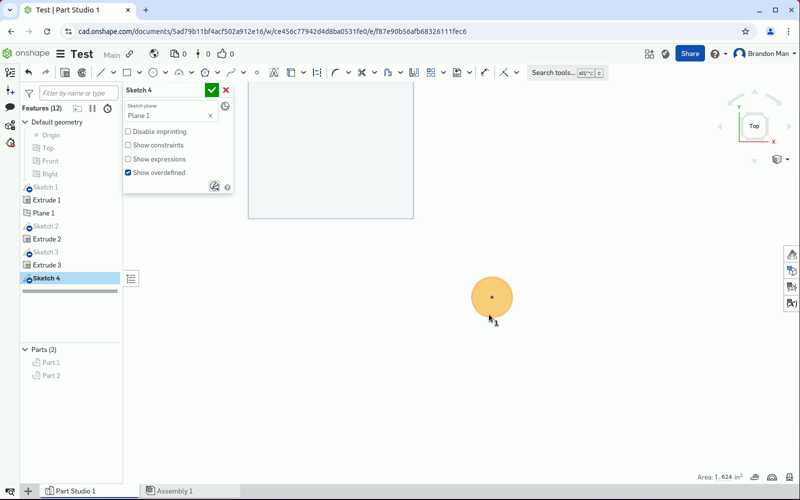
scroll(-6)
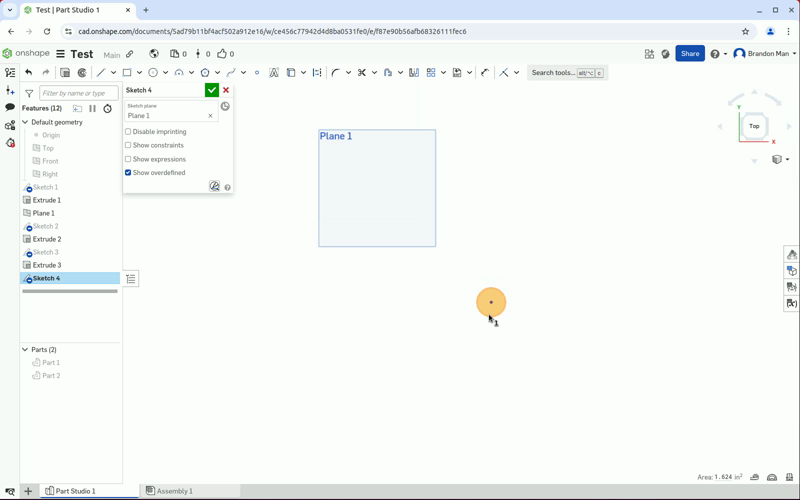
scroll(-6)
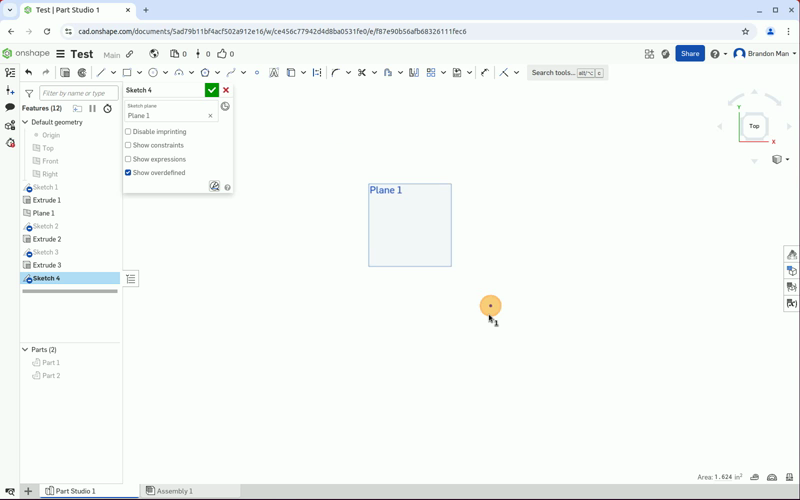
scroll(-6)
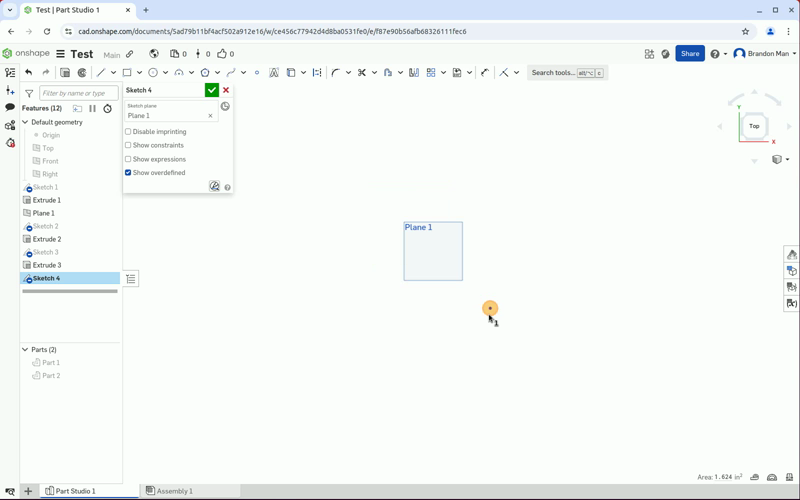
scroll(-6)
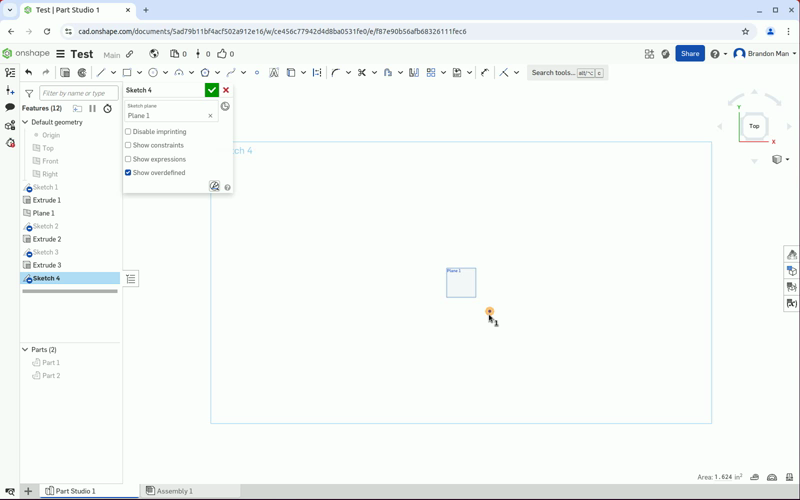
mouse_move(73, 352)
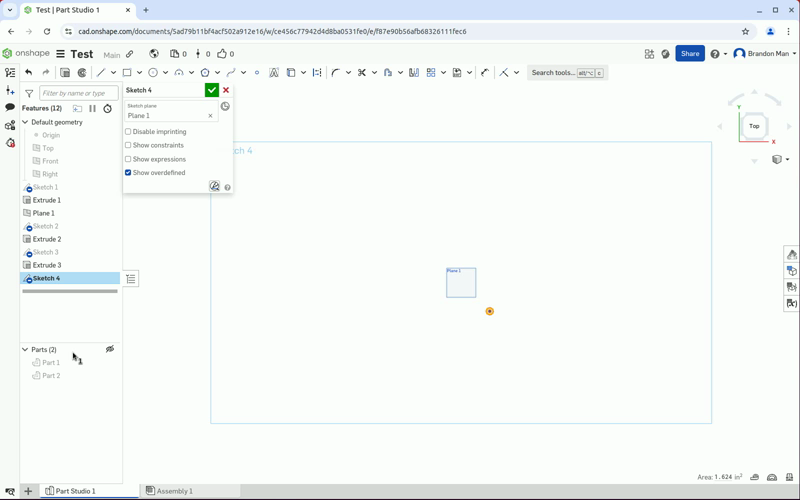
key(shift+y)
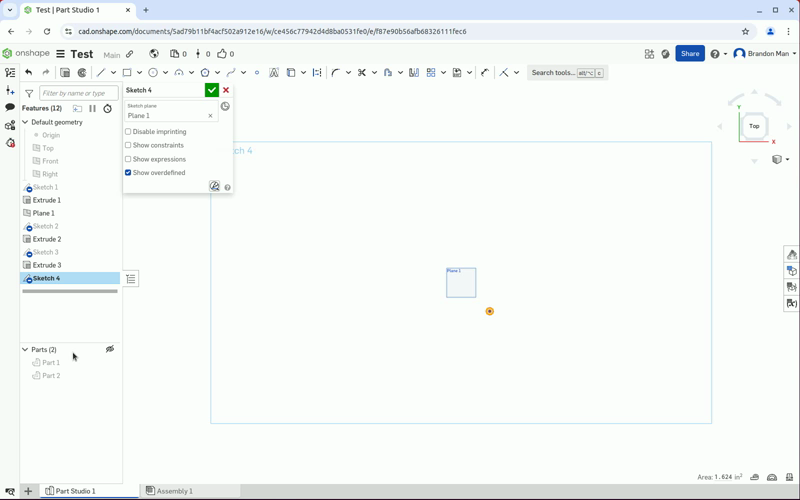
key(shift+e)
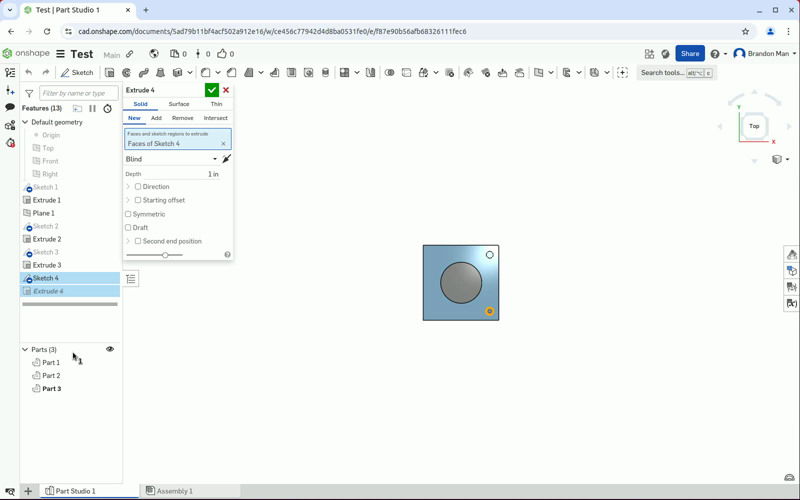
mouse_move(143, 106)
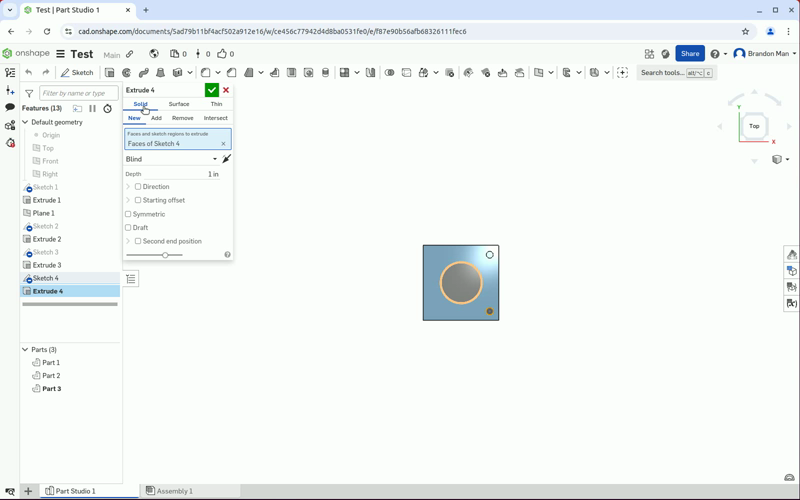
click(143, 106)
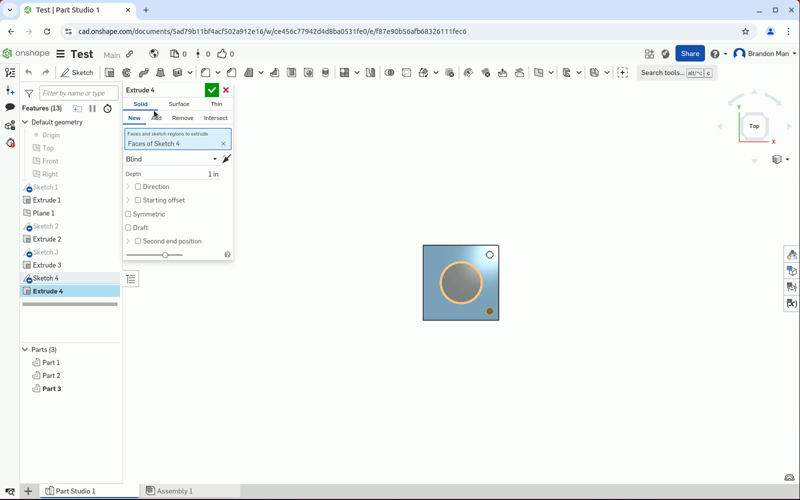
mouse_move(186, 120)
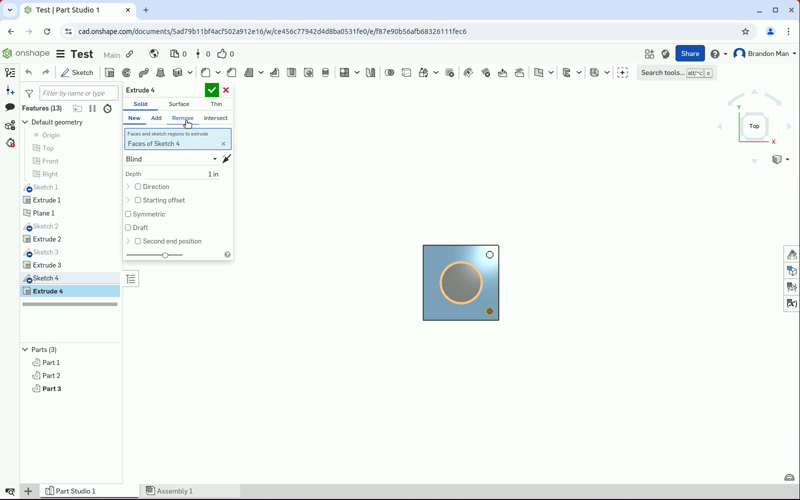
click(186, 120)
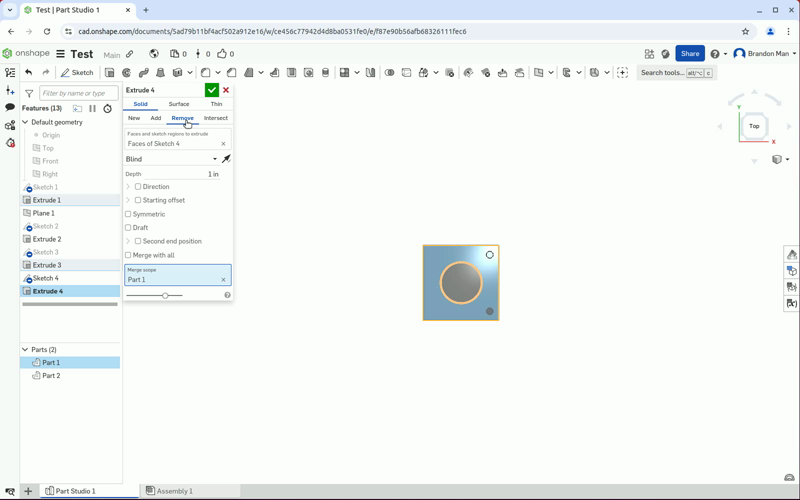
key(tab, 4)
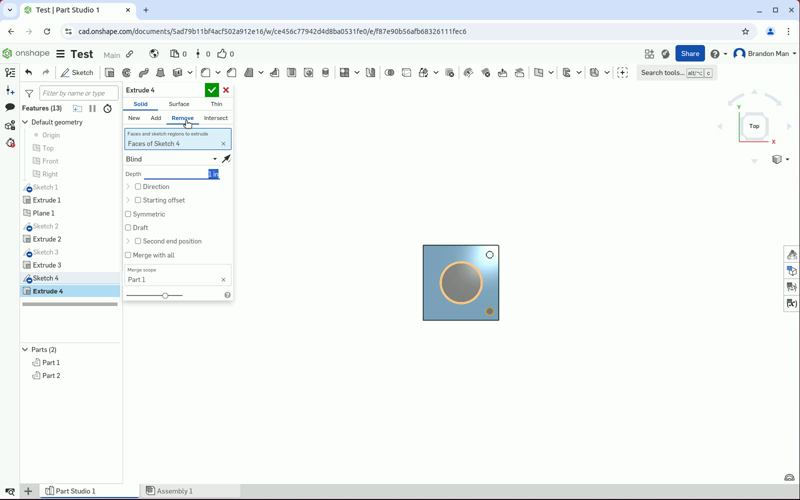
text(1.685)
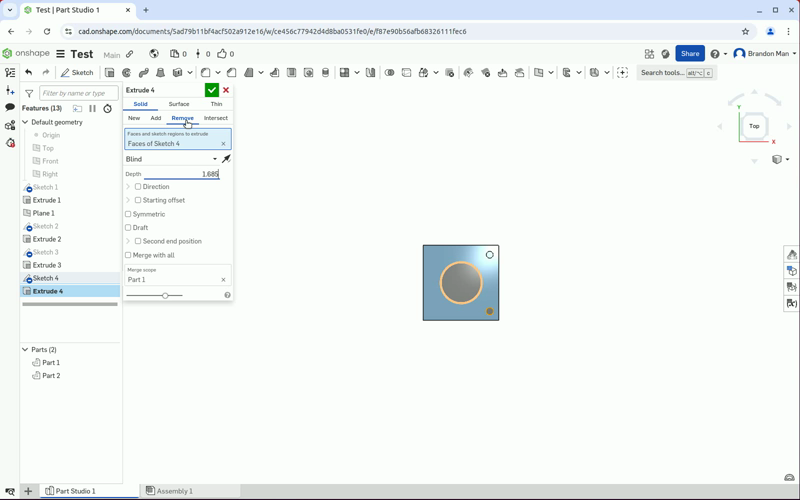
key(tab, 6)
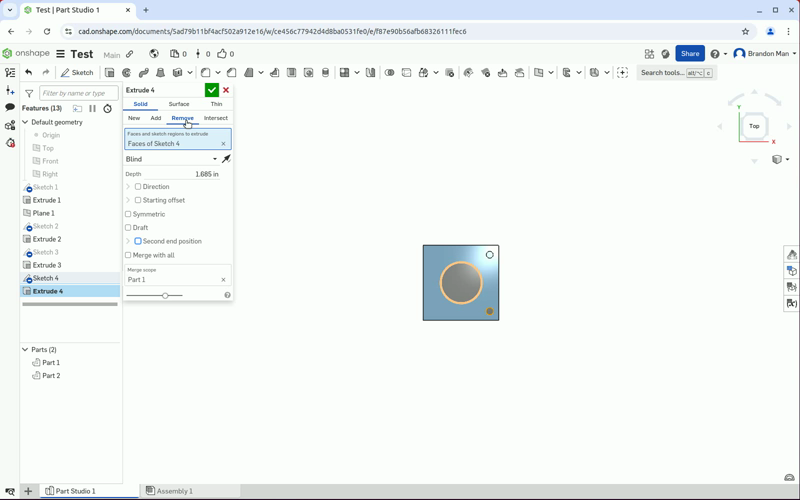
key(space)
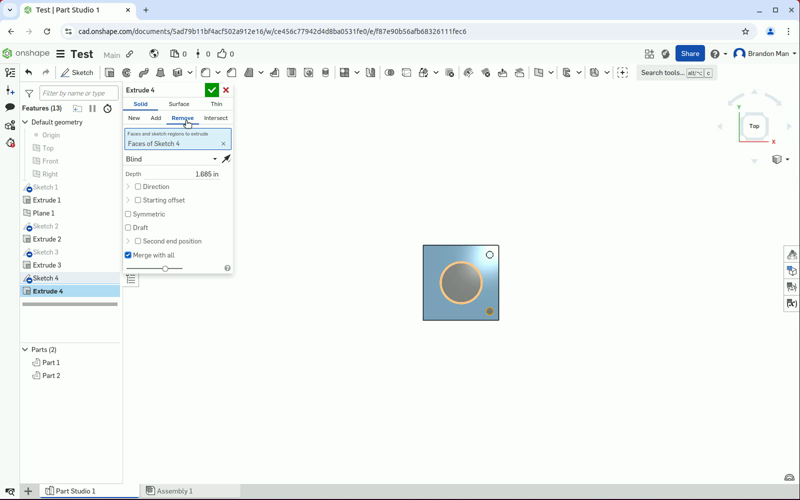
key(enter)
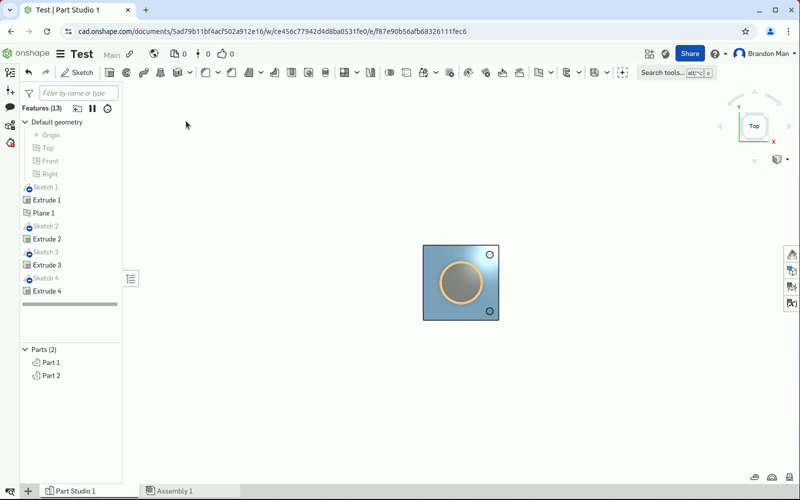
key(shift+h)
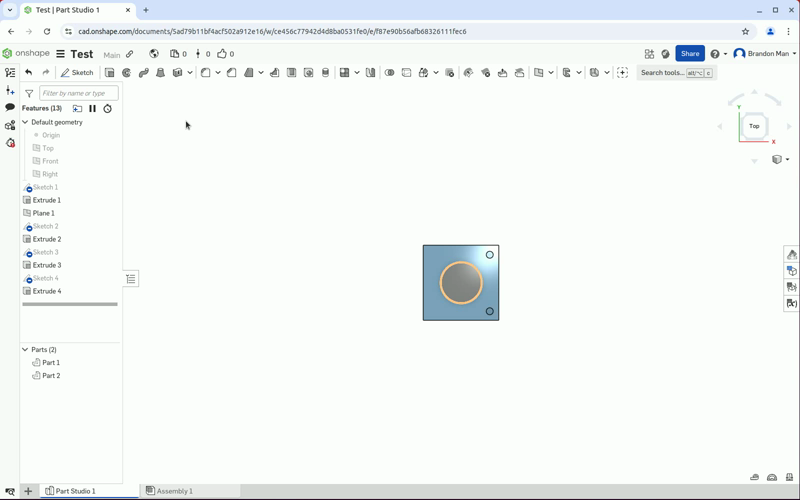
key(shift+h)
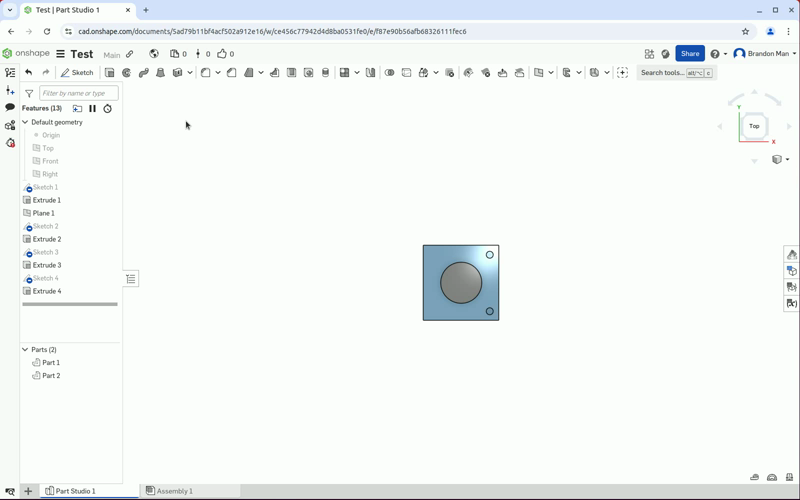
mouse_move(73, 189)
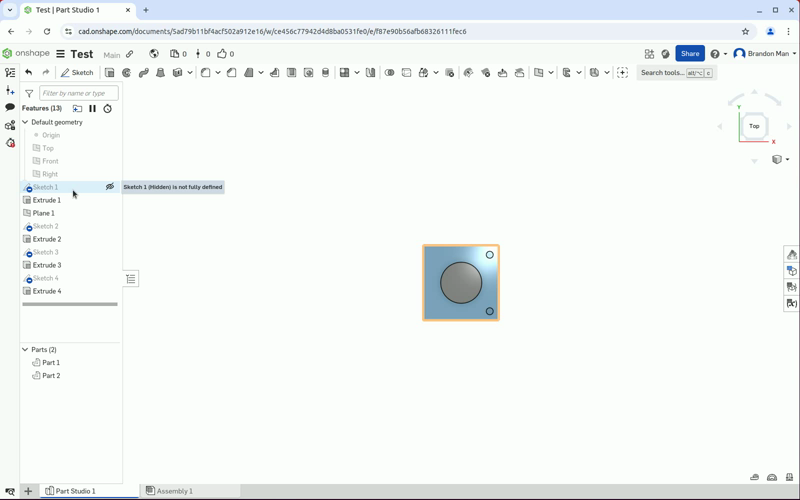
click(73, 189)
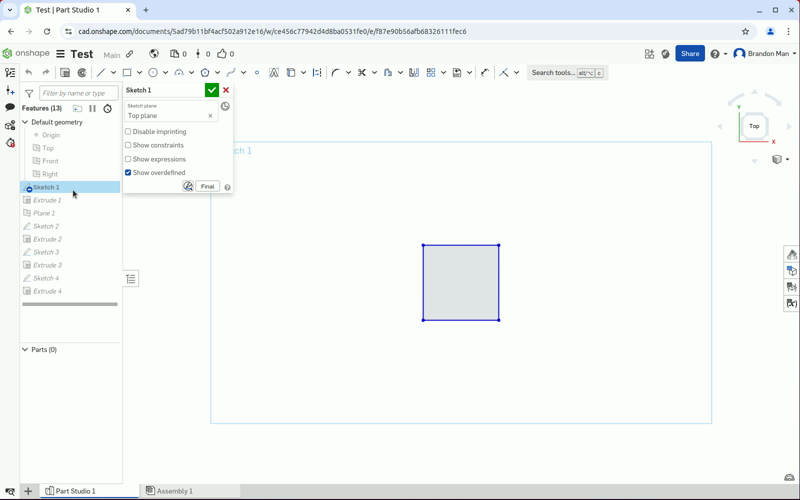
mouse_move(229, 92)
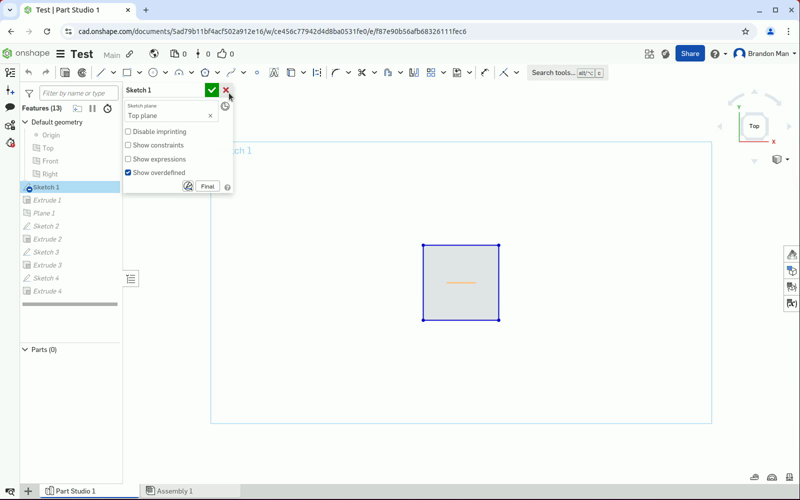
click(229, 92)
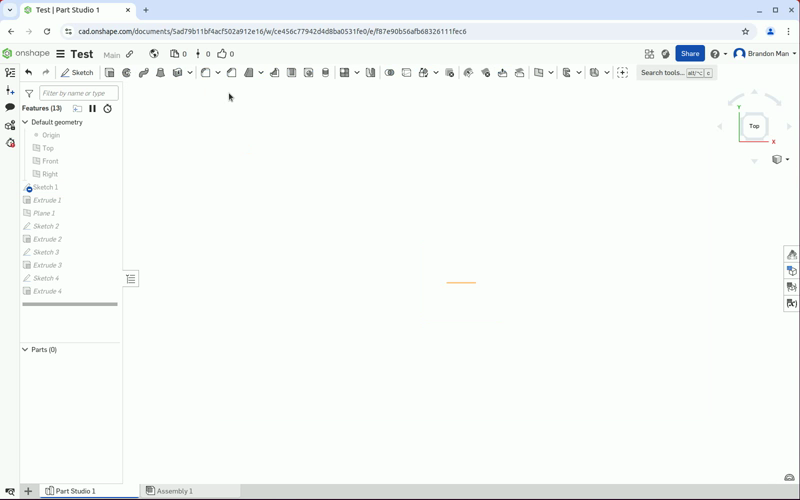
key(shift+s)
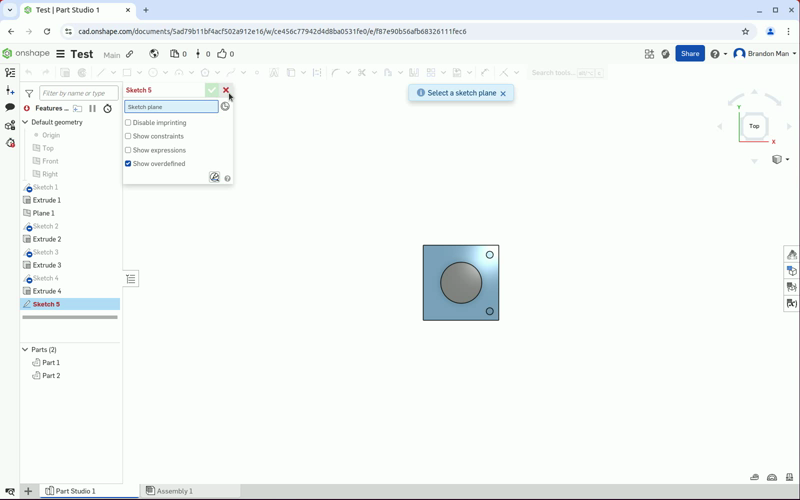
mouse_move(73, 215)
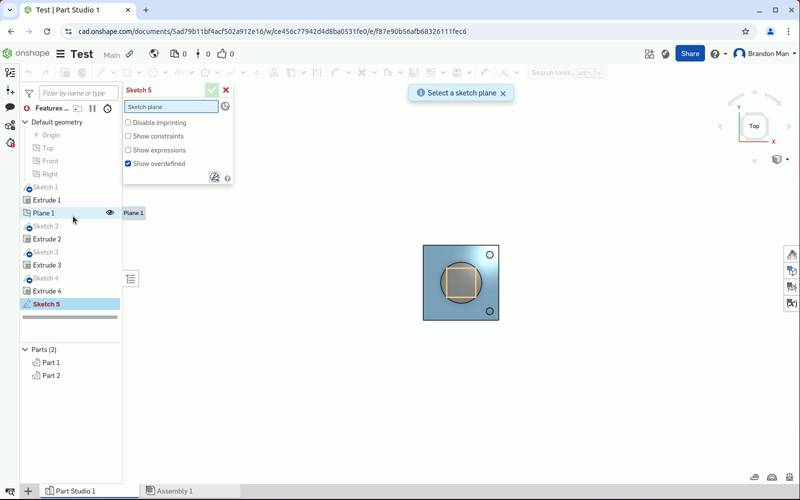
click(73, 215)
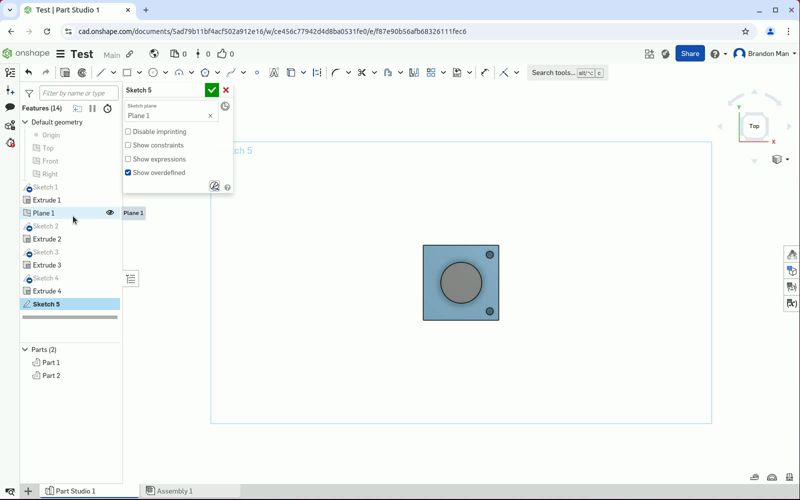
mouse_move(73, 352)
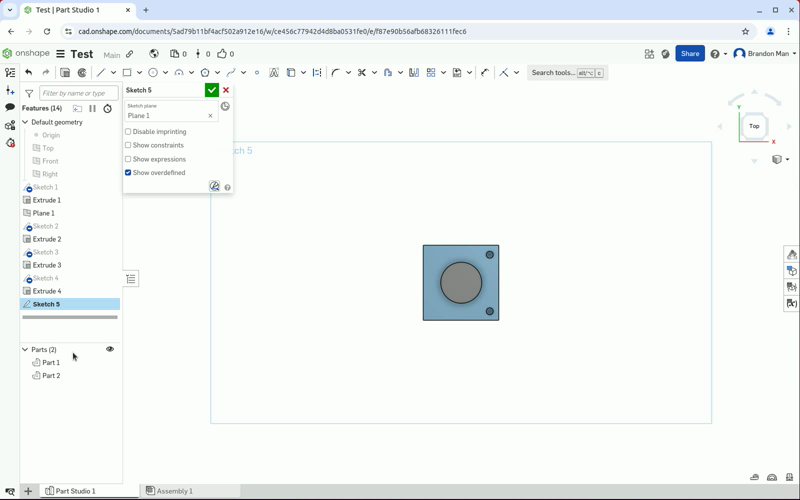
key(y)
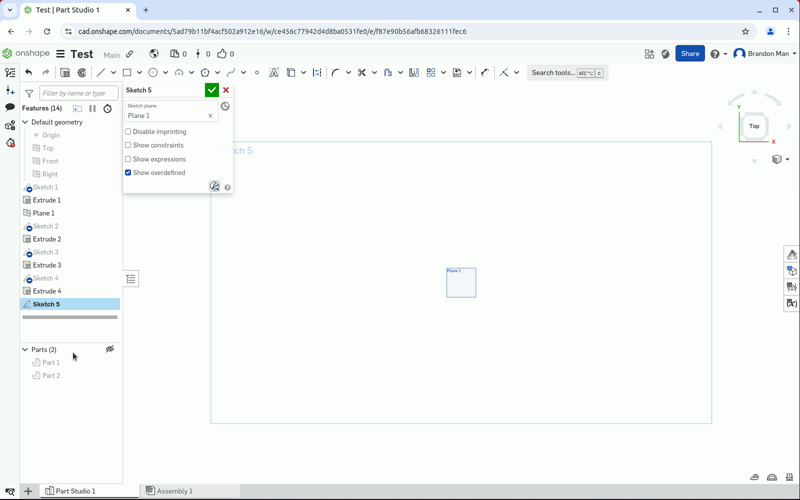
key(c)
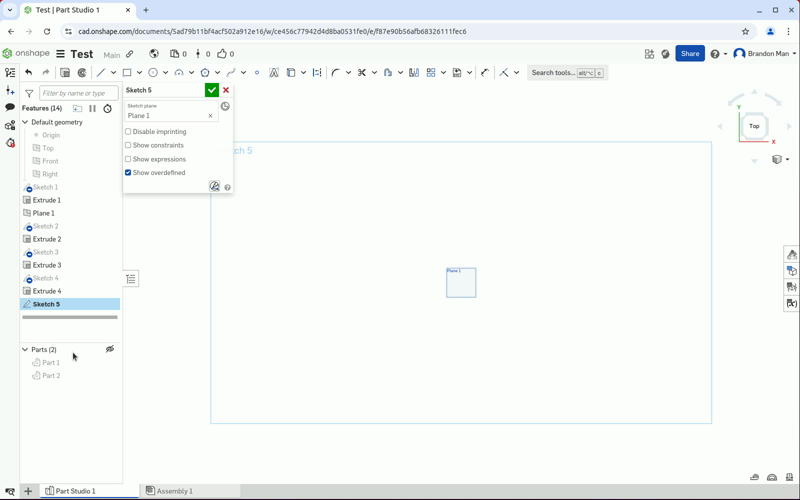
key_down(shift)
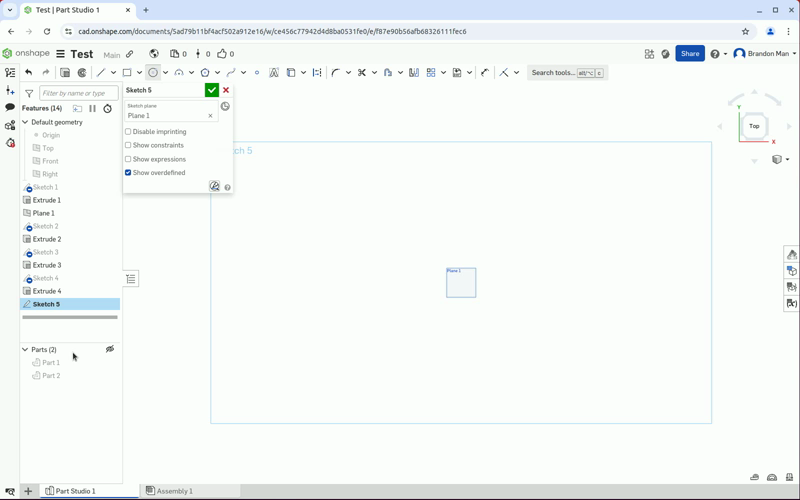
mouse_move(433, 311)
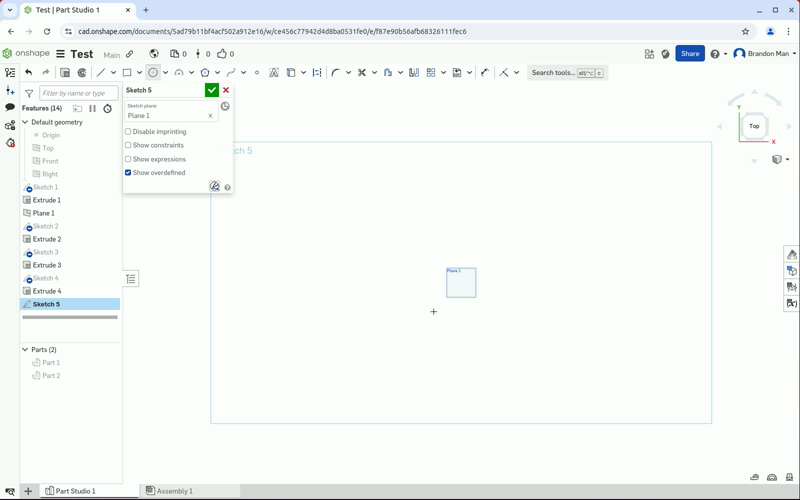
click(433, 311)
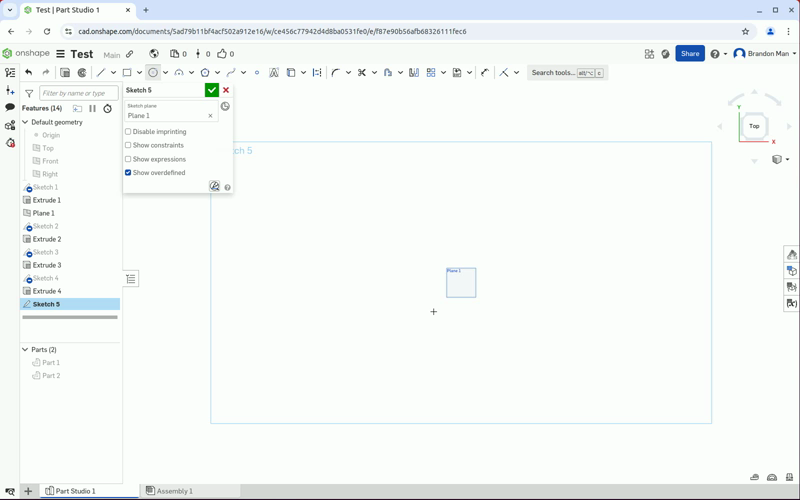
key_up(shift)
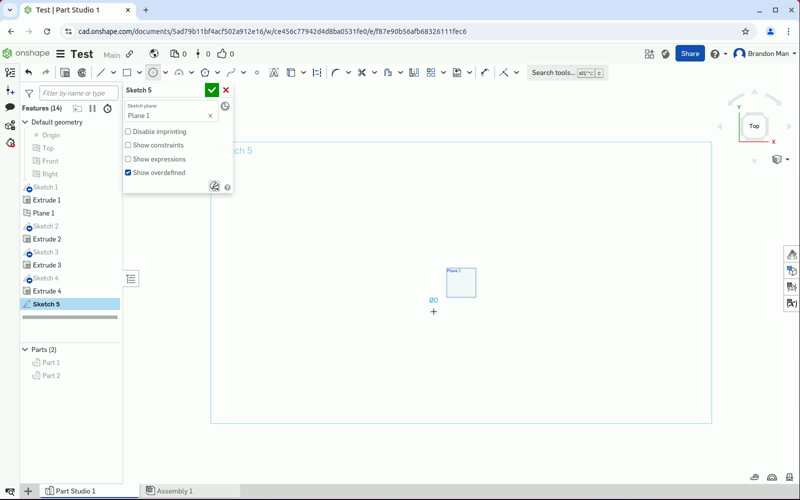
mouse_move(437, 311)
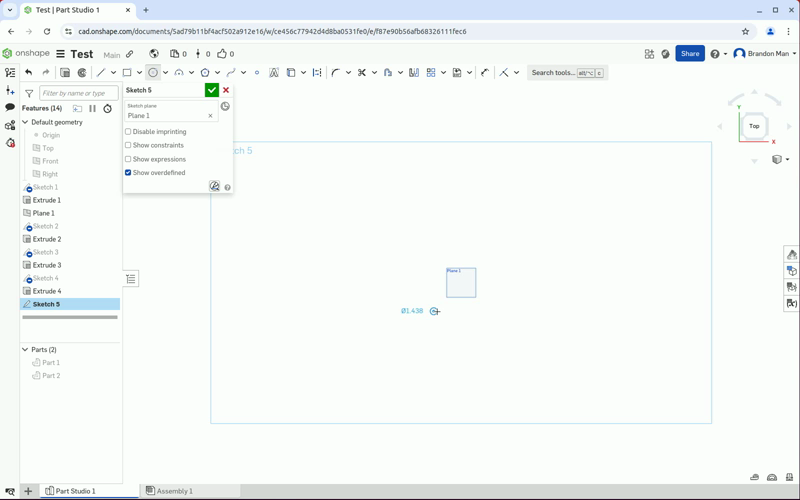
click(437, 311)
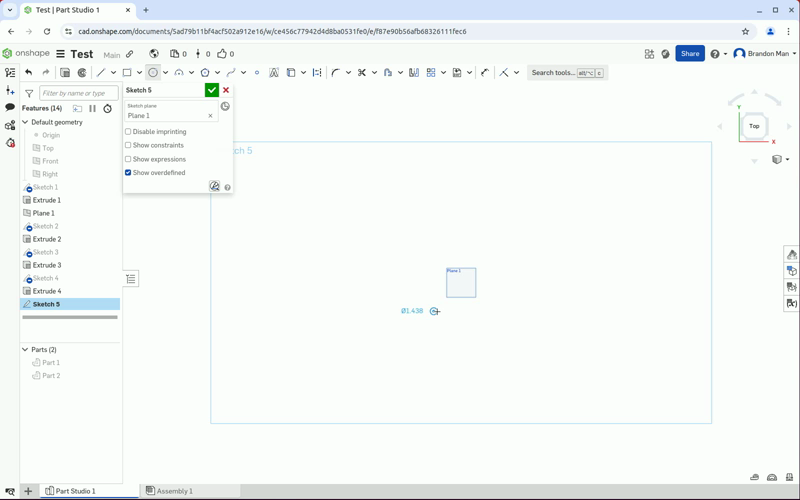
key(esc)
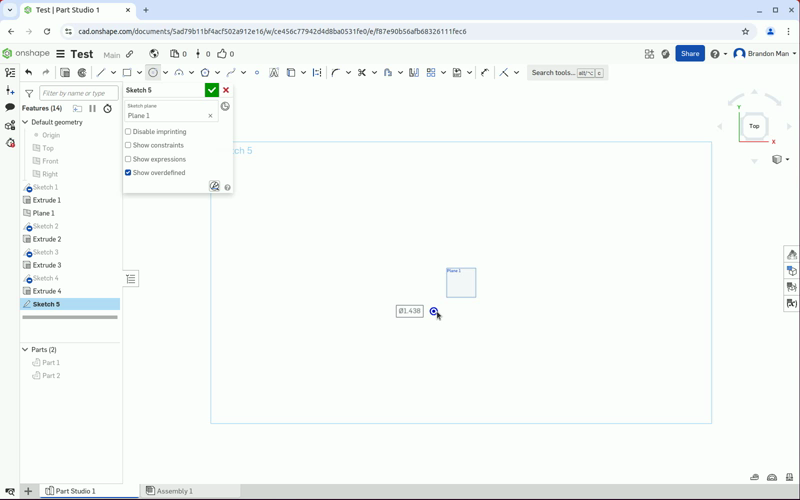
mouse_move(432, 308)
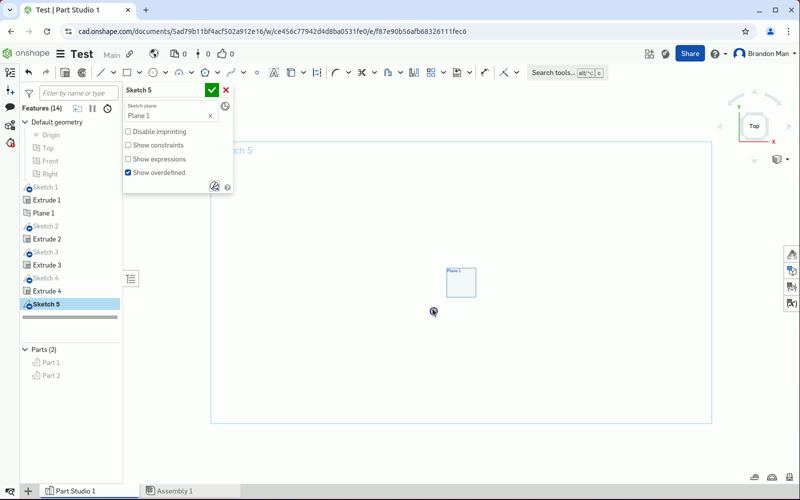
scroll(6)
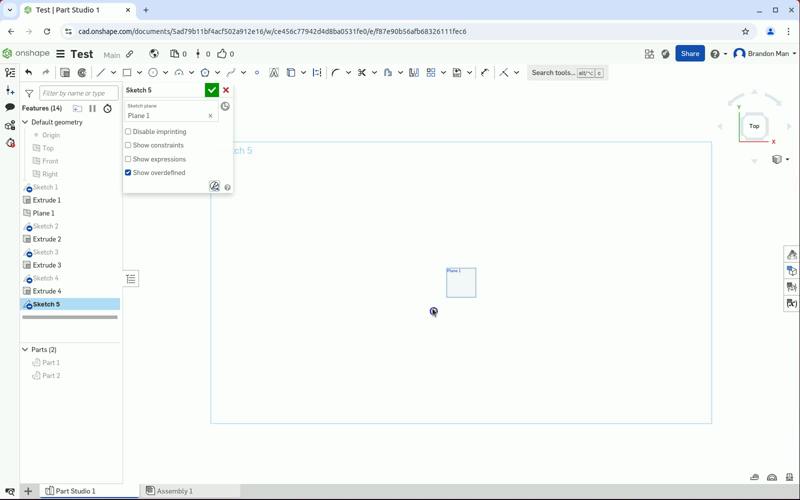
scroll(6)
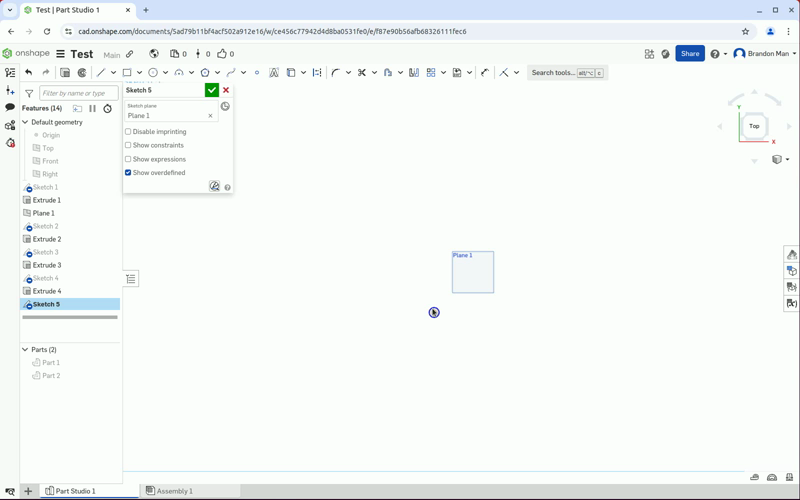
scroll(6)
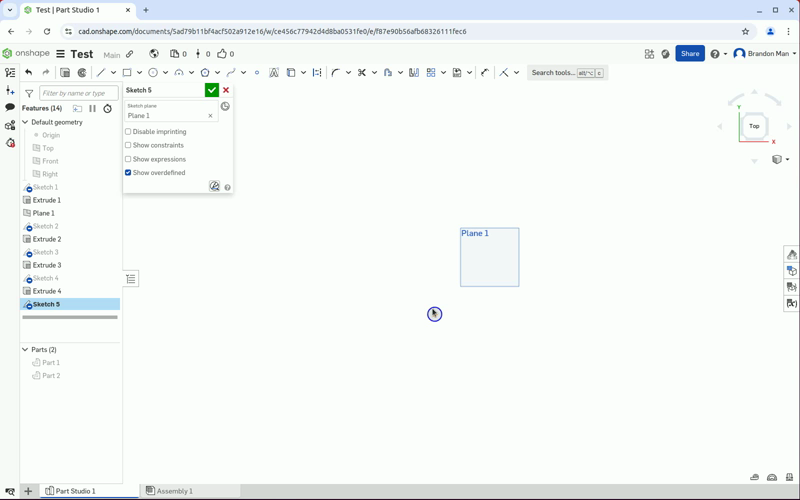
scroll(6)
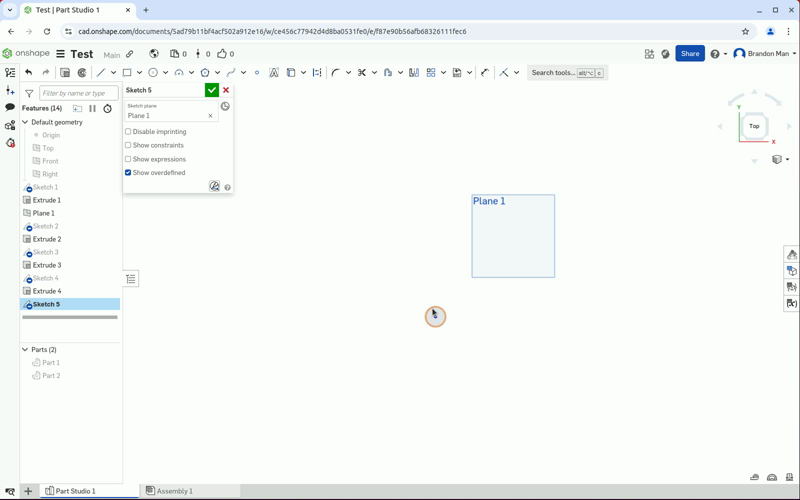
scroll(6)
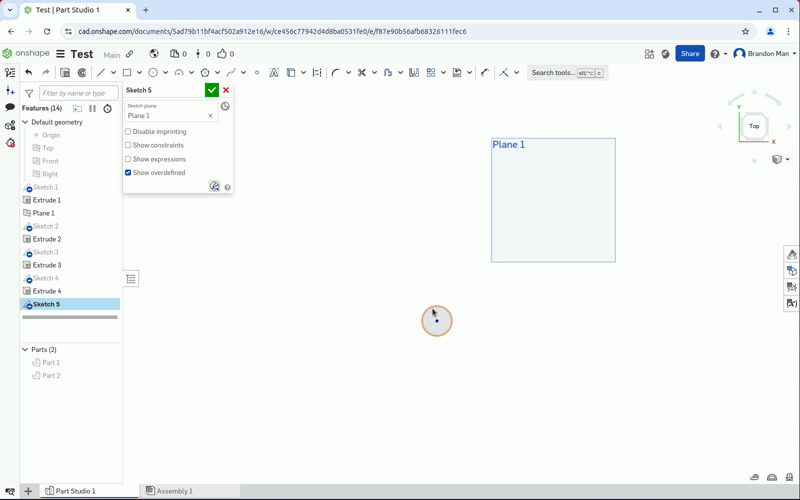
scroll(6)
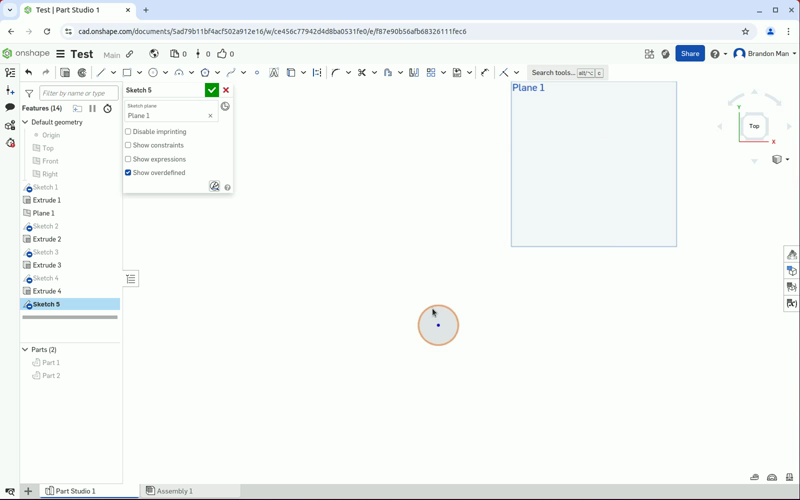
scroll(6)
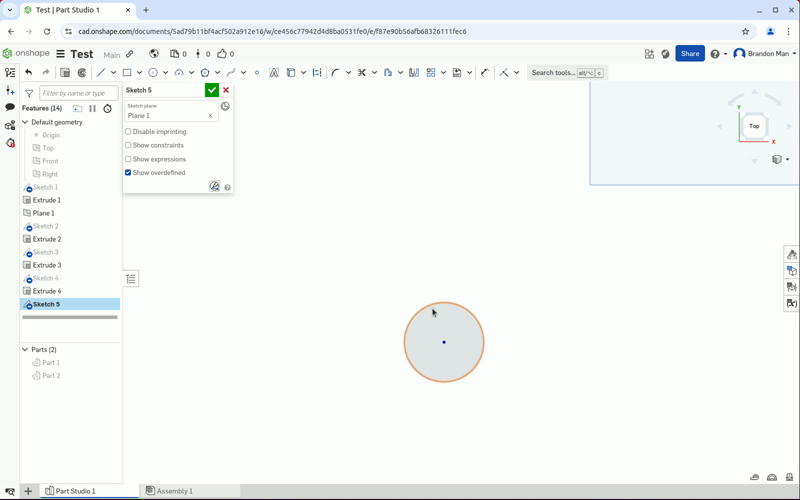
click(432, 308)
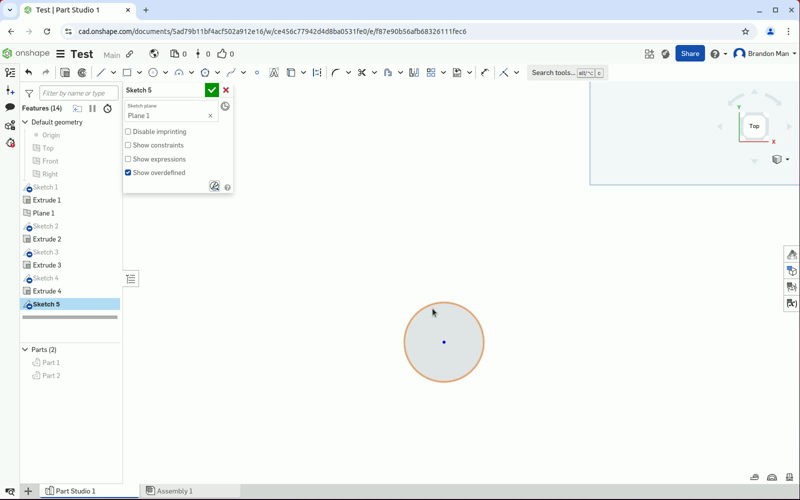
scroll(-6)
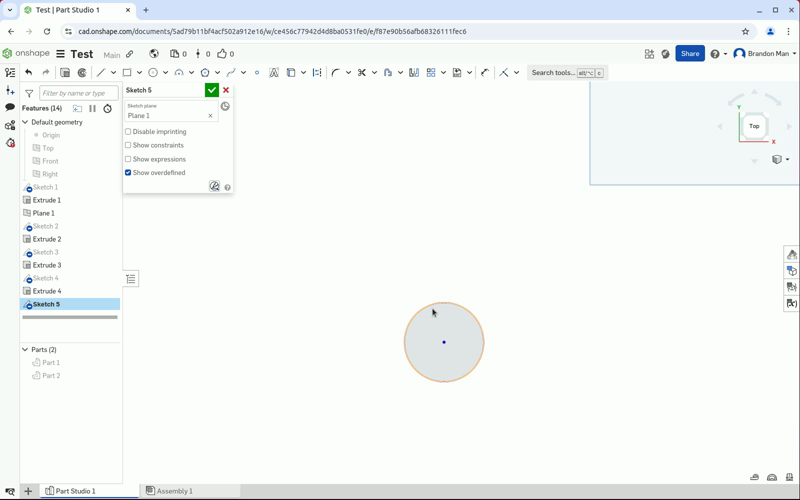
scroll(-6)
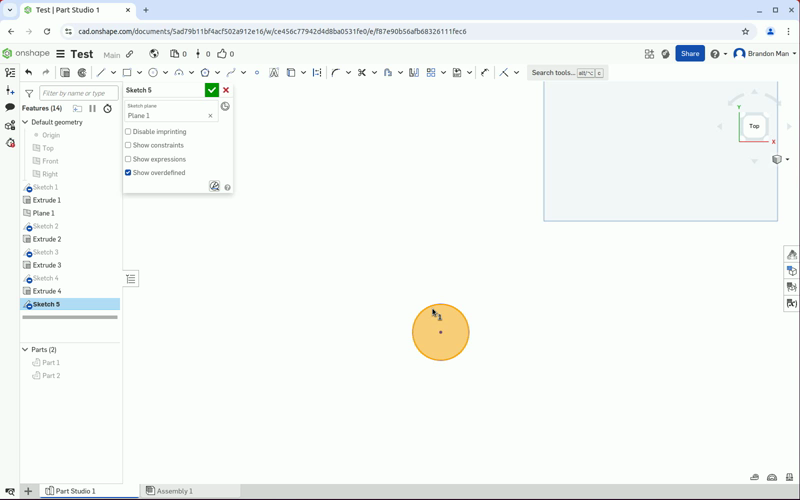
scroll(-6)
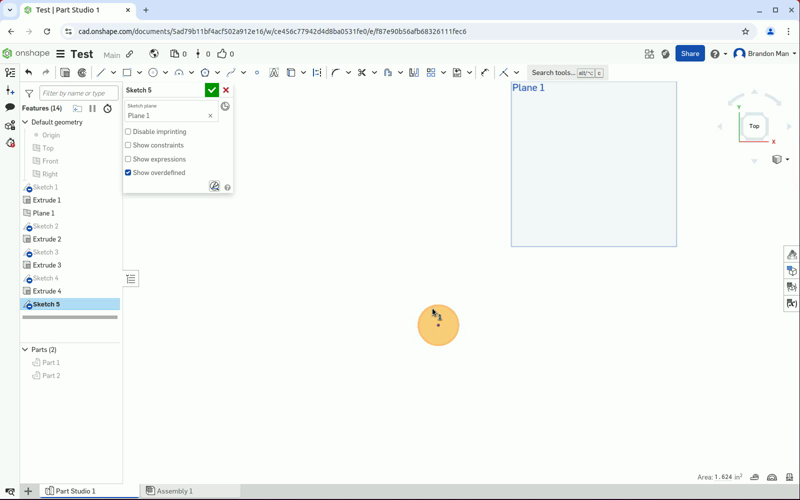
scroll(-6)
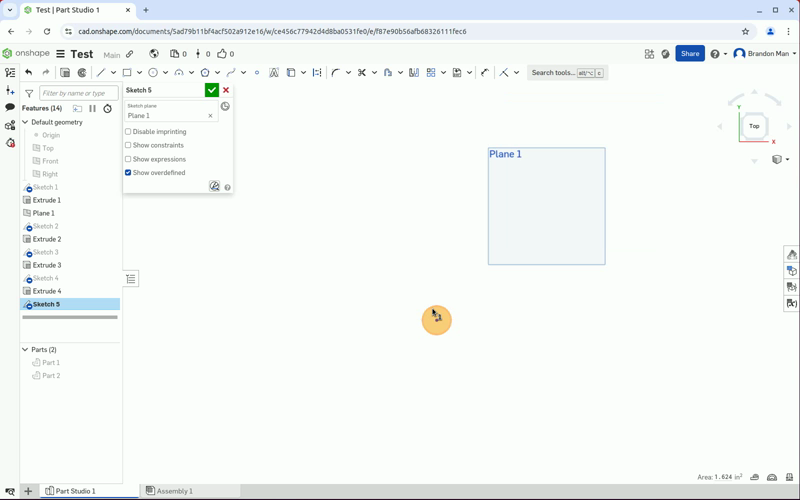
scroll(-6)
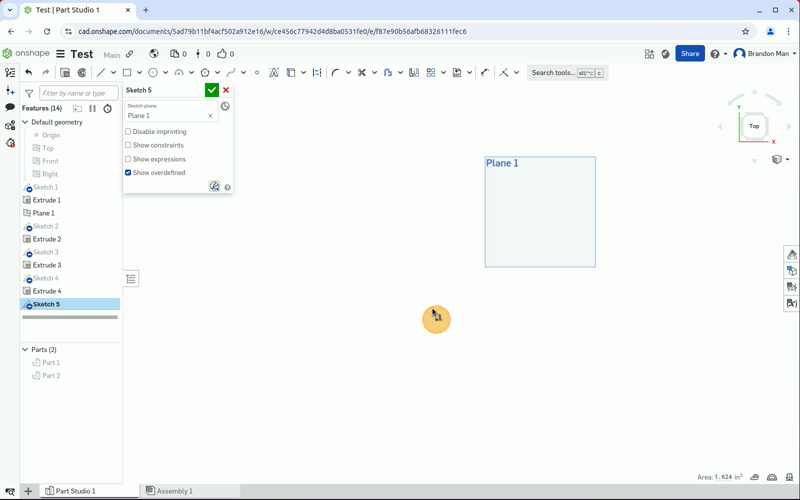
scroll(-6)
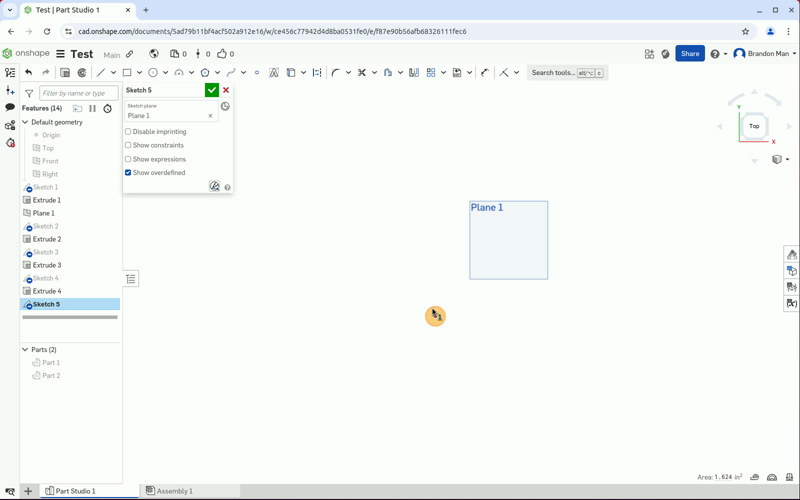
scroll(-6)
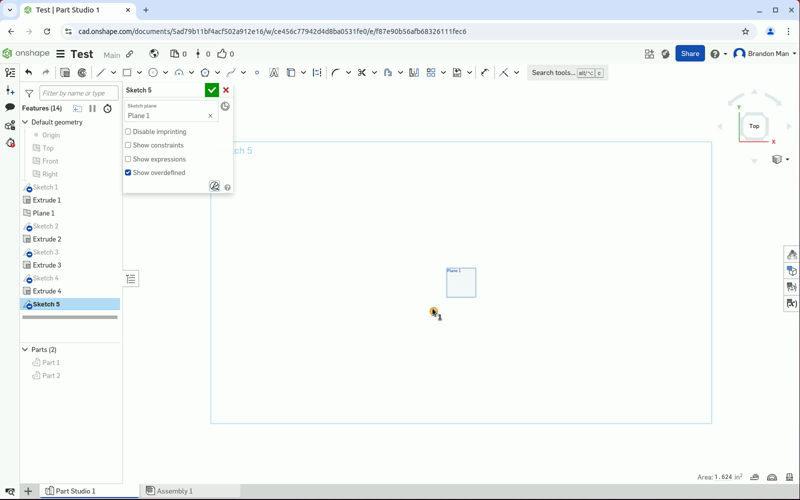
mouse_move(73, 352)
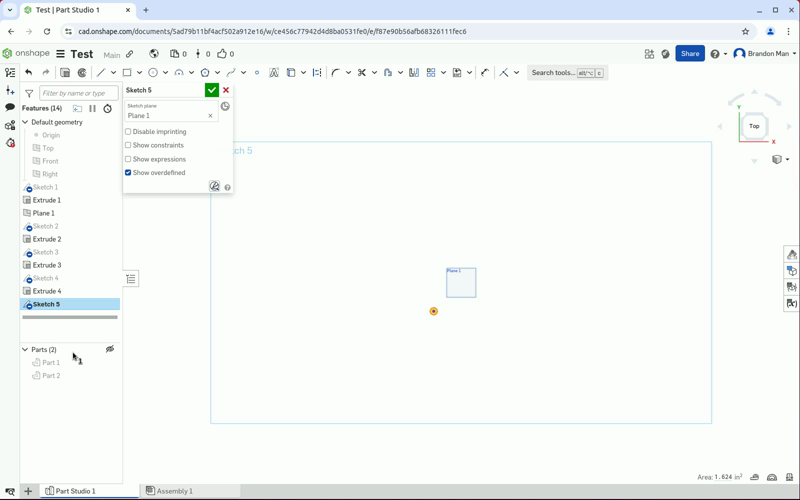
key(shift+y)
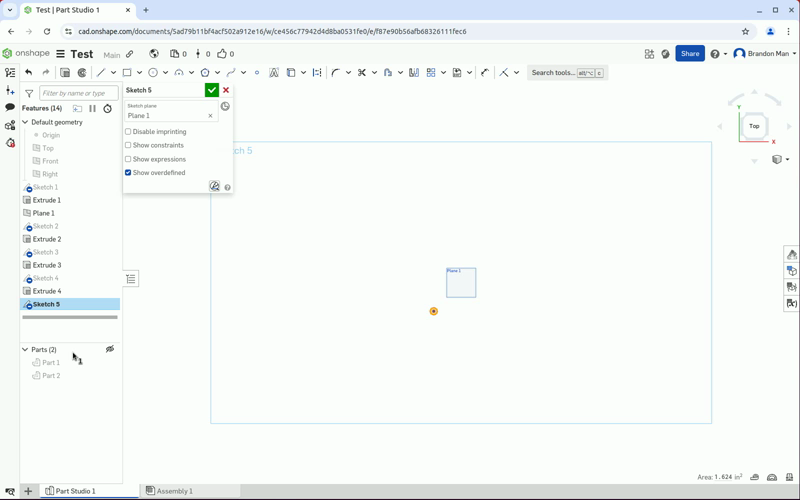
key(shift+e)
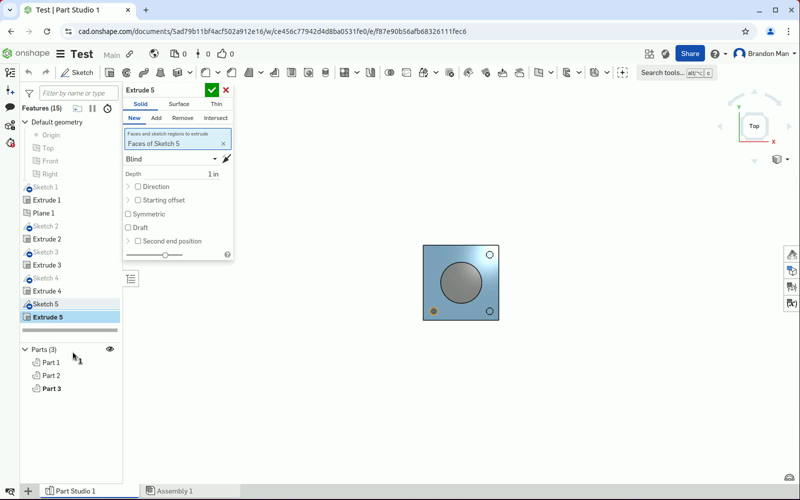
mouse_move(143, 106)
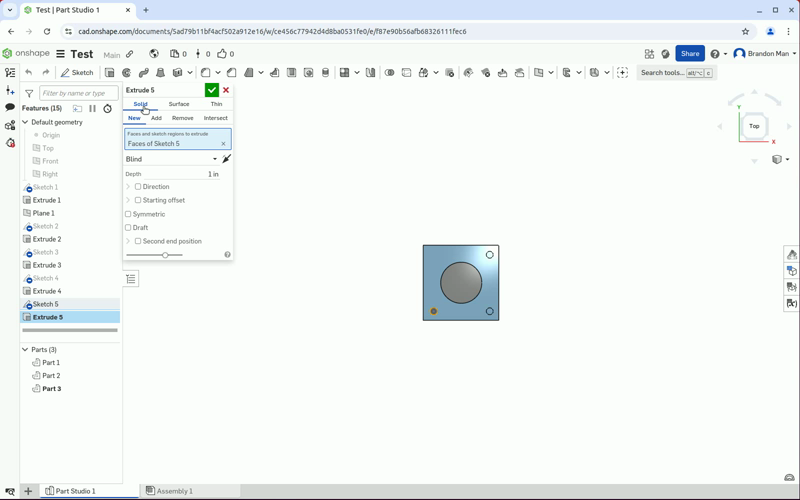
click(143, 106)
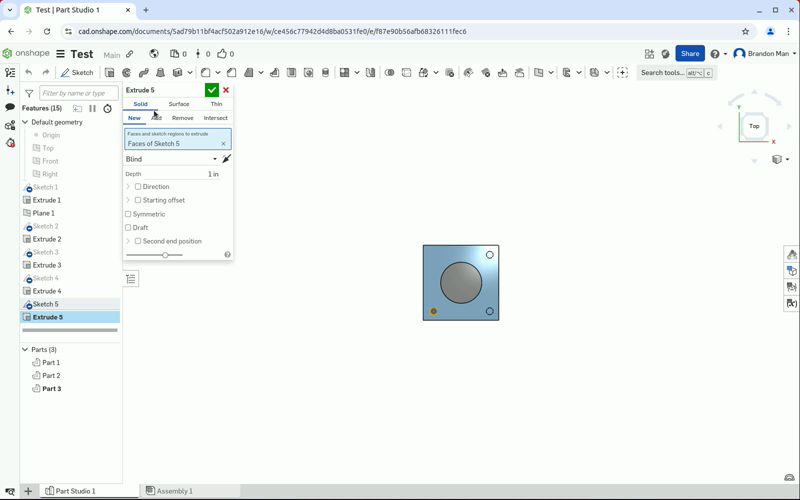
mouse_move(186, 120)
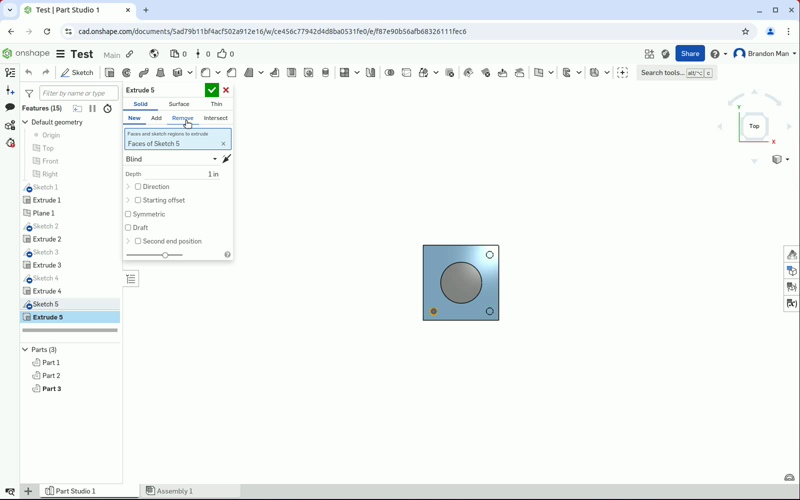
click(186, 120)
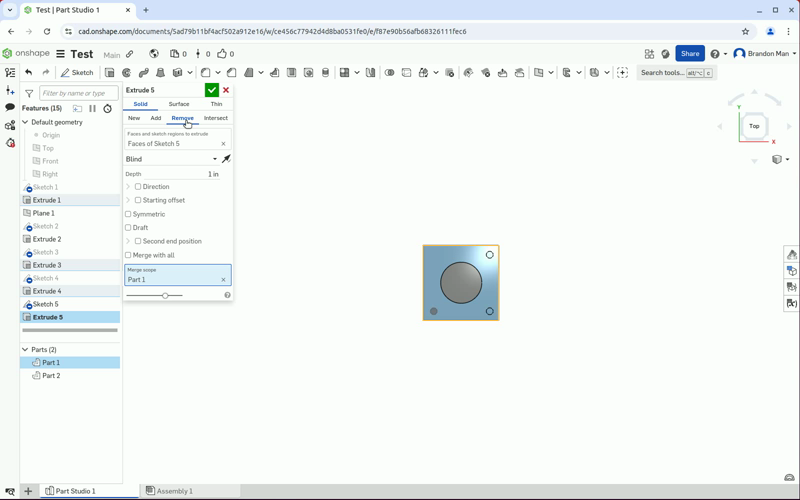
key(tab, 4)
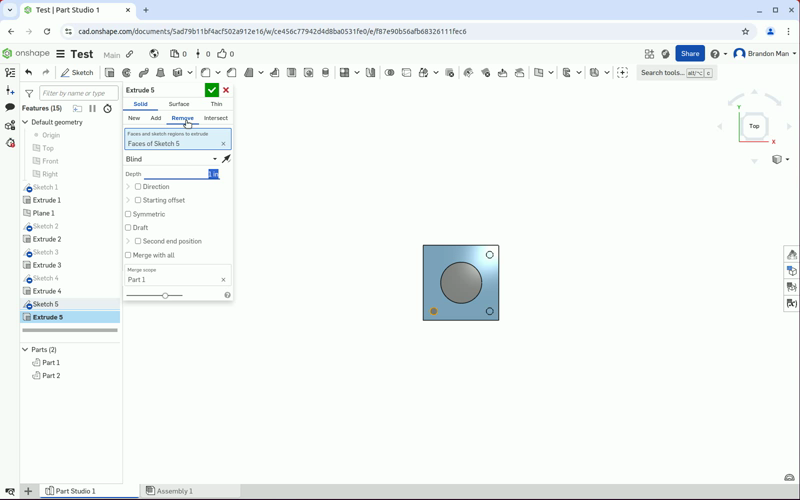
text(1.685)
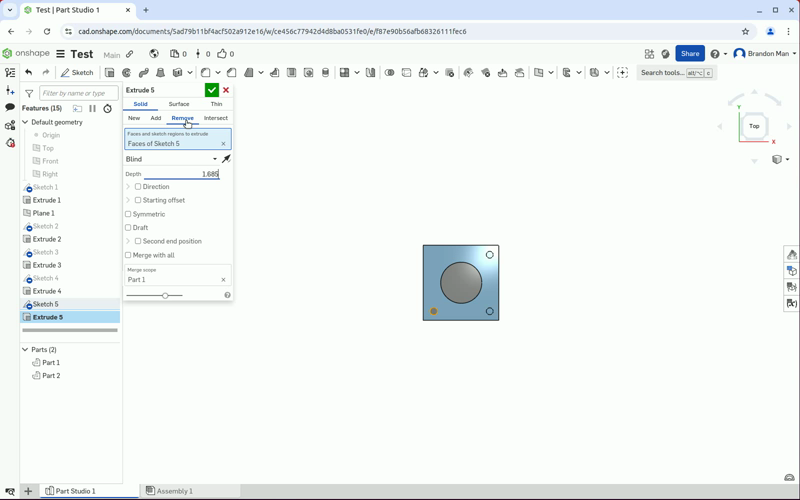
key(tab, 6)
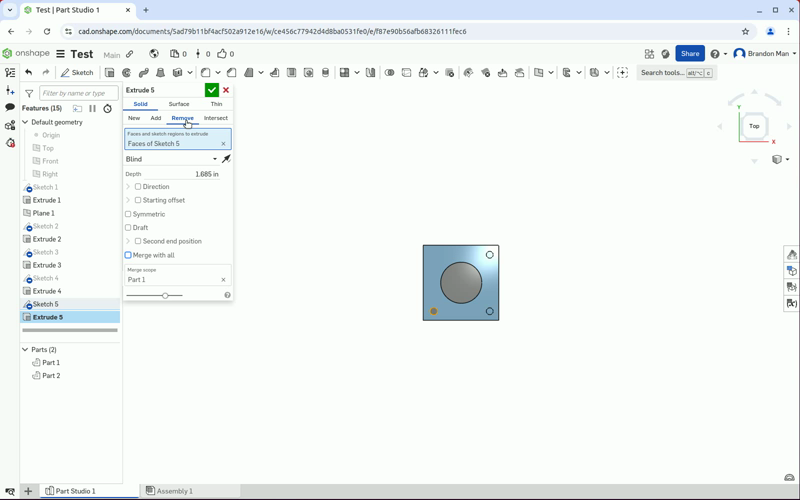
key(space)
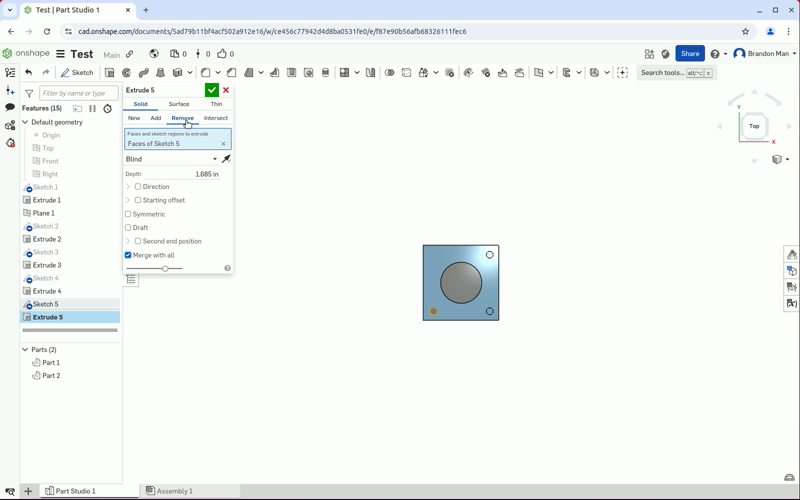
key(enter)
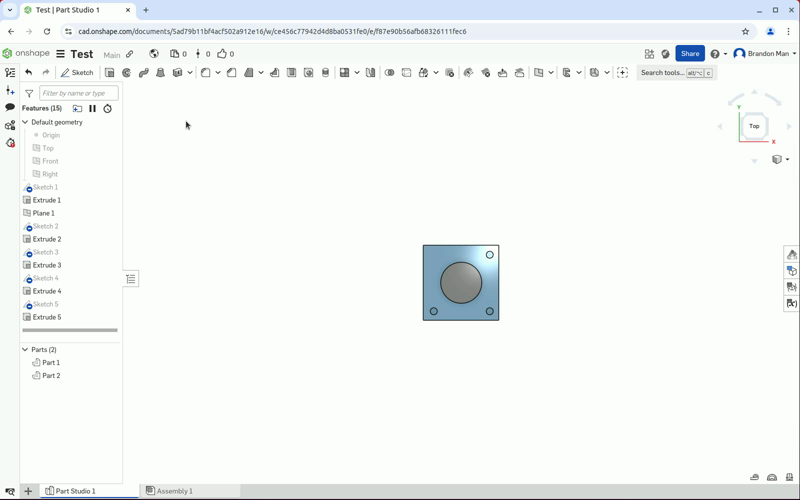
key(shift+h)
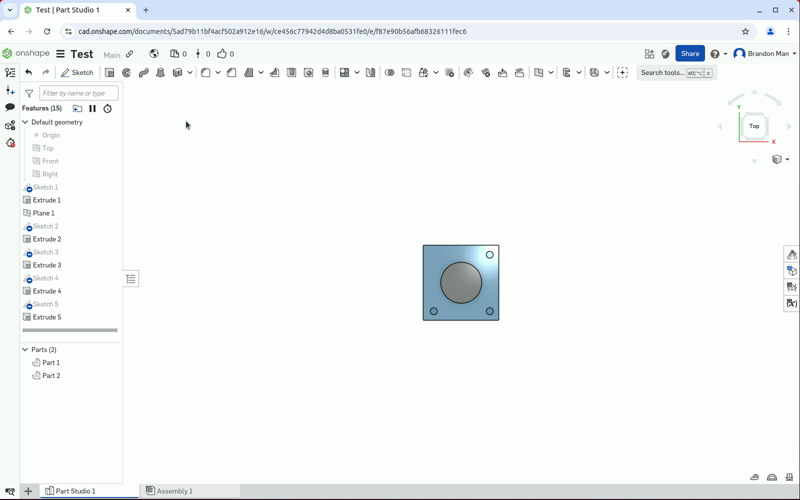
key(shift+h)
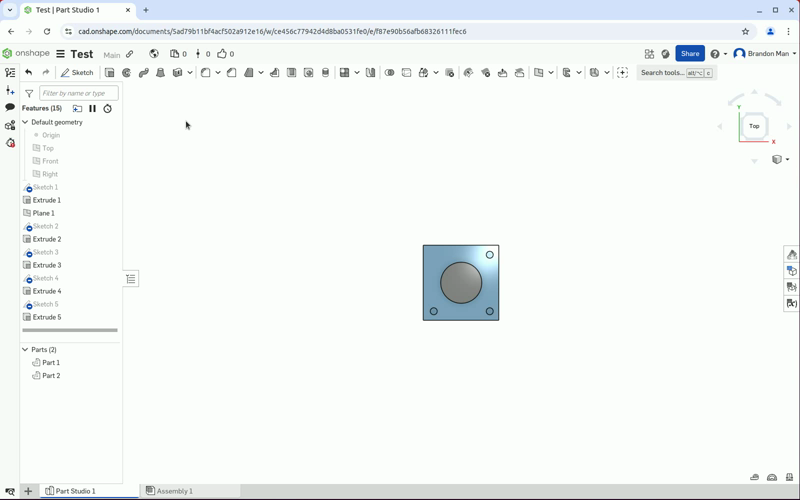
mouse_move(73, 189)
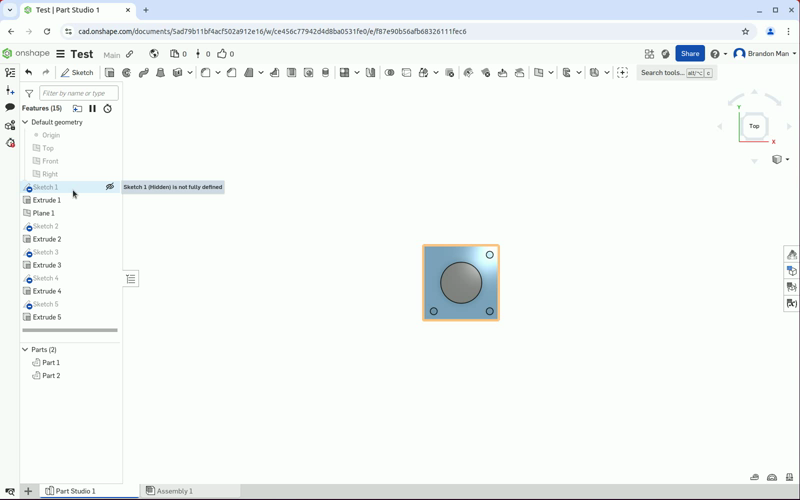
click(73, 189)
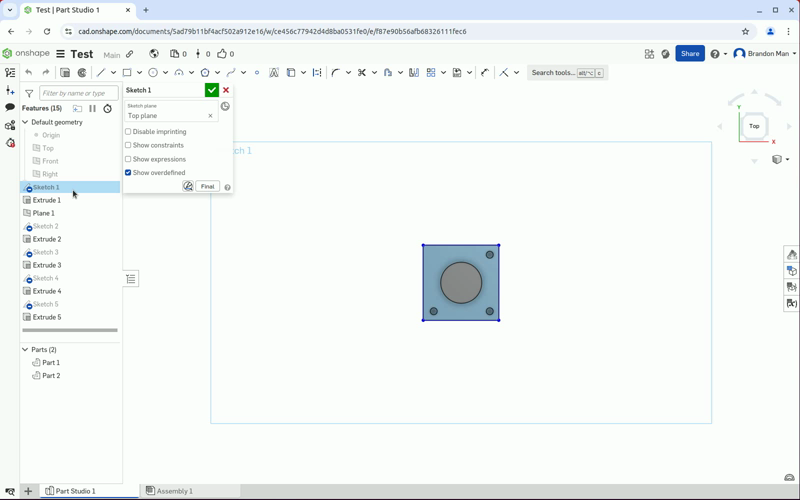
mouse_move(229, 92)
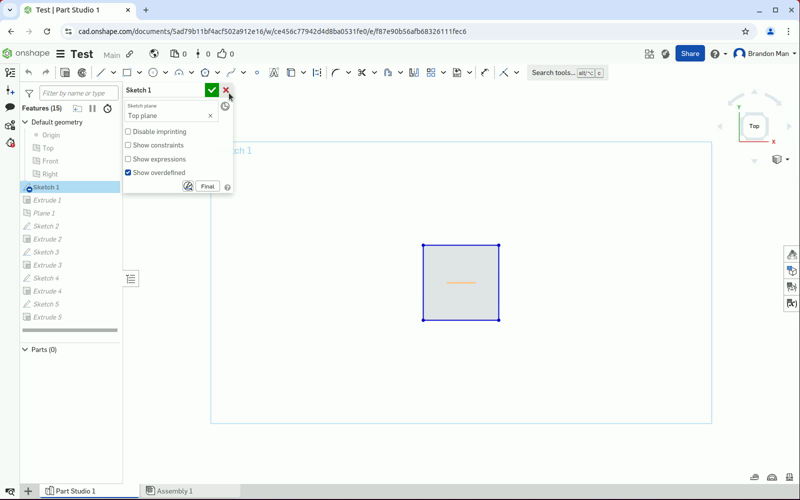
click(229, 92)
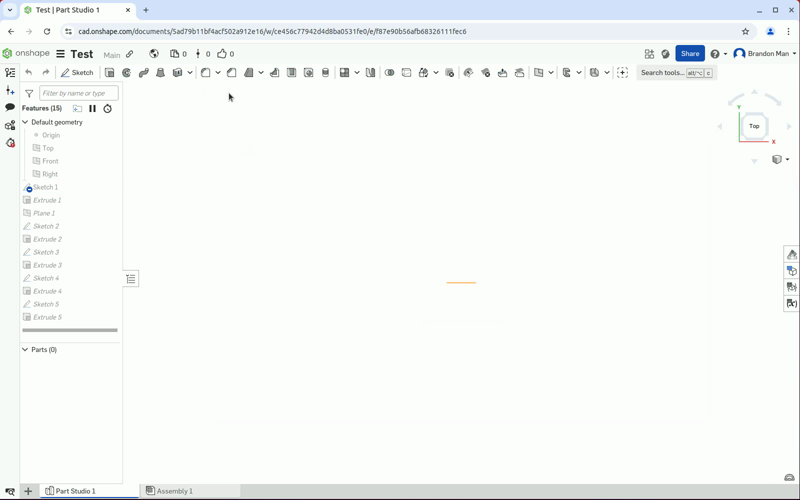
key(shift+s)
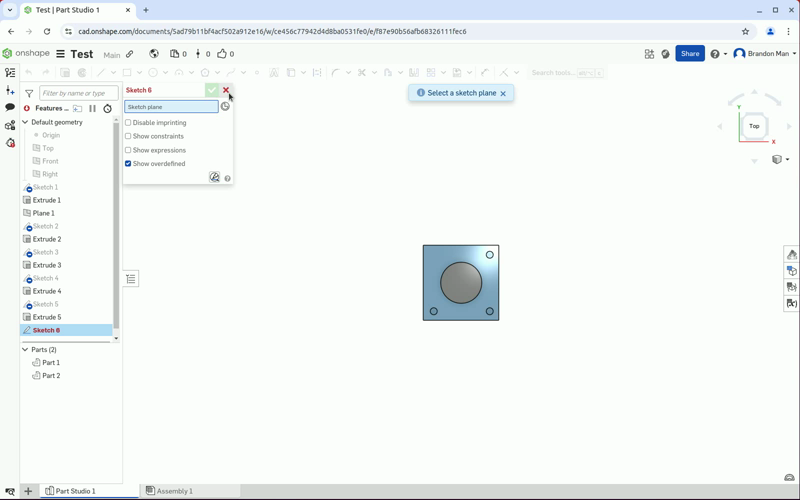
mouse_move(69, 215)
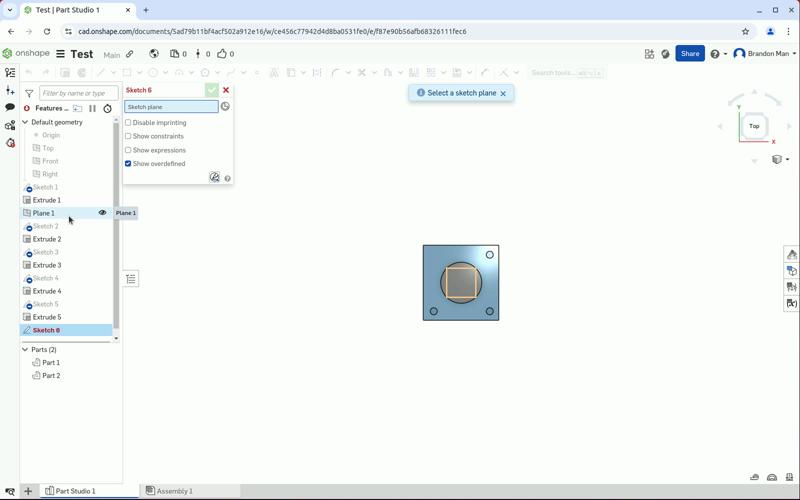
click(69, 215)
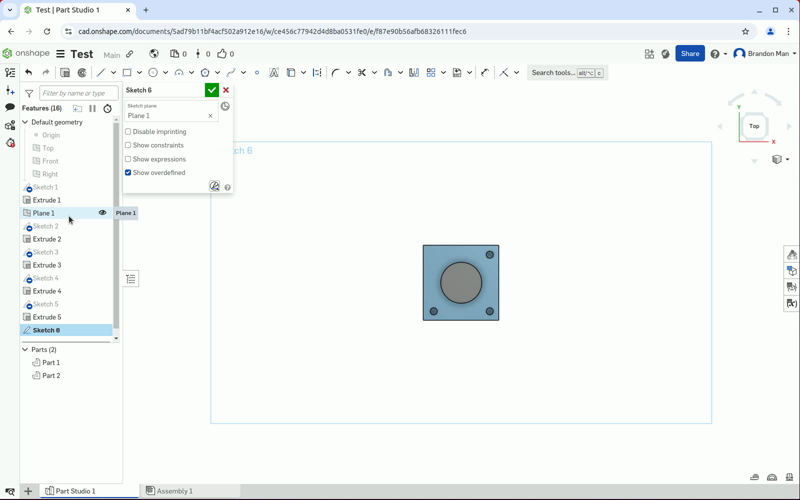
mouse_move(73, 352)
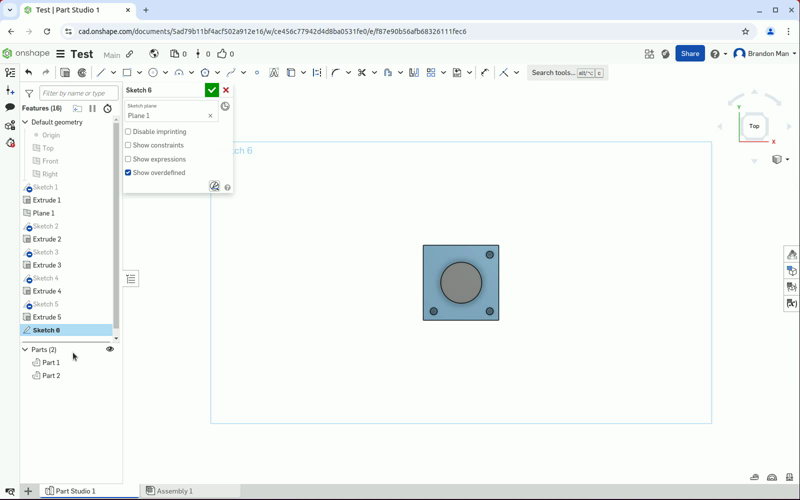
key(y)
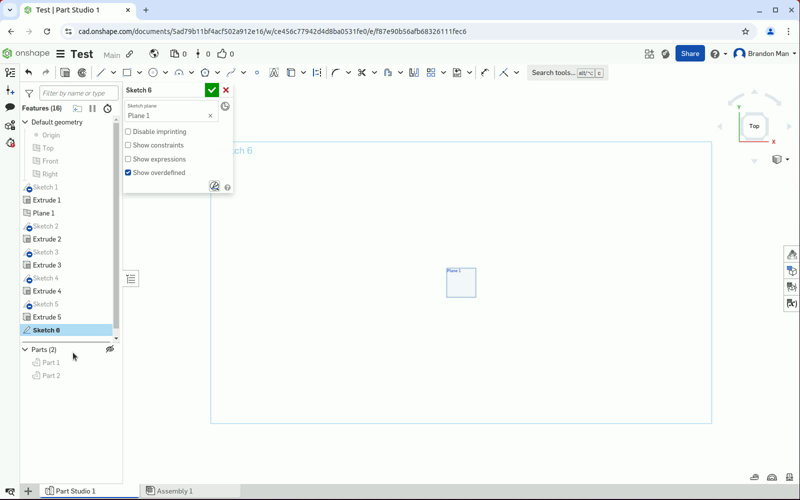
key(c)
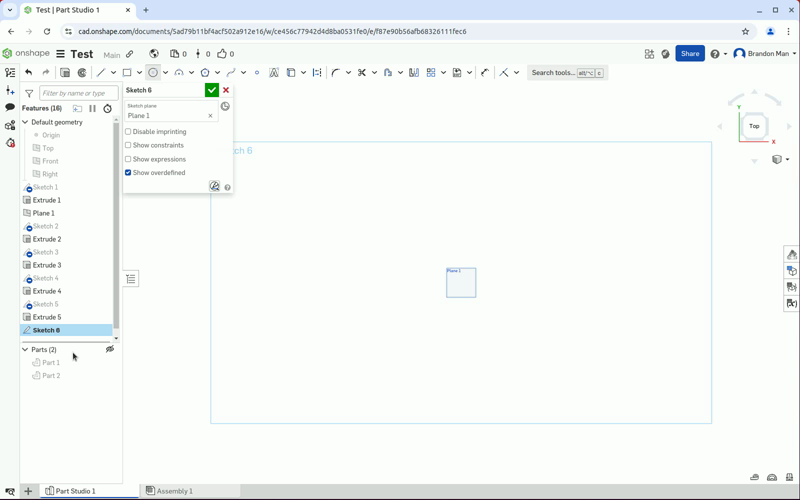
key_down(shift)
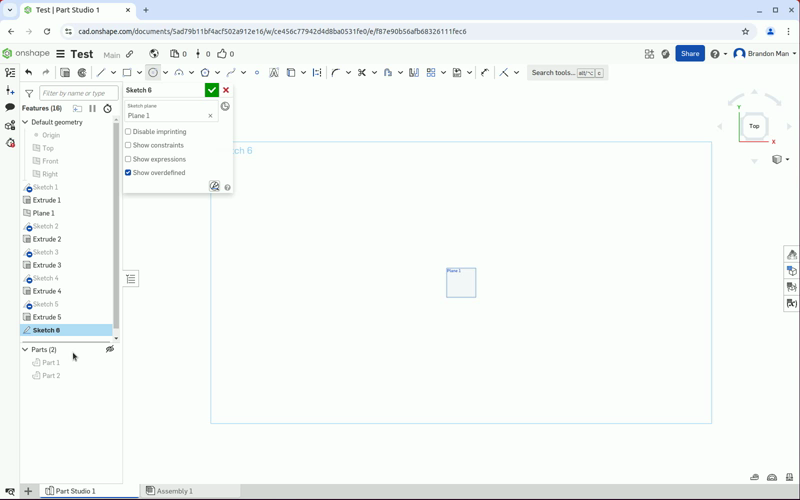
mouse_move(433, 254)
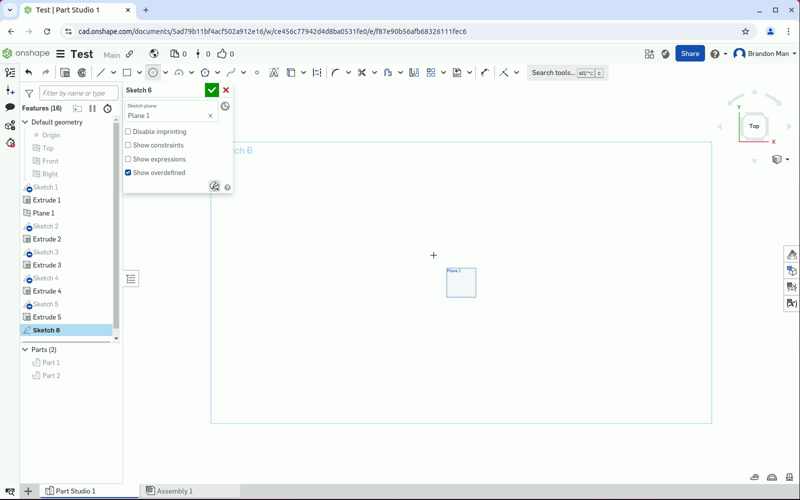
click(433, 254)
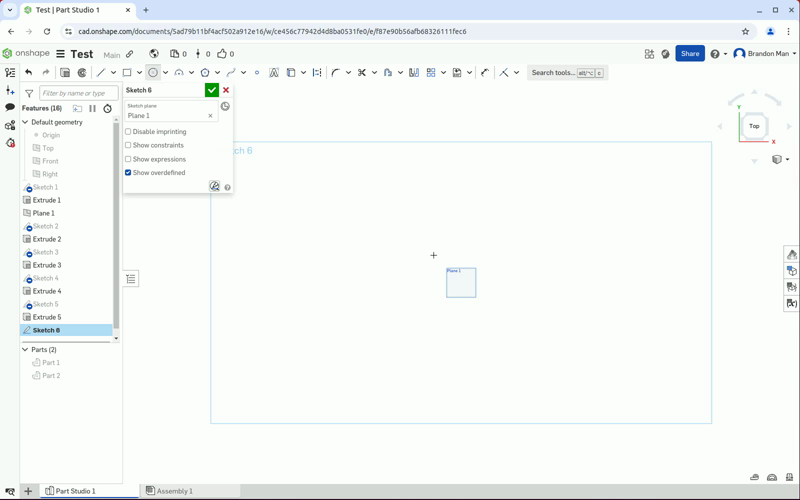
key_up(shift)
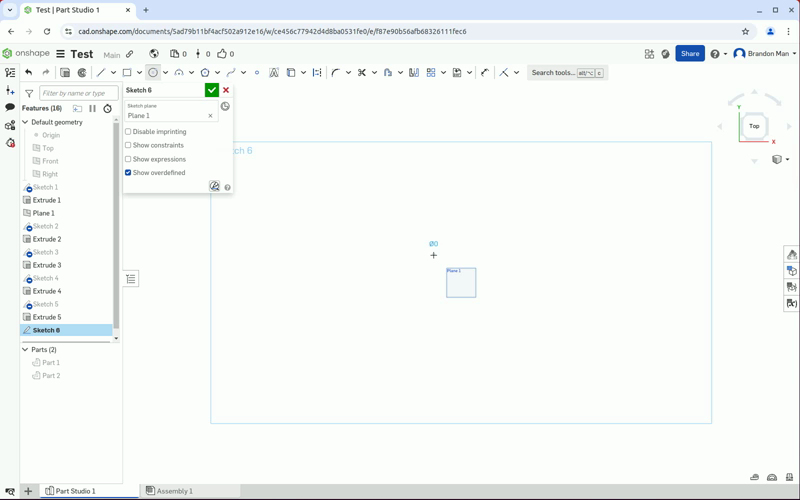
mouse_move(437, 254)
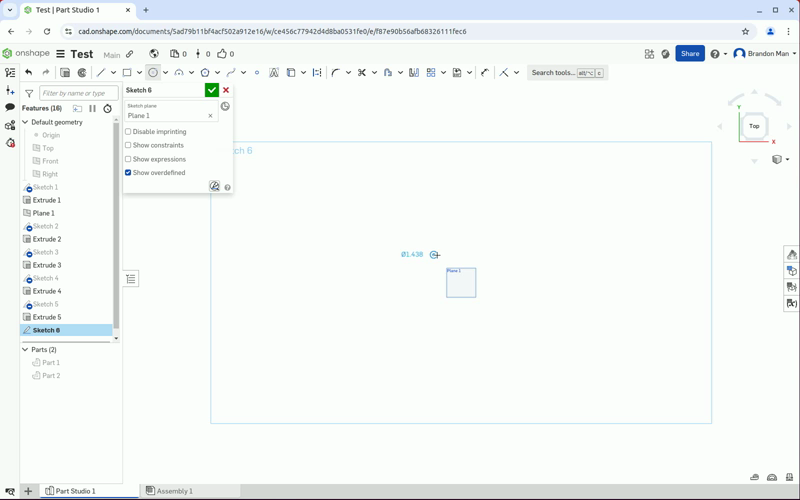
click(437, 254)
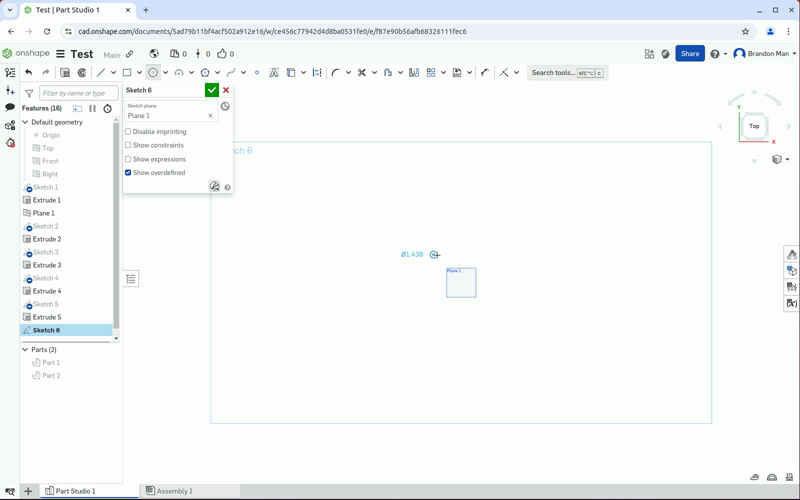
key(esc)
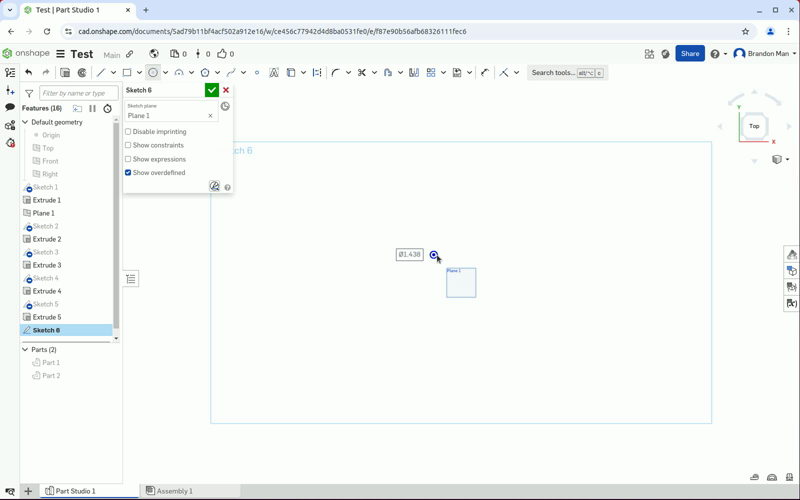
mouse_move(435, 257)
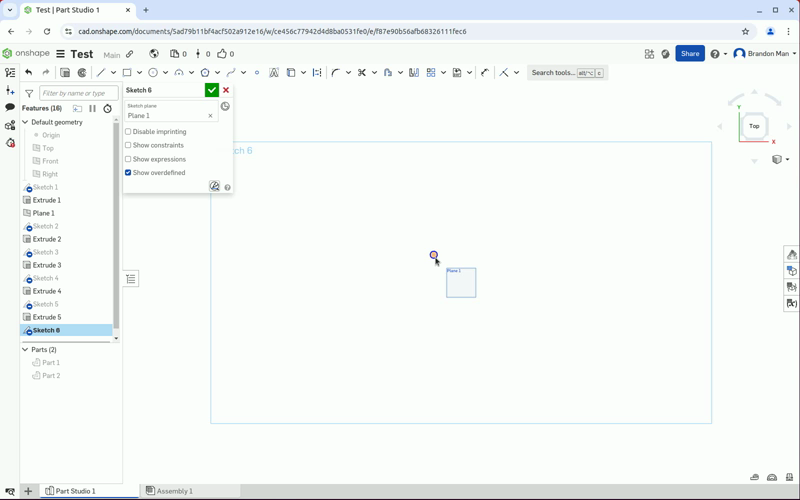
scroll(6)
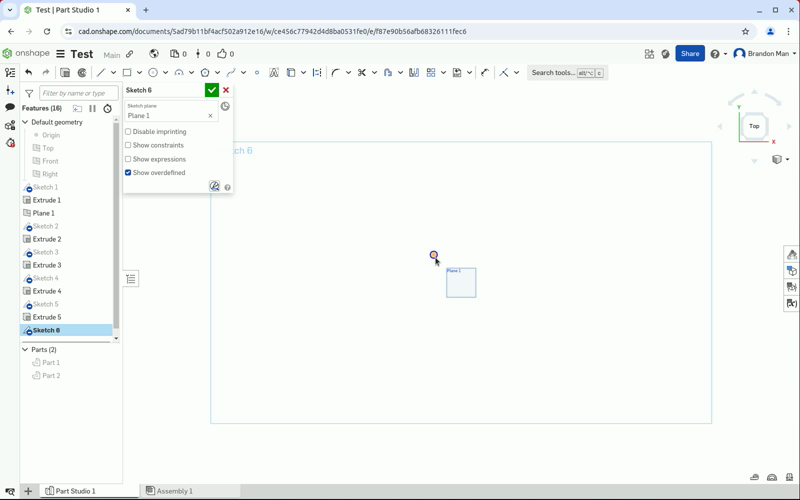
scroll(6)
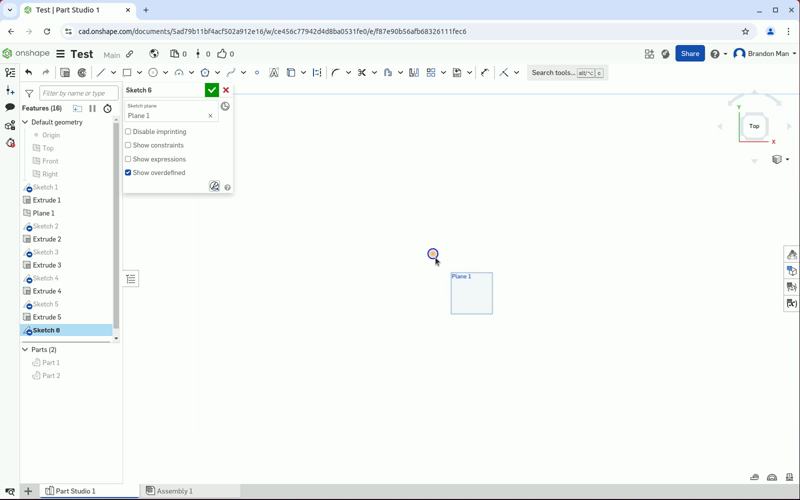
scroll(6)
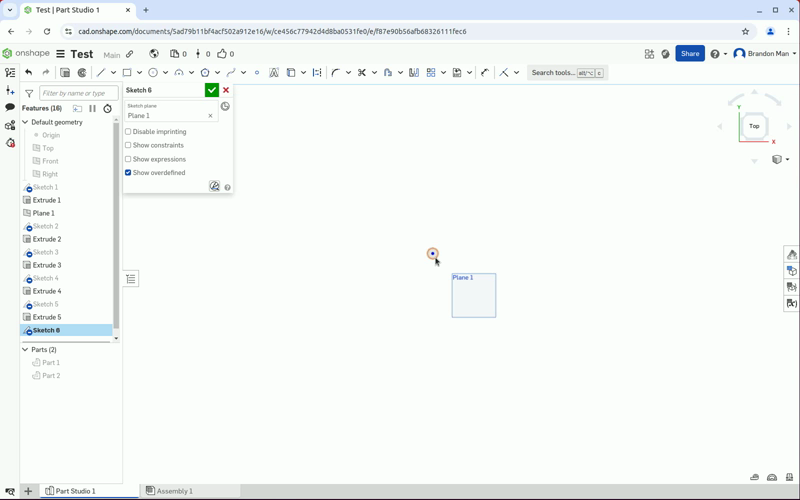
scroll(6)
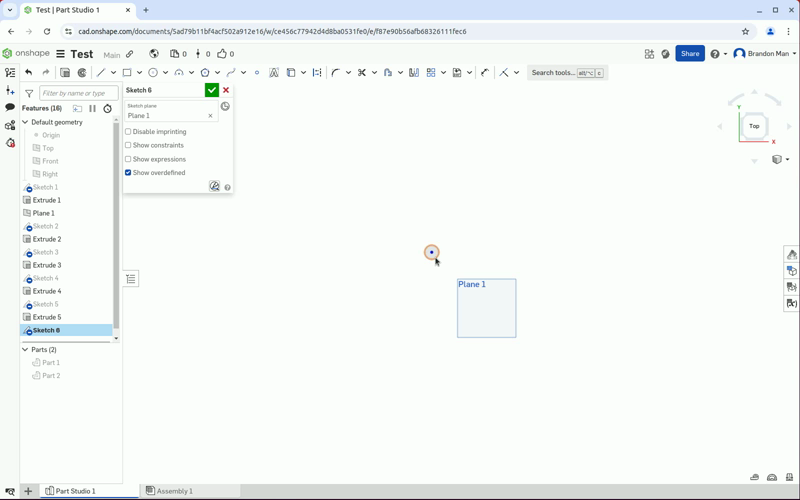
scroll(6)
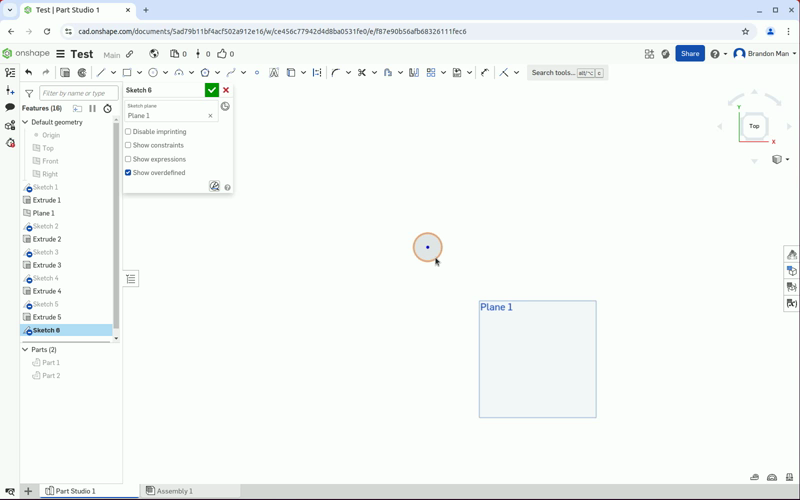
scroll(6)
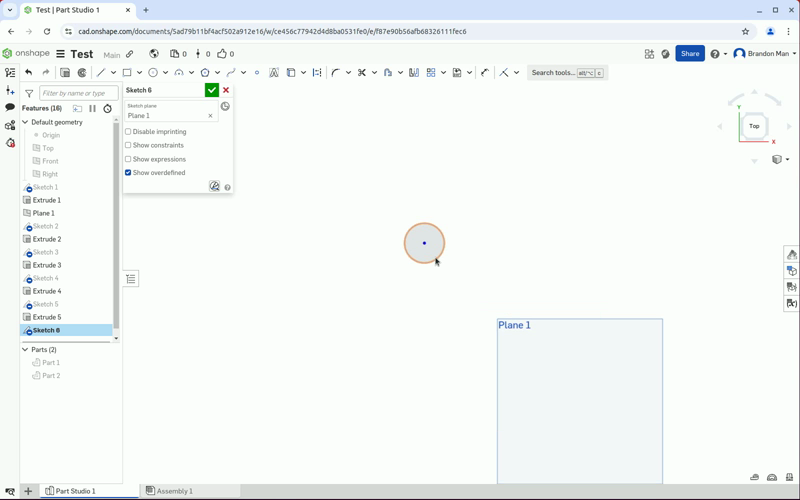
scroll(6)
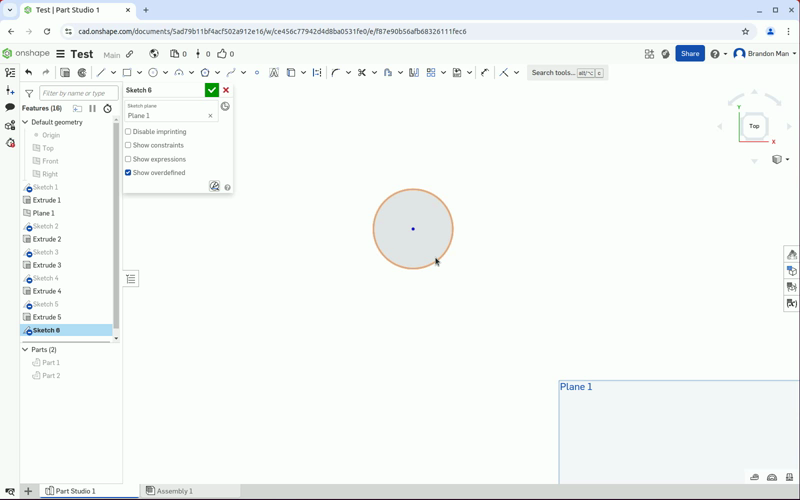
click(435, 257)
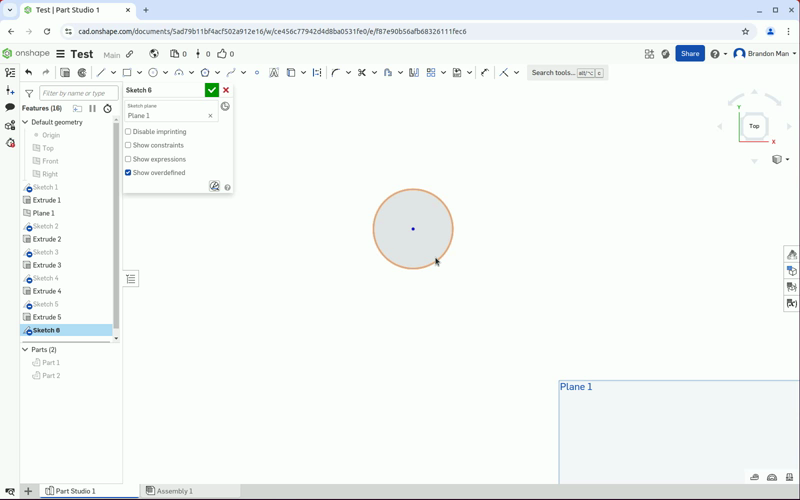
scroll(-6)
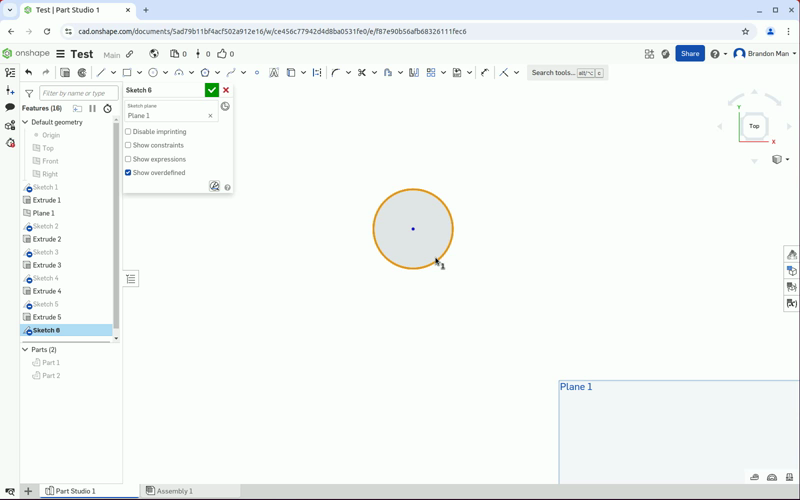
scroll(-6)
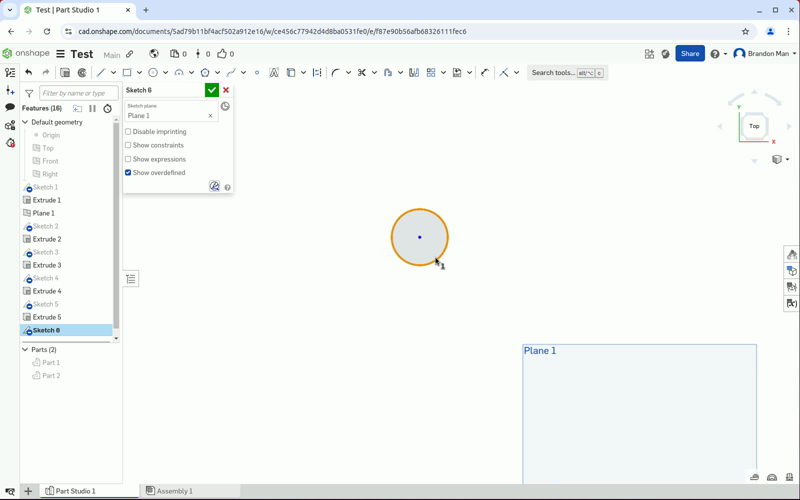
scroll(-6)
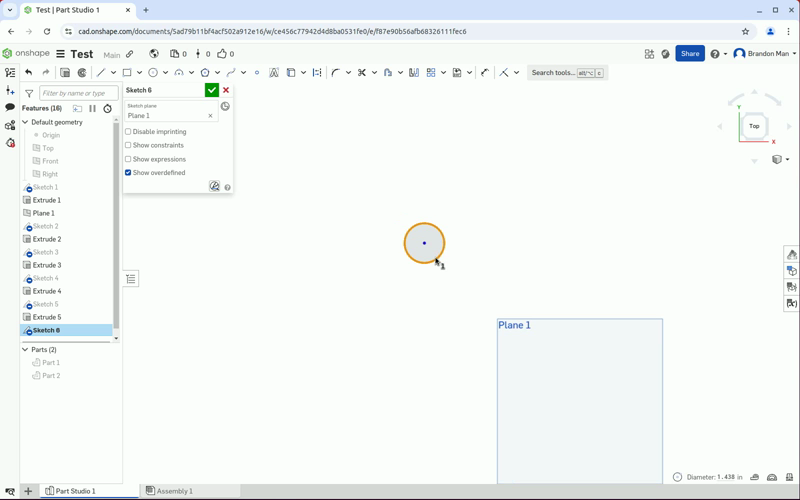
scroll(-6)
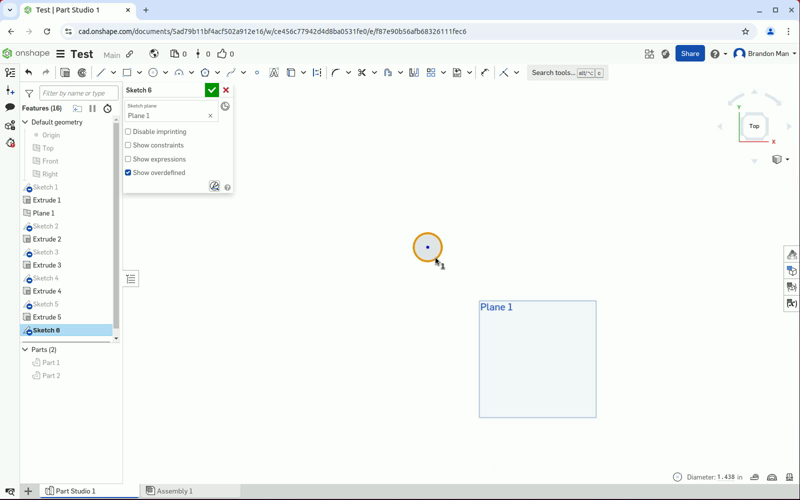
scroll(-6)
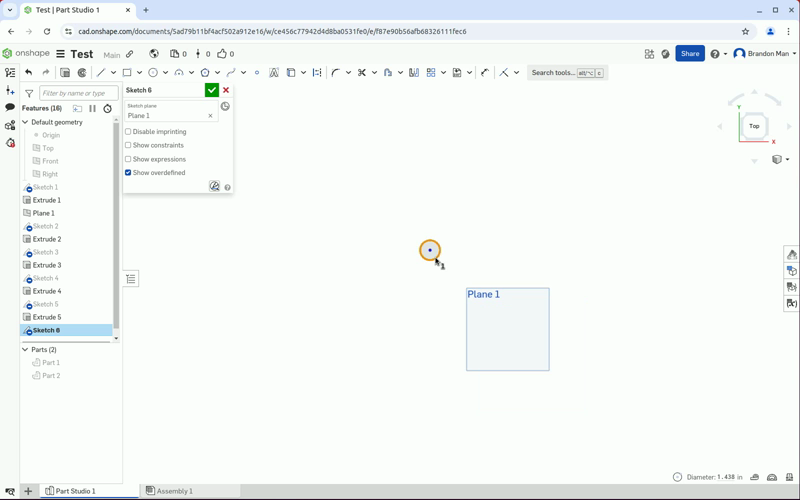
scroll(-6)
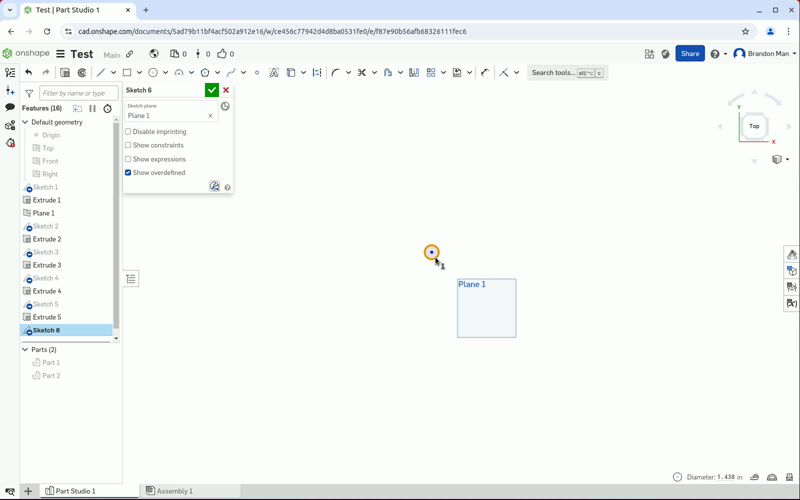
scroll(-6)
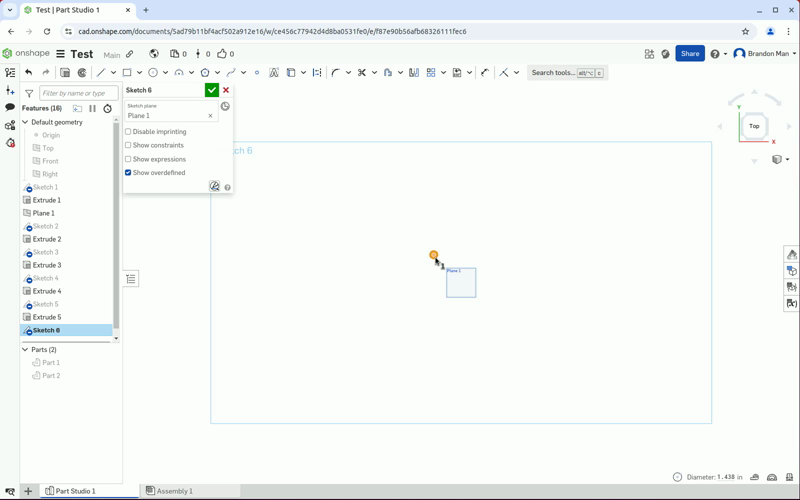
mouse_move(73, 352)
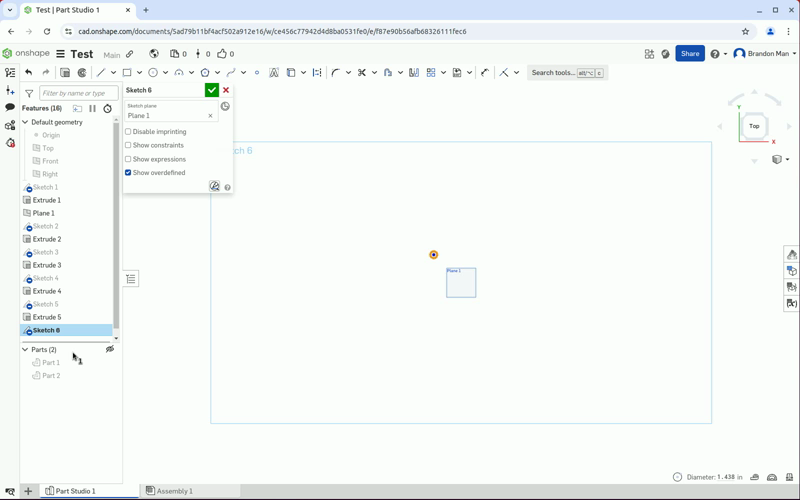
key(shift+y)
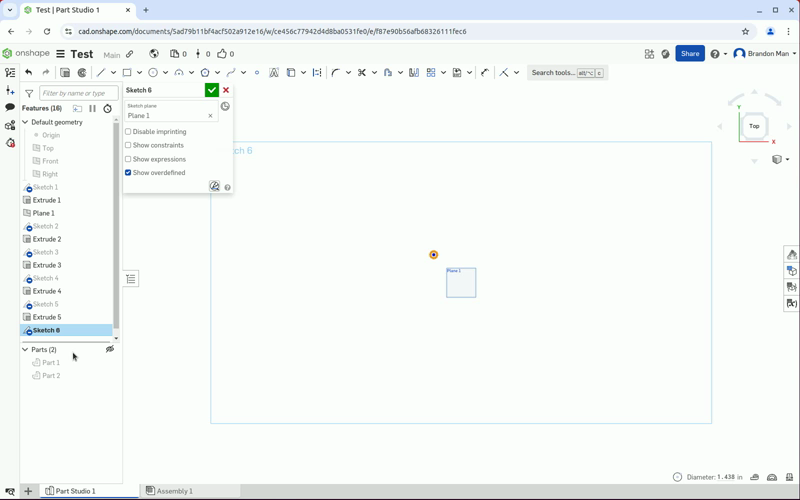
key(shift+e)
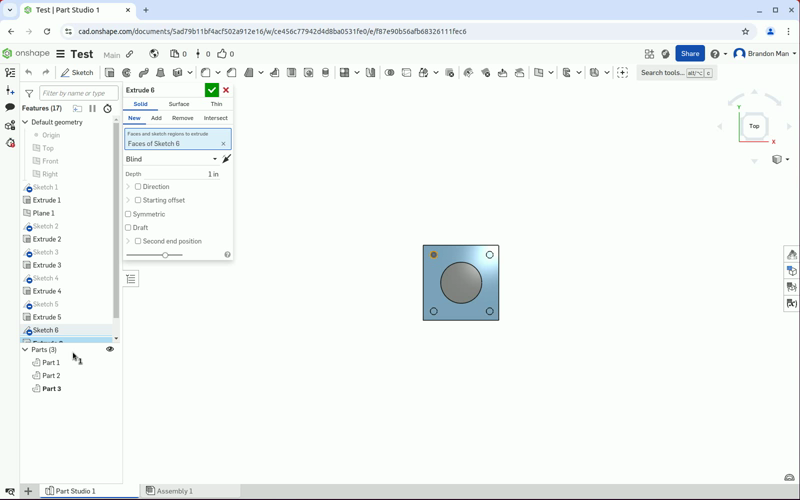
mouse_move(143, 106)
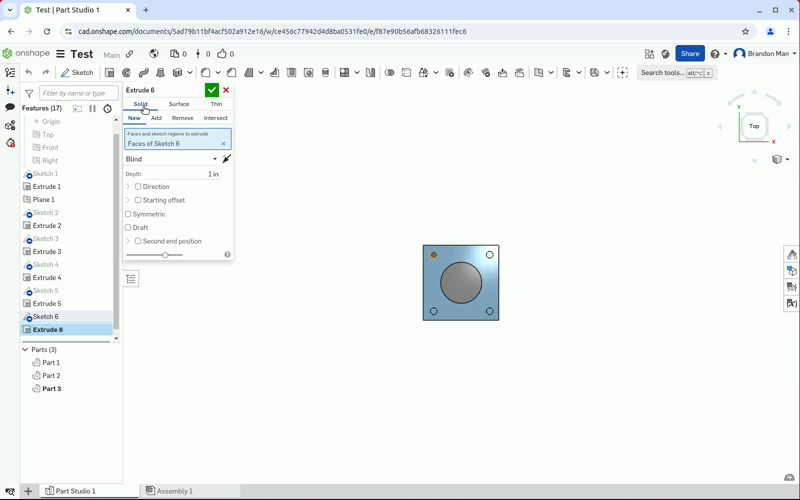
click(143, 106)
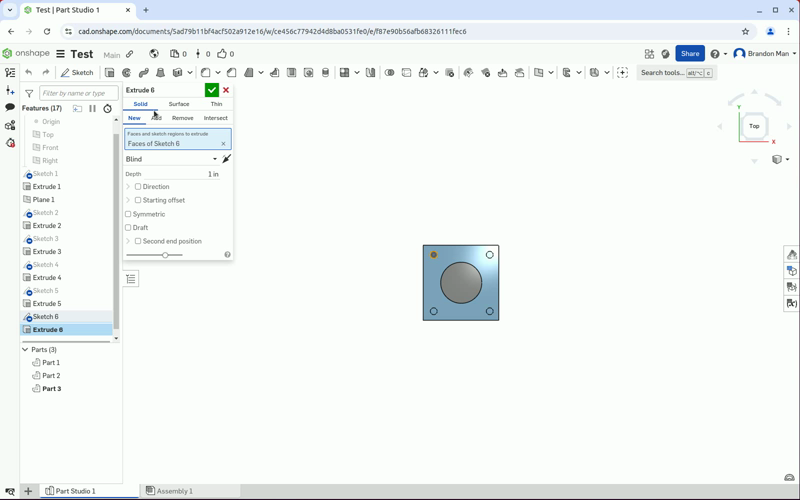
mouse_move(186, 120)
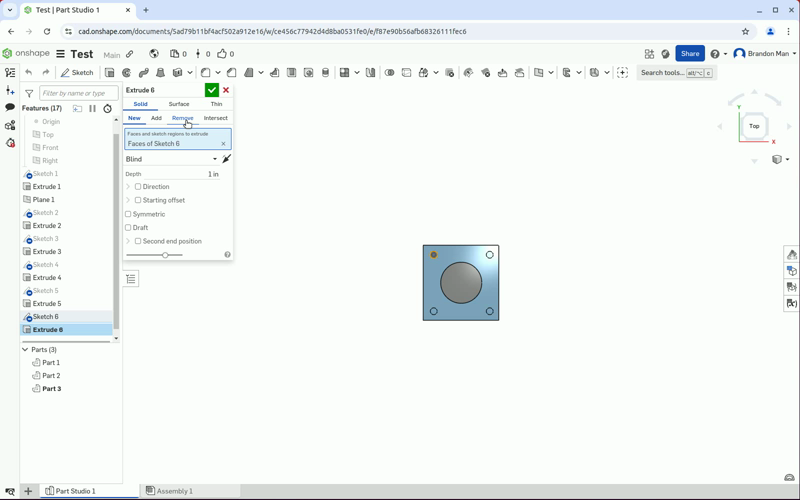
click(186, 120)
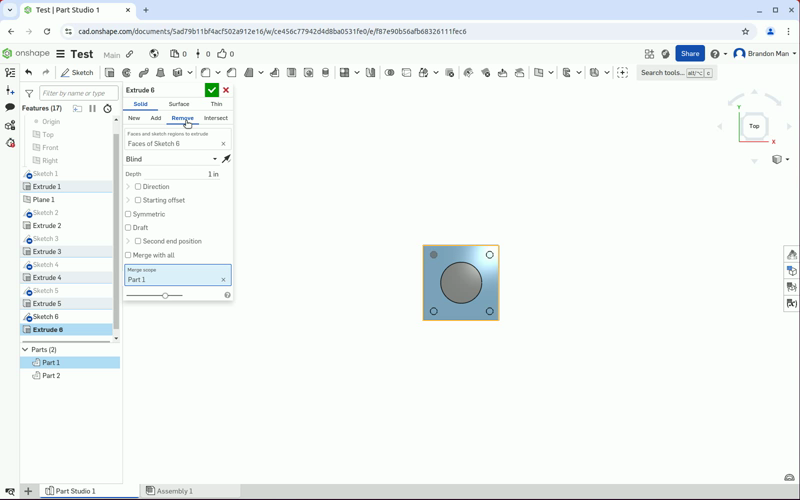
key(tab, 4)
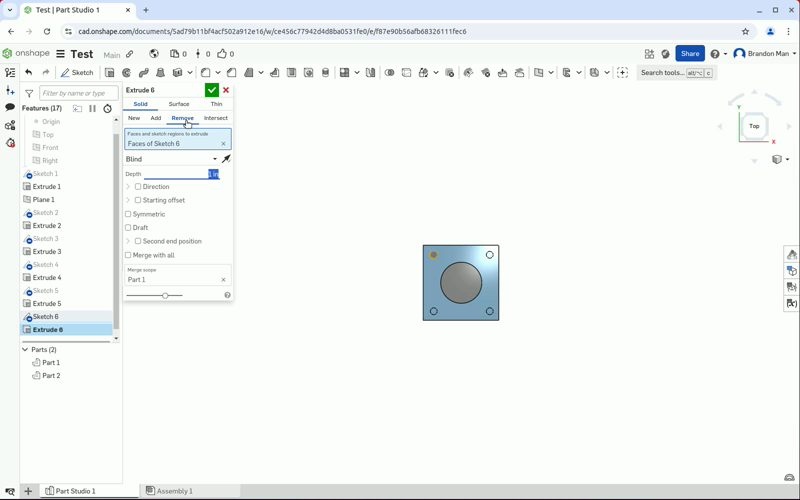
text(1.685)
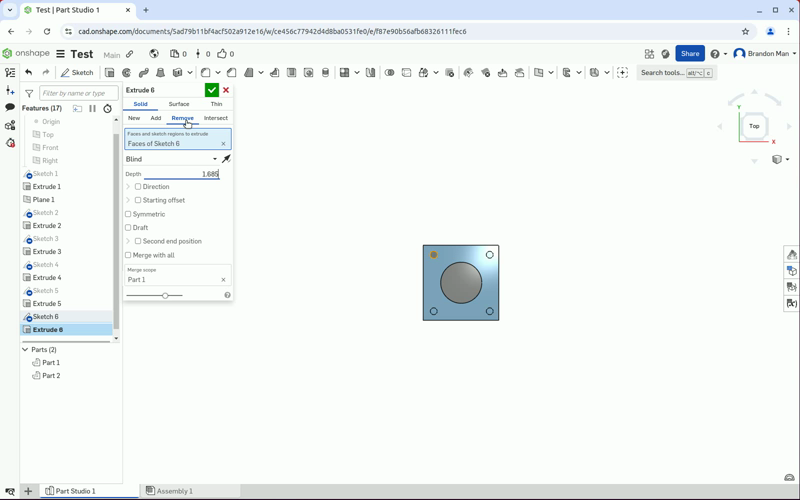
key(tab, 6)
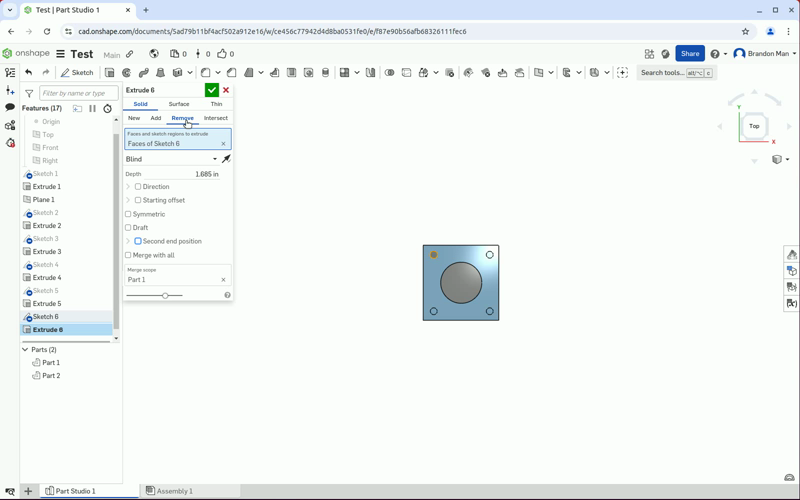
key(space)
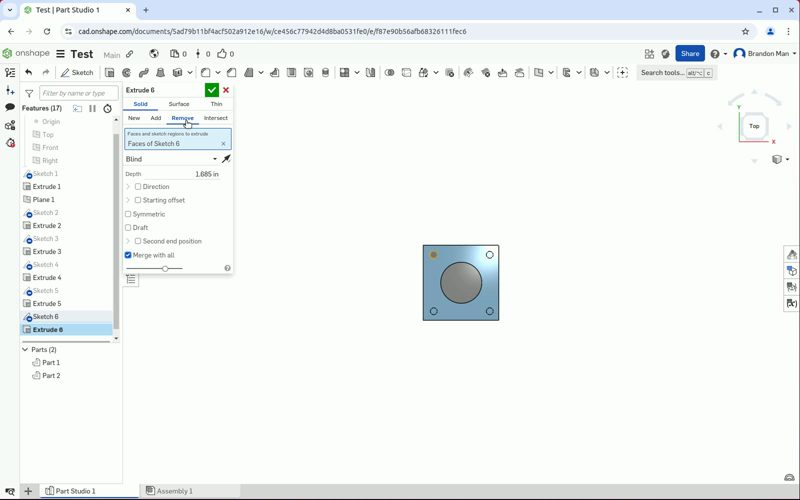
key(enter)
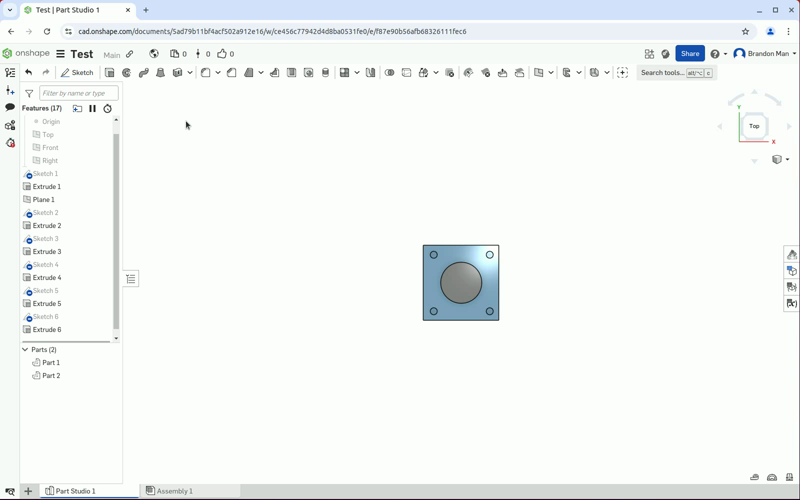
key(shift+h)
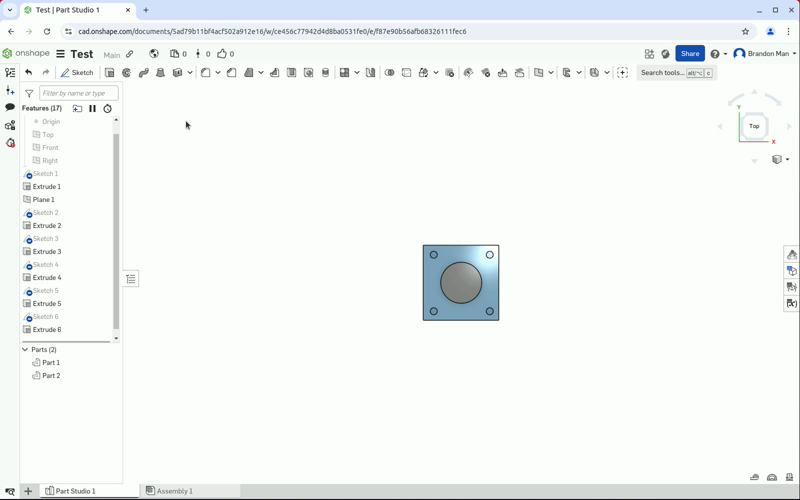
key(shift+h)
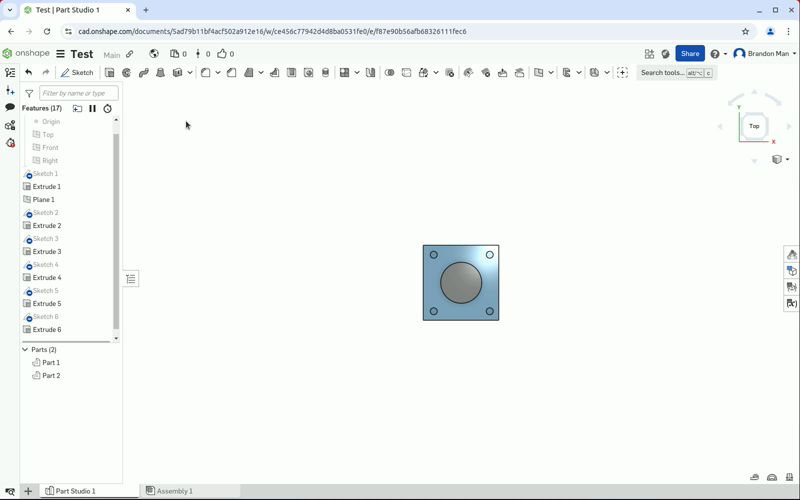
mouse_move(69, 176)
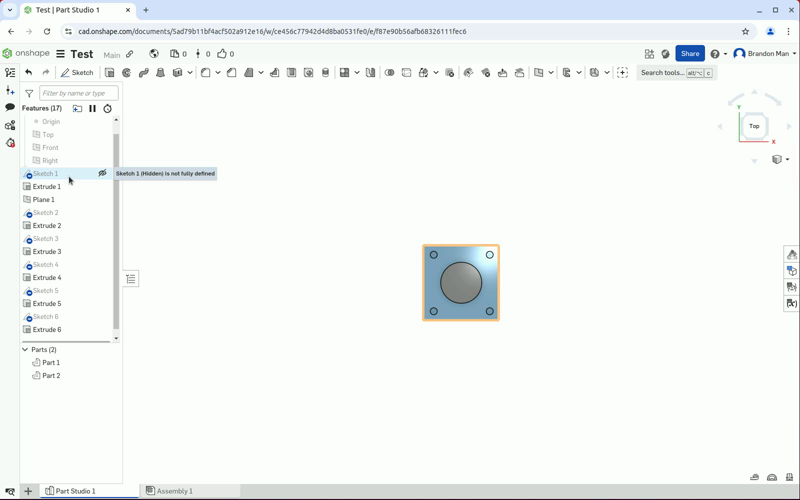
click(69, 176)
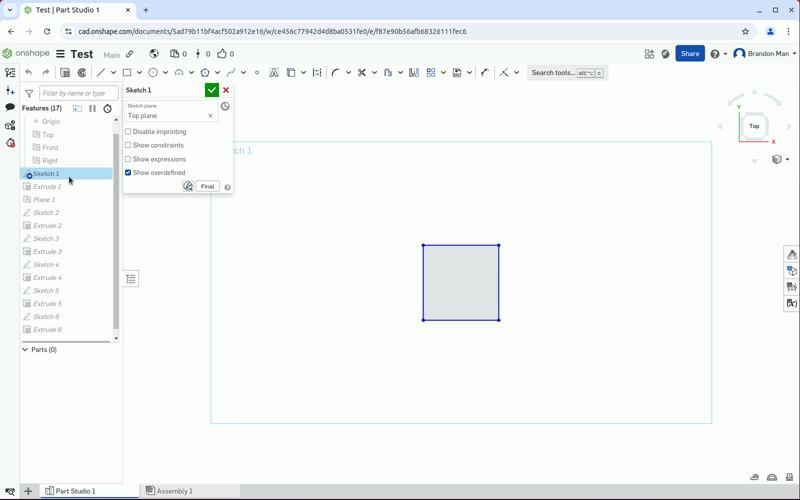
mouse_move(229, 92)
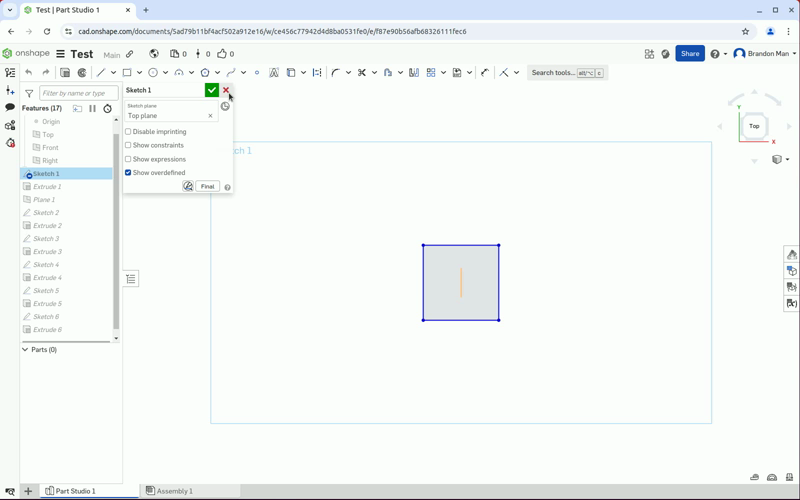
click(229, 92)
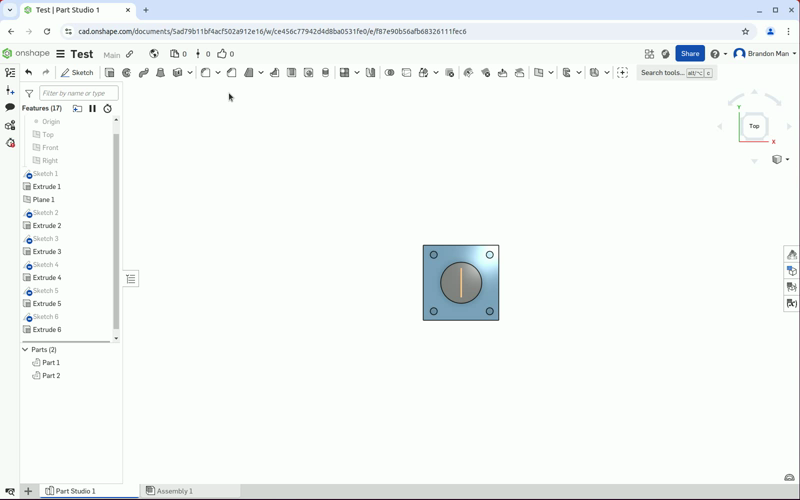
mouse_move(541, 75)
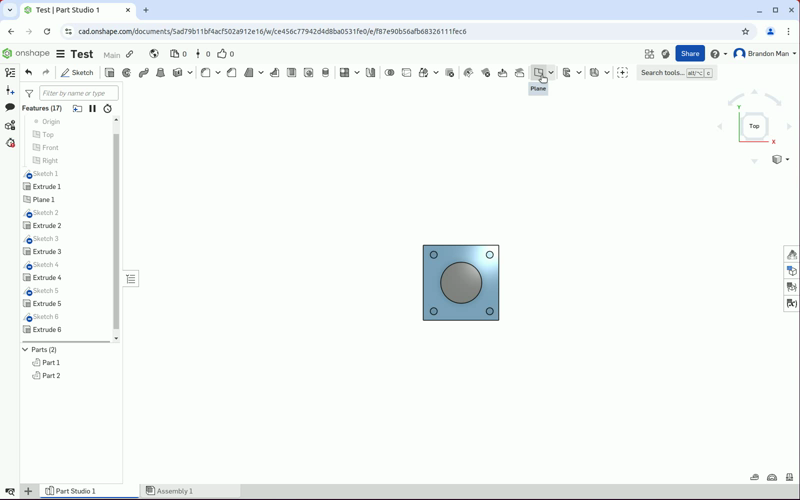
click(541, 75)
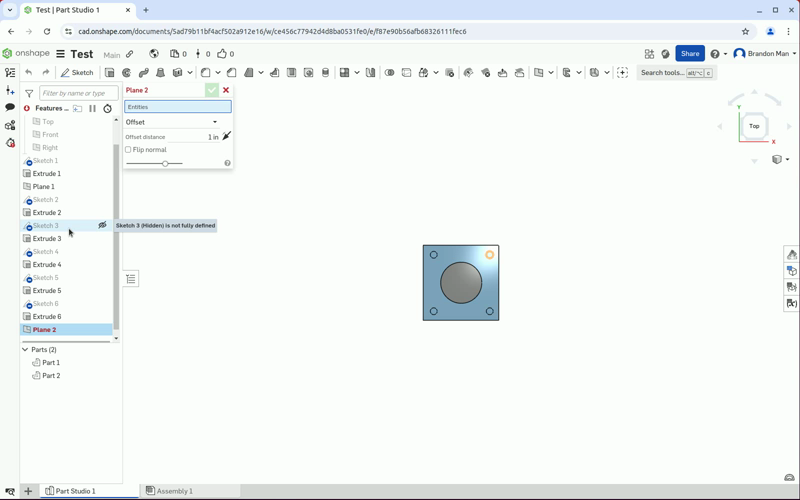
scroll(3)
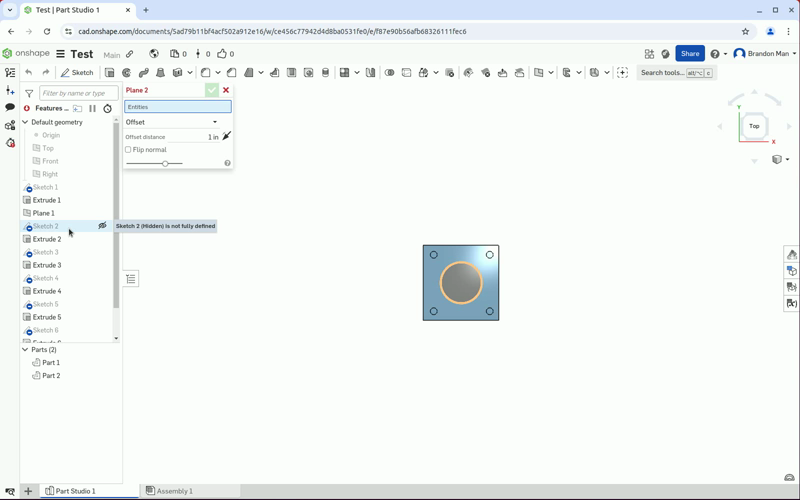
mouse_move(69, 150)
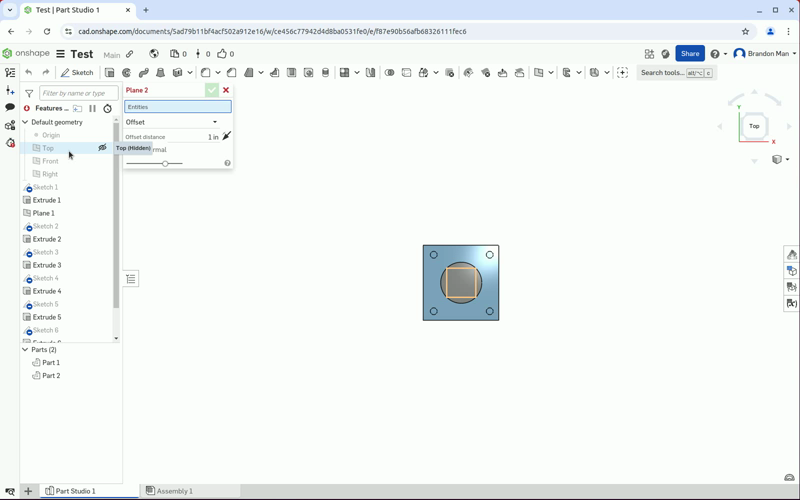
click(69, 150)
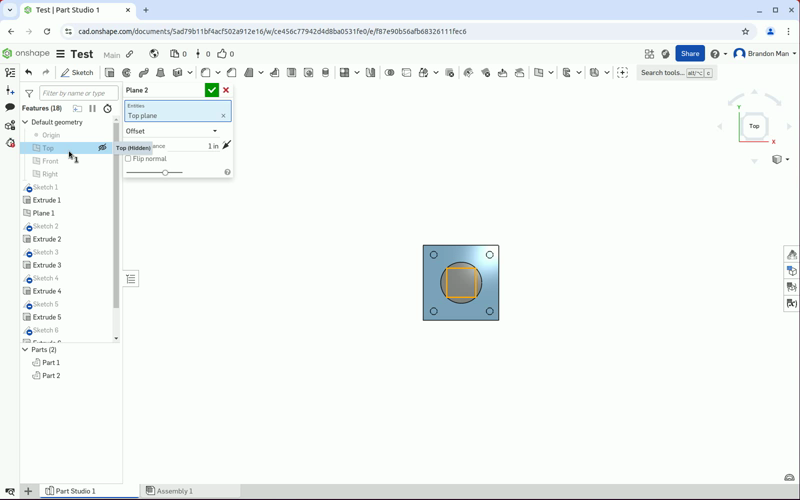
key(tab, 2)
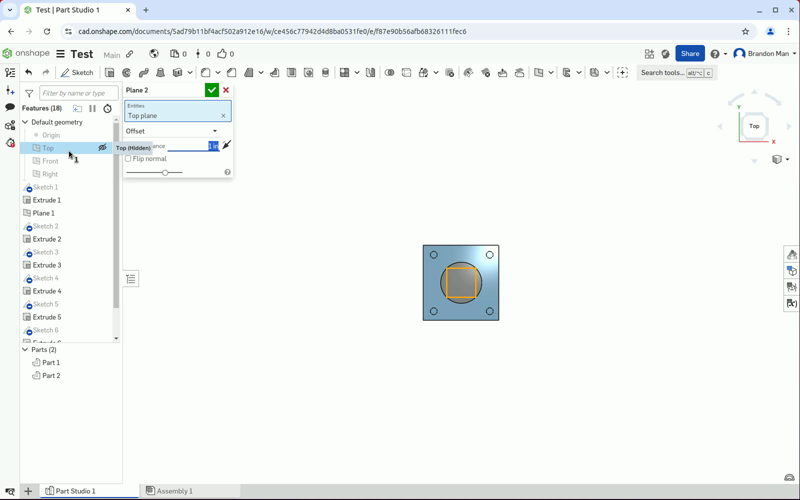
text(14.913)
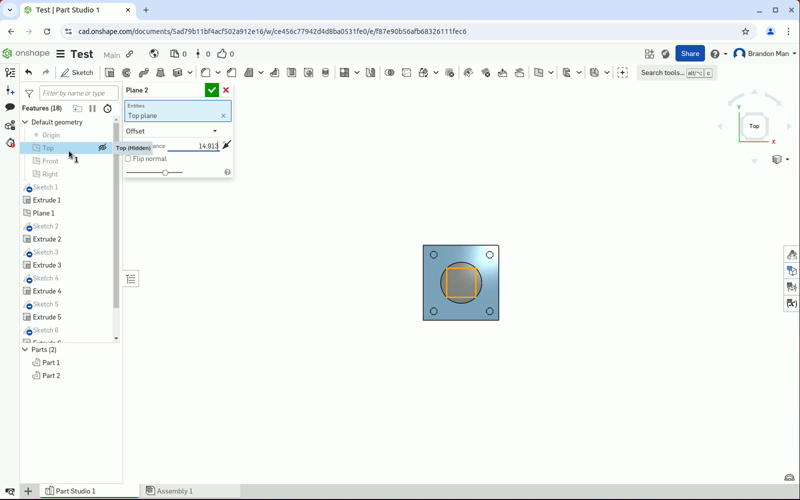
key(enter, 2)
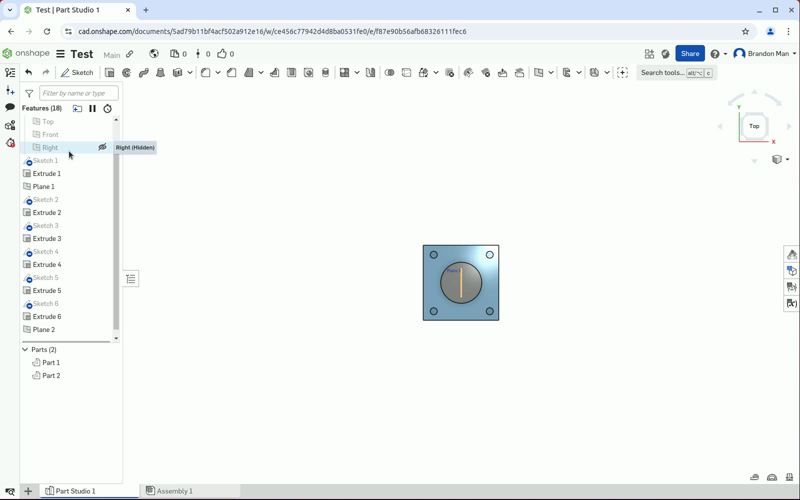
key(shift+s)
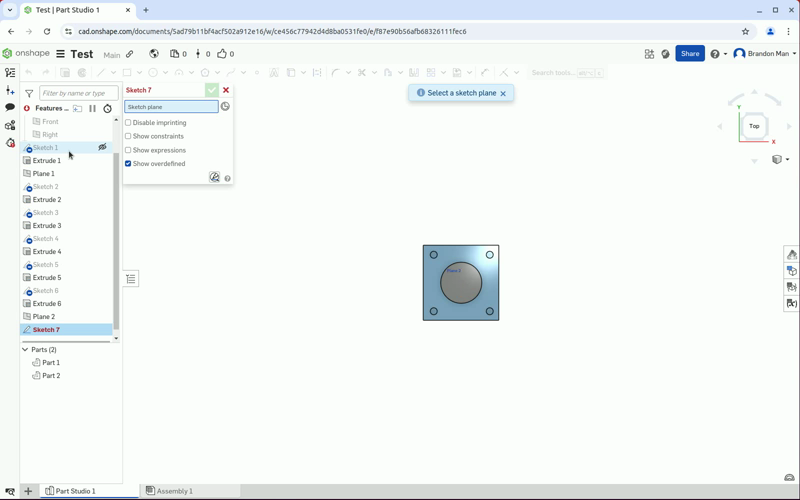
mouse_move(69, 319)
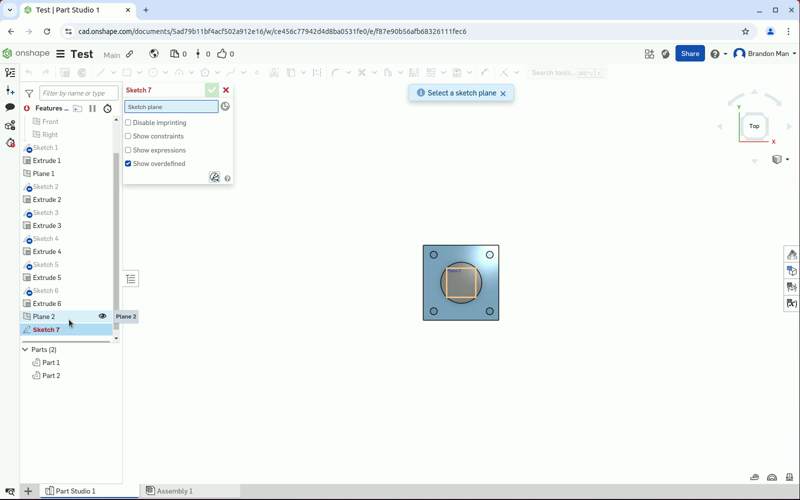
click(69, 319)
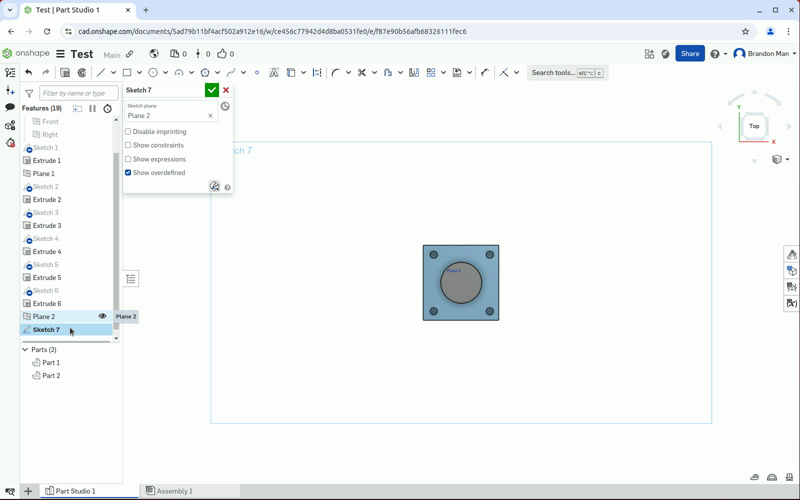
mouse_move(73, 352)
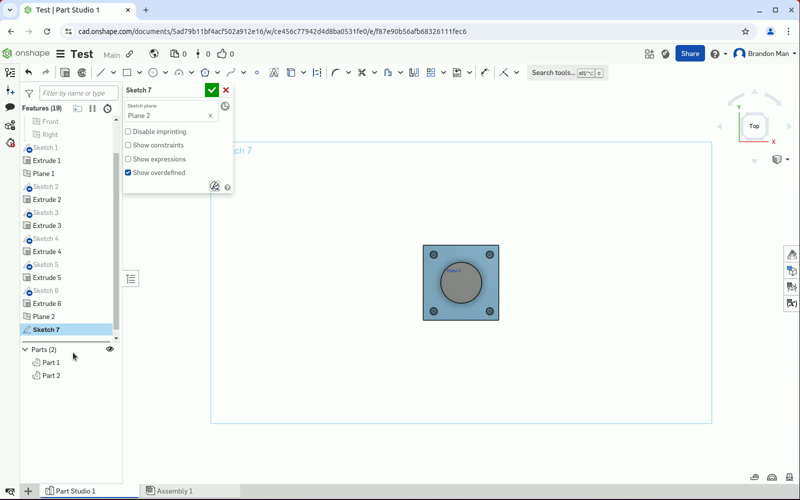
key(y)
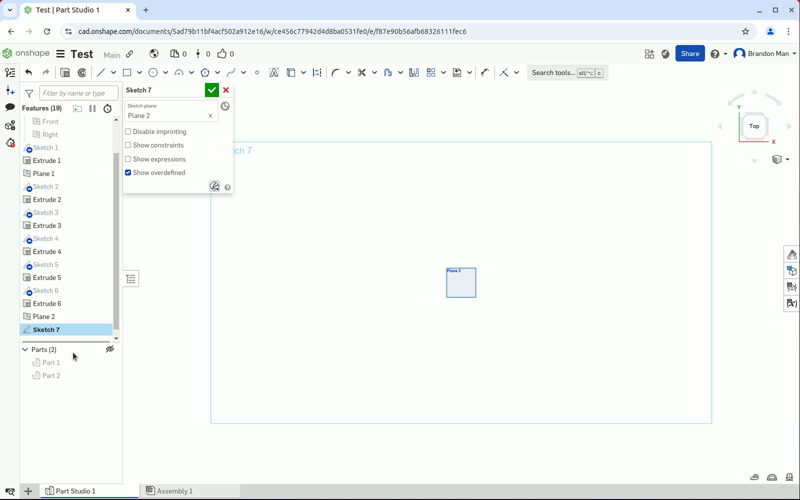
key(c)
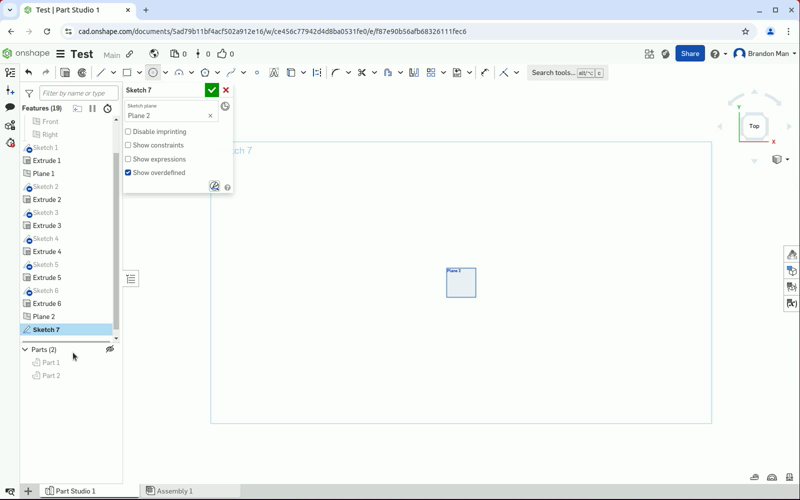
key_down(shift)
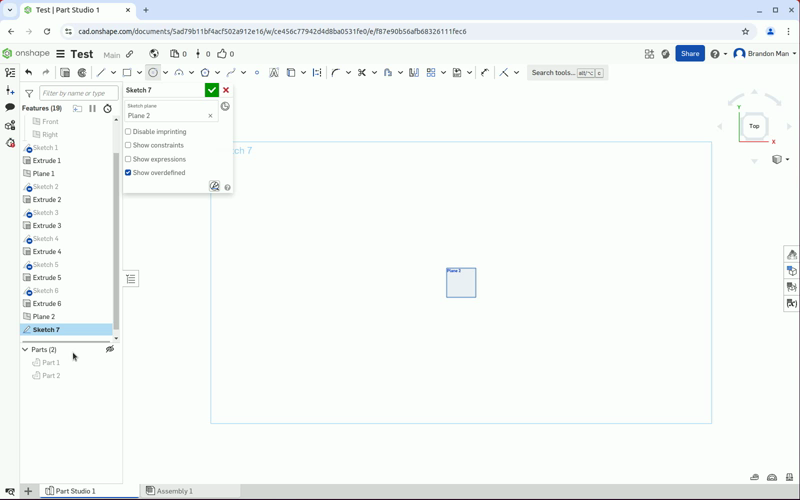
mouse_move(460, 282)
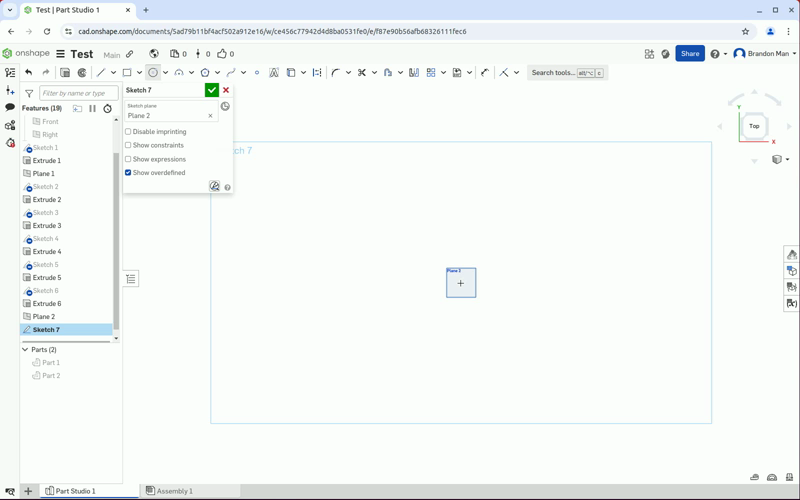
click(460, 282)
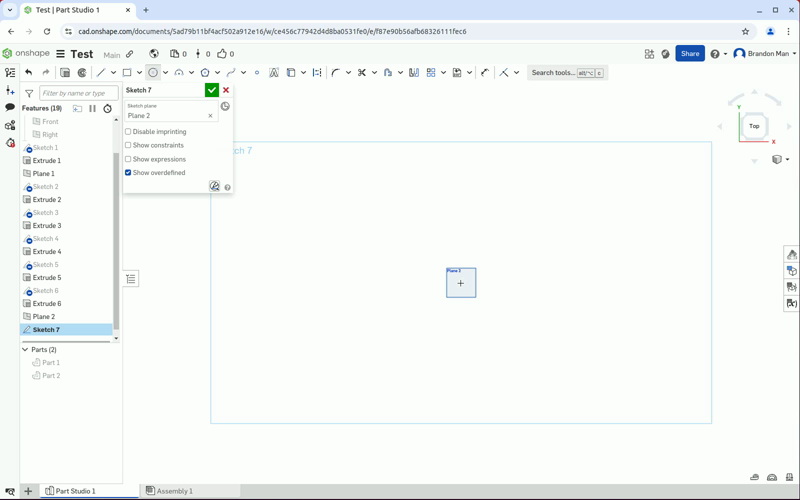
key_up(shift)
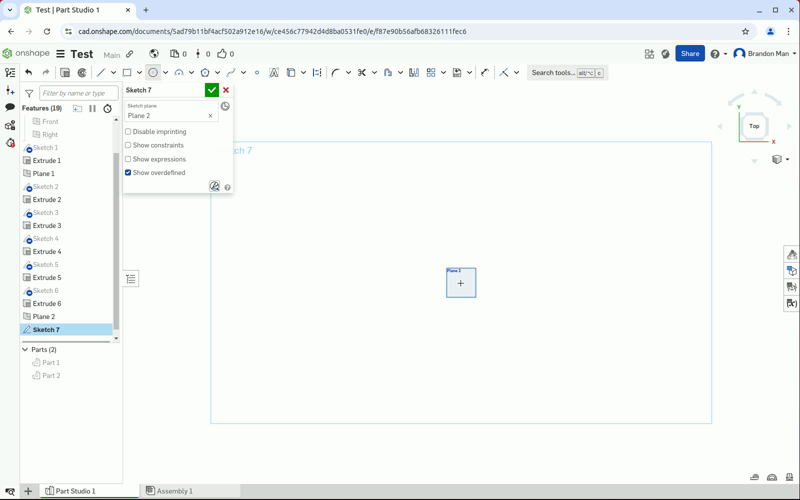
mouse_move(470, 282)
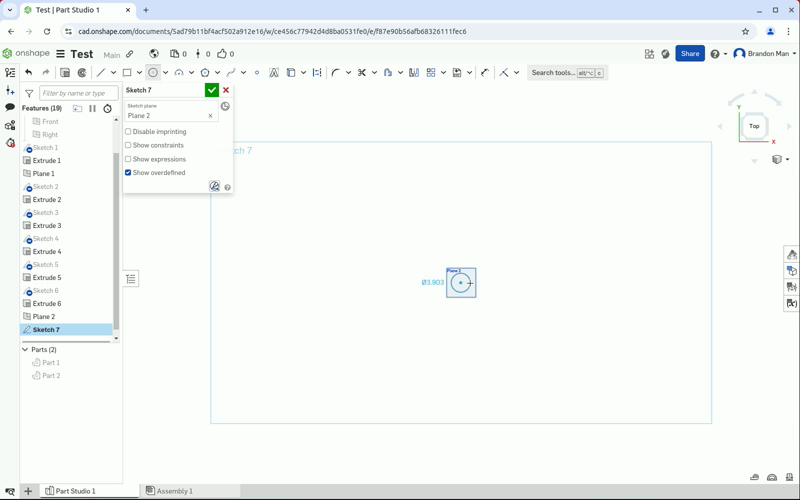
click(470, 282)
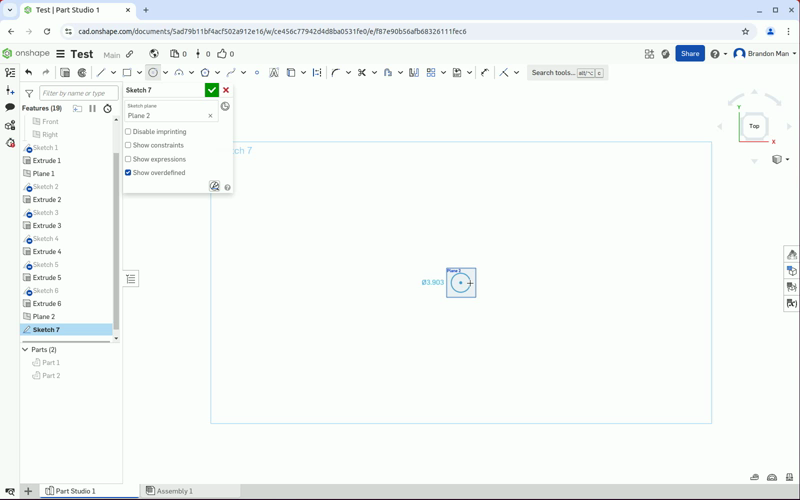
key(esc)
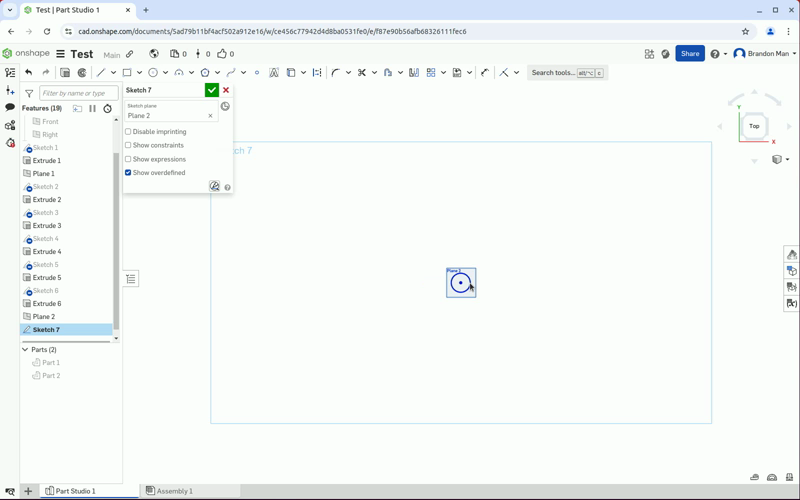
mouse_move(465, 290)
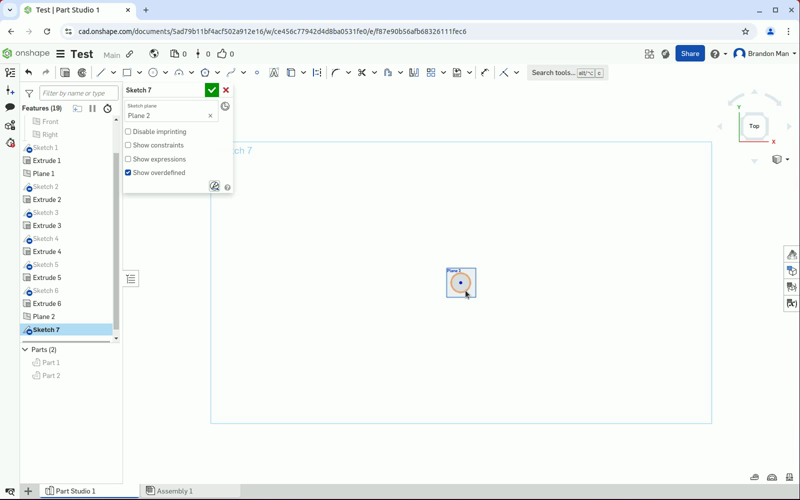
scroll(6)
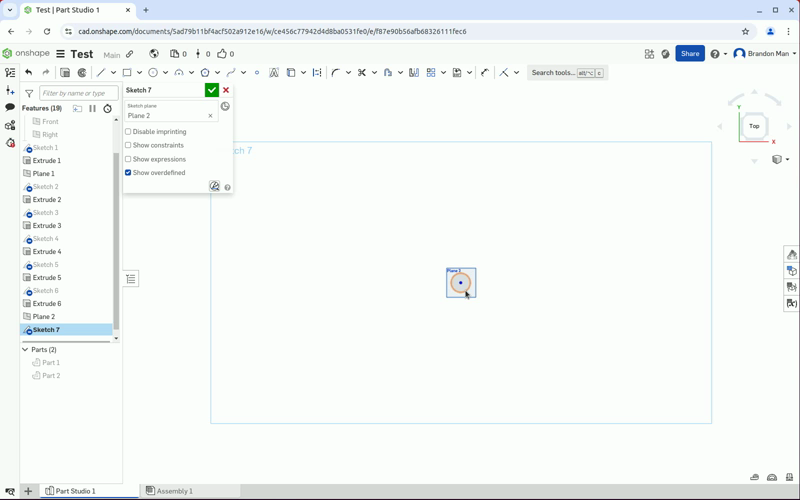
scroll(6)
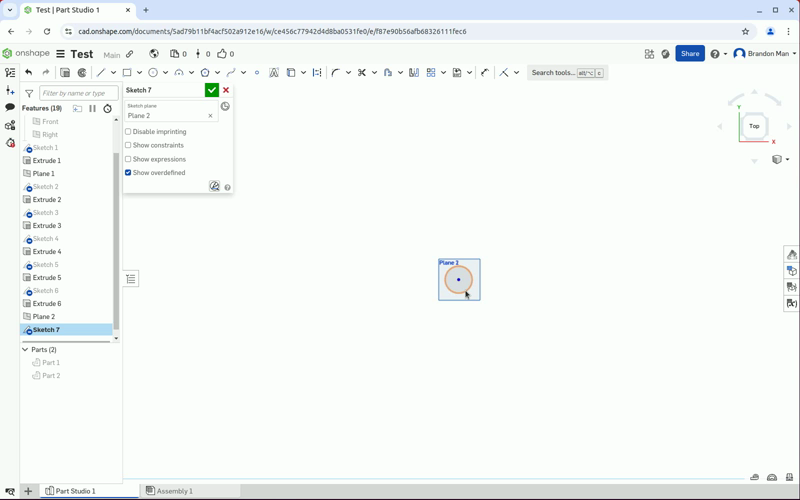
scroll(6)
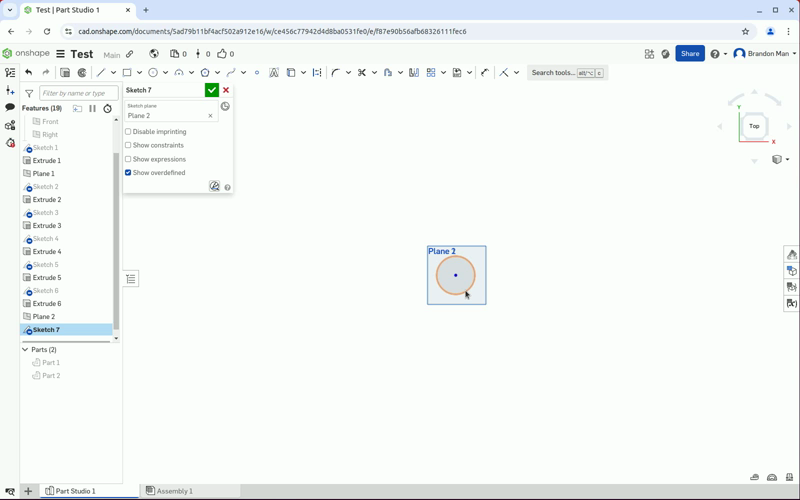
scroll(6)
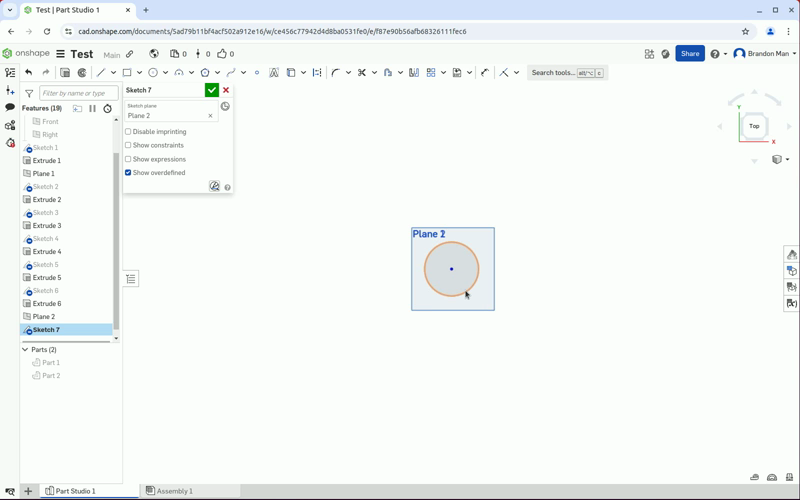
scroll(6)
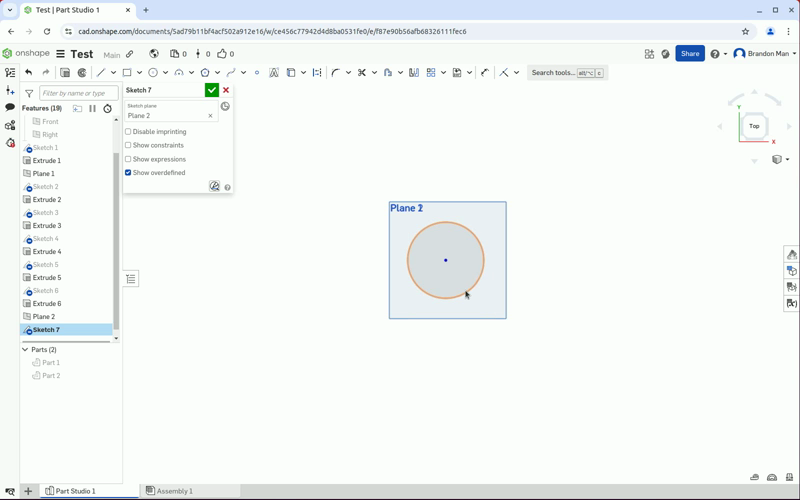
scroll(6)
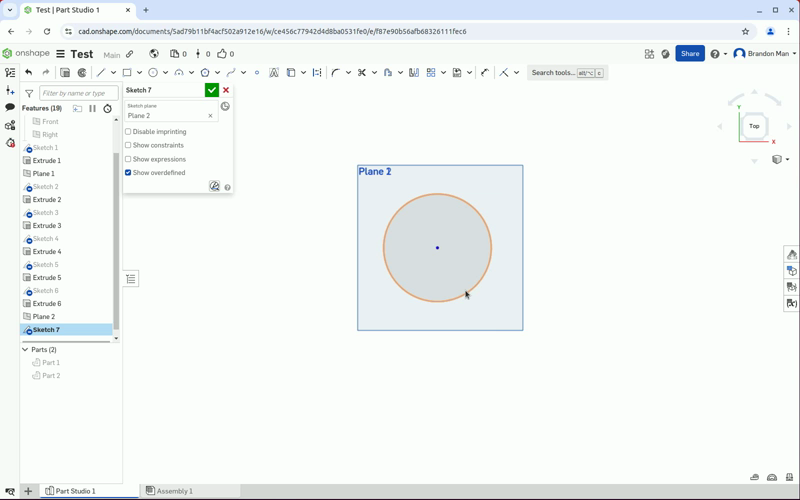
scroll(6)
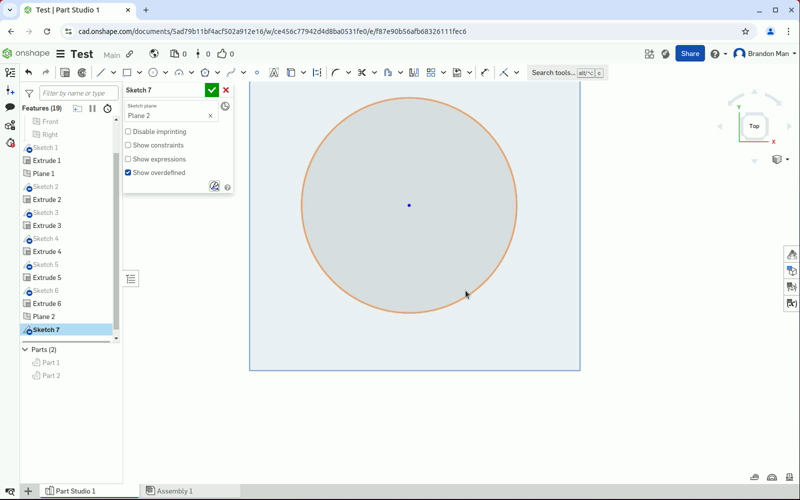
click(465, 290)
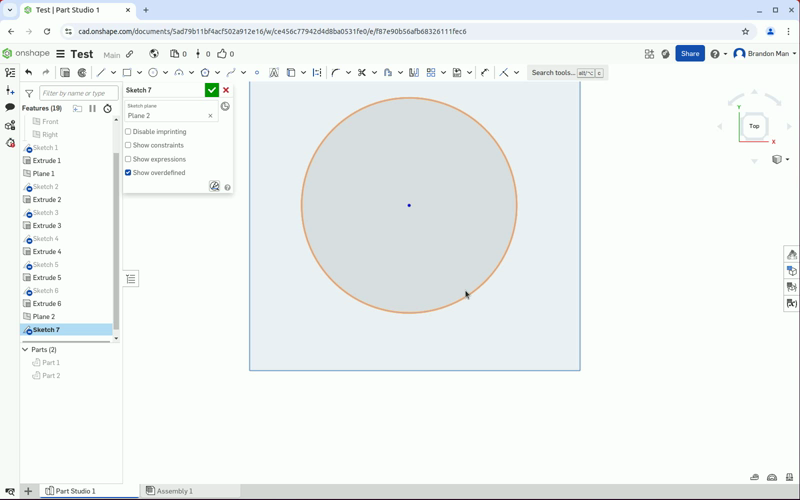
scroll(-6)
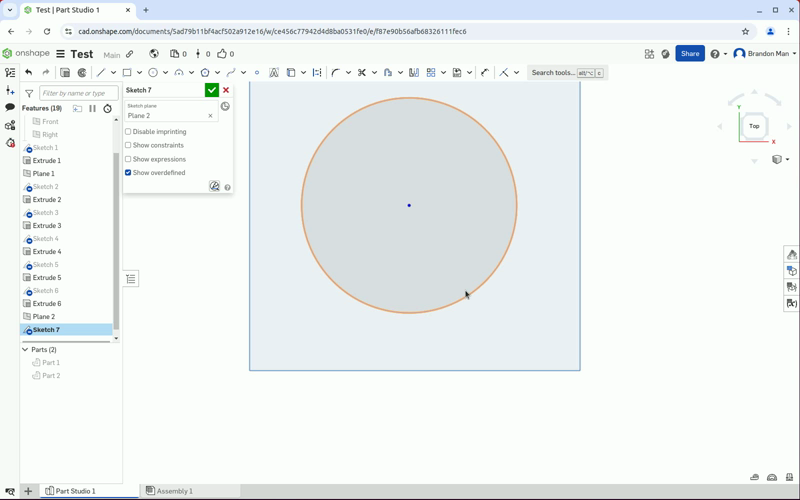
scroll(-6)
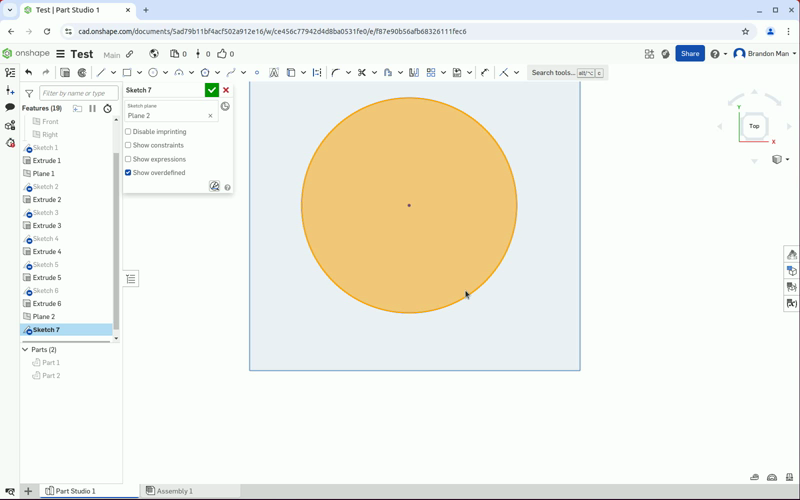
scroll(-6)
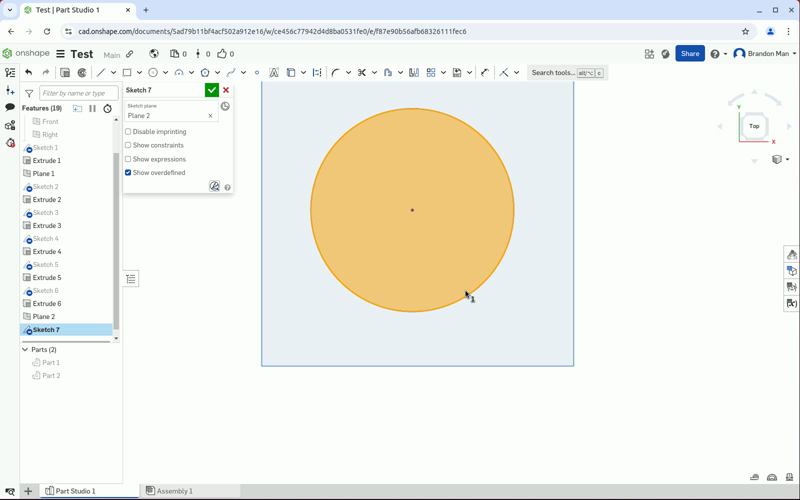
scroll(-6)
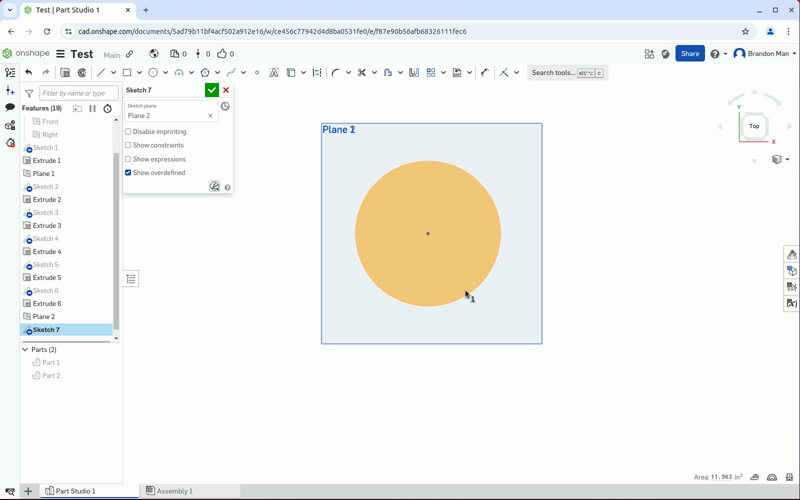
scroll(-6)
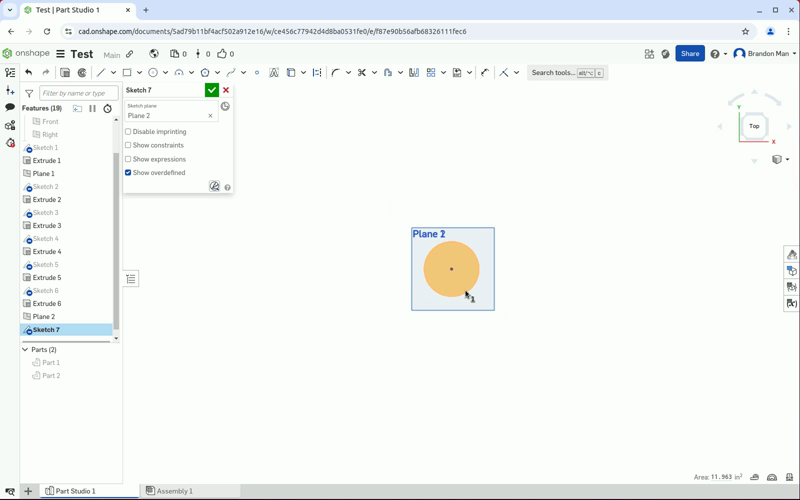
scroll(-6)
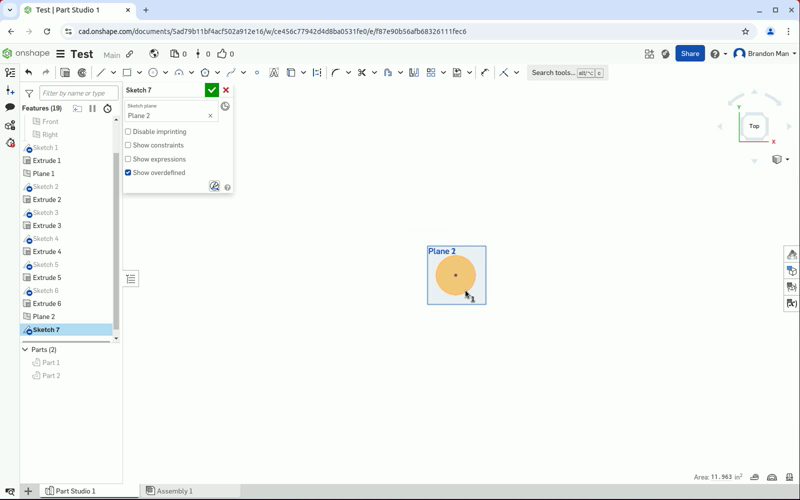
scroll(-6)
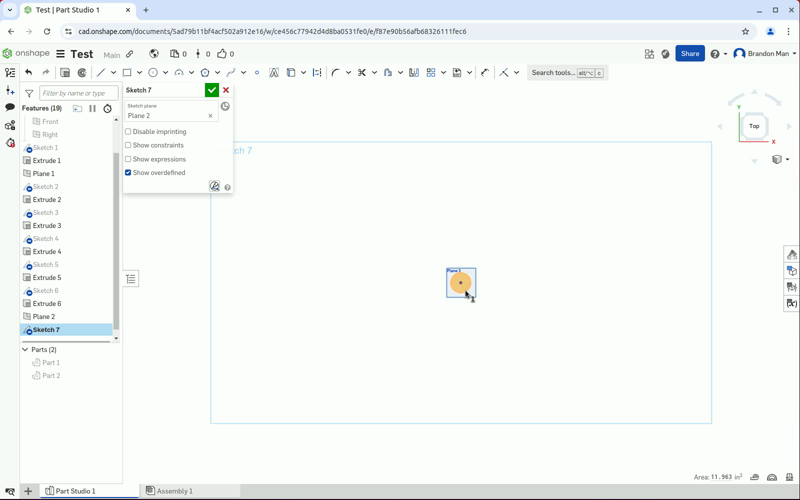
mouse_move(73, 352)
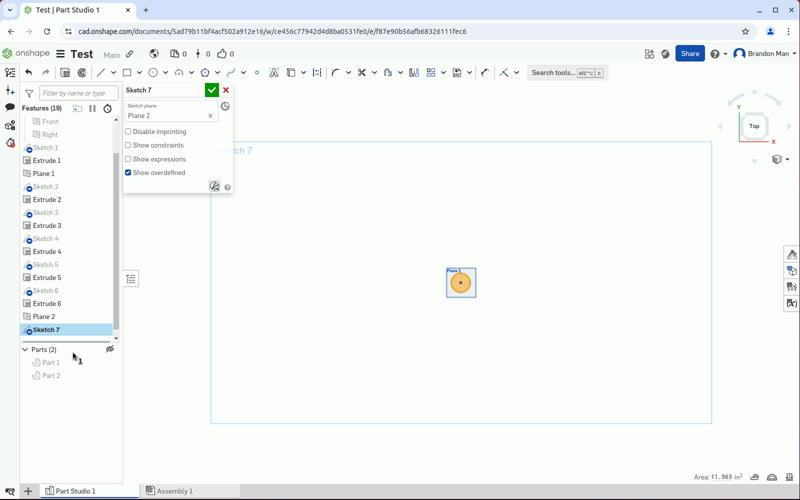
key(shift+y)
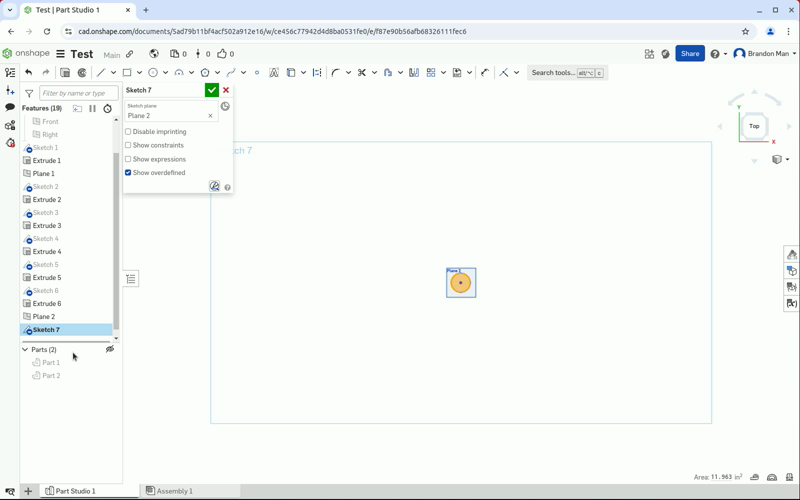
key(shift+e)
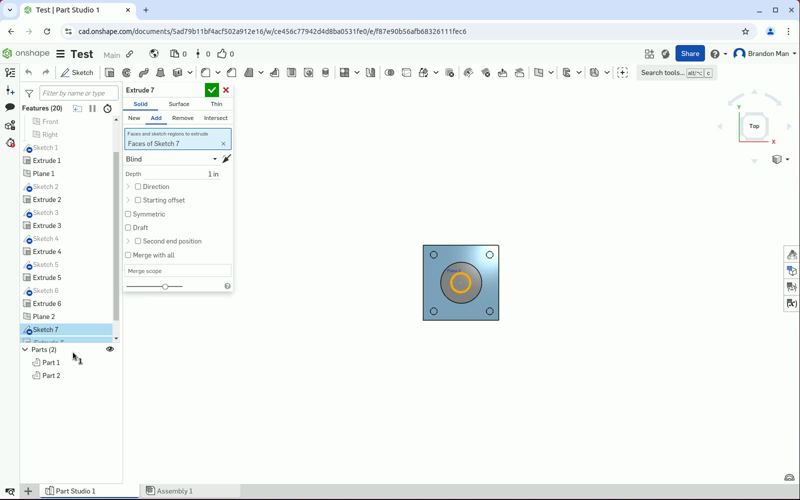
mouse_move(143, 106)
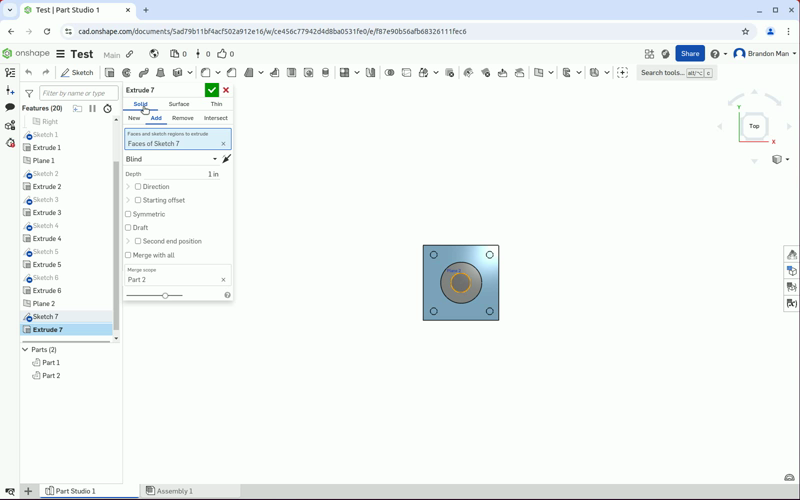
click(143, 106)
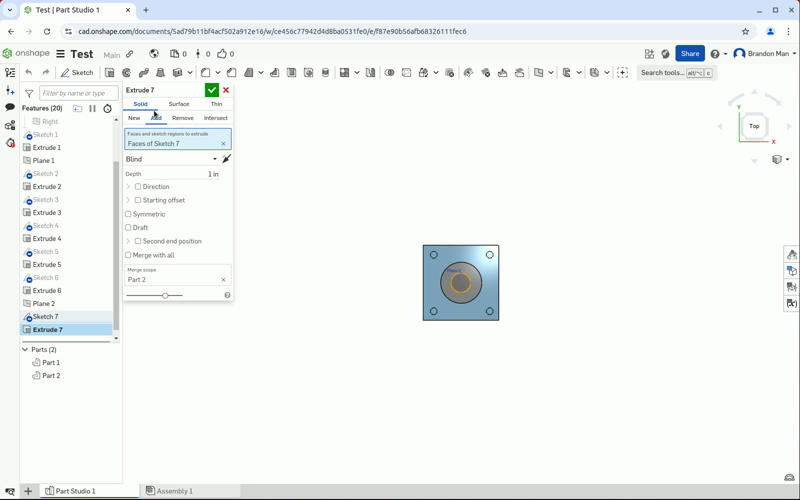
mouse_move(186, 120)
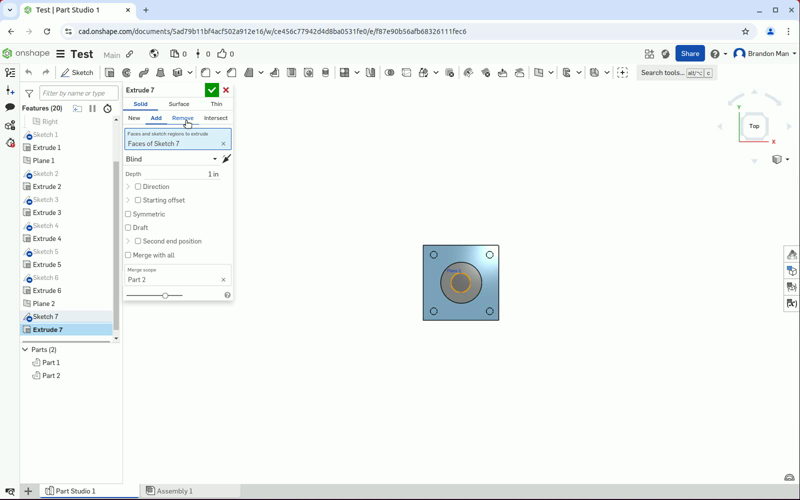
click(186, 120)
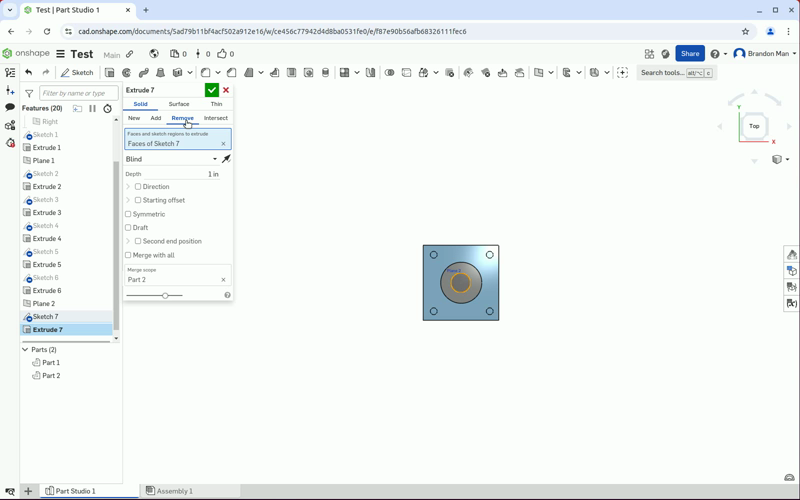
key(tab, 4)
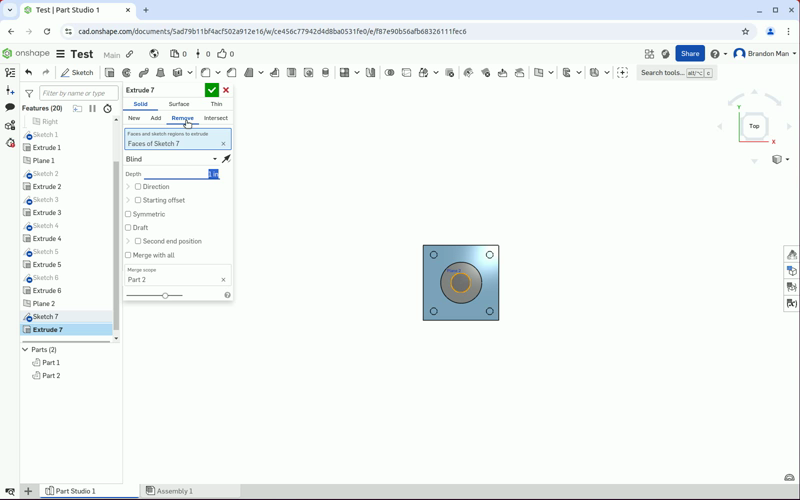
text(1.926)
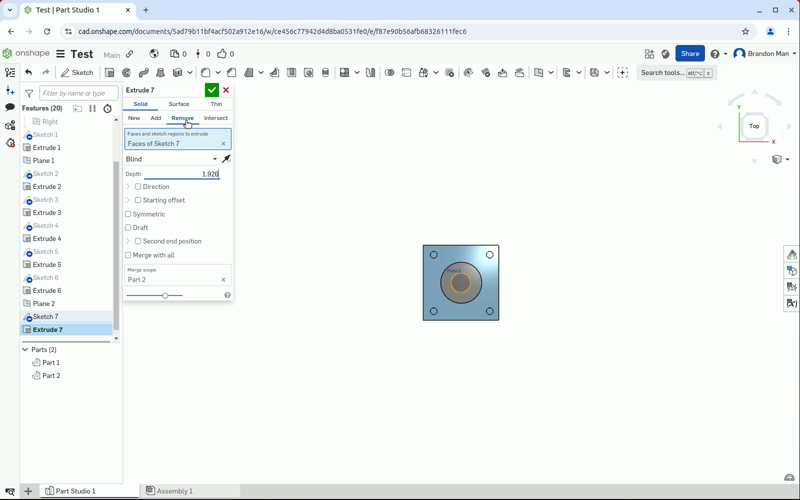
key(tab, 6)
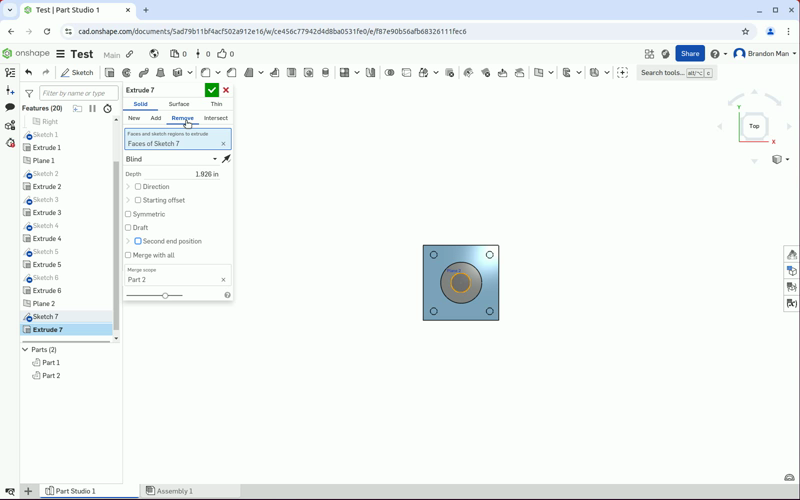
key(space)
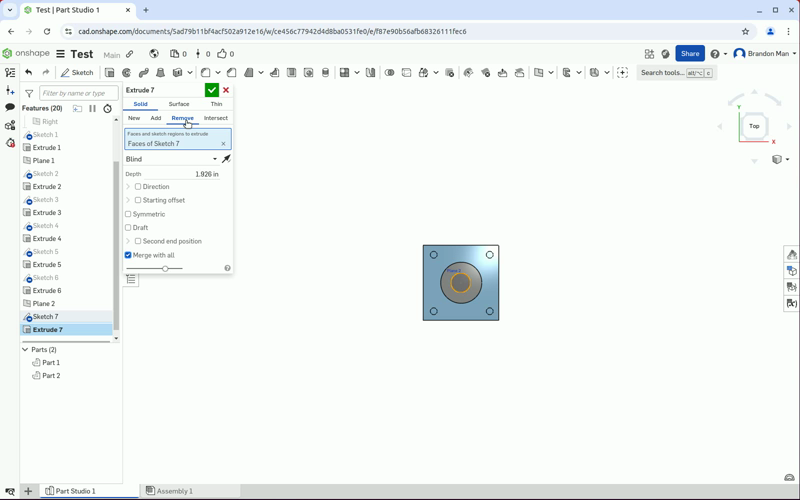
key(enter)
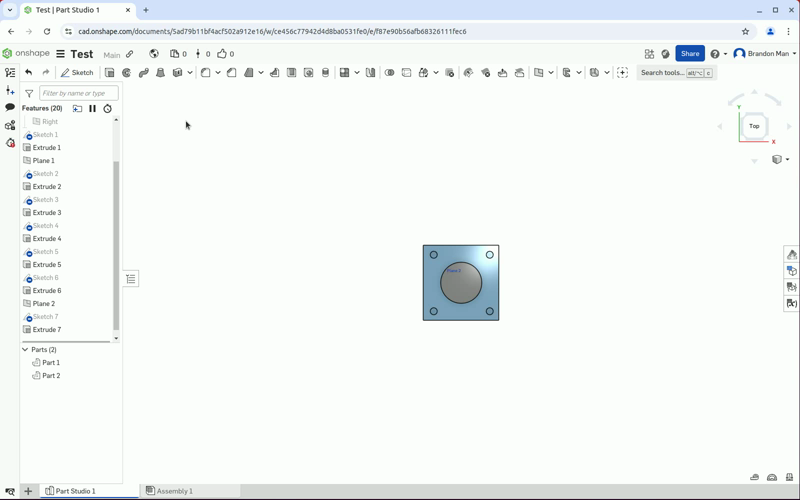
key(shift+h)
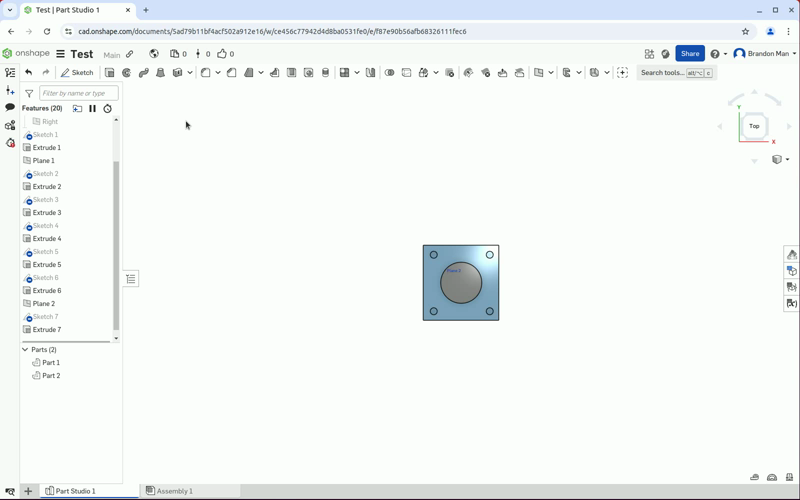
key(shift+h)
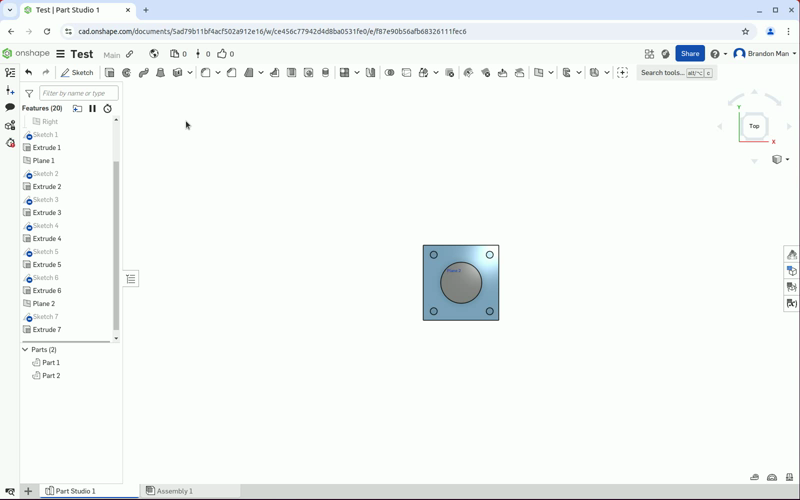
mouse_move(69, 137)
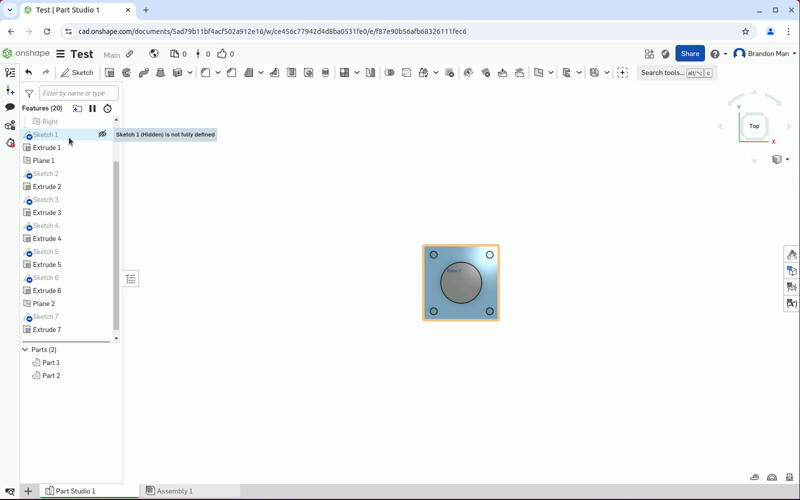
click(69, 137)
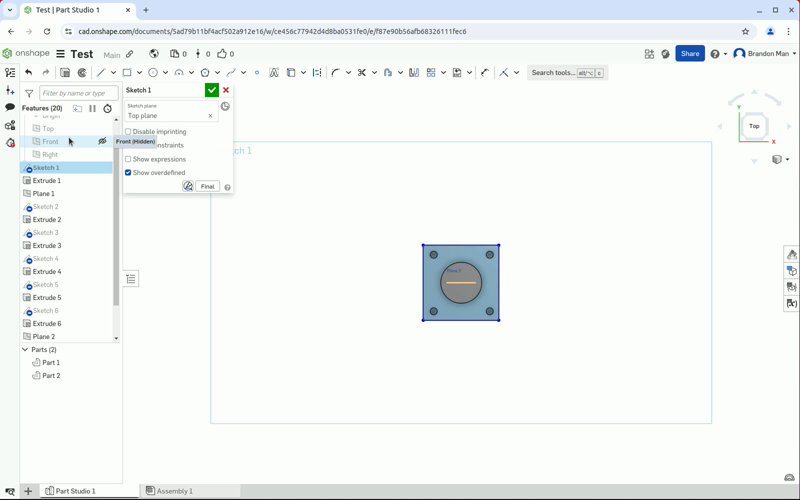
mouse_move(229, 92)
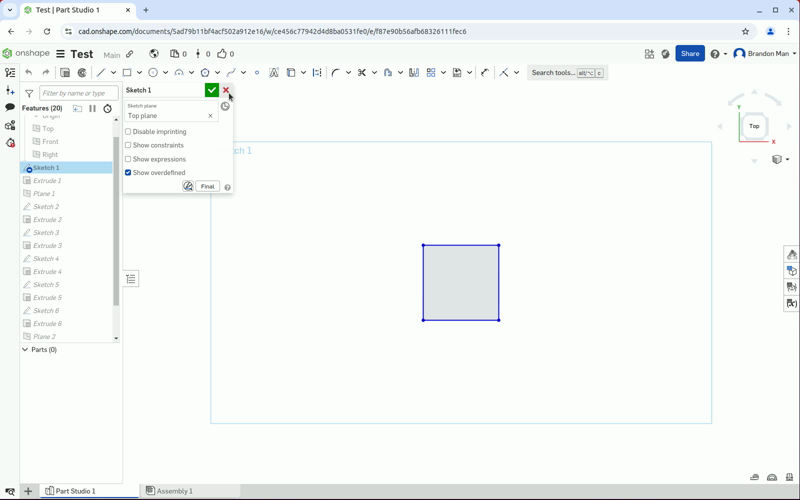
click(229, 92)
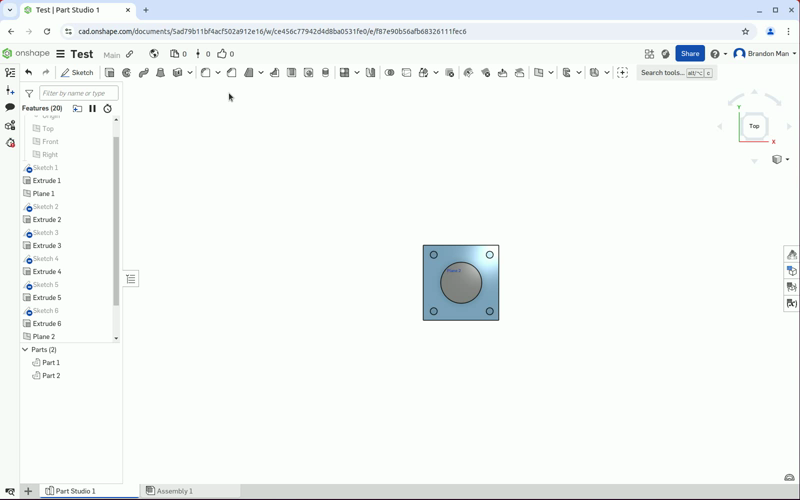
mouse_move(541, 75)
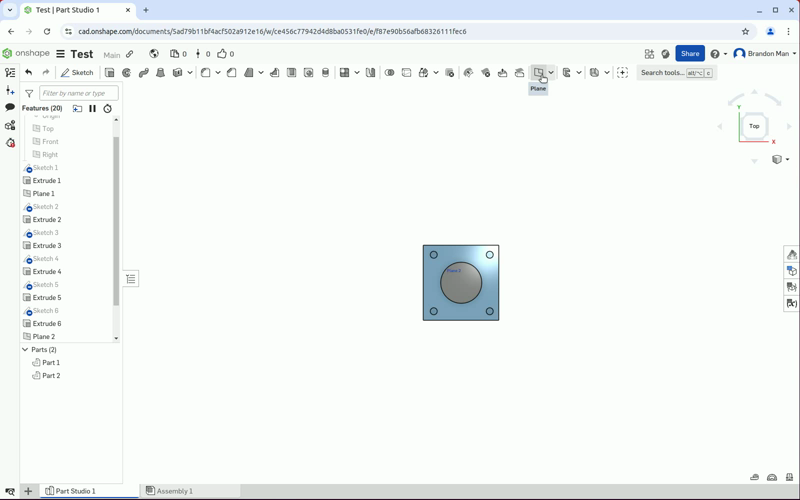
click(541, 75)
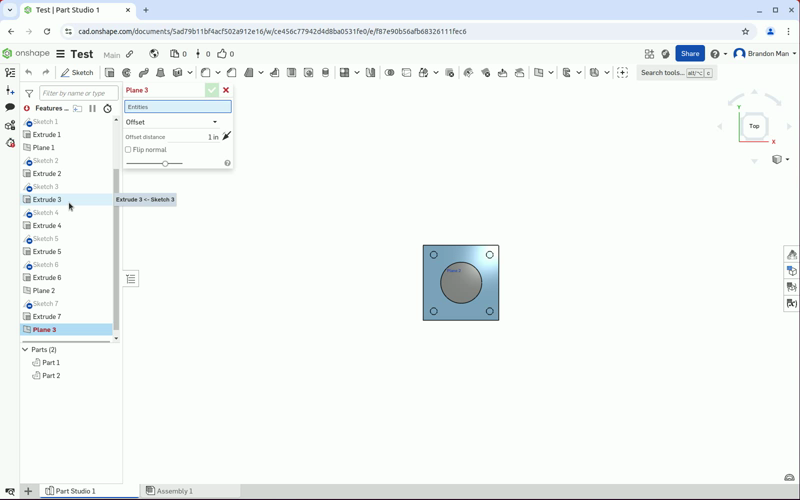
scroll(3)
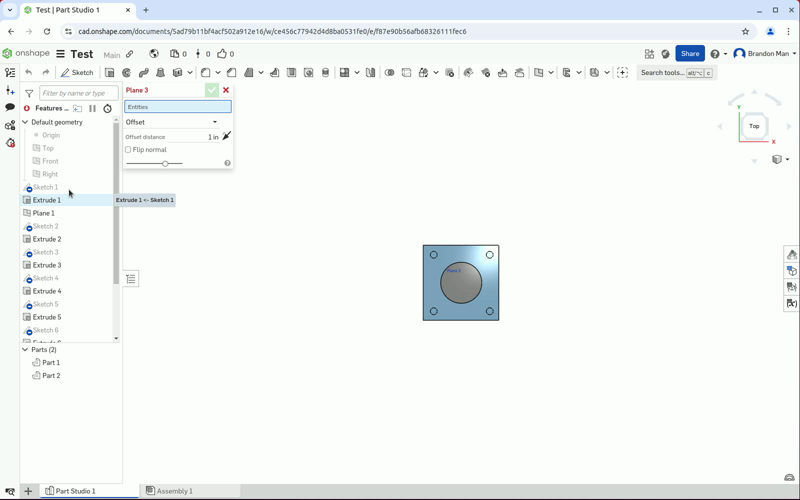
mouse_move(69, 150)
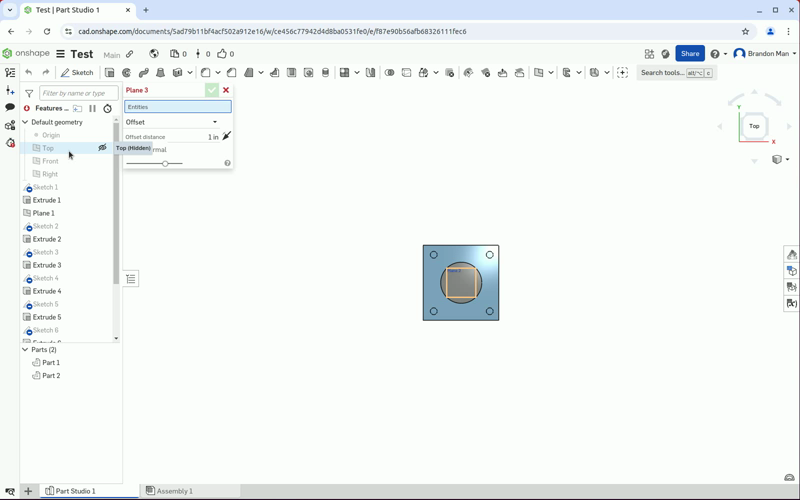
click(69, 150)
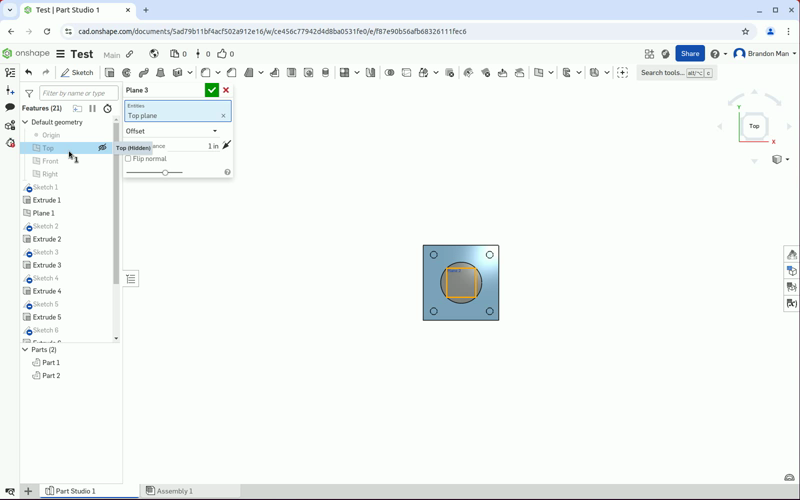
key(tab, 2)
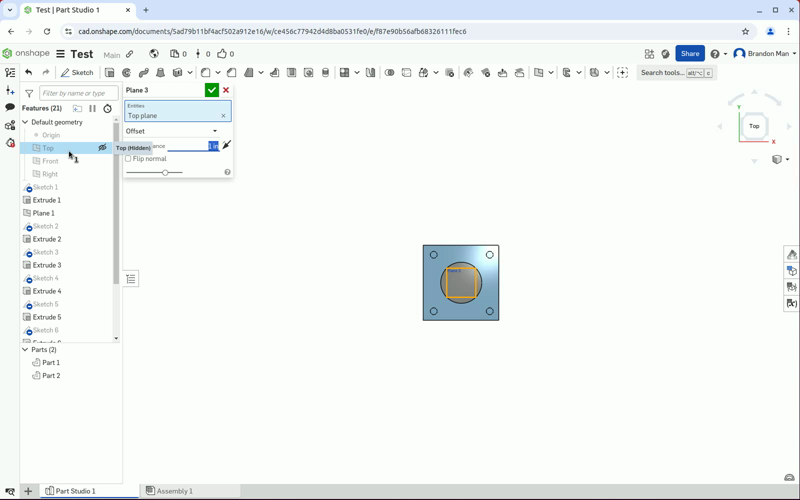
text(13.249)
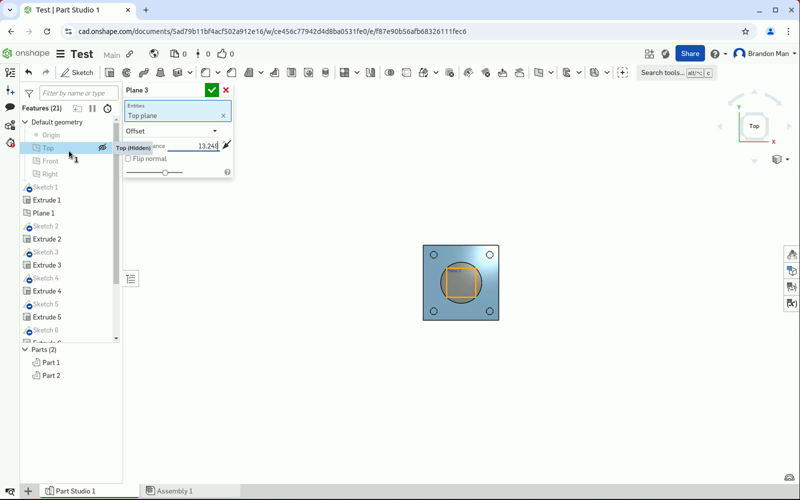
key(enter, 2)
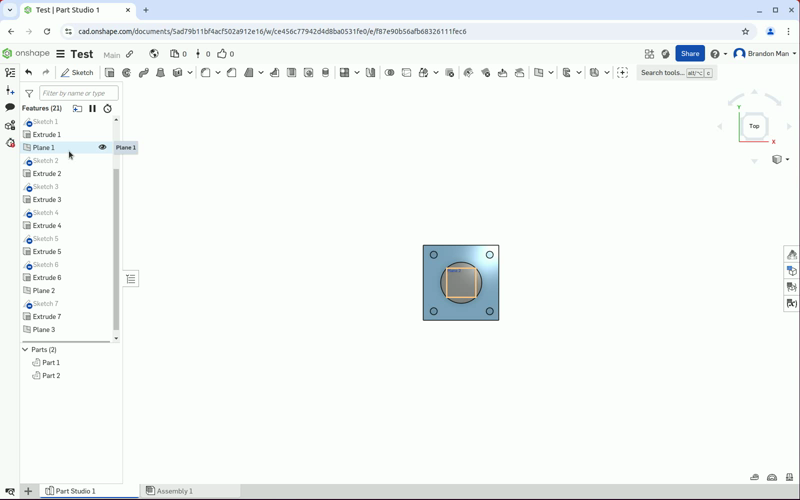
key(shift+s)
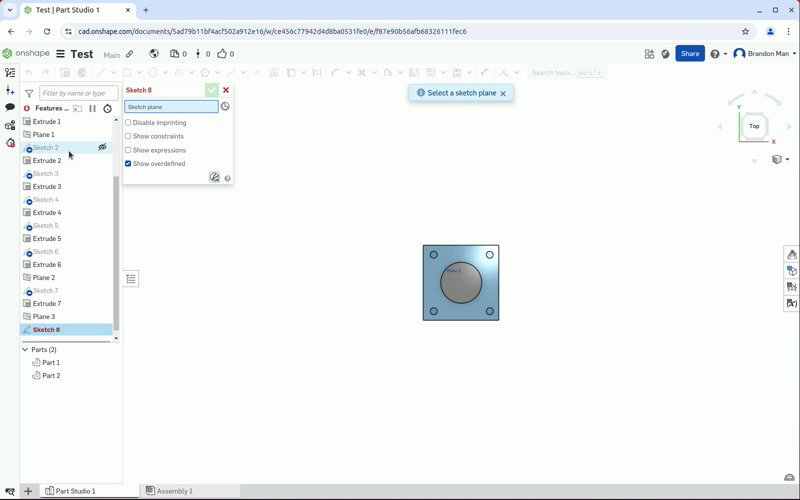
mouse_move(69, 319)
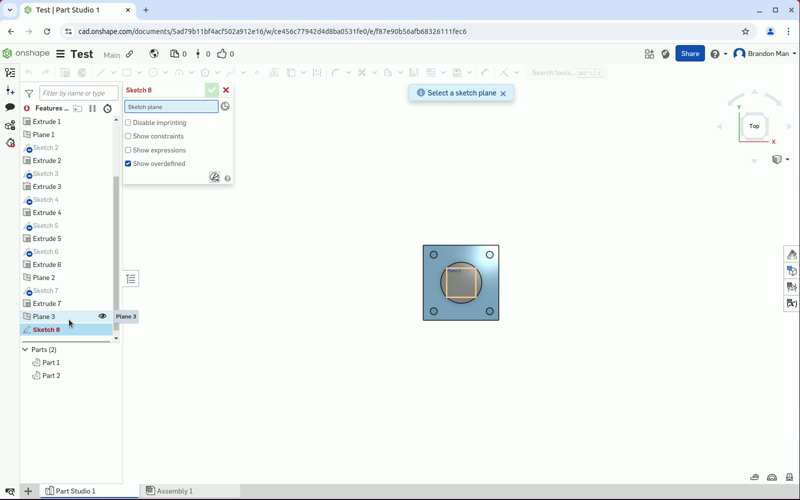
click(69, 319)
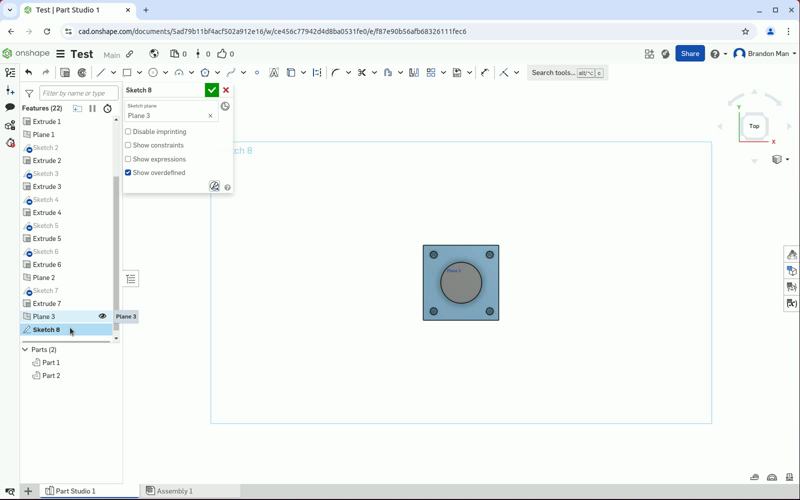
mouse_move(73, 352)
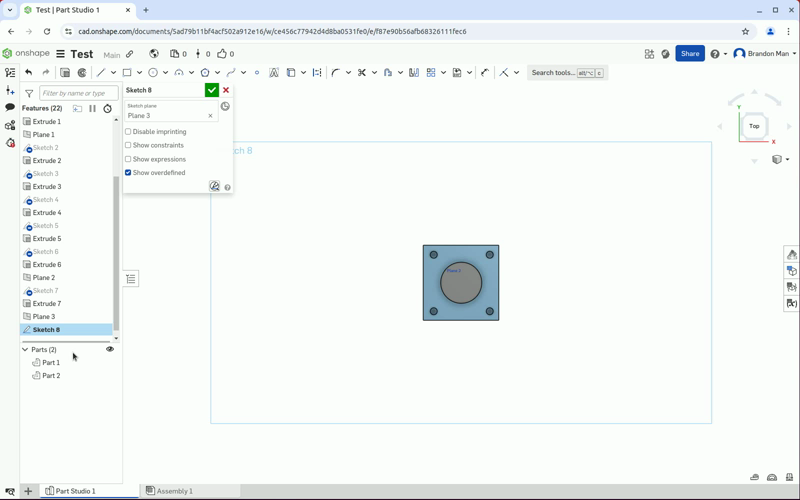
key(y)
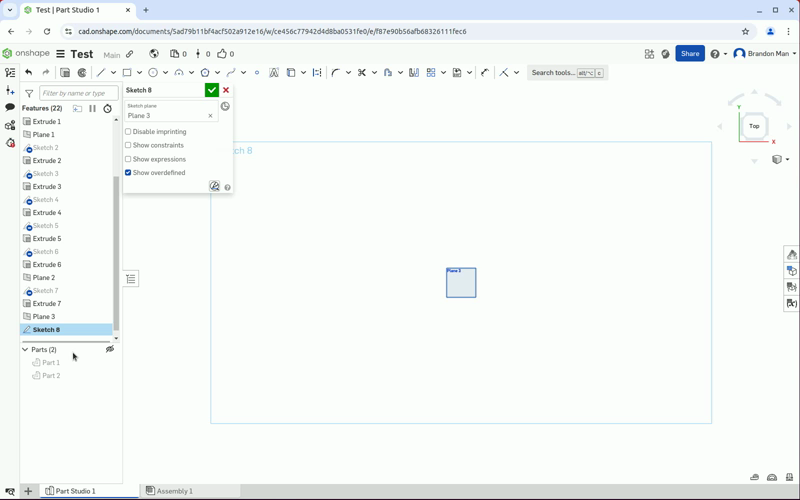
key(c)
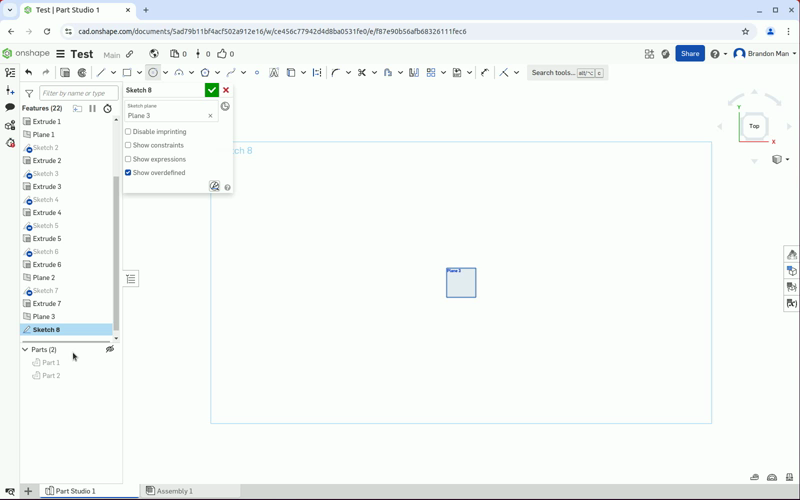
key_down(shift)
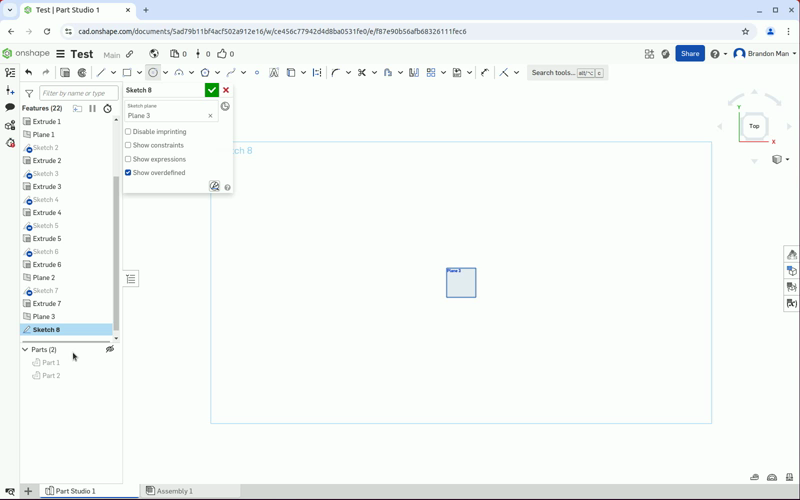
mouse_move(461, 282)
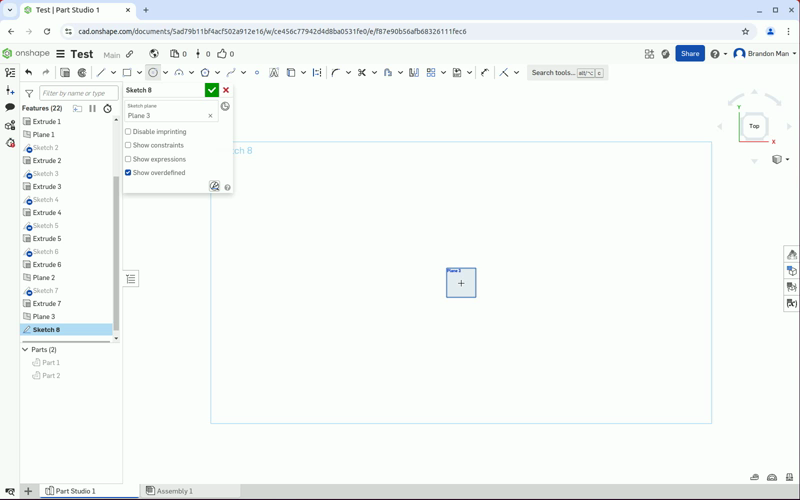
click(461, 282)
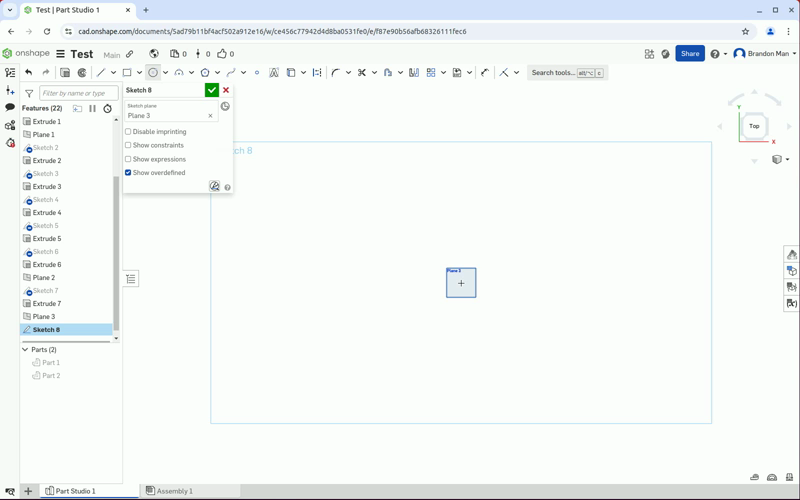
key_up(shift)
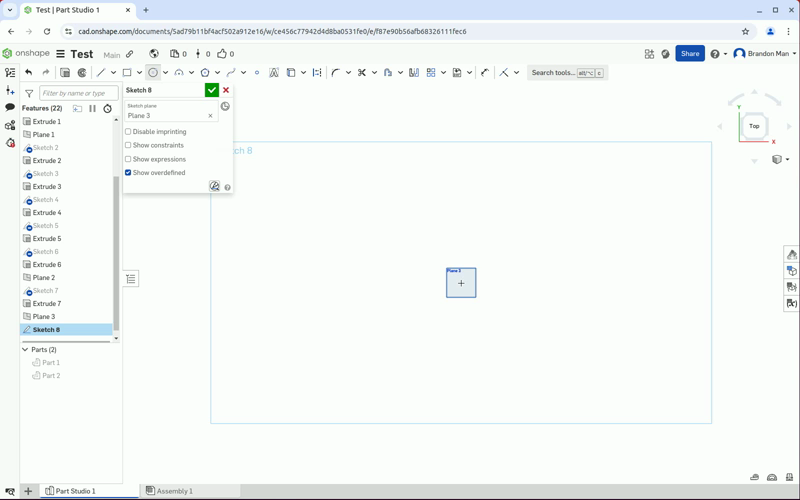
mouse_move(466, 282)
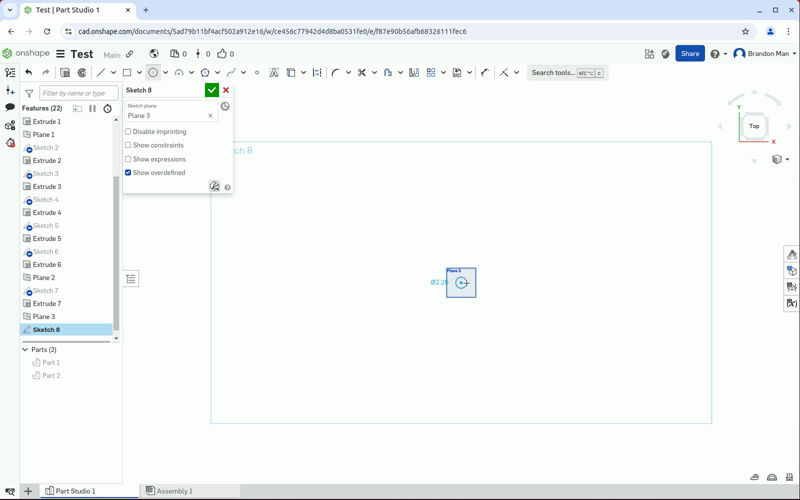
click(466, 282)
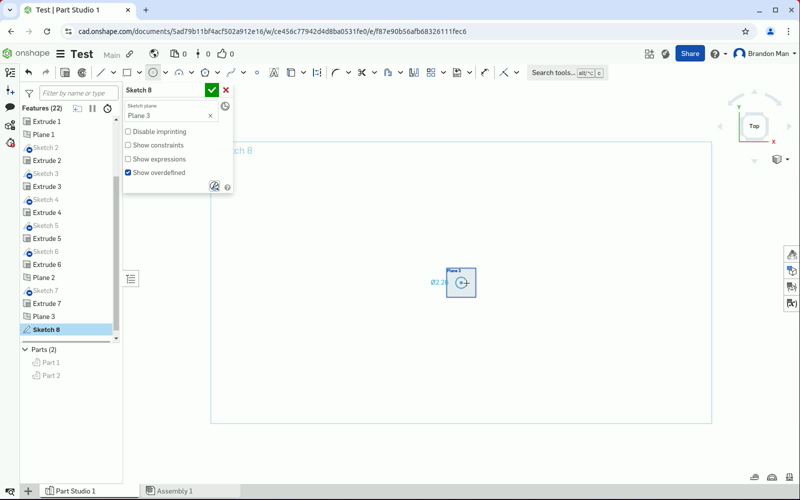
key(esc)
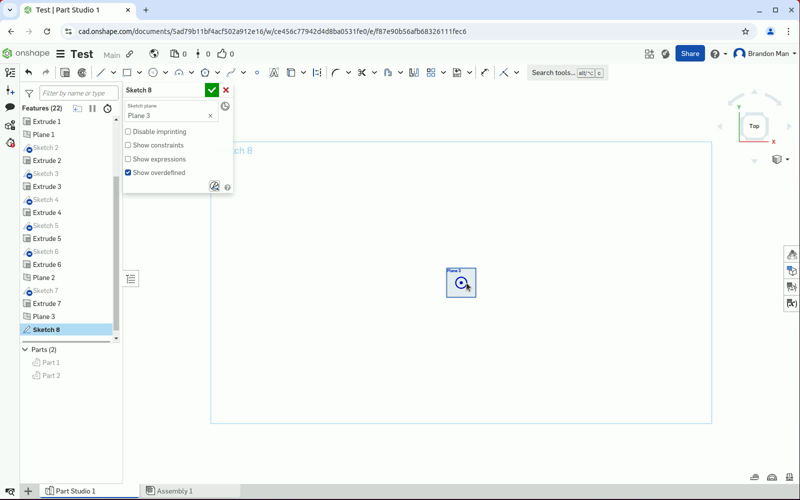
mouse_move(456, 284)
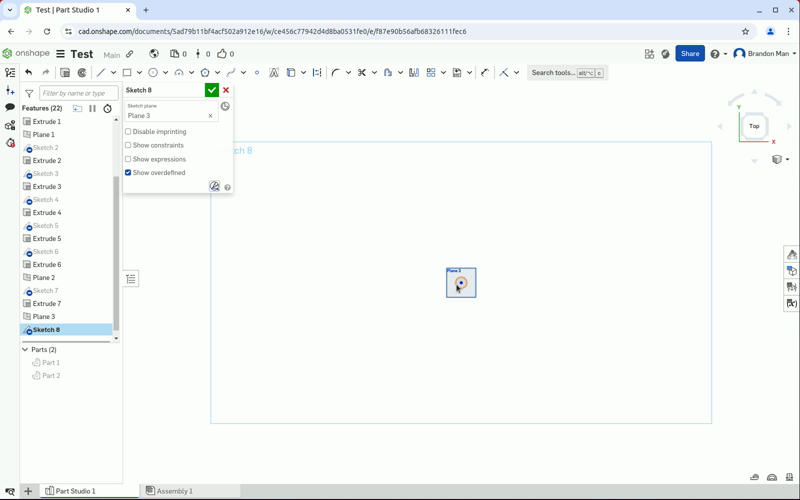
scroll(6)
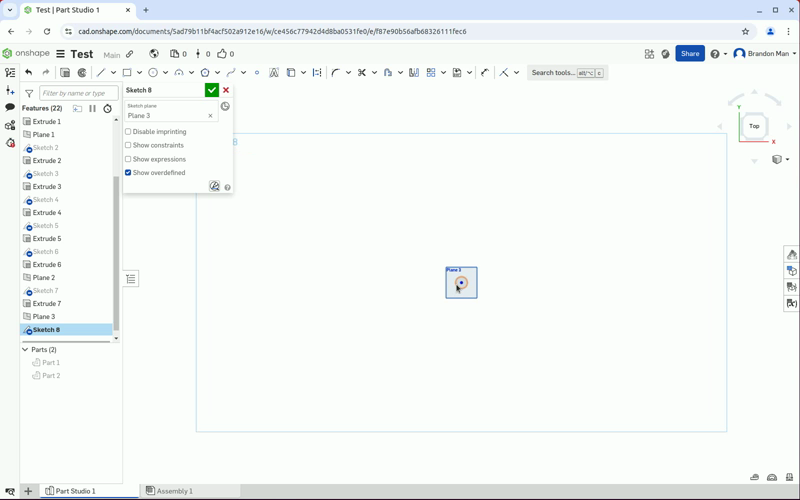
scroll(6)
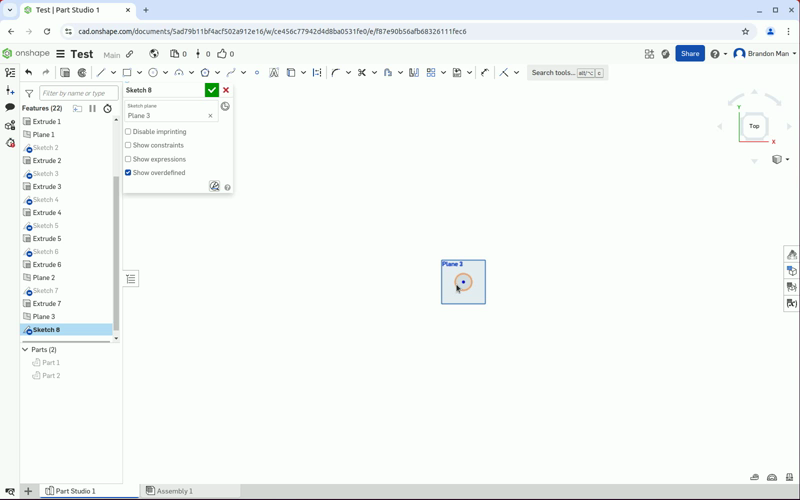
scroll(6)
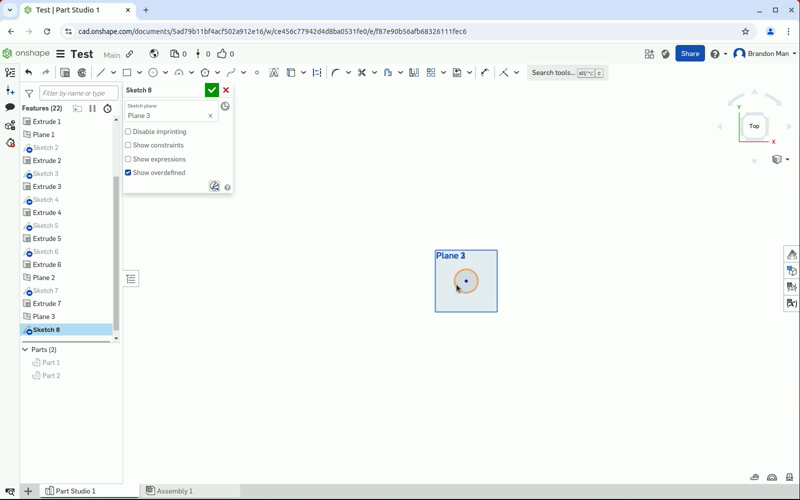
scroll(6)
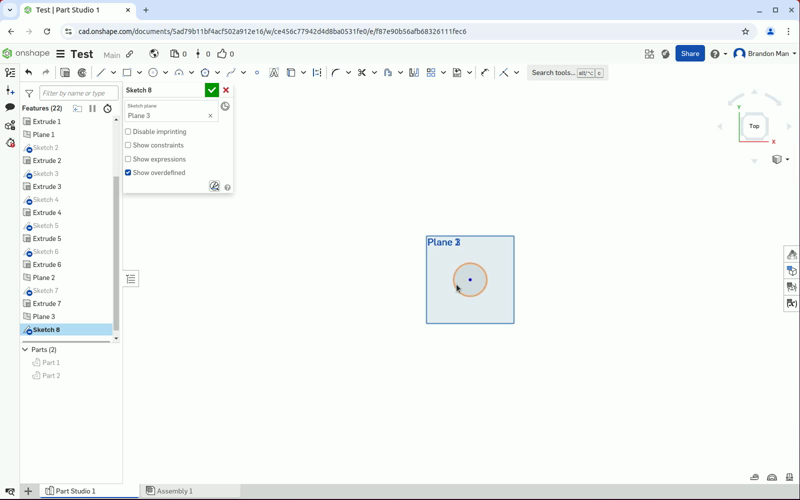
scroll(6)
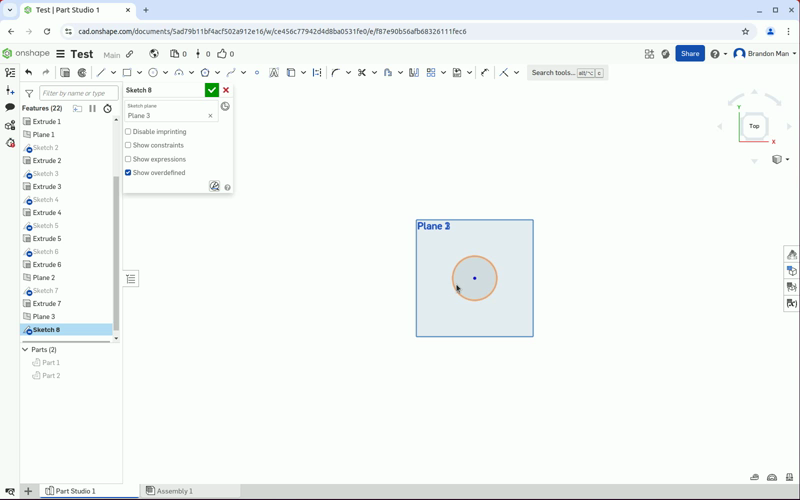
scroll(6)
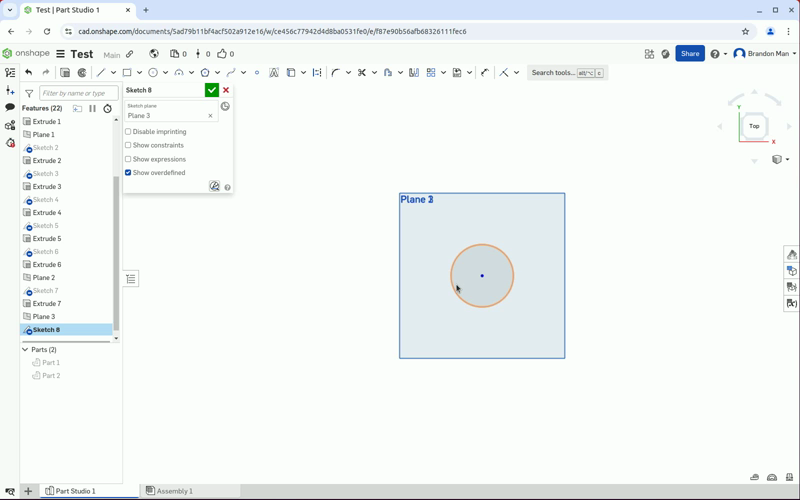
scroll(6)
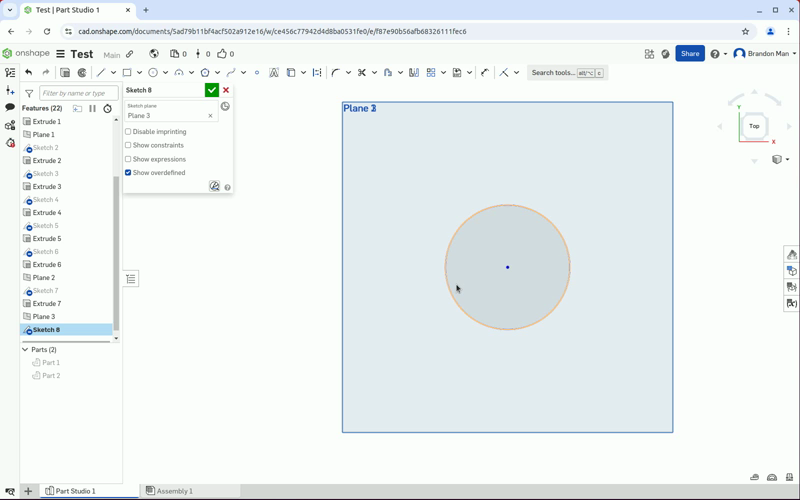
click(456, 284)
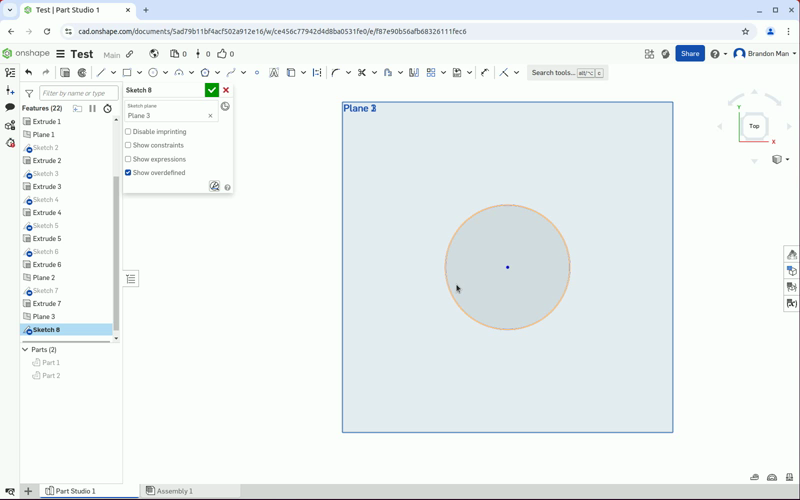
scroll(-6)
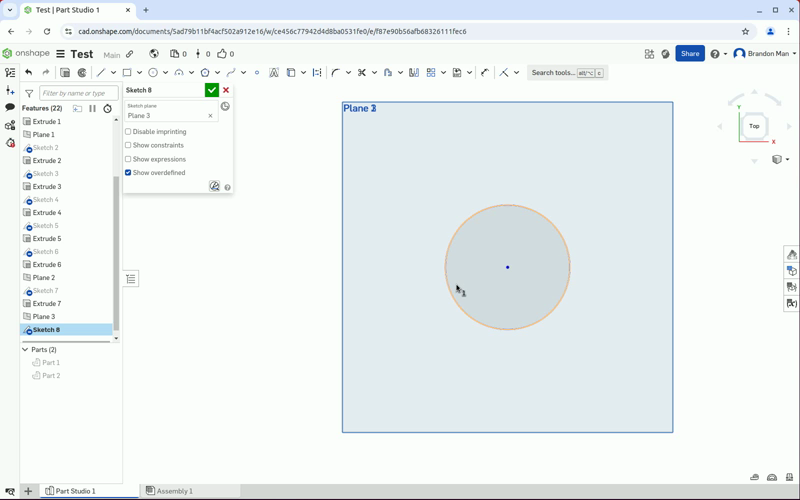
scroll(-6)
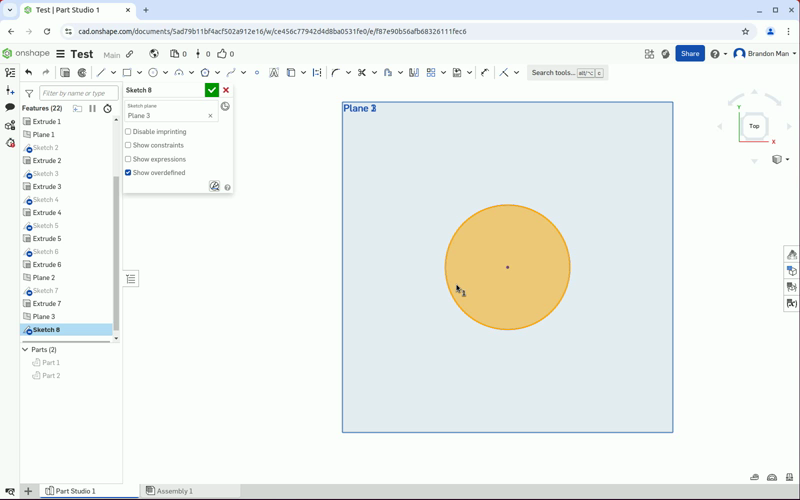
scroll(-6)
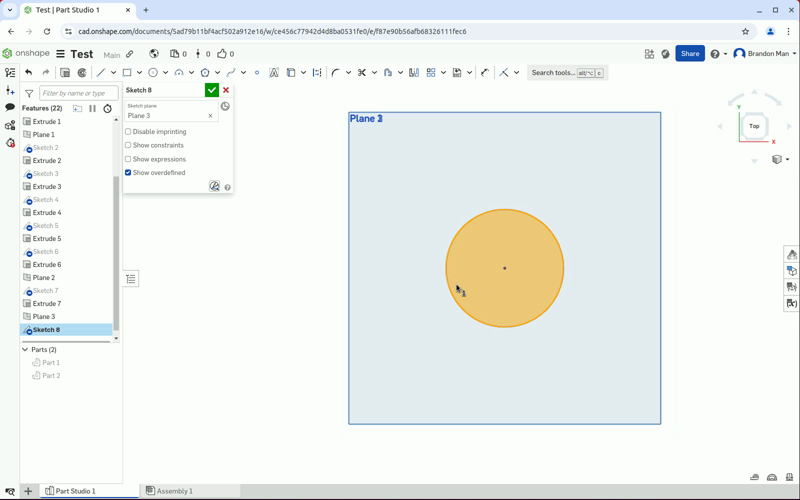
scroll(-6)
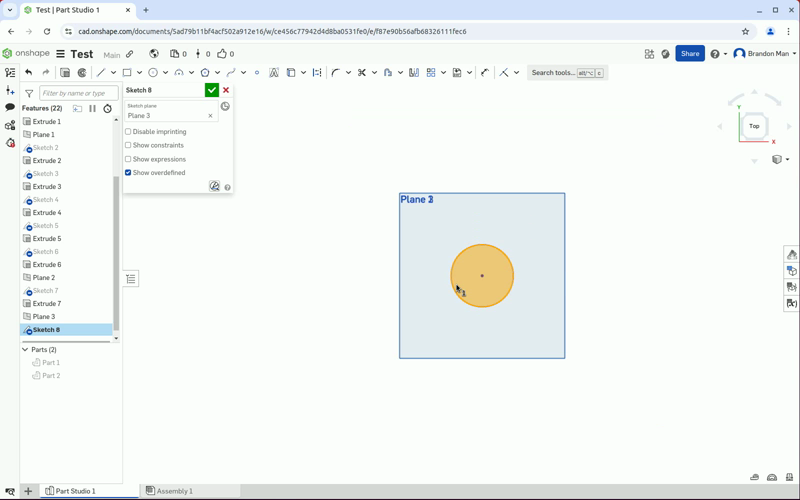
scroll(-6)
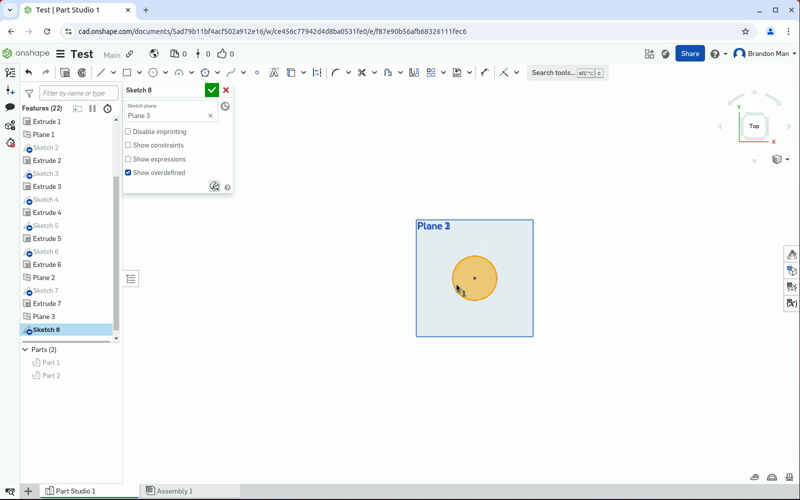
scroll(-6)
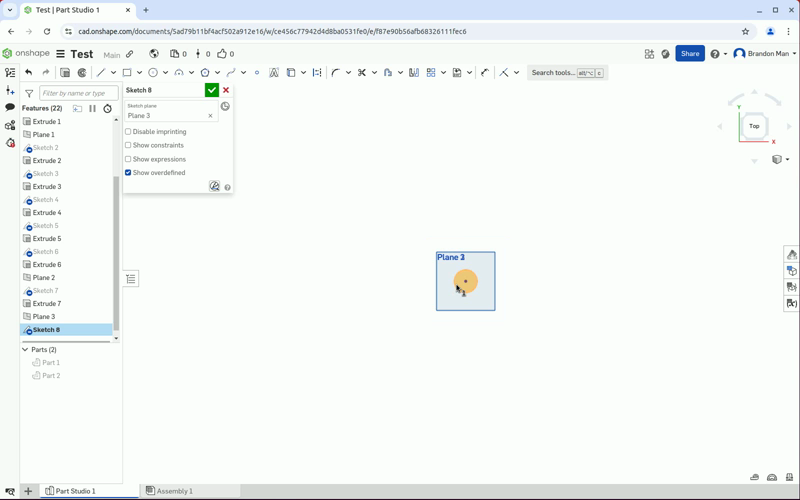
scroll(-6)
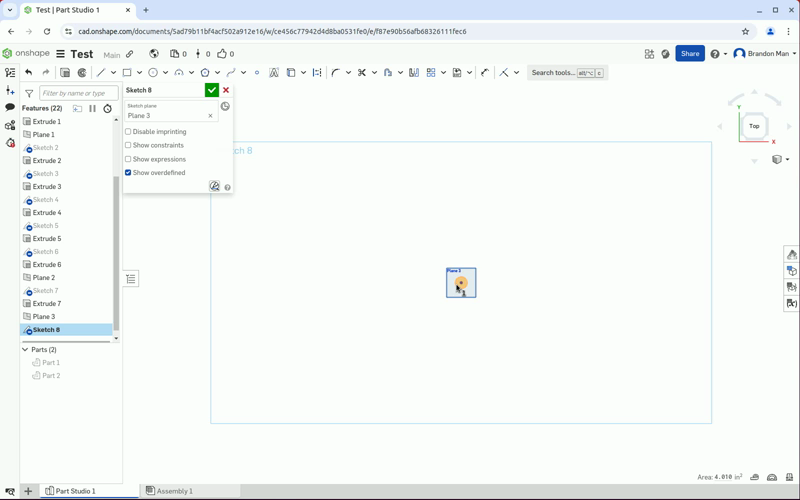
mouse_move(73, 352)
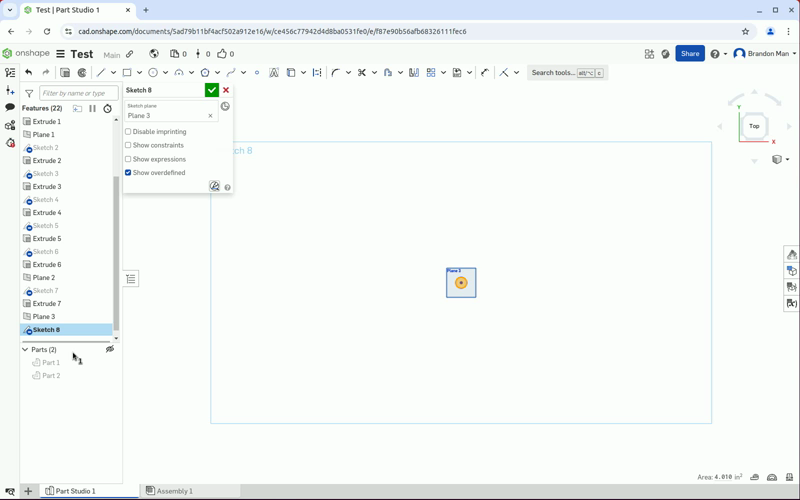
key(shift+y)
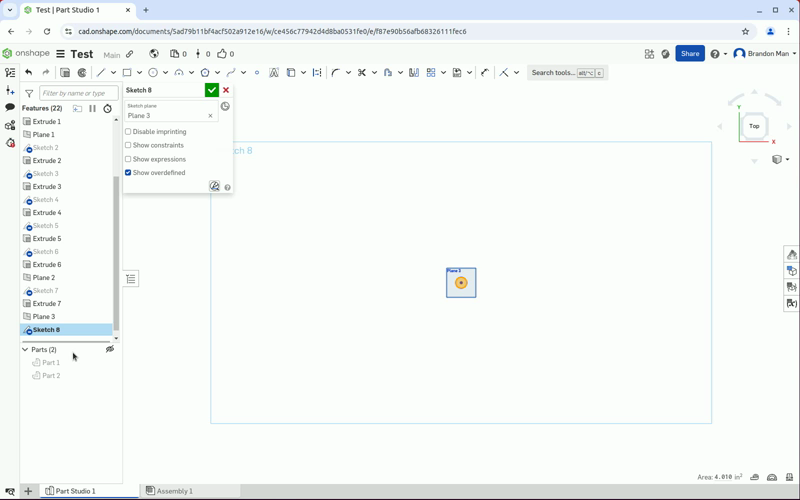
key(shift+e)
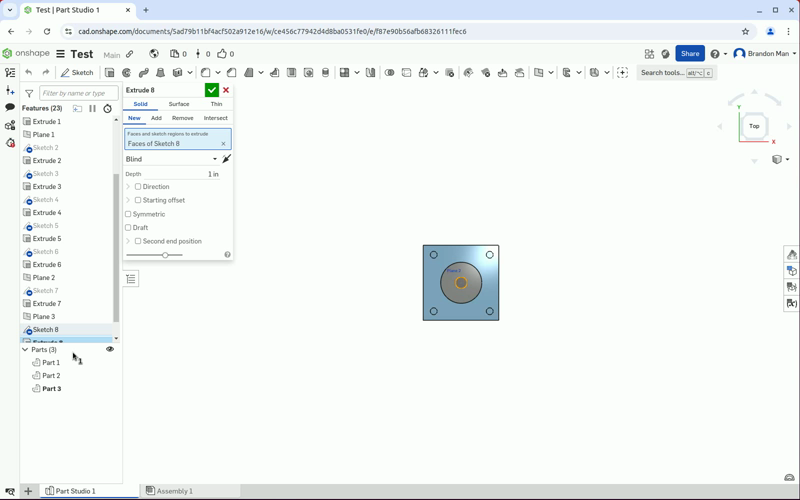
mouse_move(143, 106)
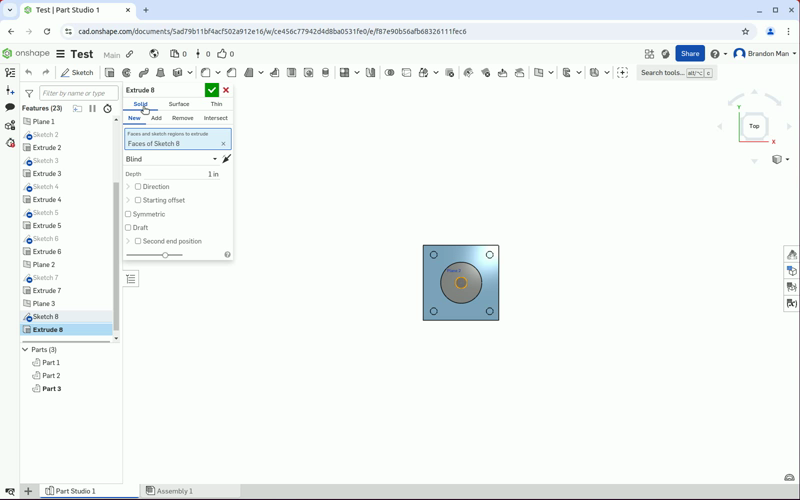
click(143, 106)
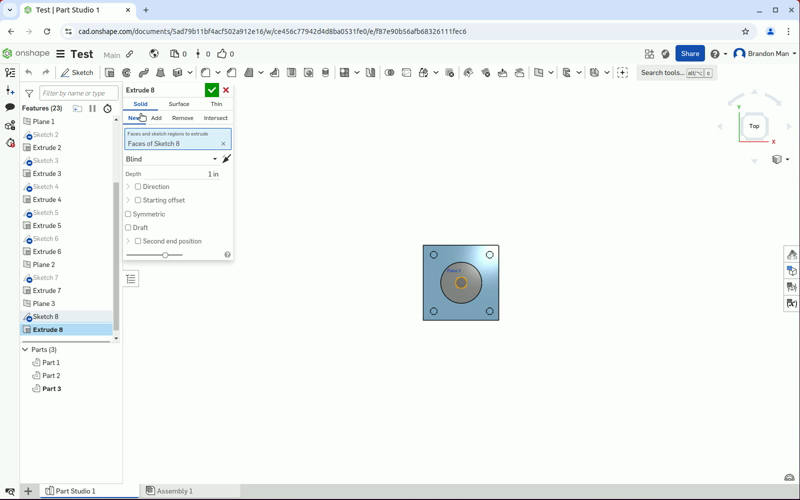
mouse_move(137, 120)
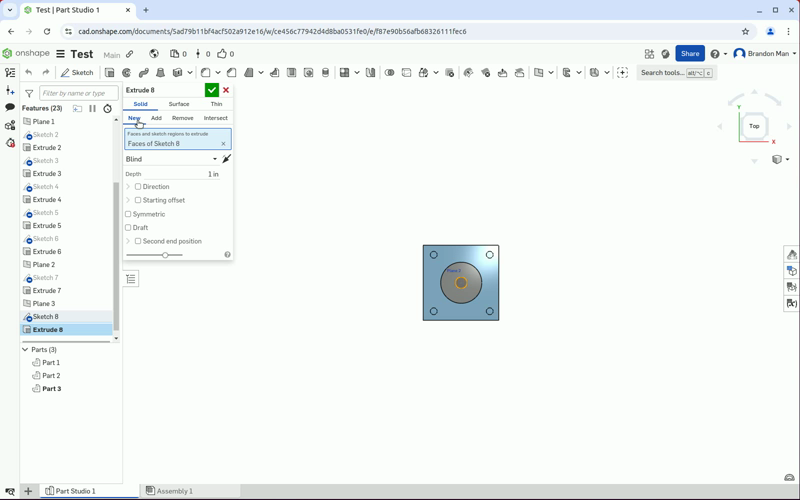
click(137, 120)
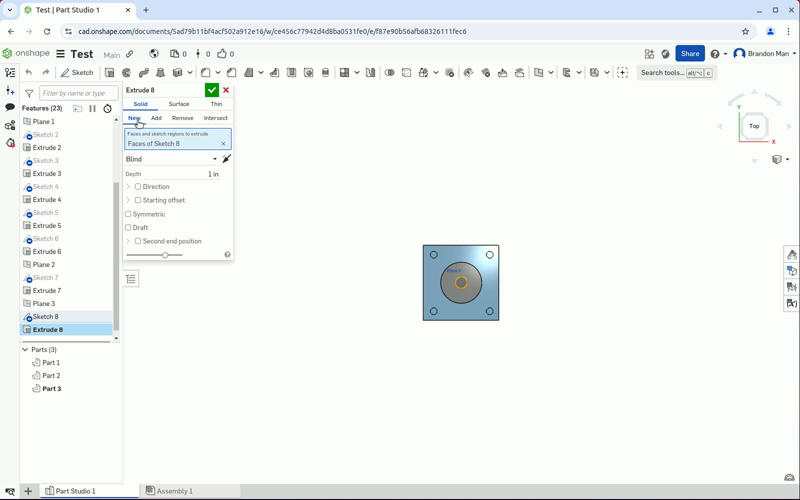
key(tab, 4)
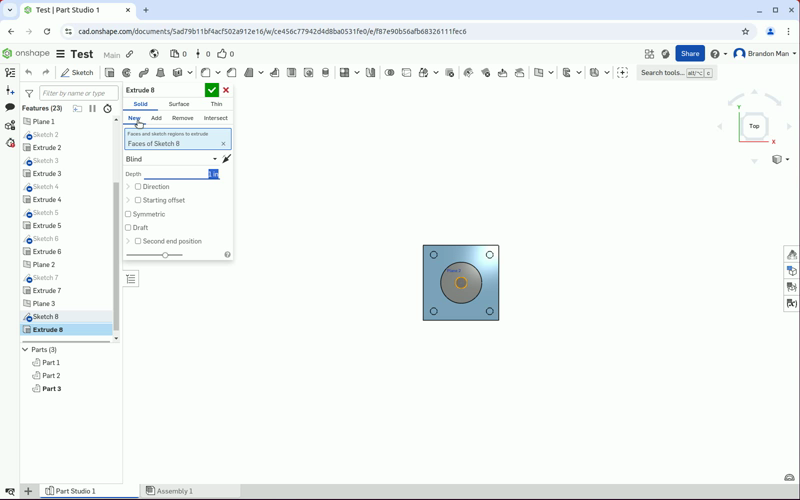
text(9.869)
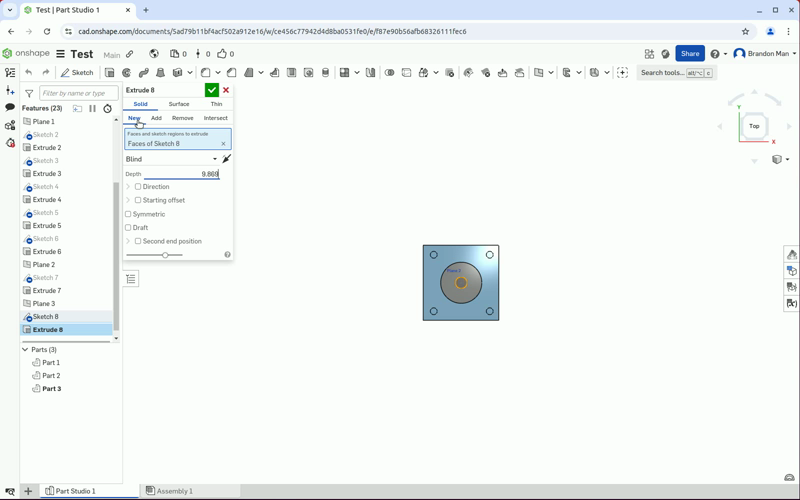
key(enter)
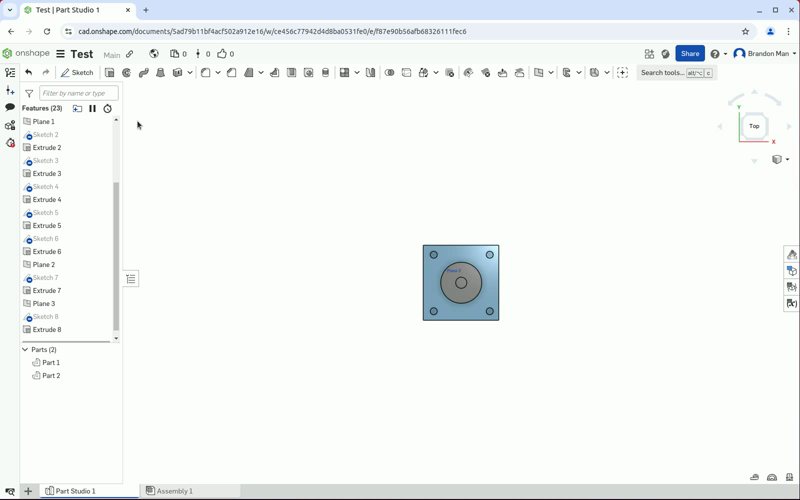
key(shift+h)
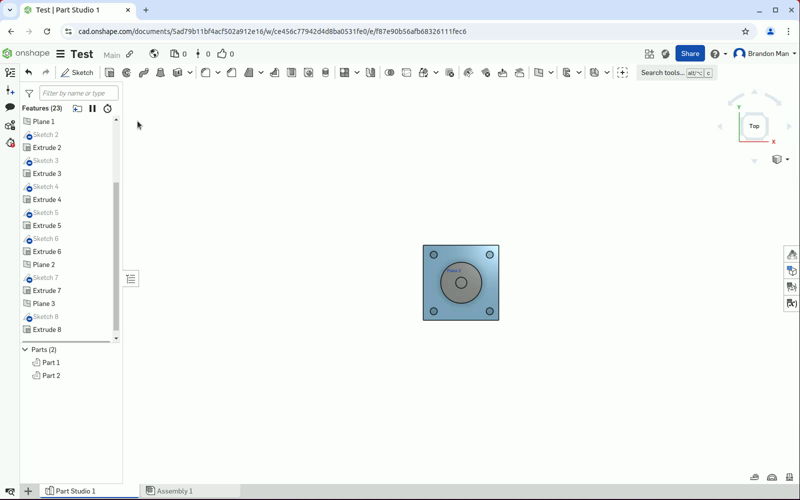
key(shift+h)
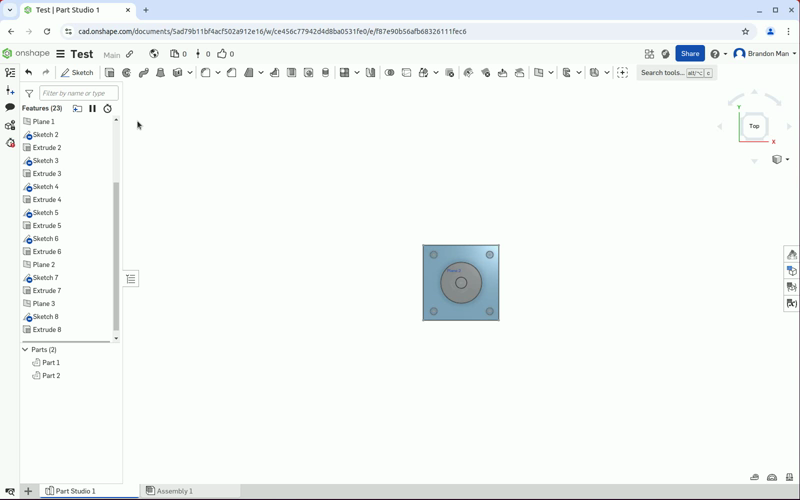
key(shift+7)
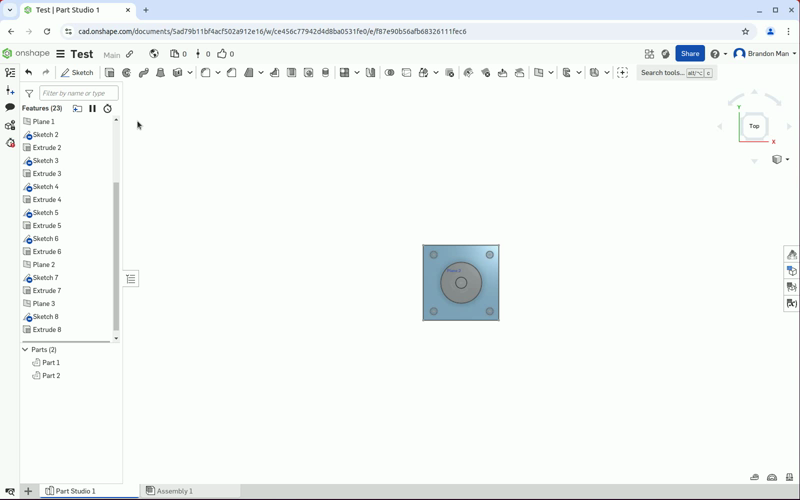
key(up, 3)
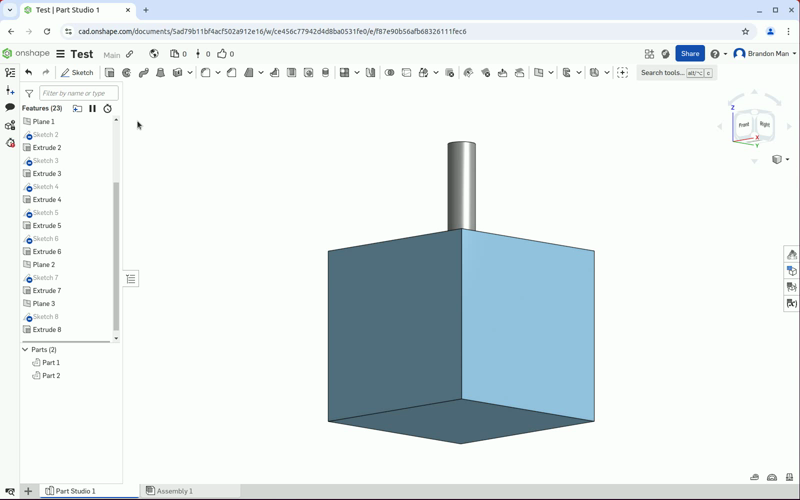
key(left, 3)
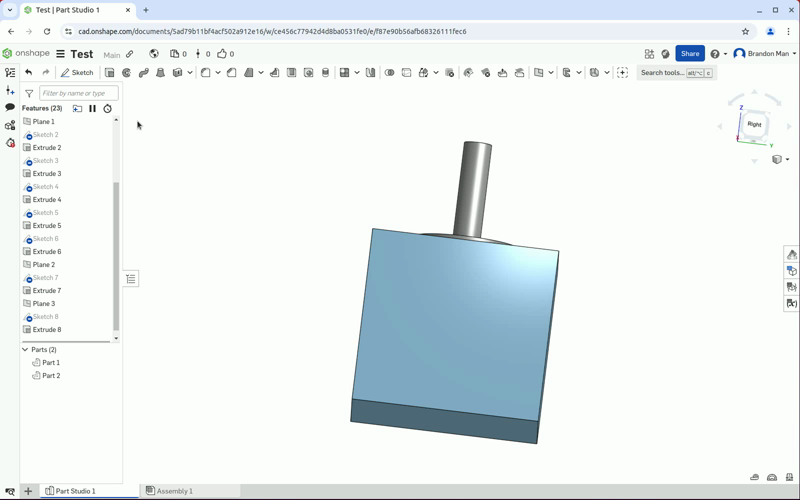
key(right, 3)
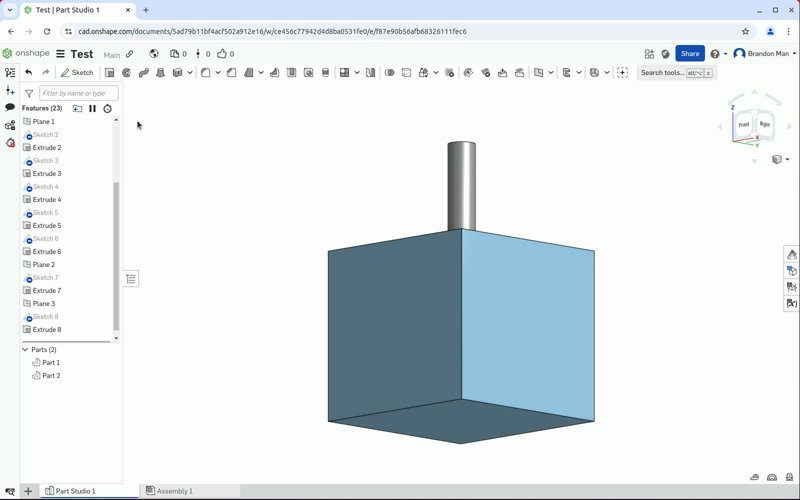
key(down, 3)
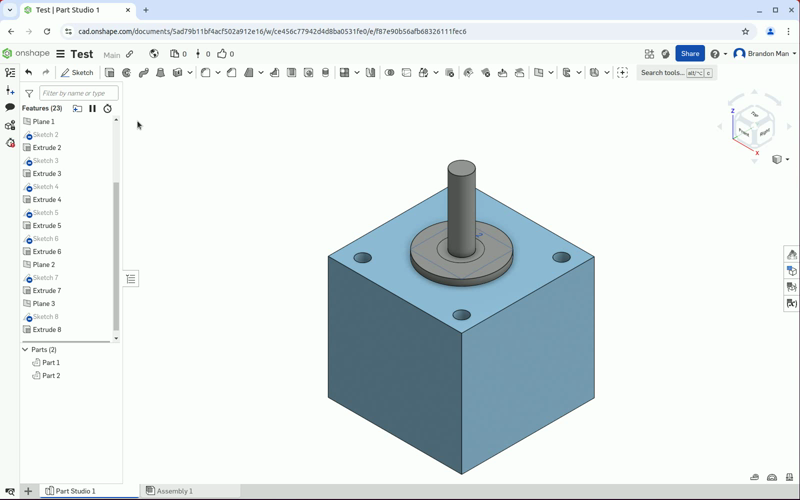
mouse_move(69, 98)
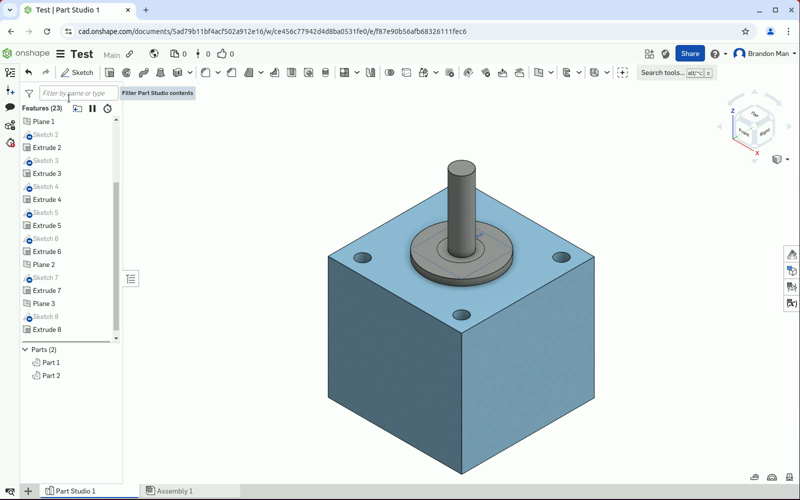
click(69, 98)